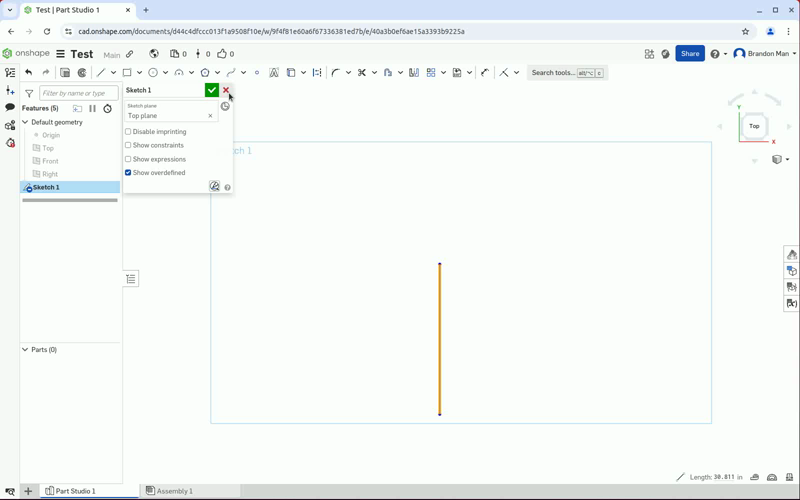
key(shift+h)
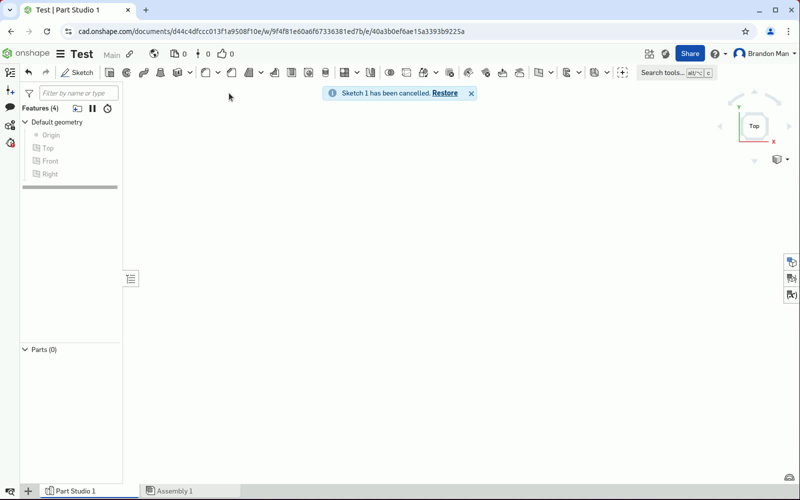
mouse_move(73, 352)
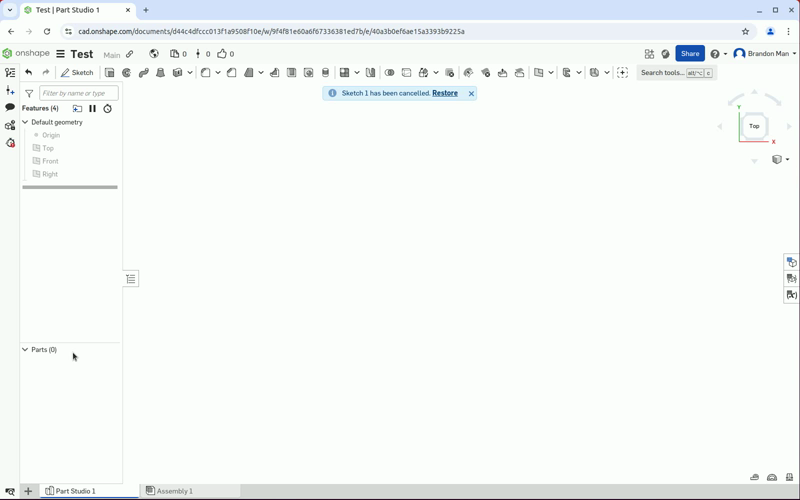
key(y)
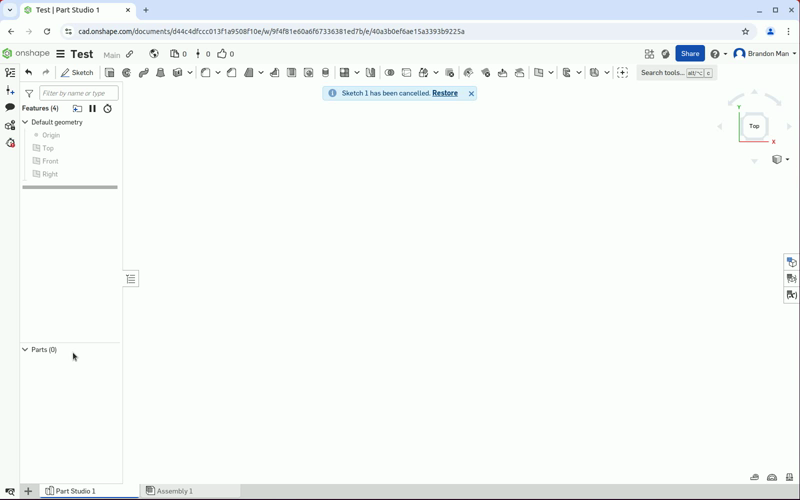
key(shift+p)
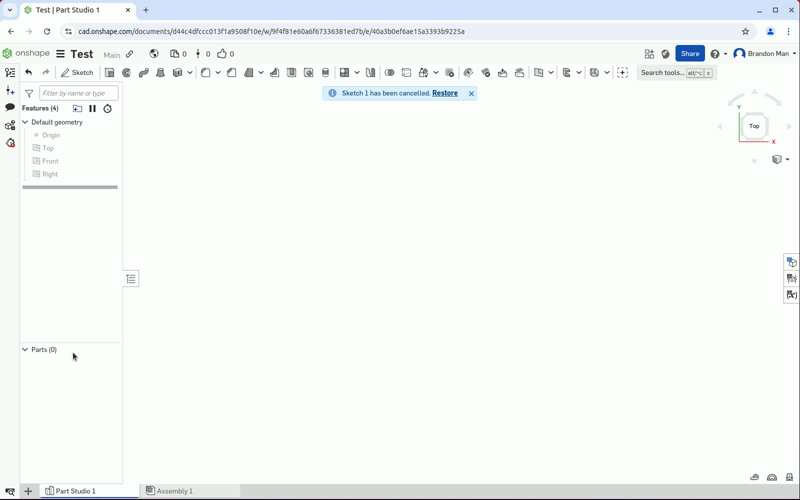
key(space)
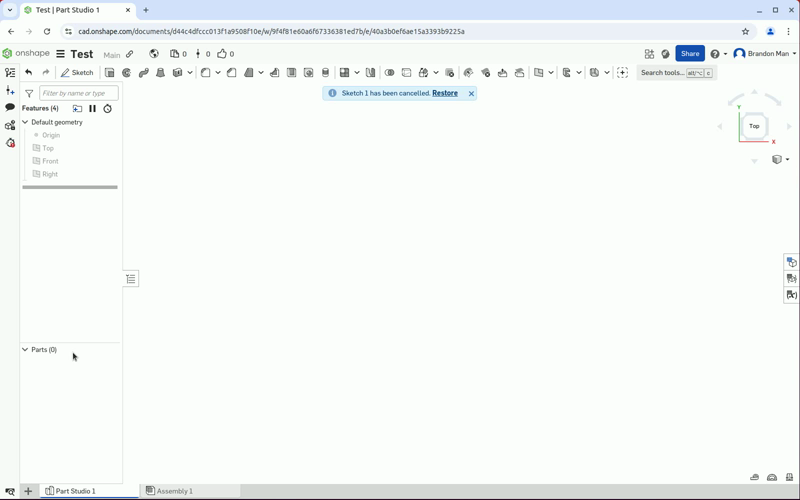
key_down(shift)
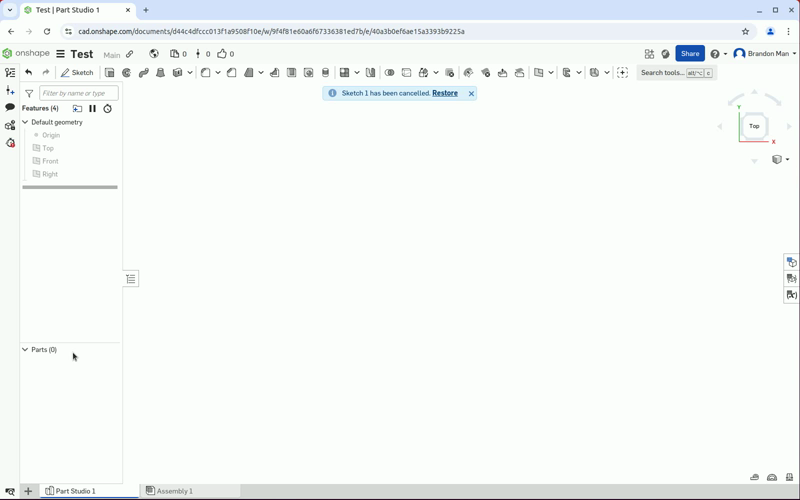
key(up)
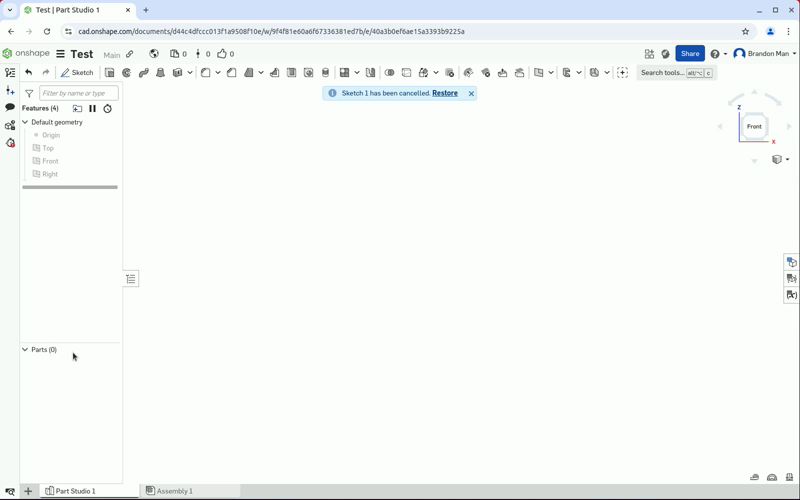
key_up(shift)
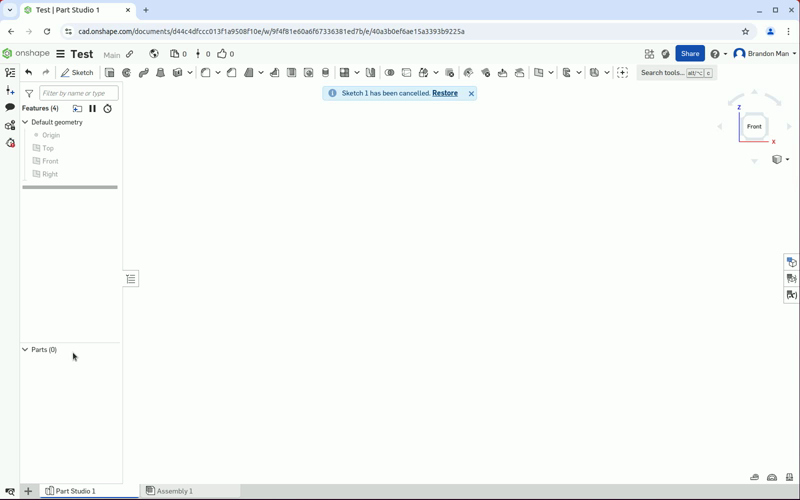
key(space)
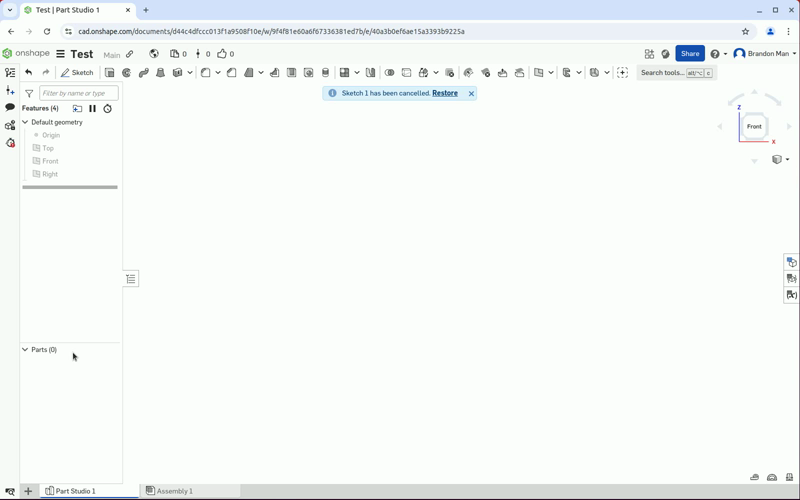
key_down(shift)
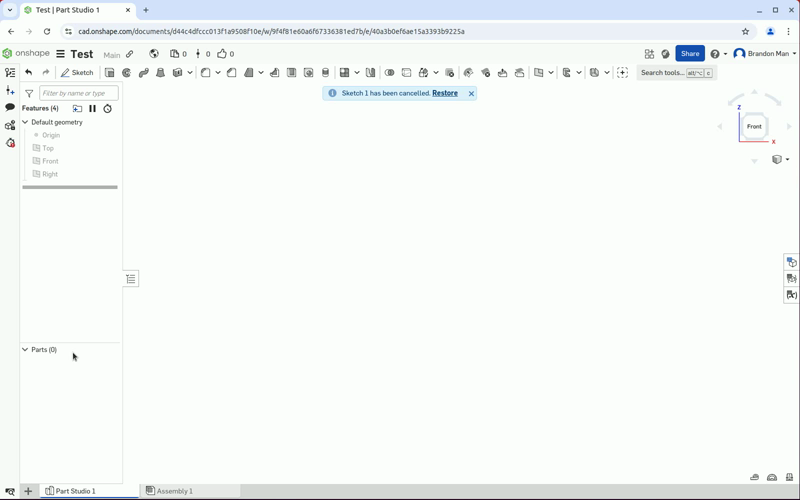
key(left)
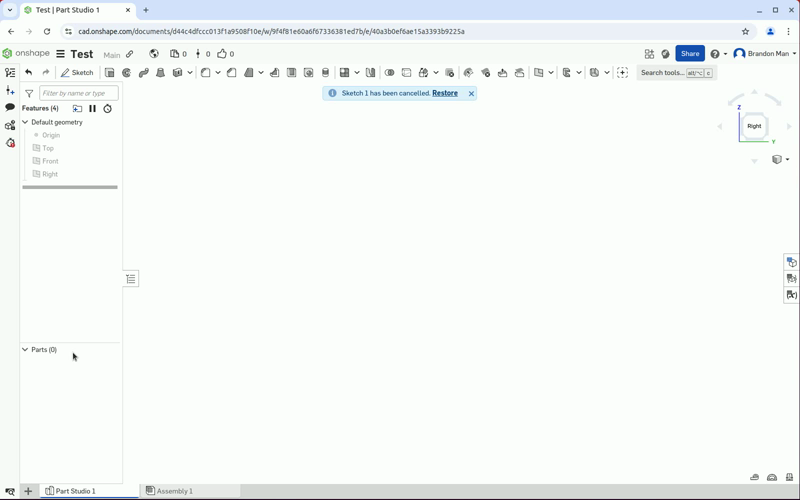
key_up(shift)
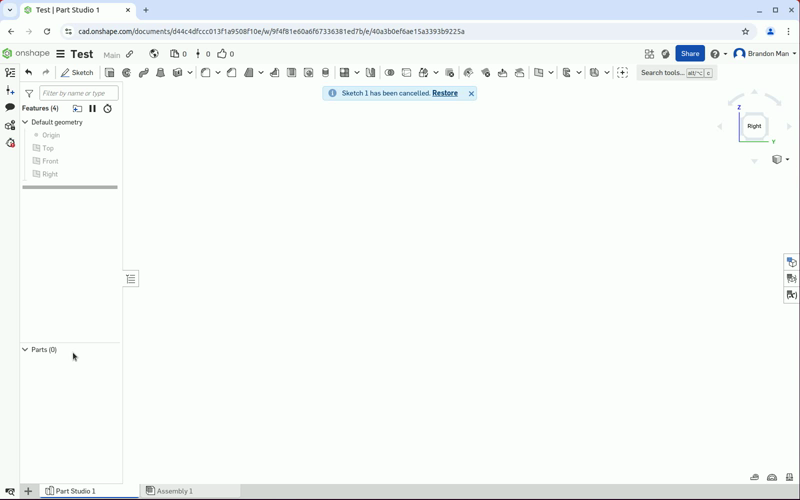
mouse_move(73, 352)
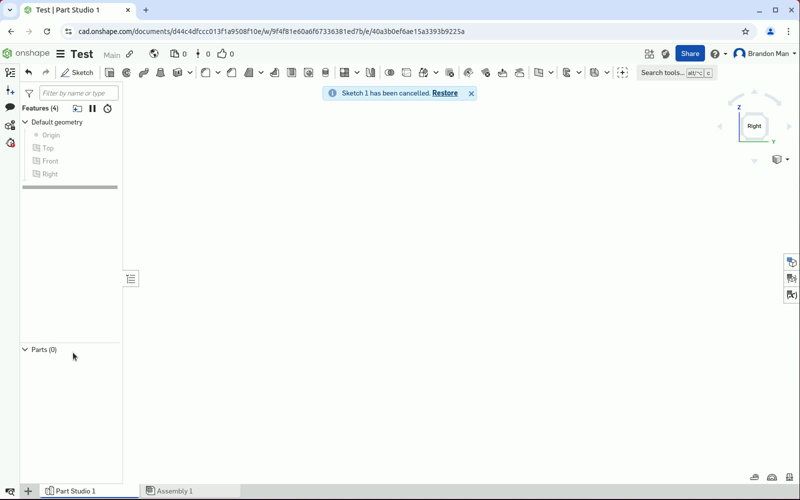
key(shift+y)
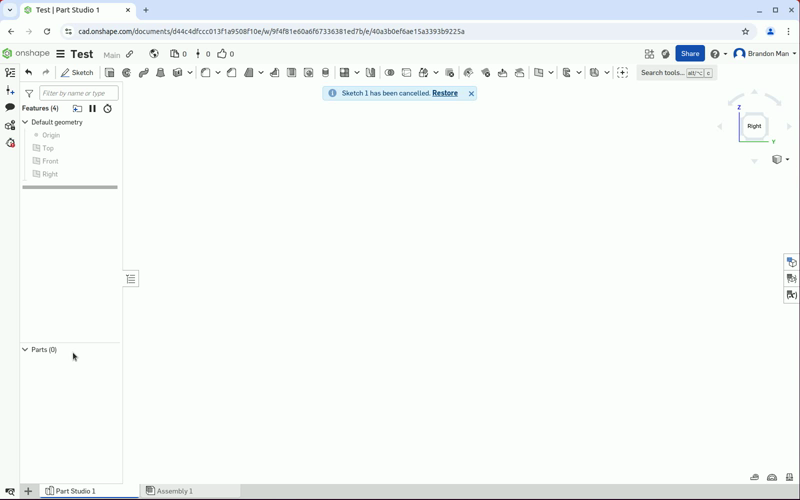
key(shift+s)
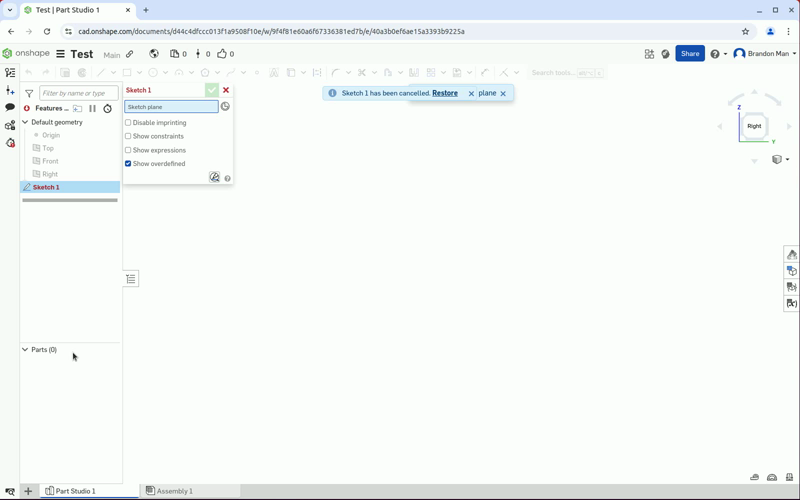
mouse_move(73, 176)
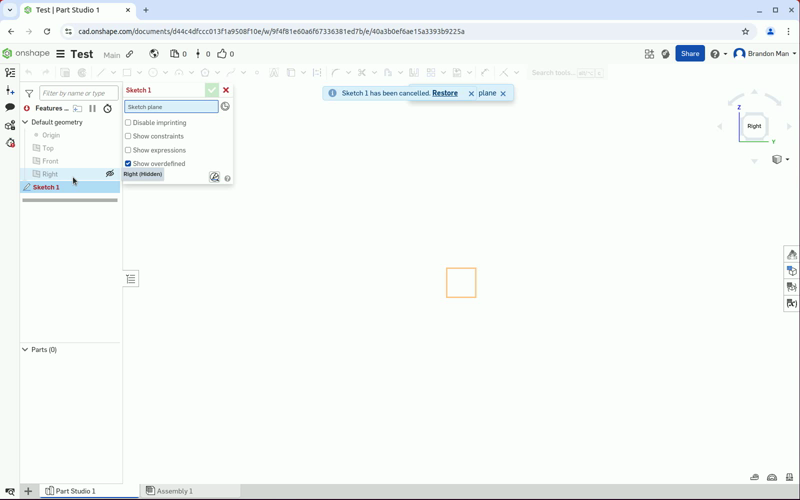
click(73, 176)
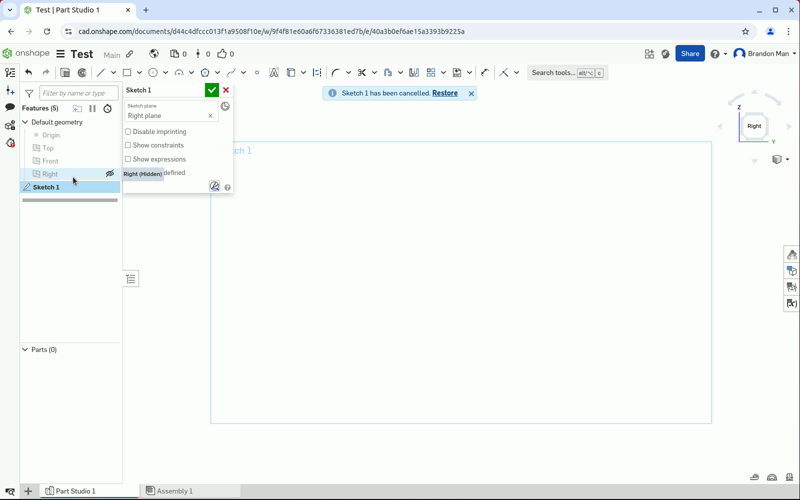
mouse_move(73, 352)
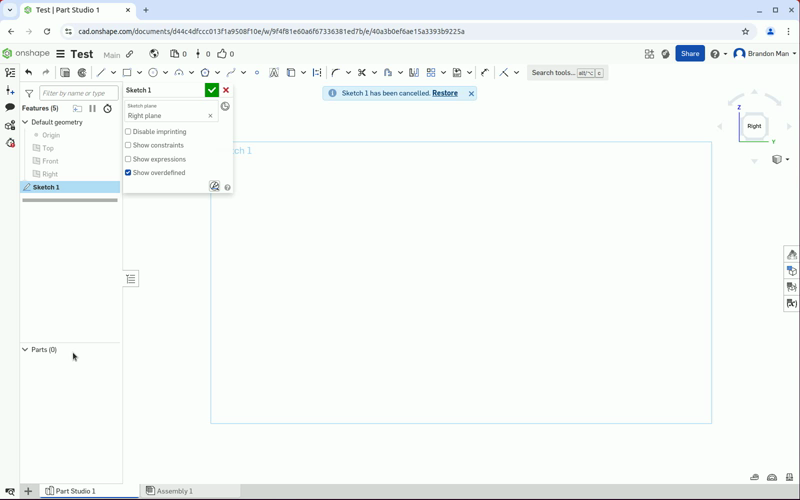
key(y)
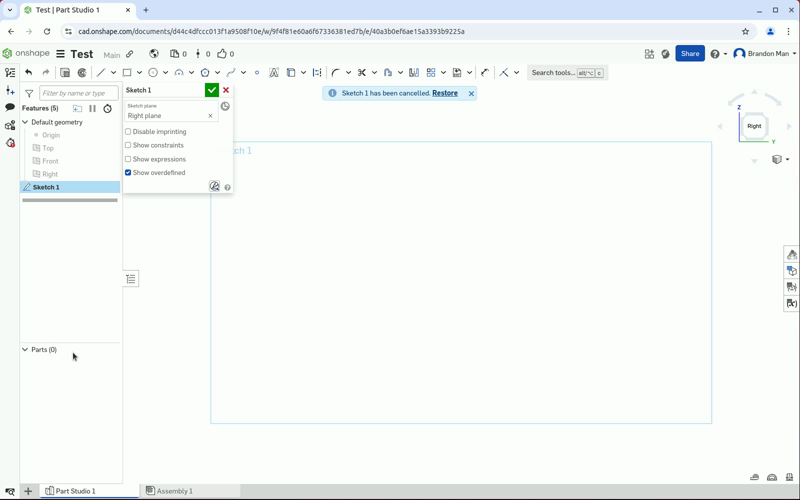
key(c)
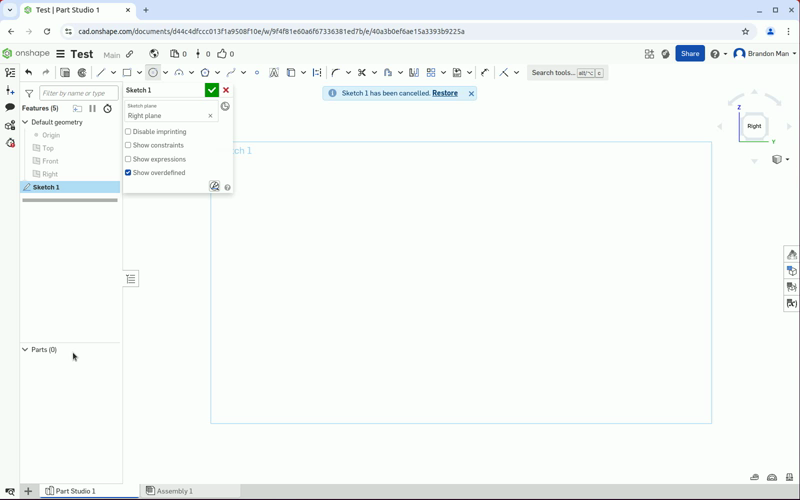
key_down(shift)
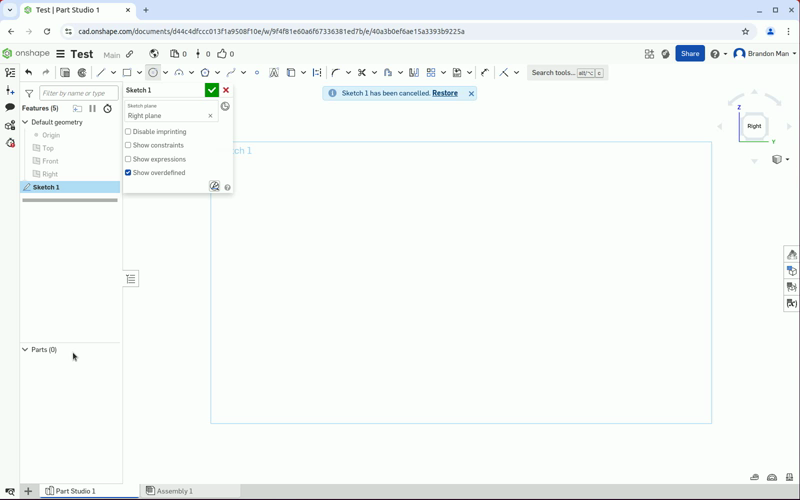
mouse_move(461, 282)
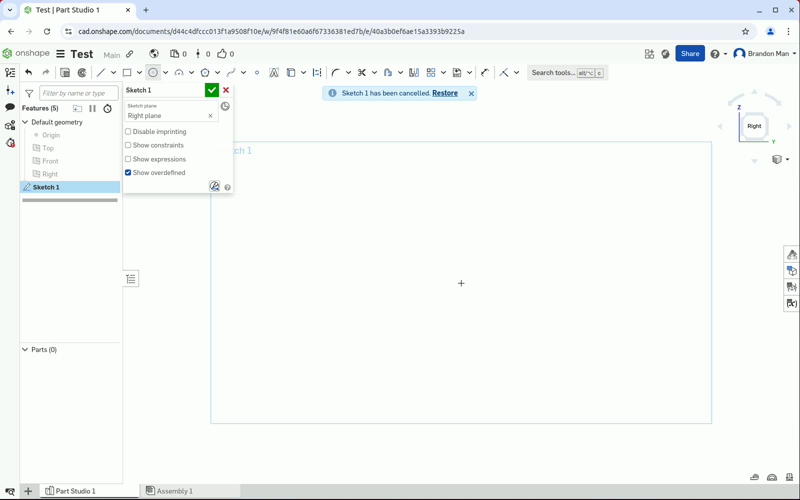
click(461, 282)
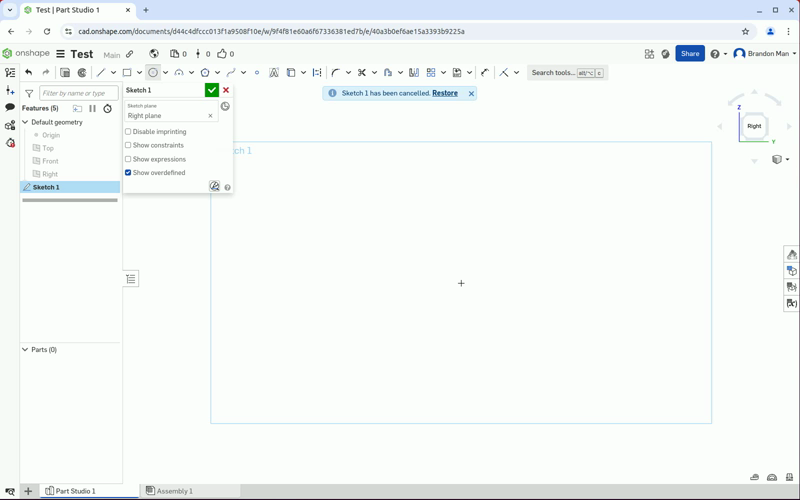
key_up(shift)
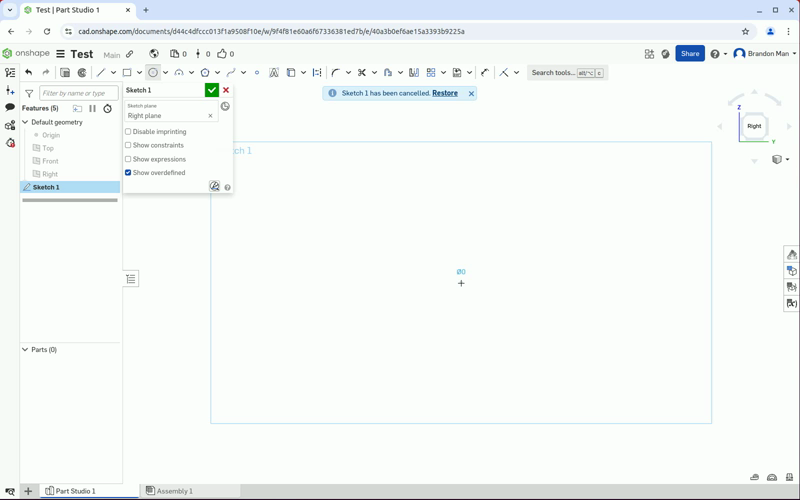
mouse_move(512, 282)
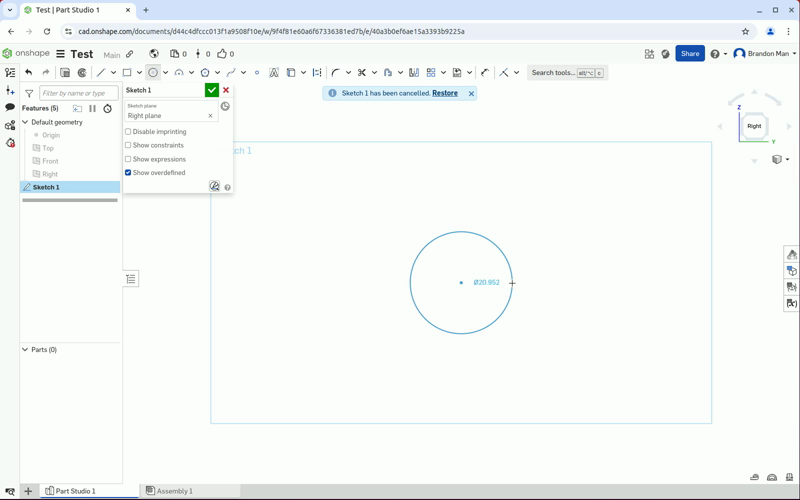
click(512, 282)
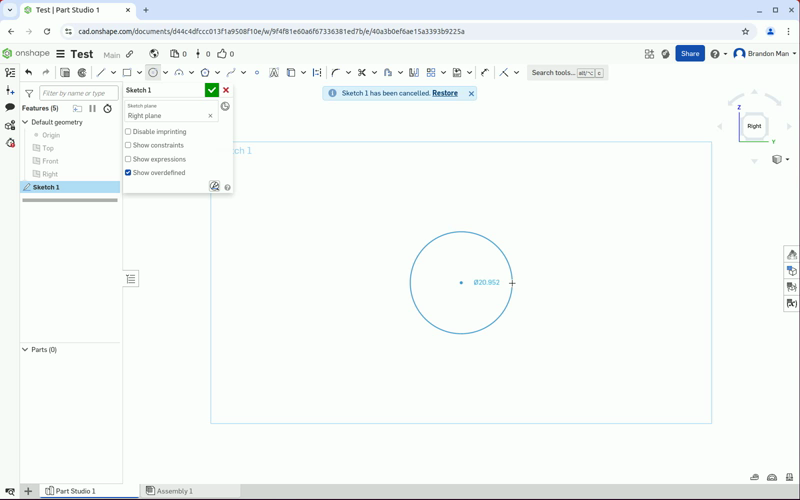
key(esc)
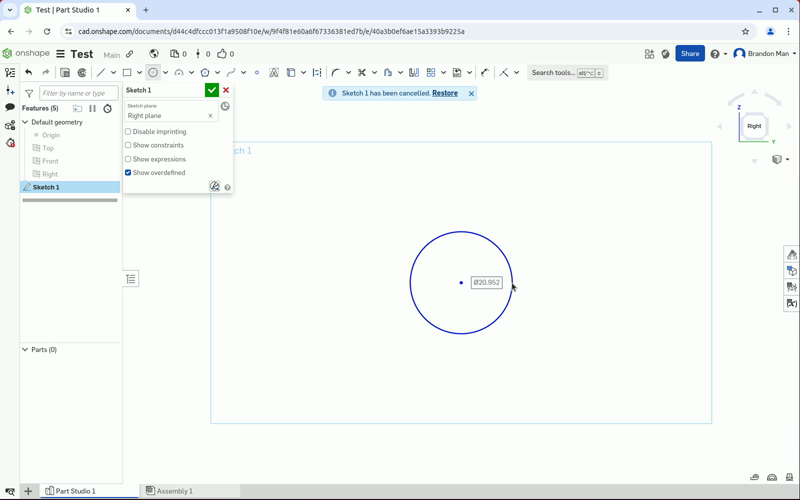
key(c)
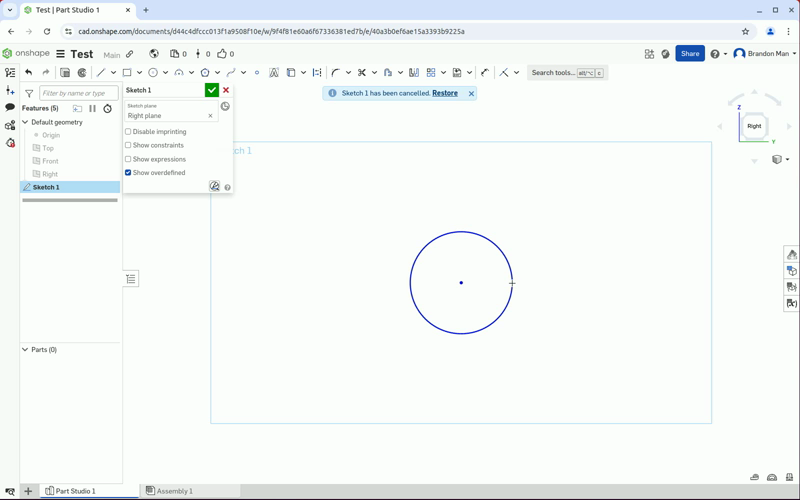
key_down(shift)
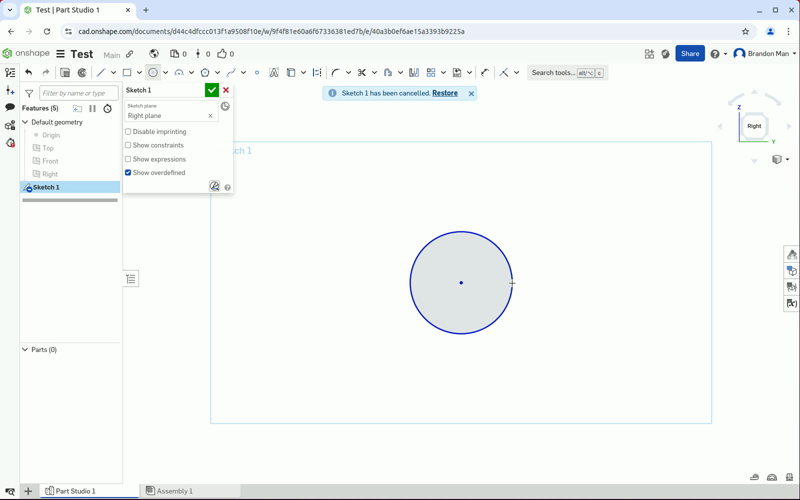
mouse_move(461, 282)
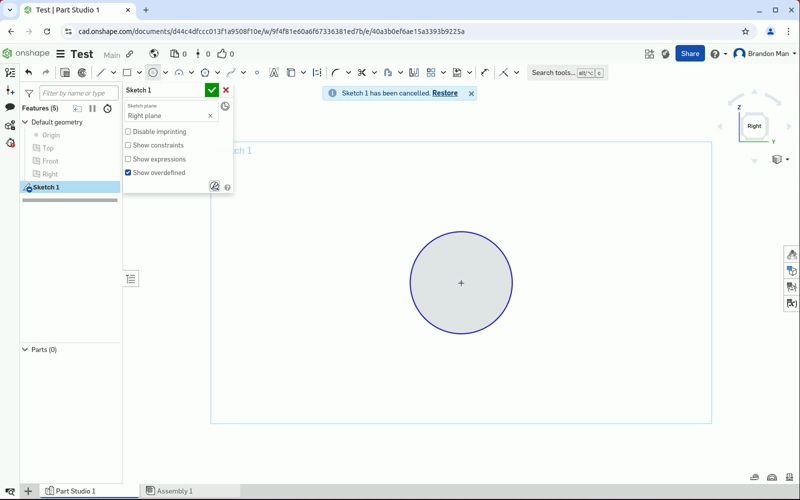
click(461, 282)
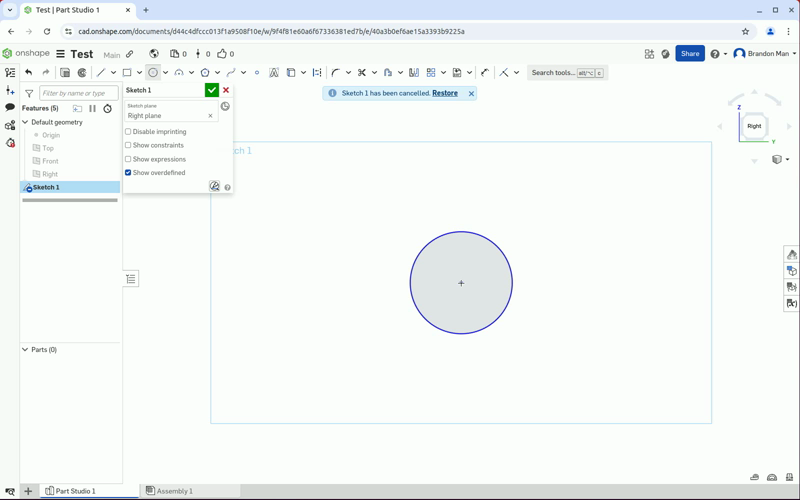
key_up(shift)
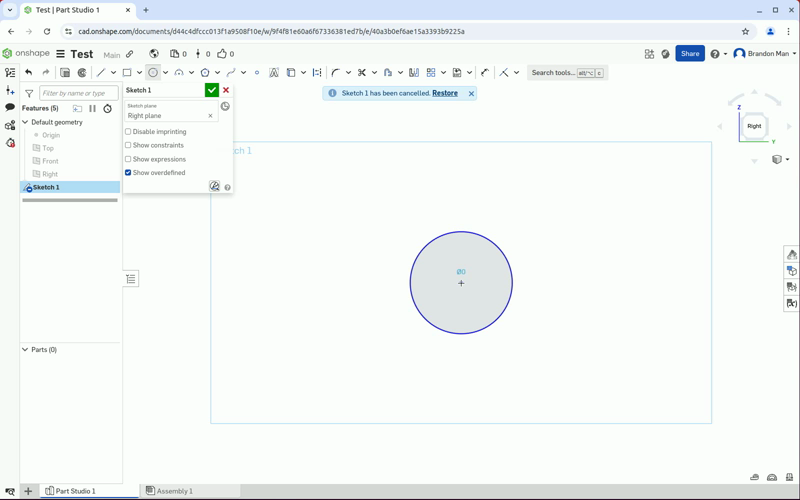
mouse_move(465, 282)
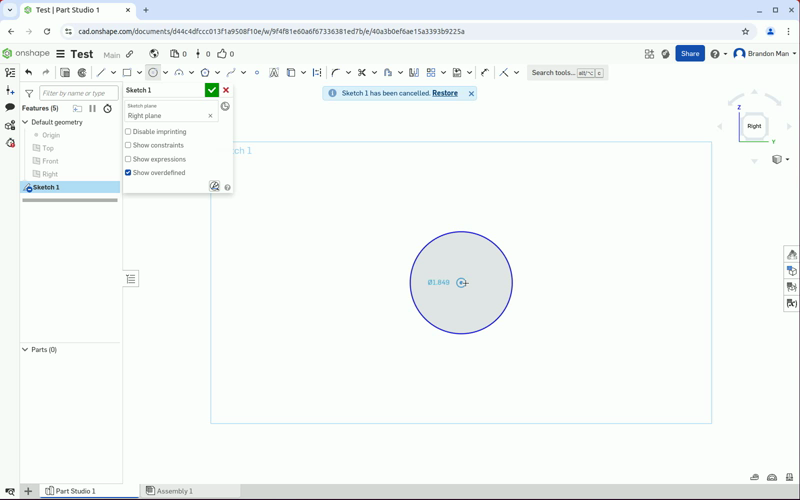
scroll(6)
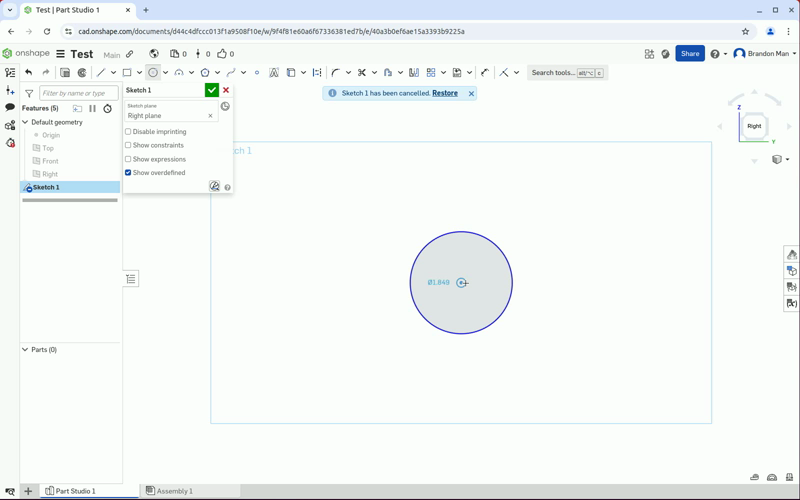
scroll(6)
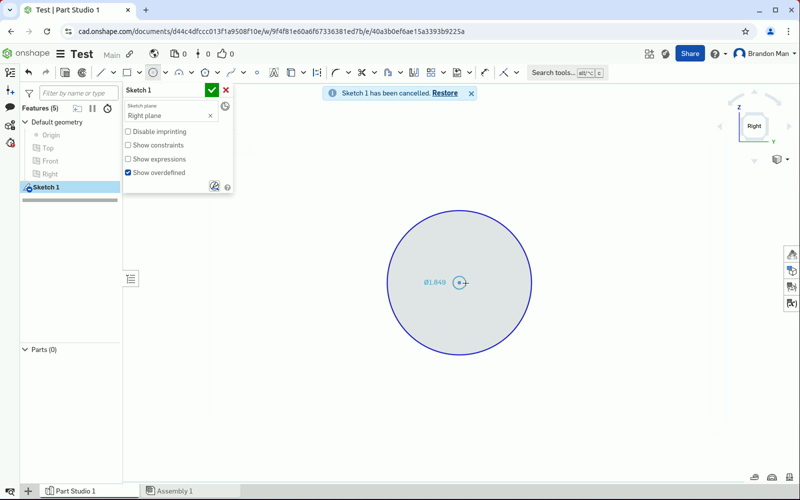
scroll(6)
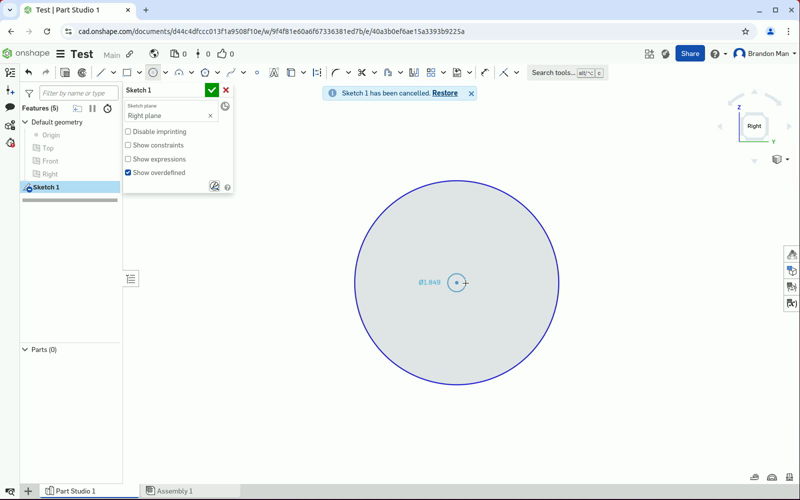
scroll(6)
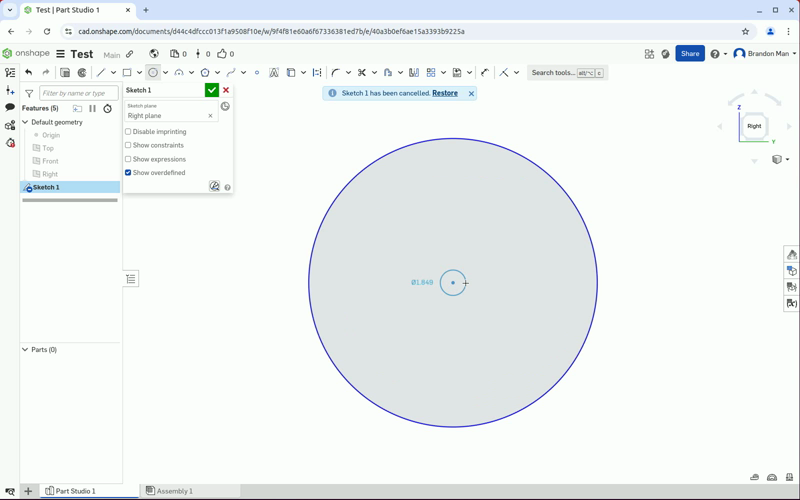
scroll(6)
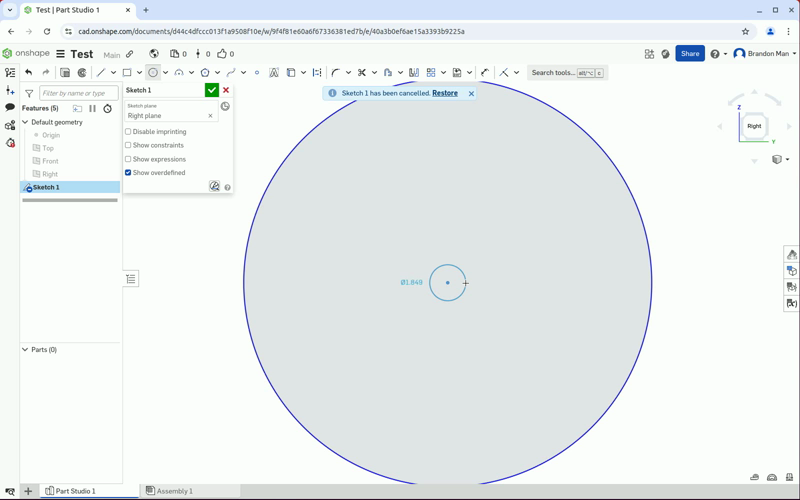
scroll(6)
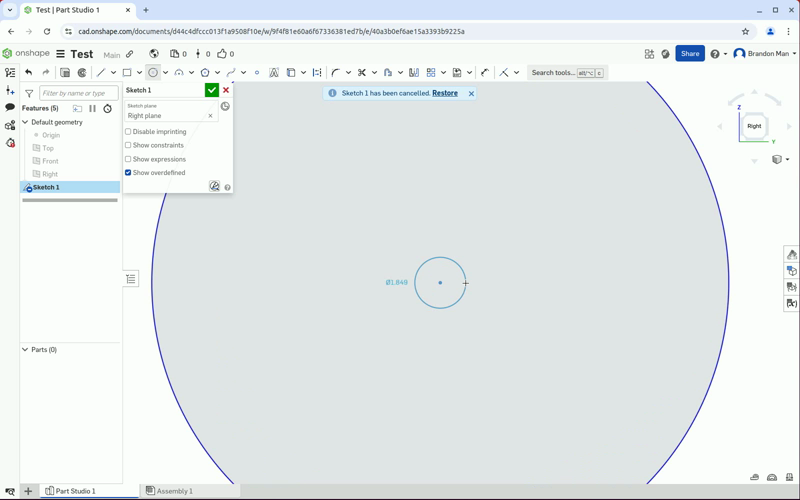
scroll(6)
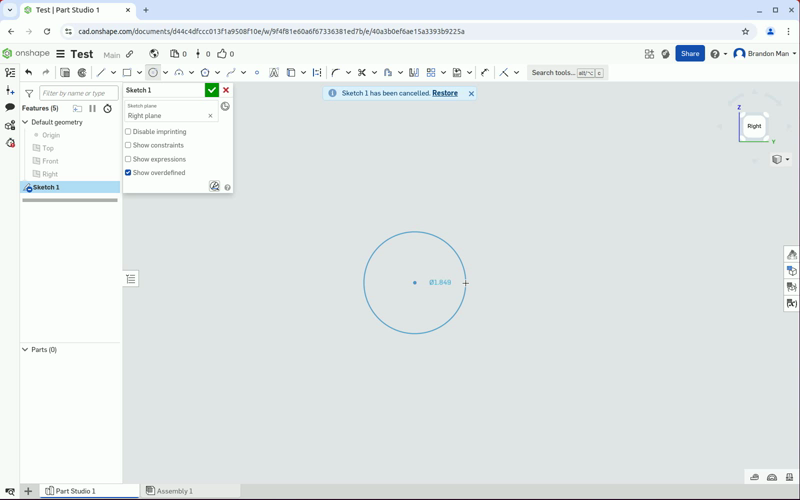
click(465, 282)
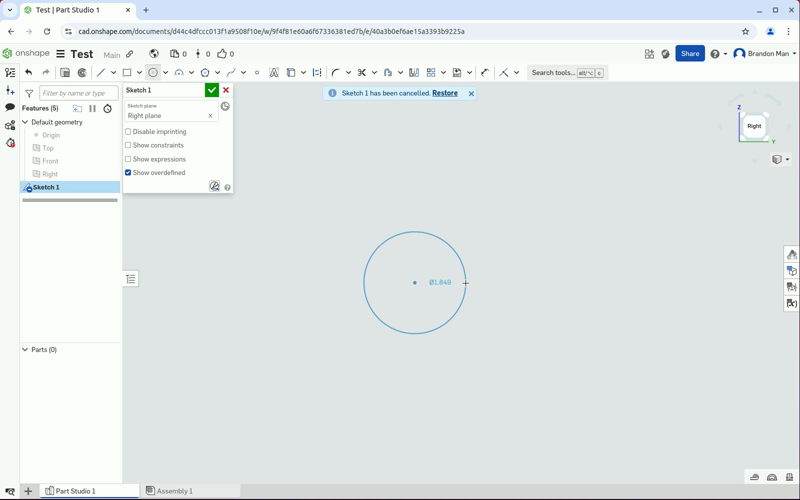
scroll(-6)
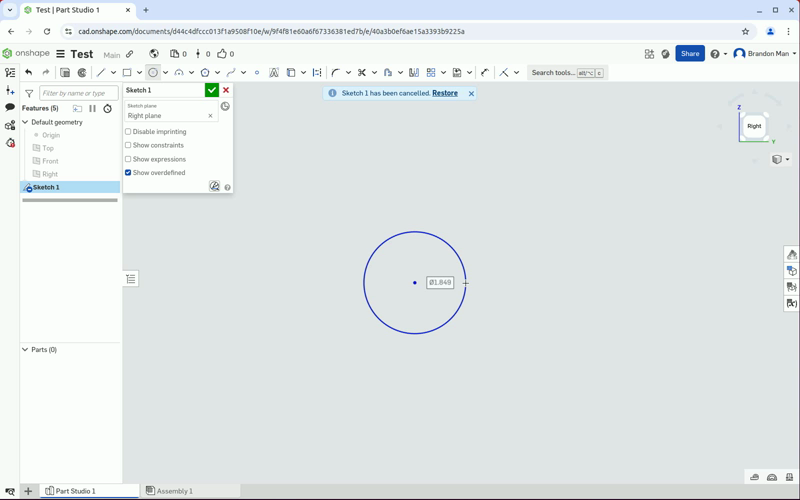
scroll(-6)
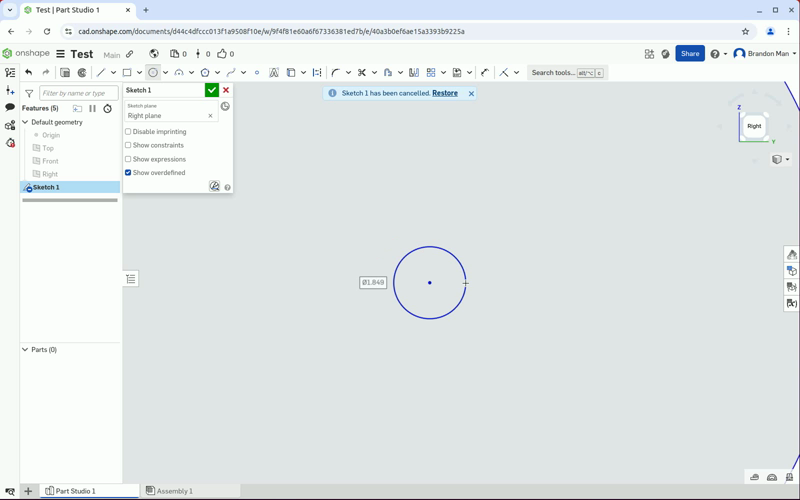
scroll(-6)
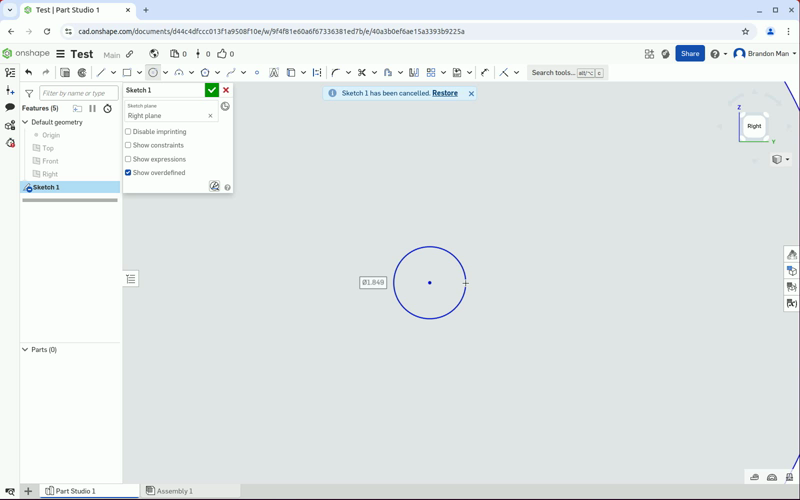
scroll(-6)
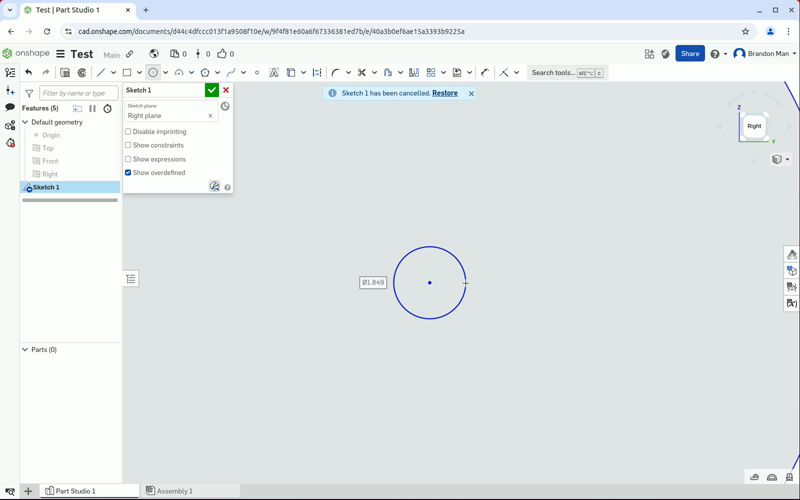
scroll(-6)
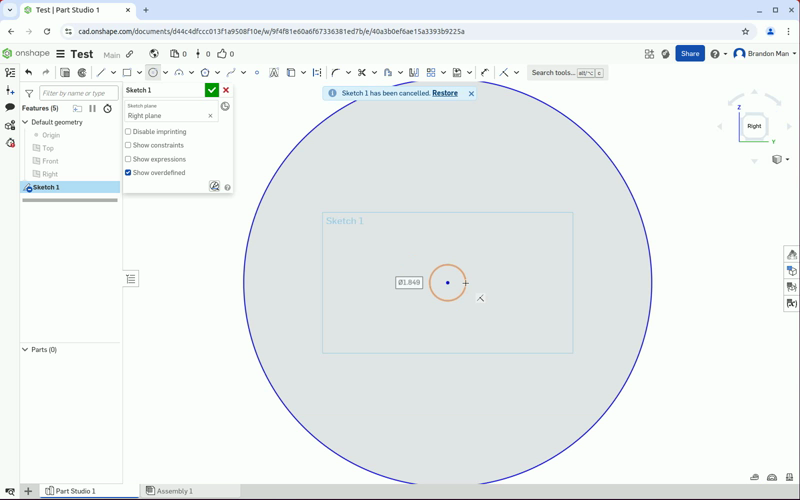
scroll(-6)
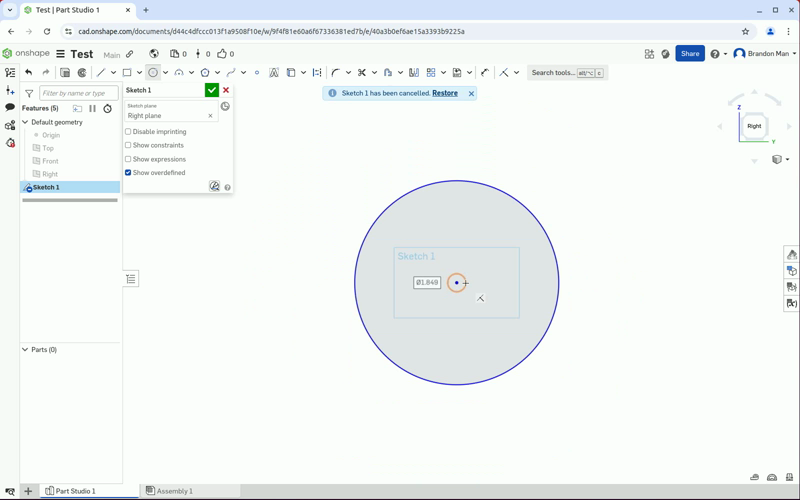
scroll(-6)
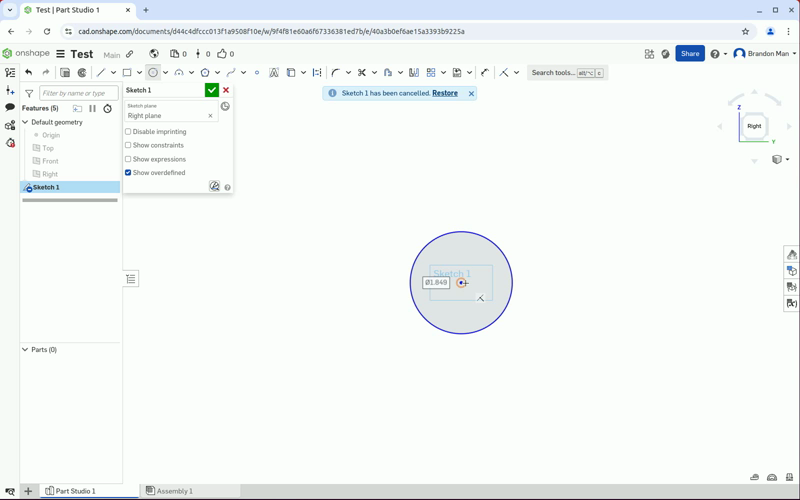
key(esc)
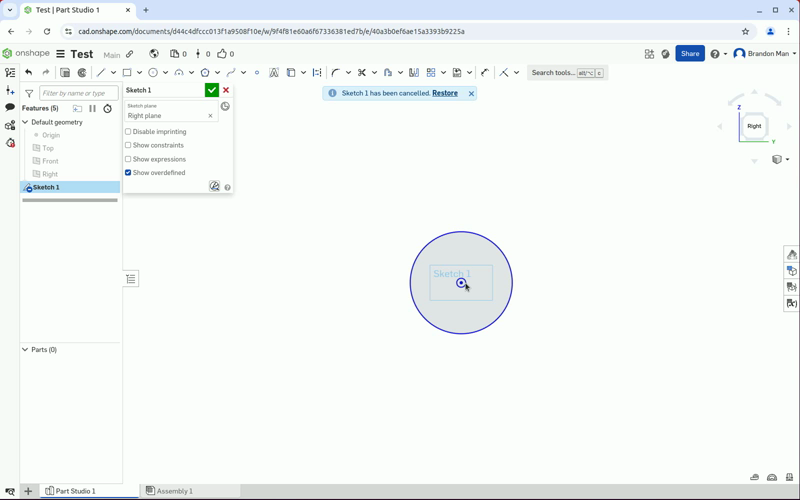
mouse_move(487, 266)
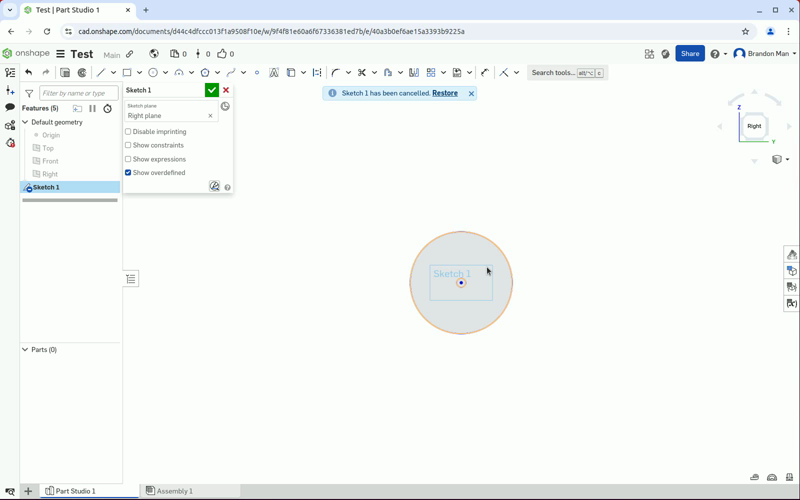
click(487, 266)
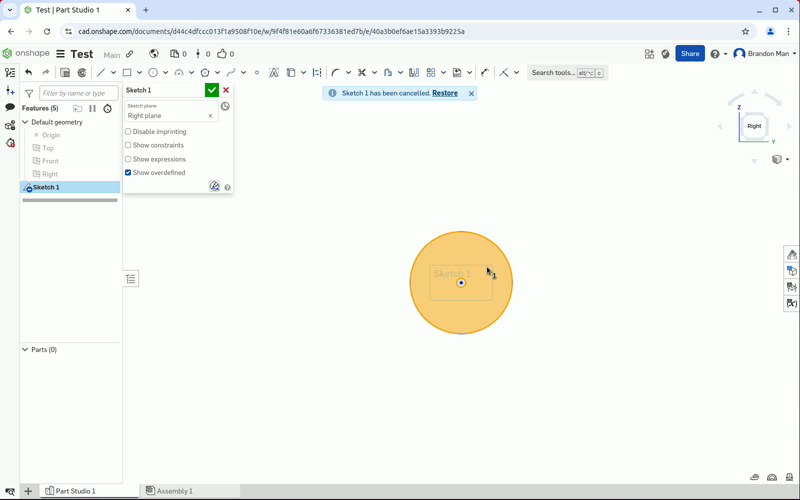
mouse_move(73, 352)
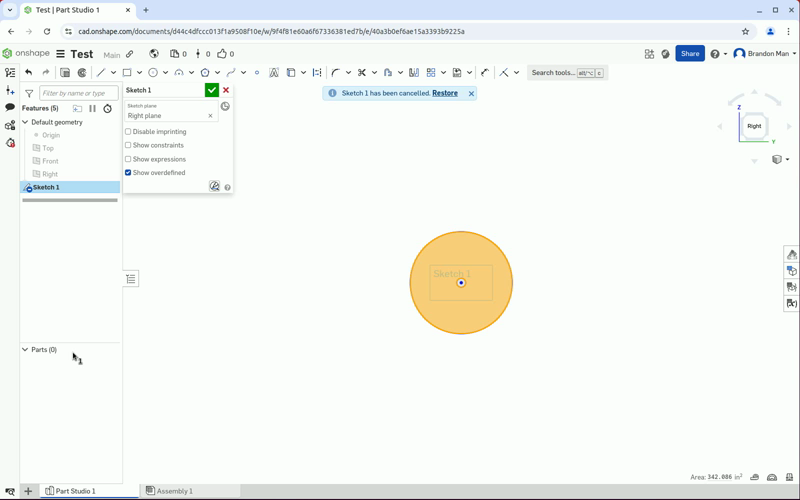
key(shift+y)
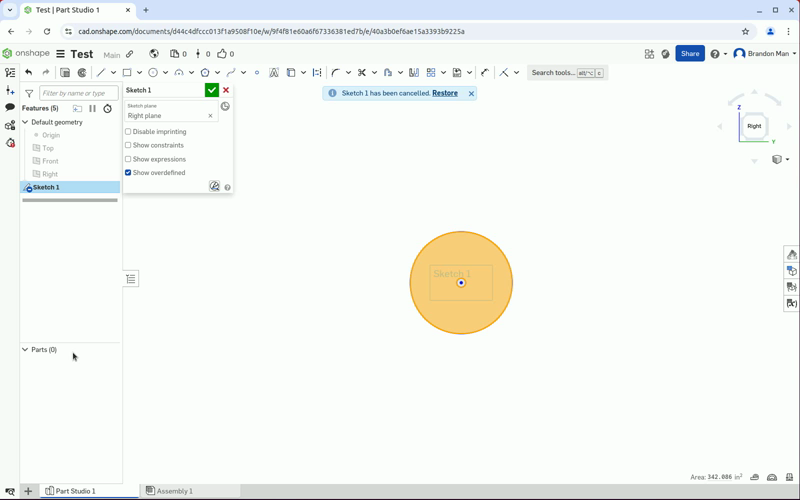
key(shift+e)
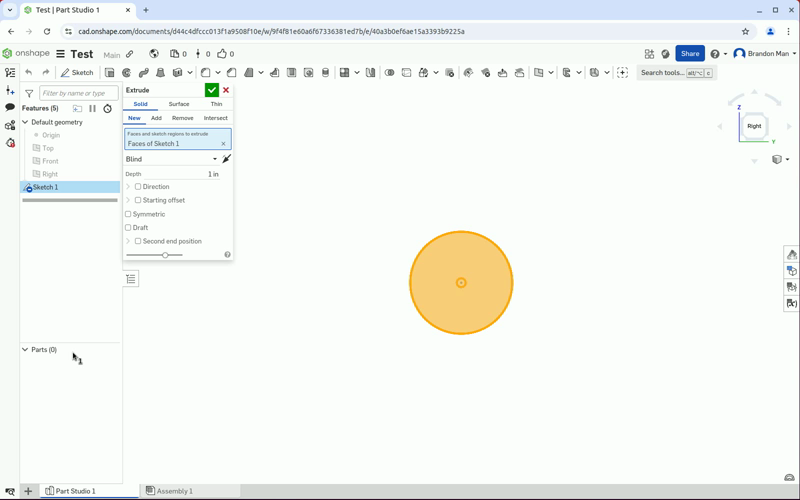
mouse_move(143, 106)
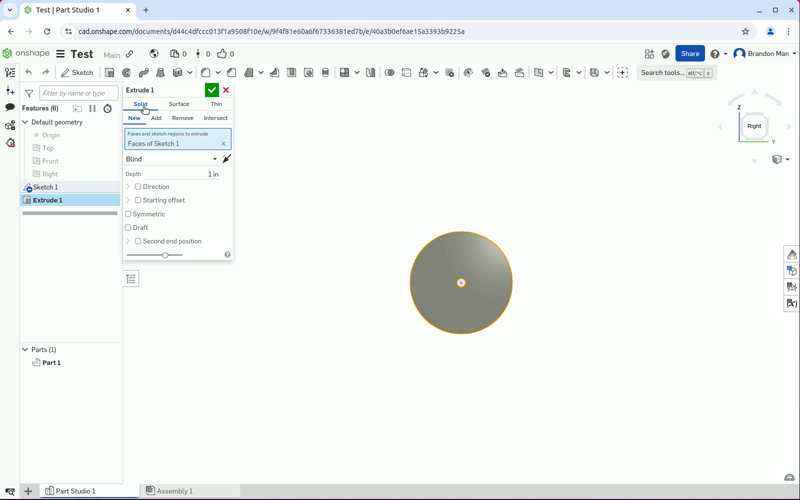
click(143, 106)
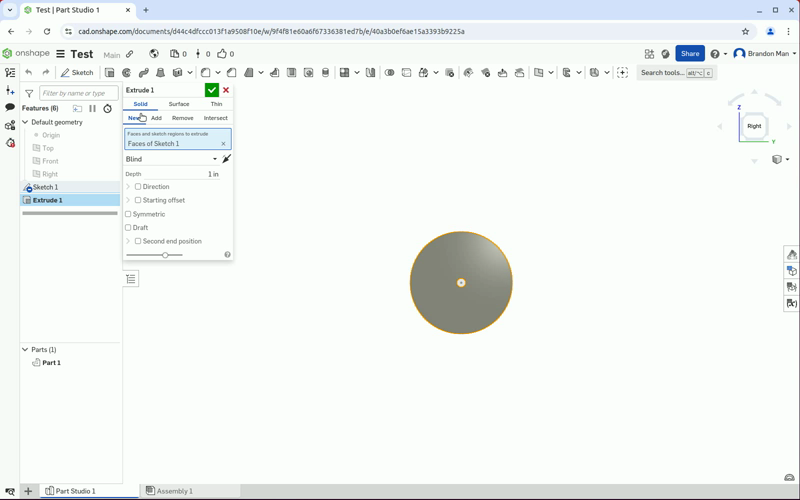
mouse_move(137, 120)
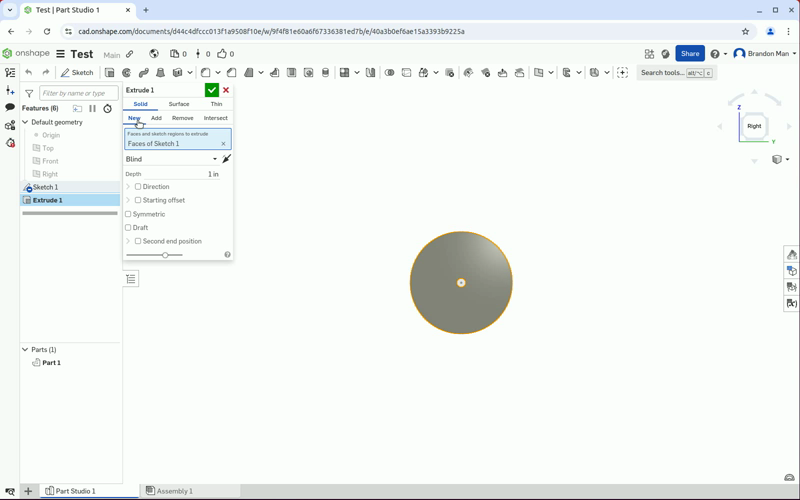
click(137, 120)
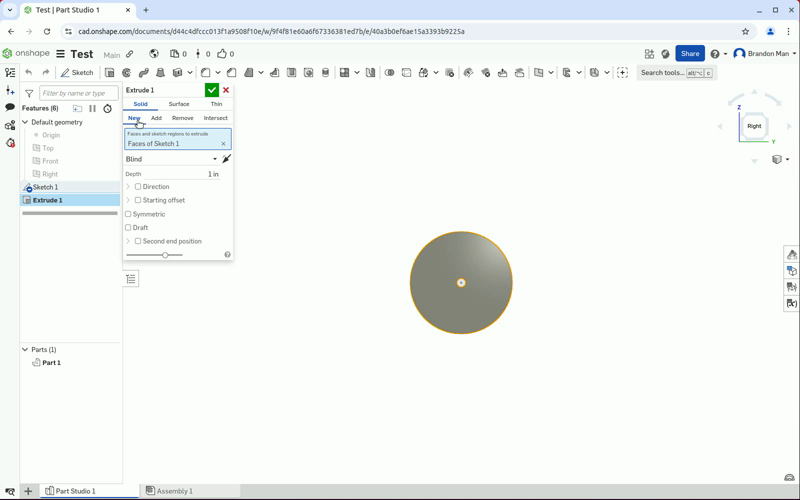
key(tab, 4)
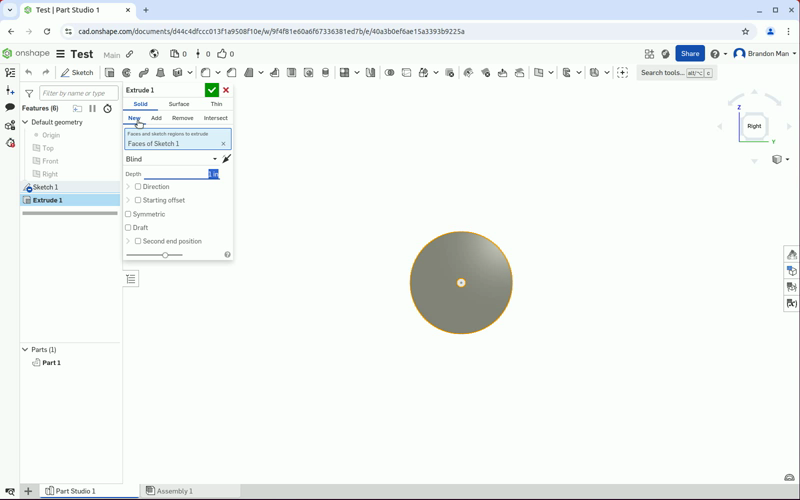
text(27.922)
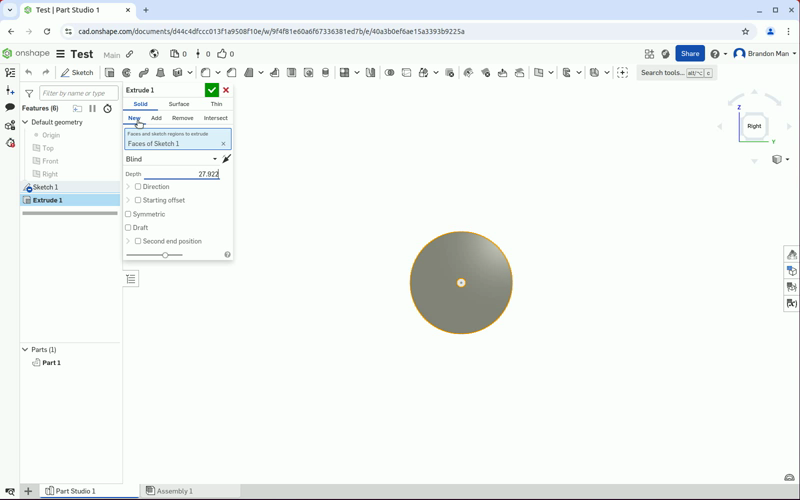
key(tab, 3)
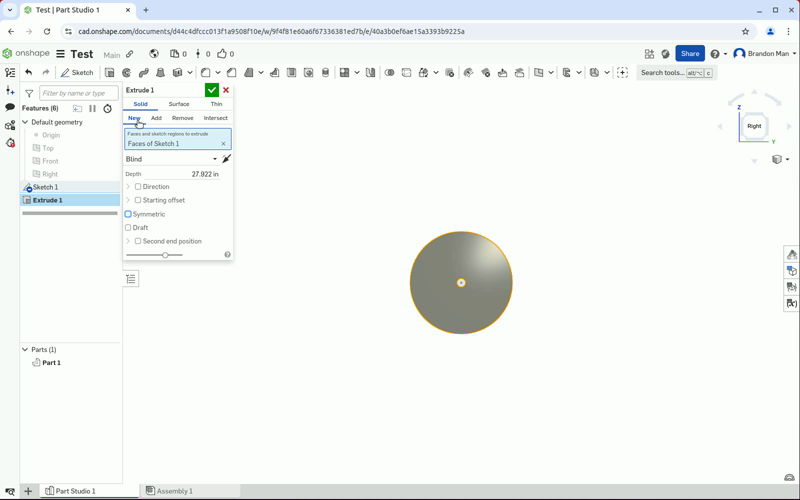
key(space)
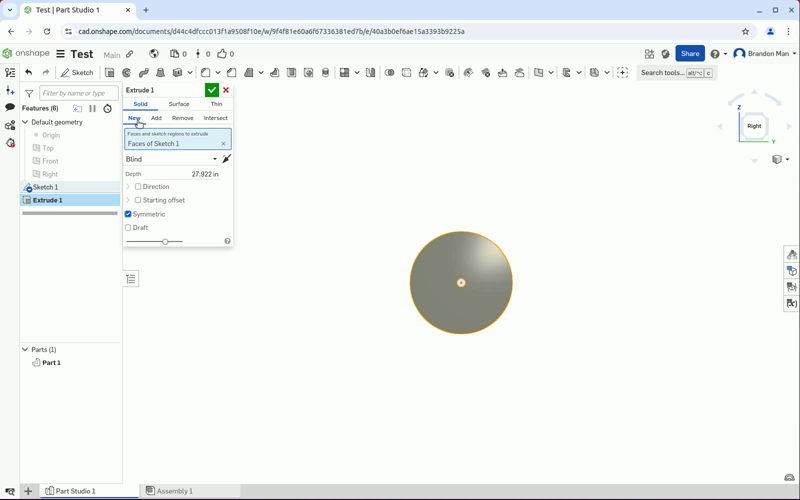
key(enter)
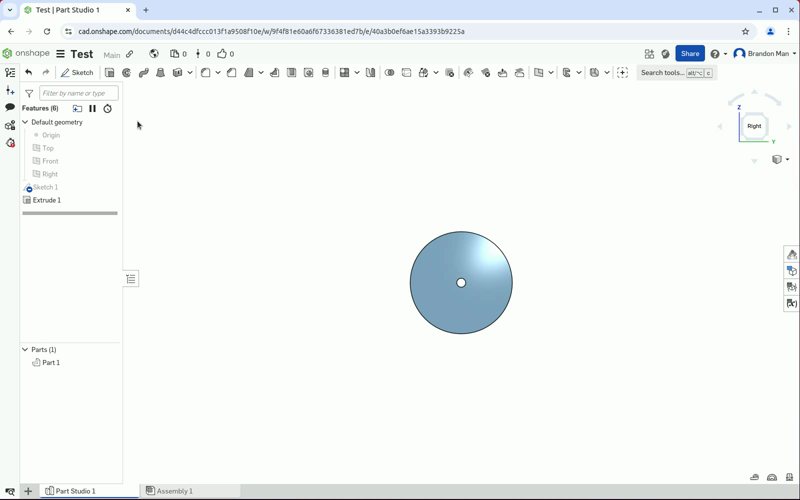
key(shift+h)
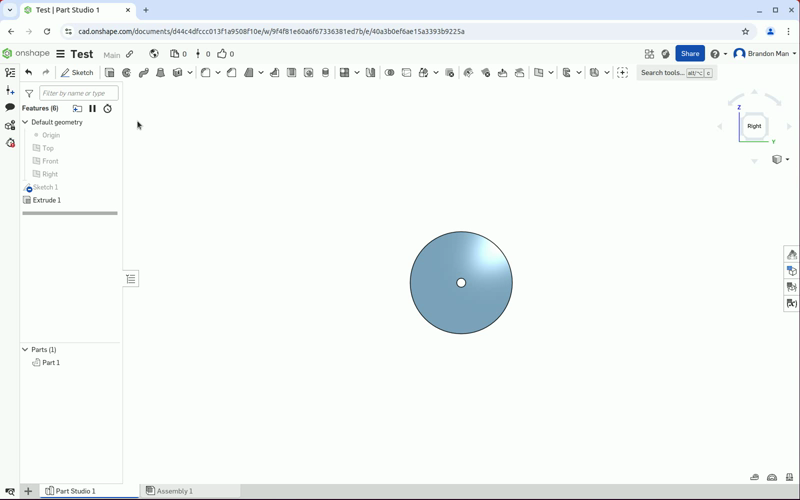
key(shift+h)
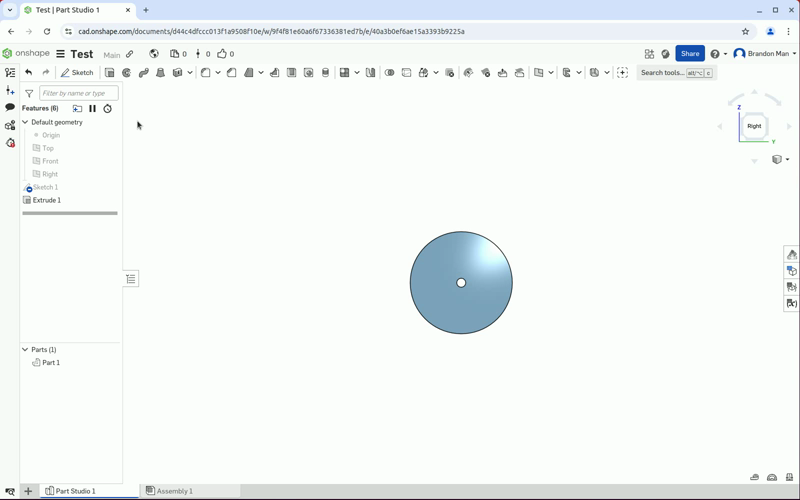
mouse_move(73, 189)
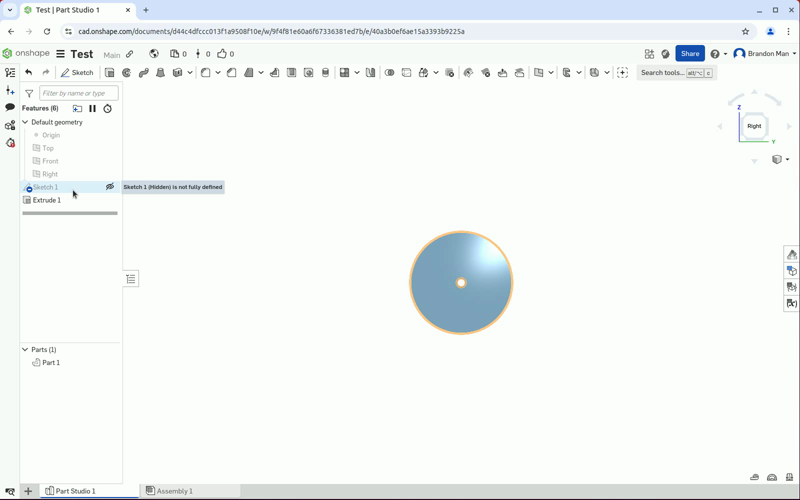
click(73, 189)
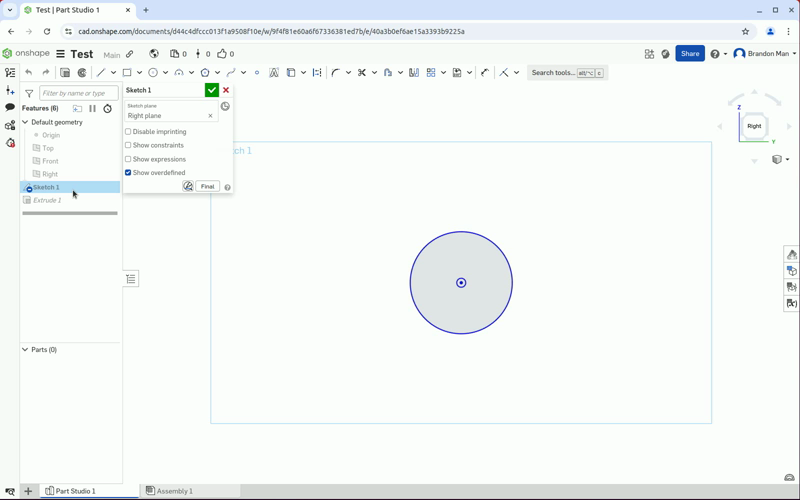
mouse_move(229, 92)
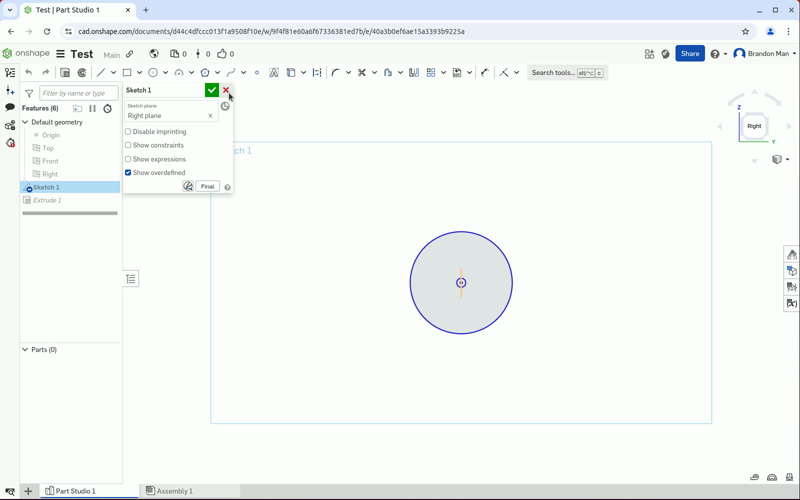
click(229, 92)
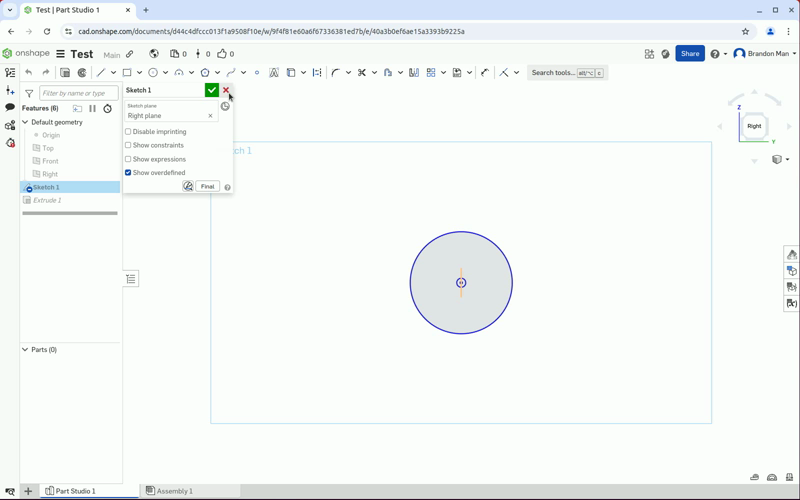
key(shift+s)
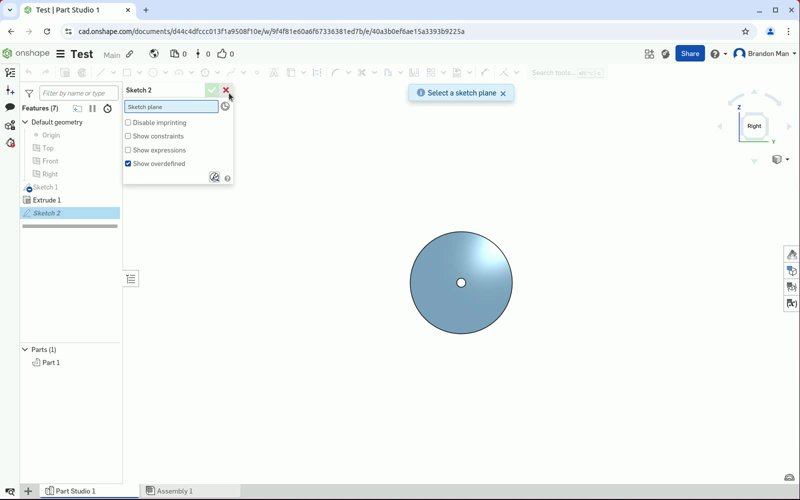
mouse_move(73, 176)
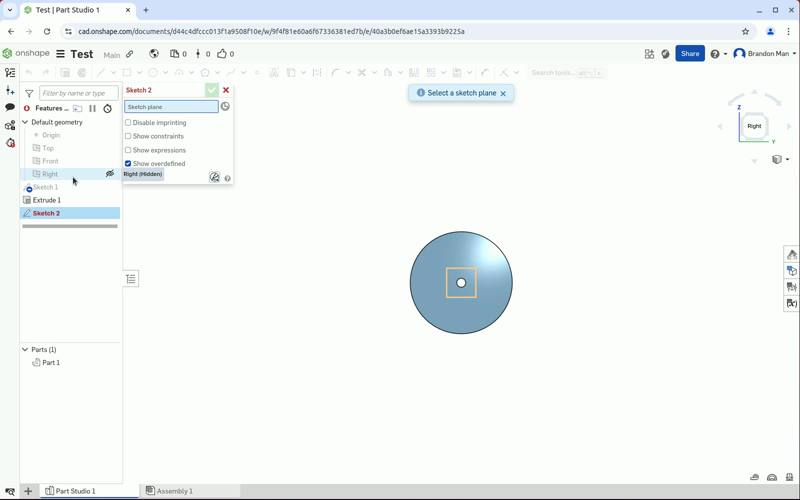
click(73, 176)
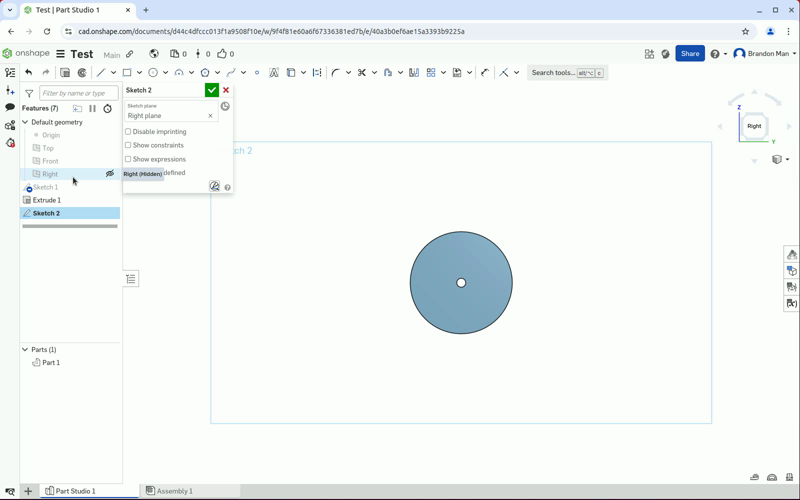
mouse_move(73, 352)
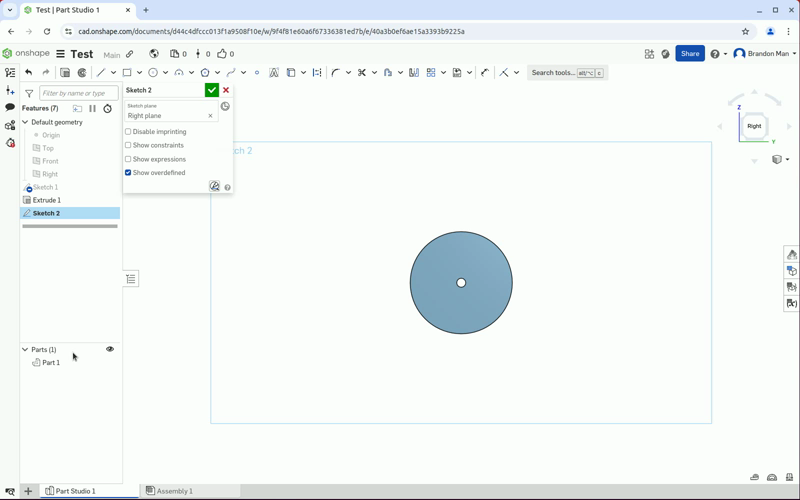
key(y)
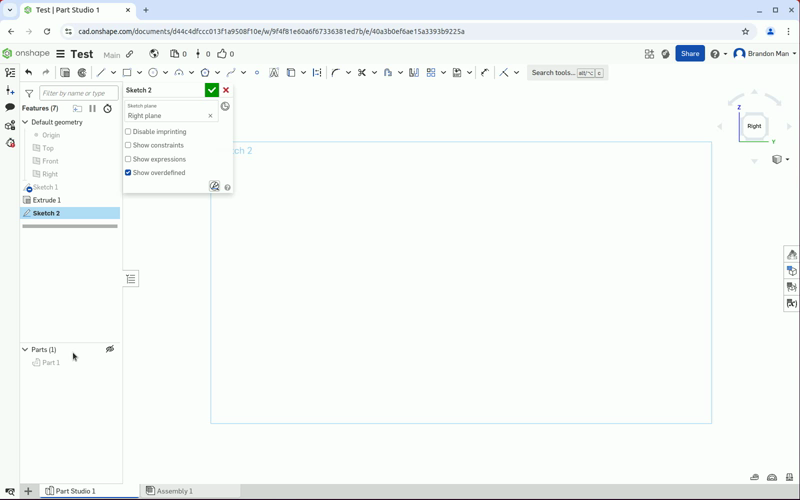
key(c)
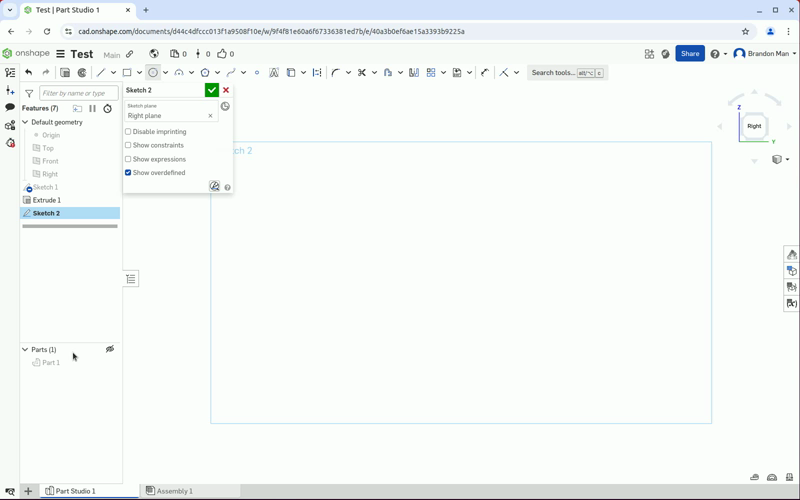
key_down(shift)
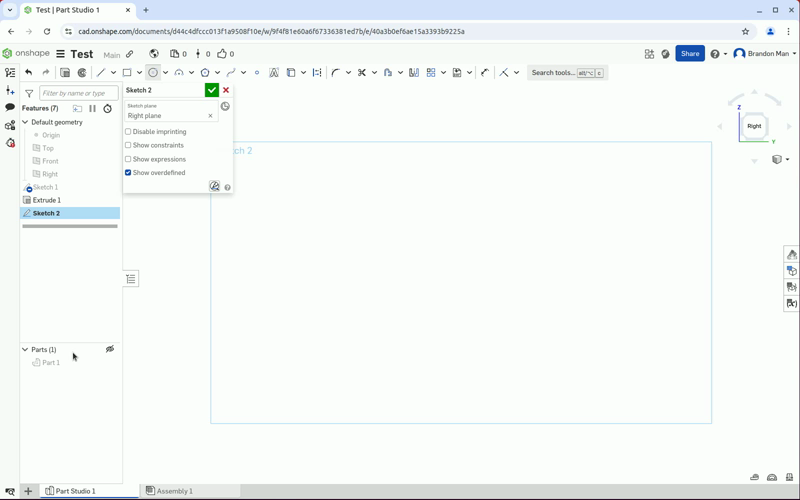
mouse_move(461, 282)
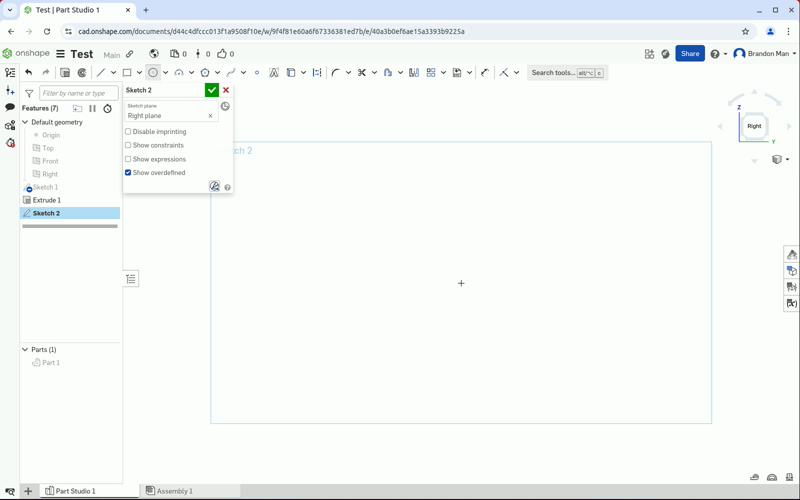
click(461, 282)
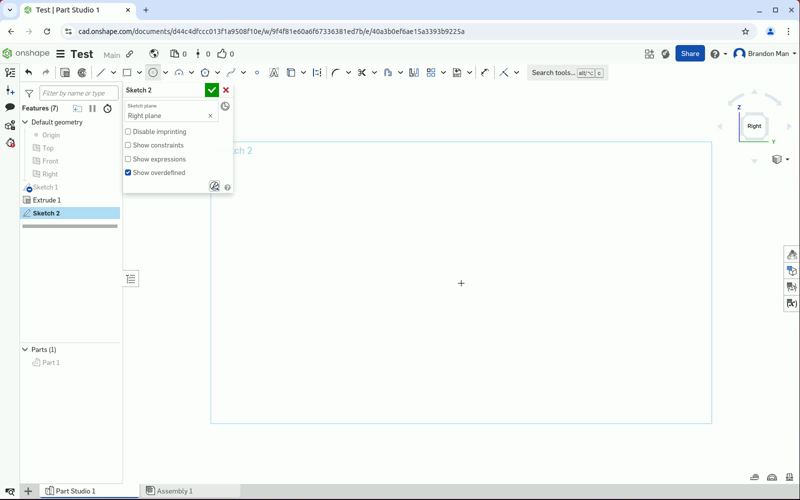
key_up(shift)
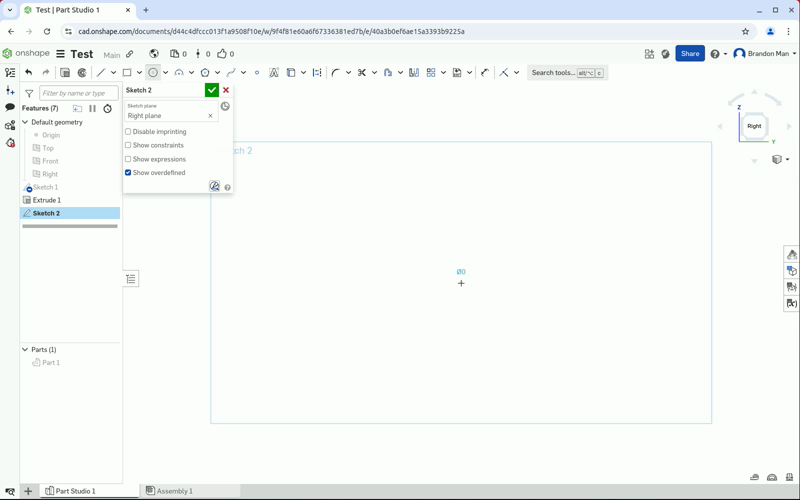
mouse_move(465, 282)
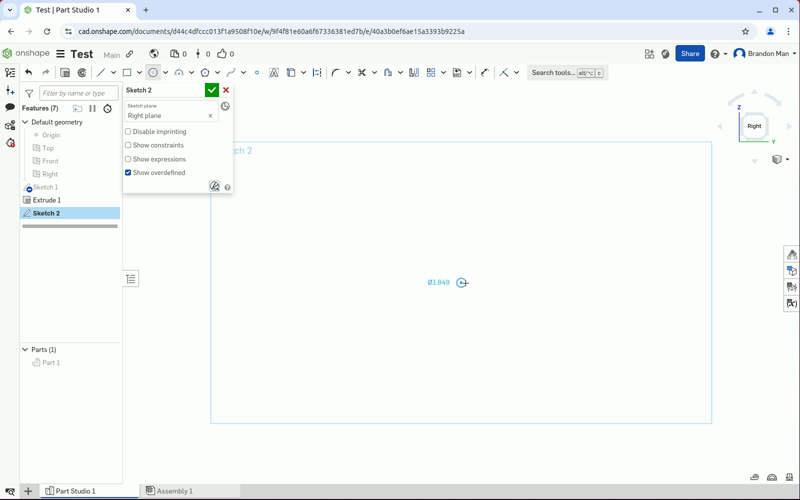
click(465, 282)
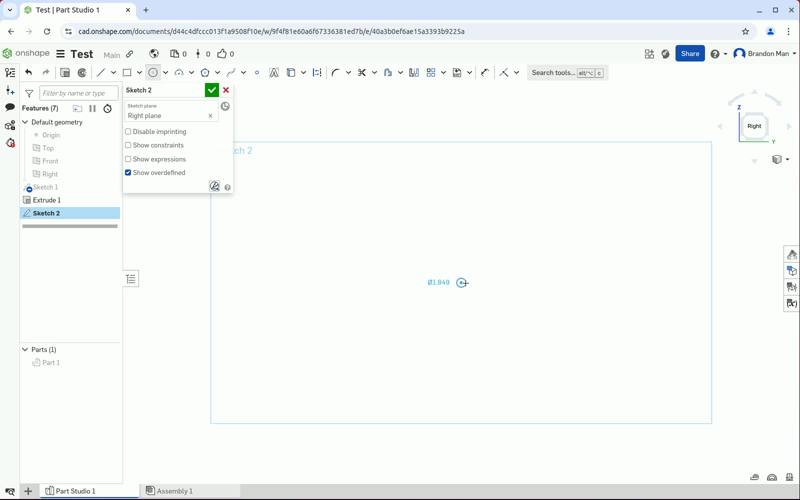
key(esc)
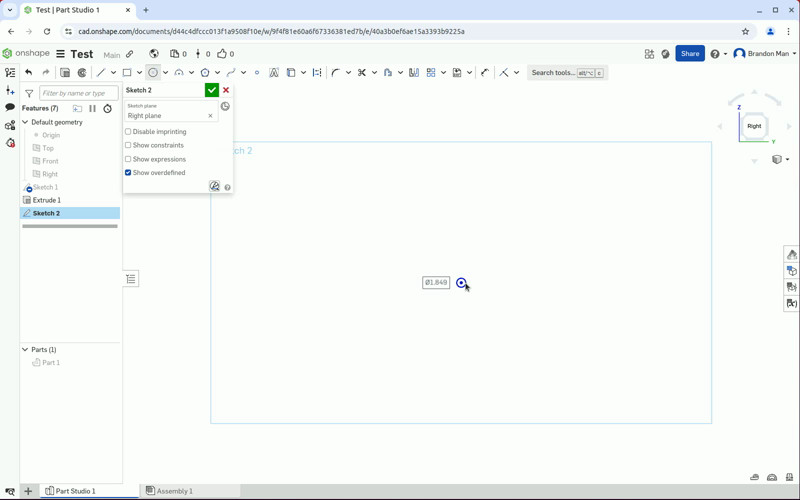
mouse_move(464, 283)
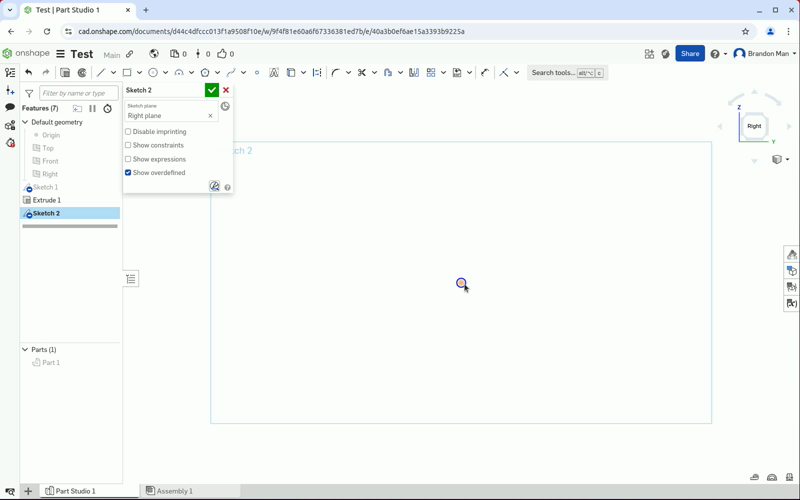
scroll(6)
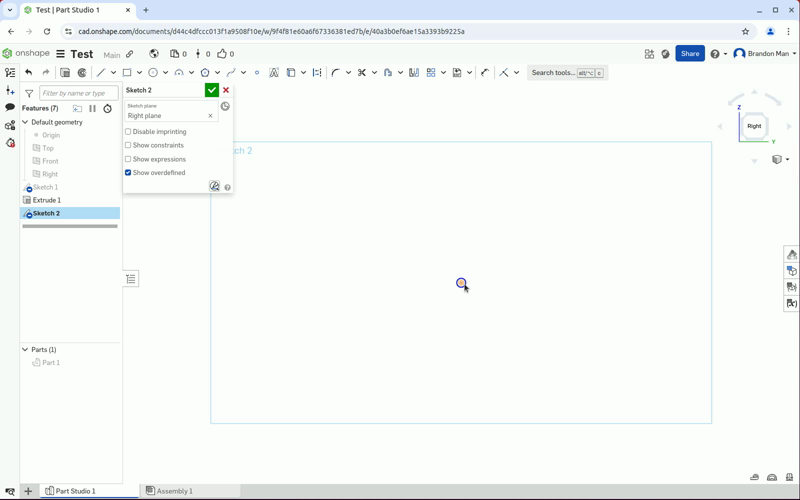
scroll(6)
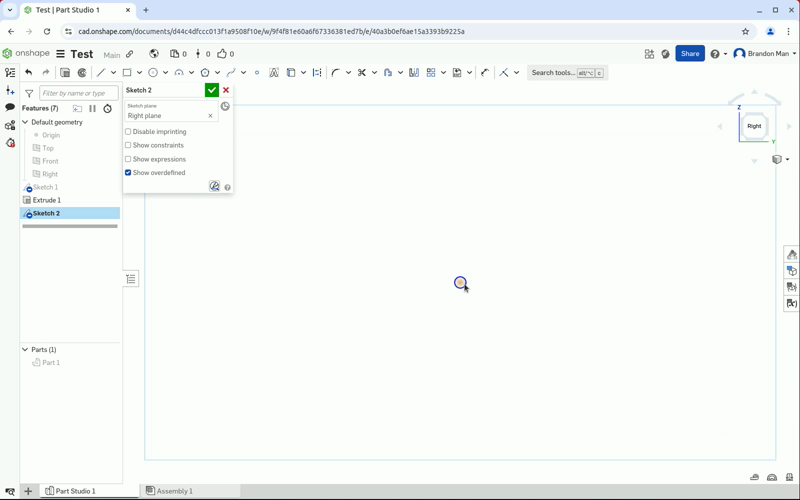
scroll(6)
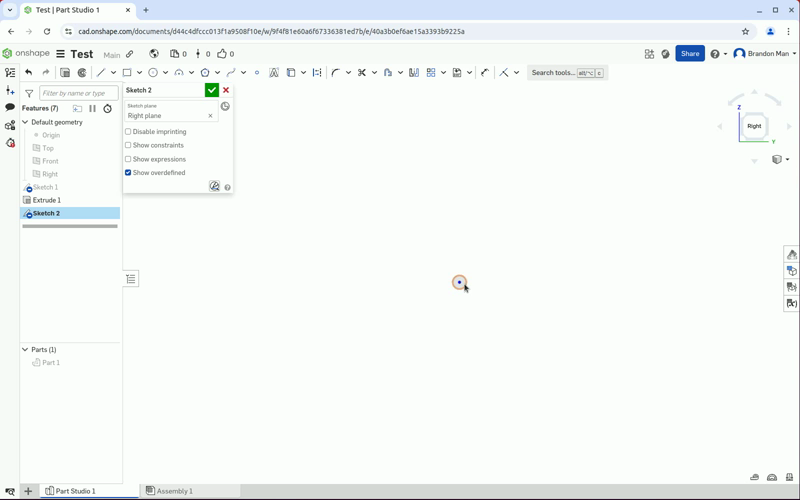
scroll(6)
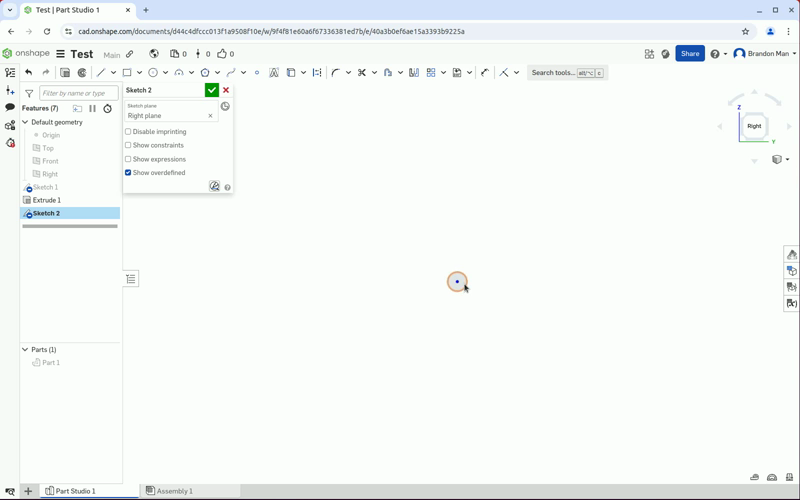
scroll(6)
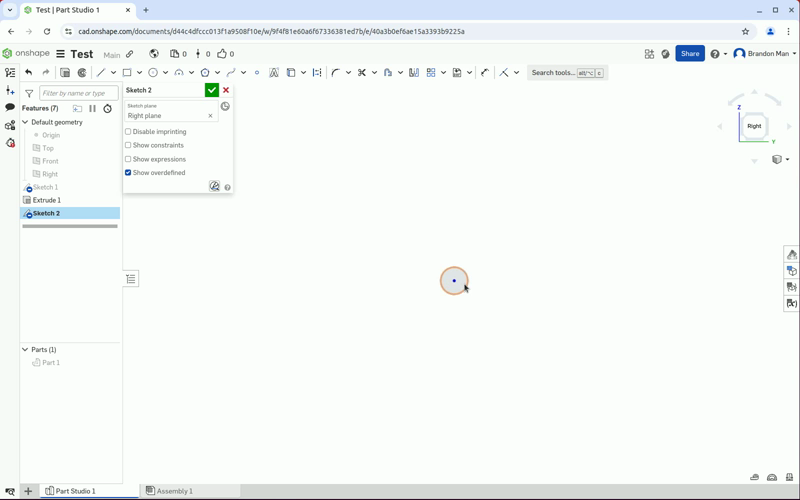
scroll(6)
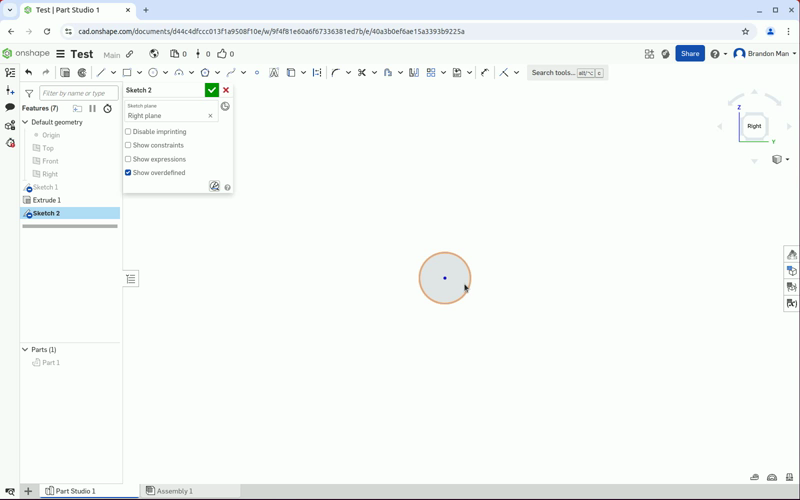
scroll(6)
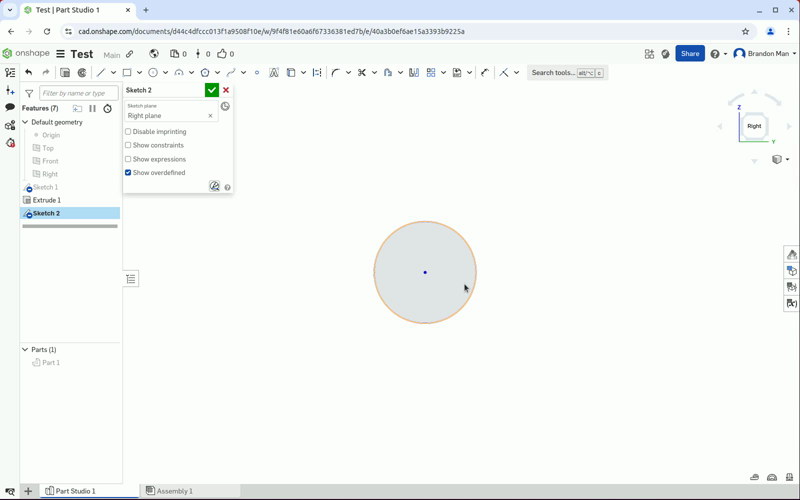
click(464, 283)
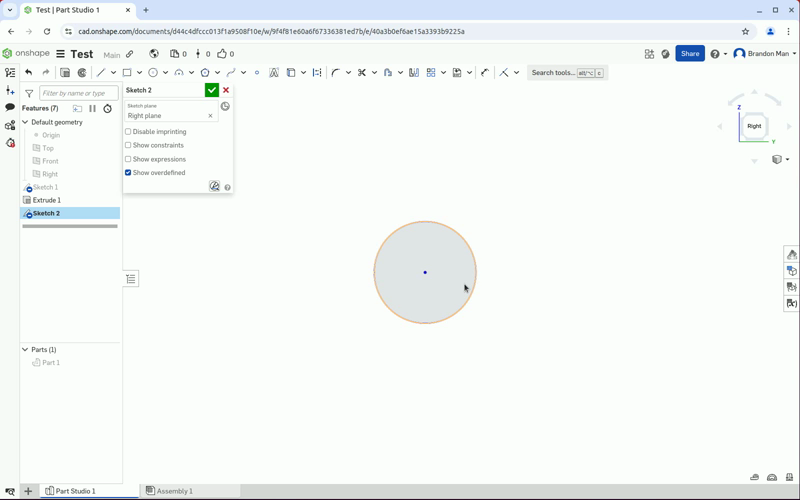
scroll(-6)
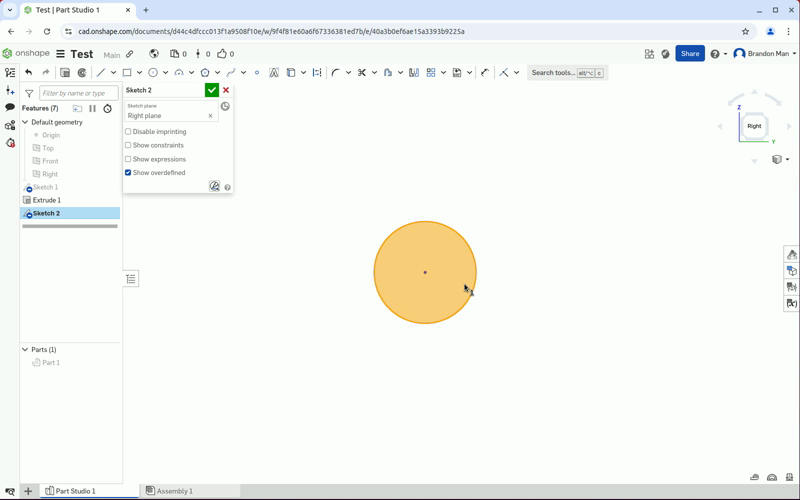
scroll(-6)
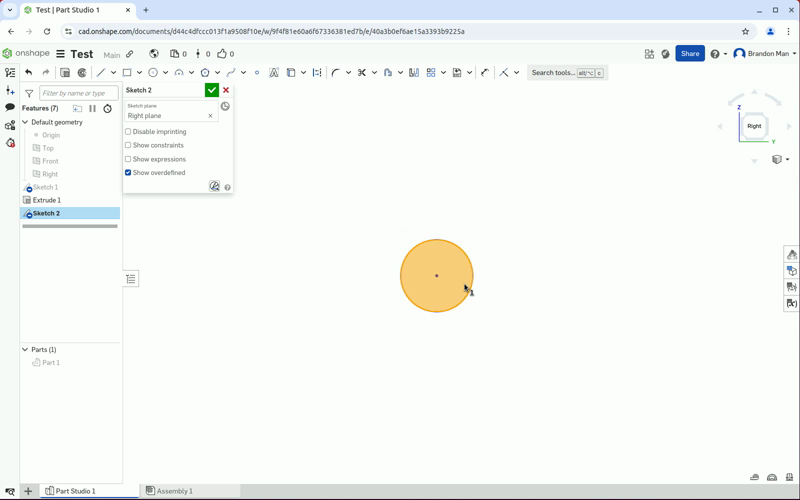
scroll(-6)
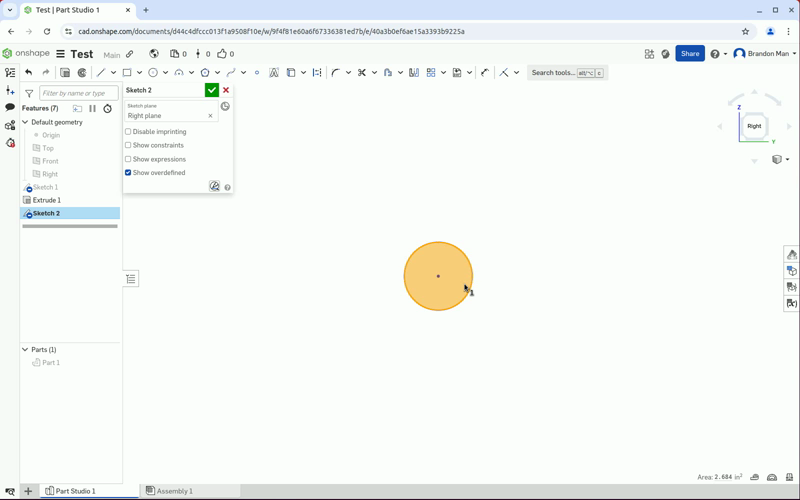
scroll(-6)
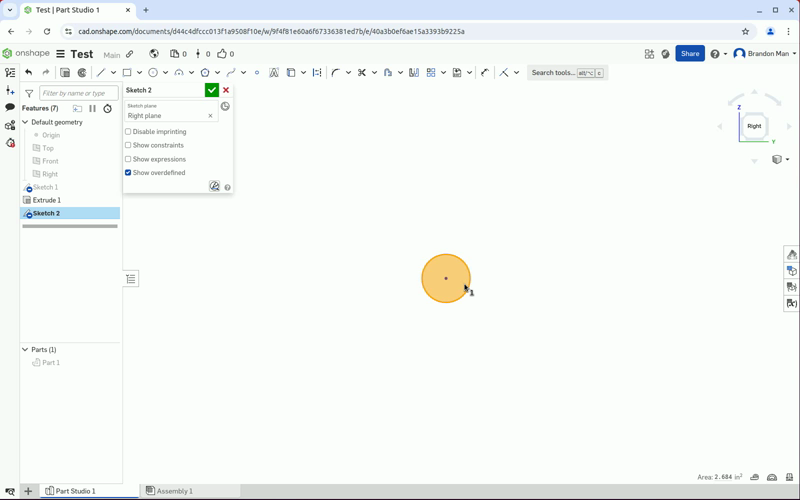
scroll(-6)
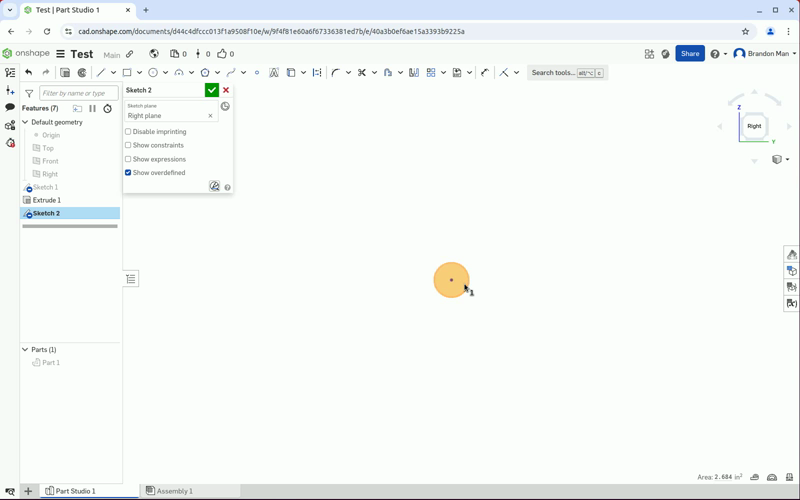
scroll(-6)
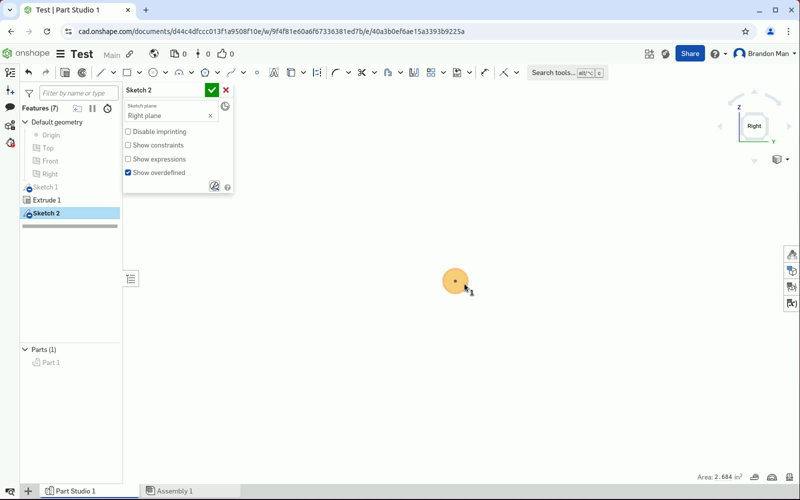
scroll(-6)
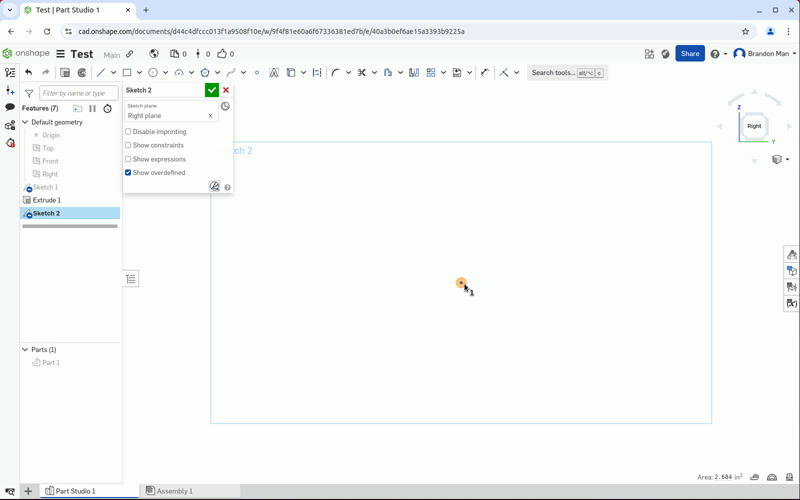
mouse_move(73, 352)
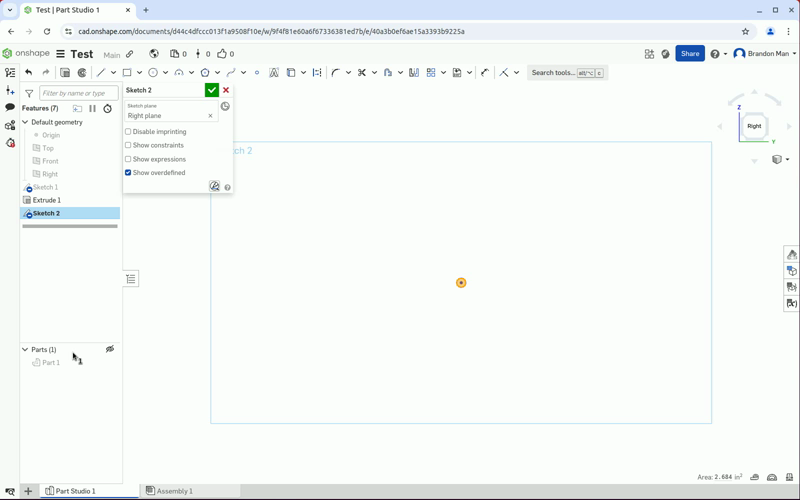
key(shift+y)
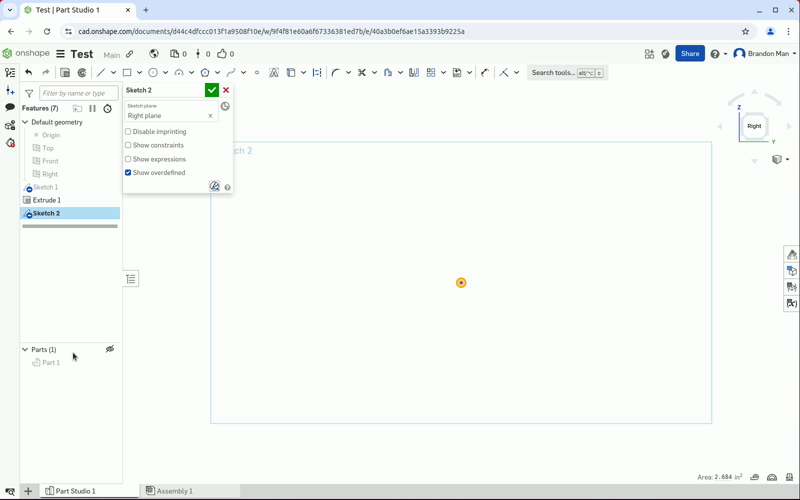
key(shift+e)
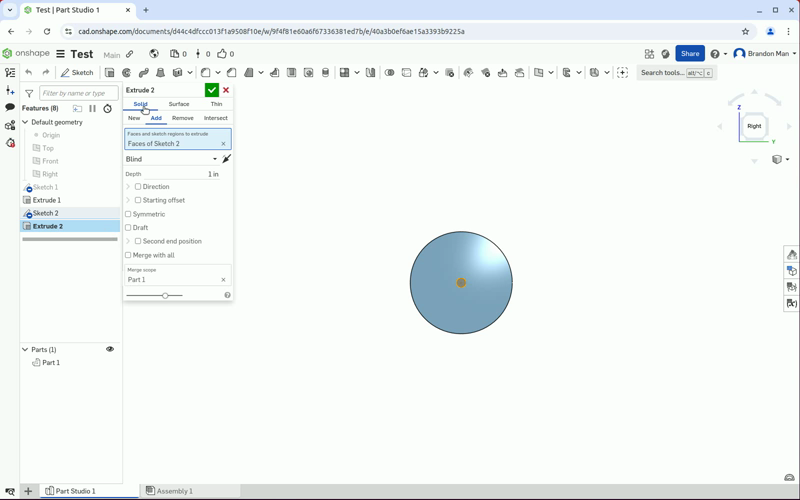
mouse_move(143, 106)
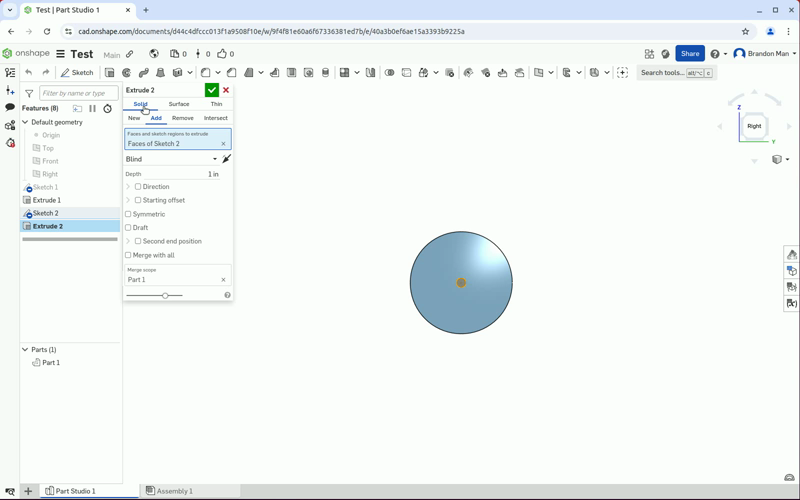
click(143, 106)
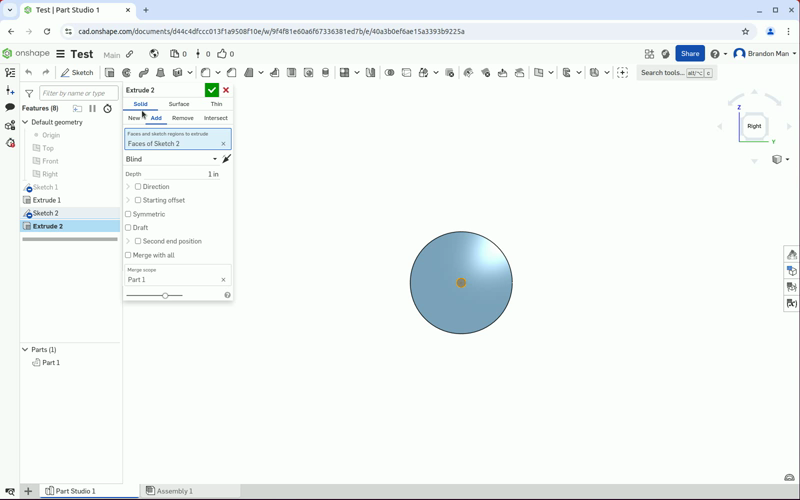
mouse_move(137, 120)
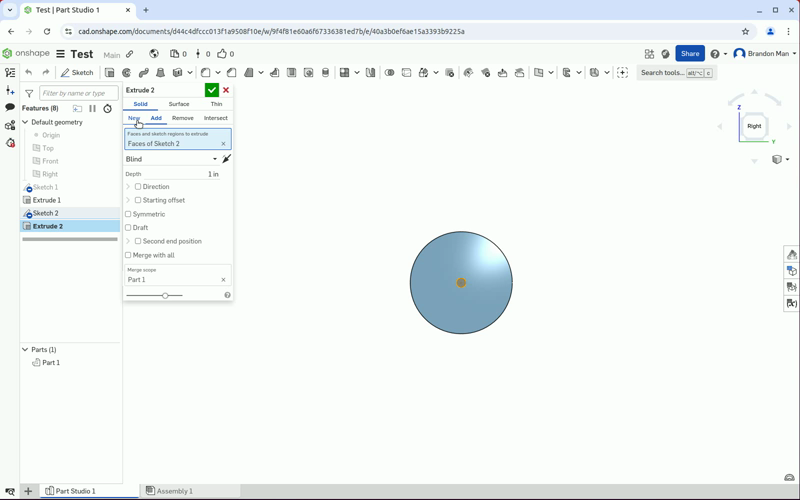
click(137, 120)
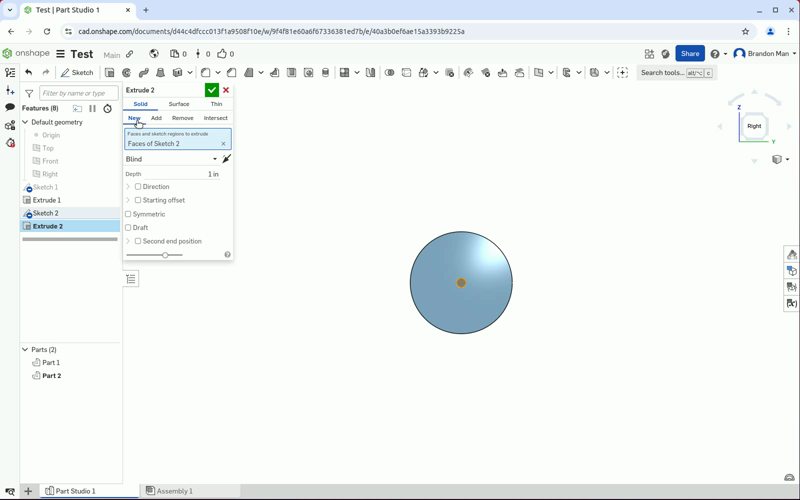
key(tab, 4)
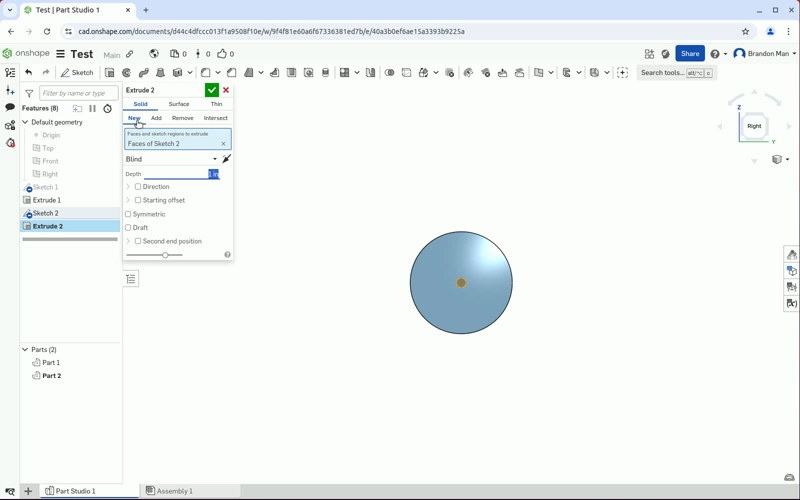
text(33.7)
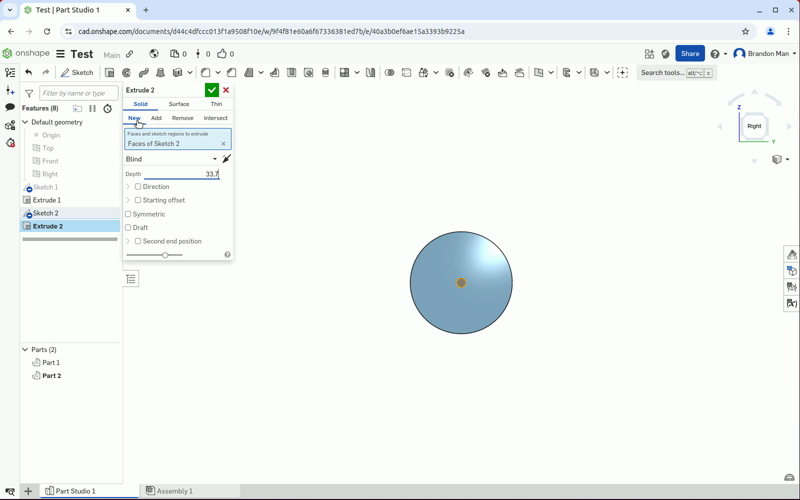
key(tab, 3)
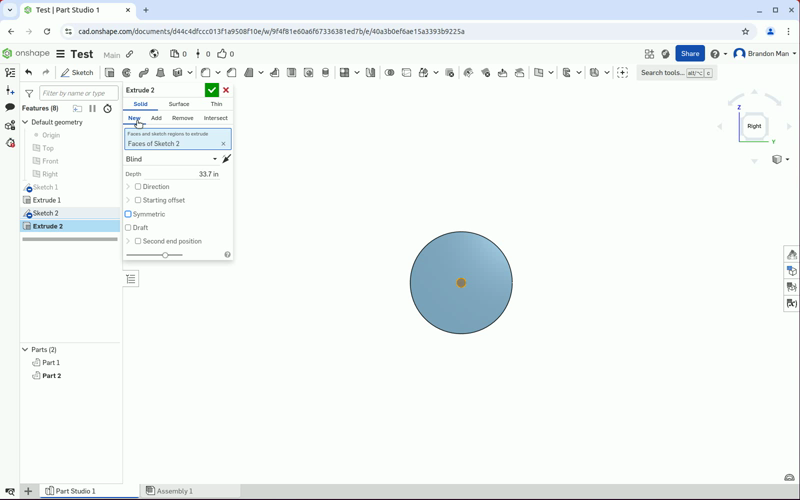
key(space)
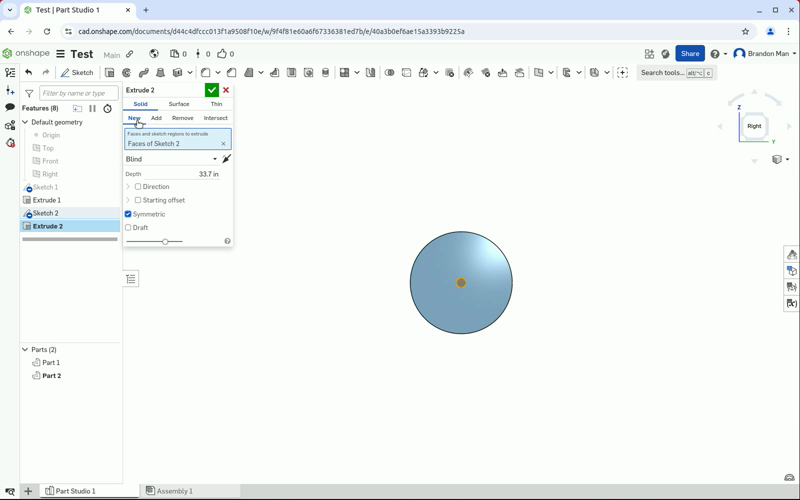
key(enter)
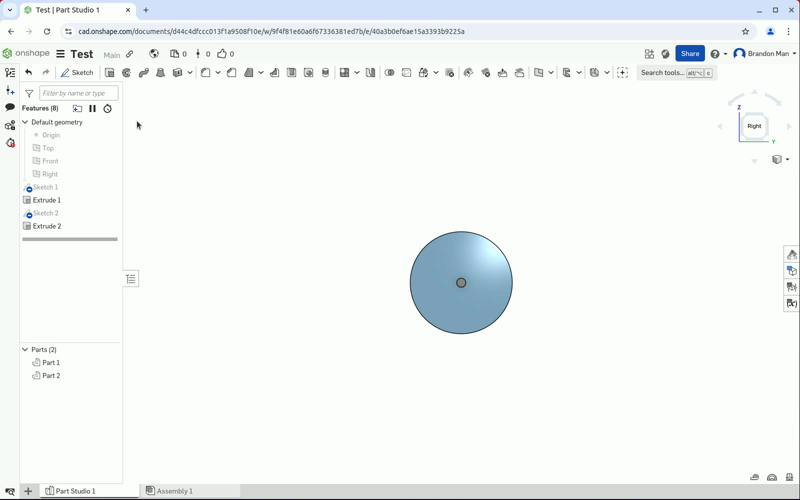
key(shift+h)
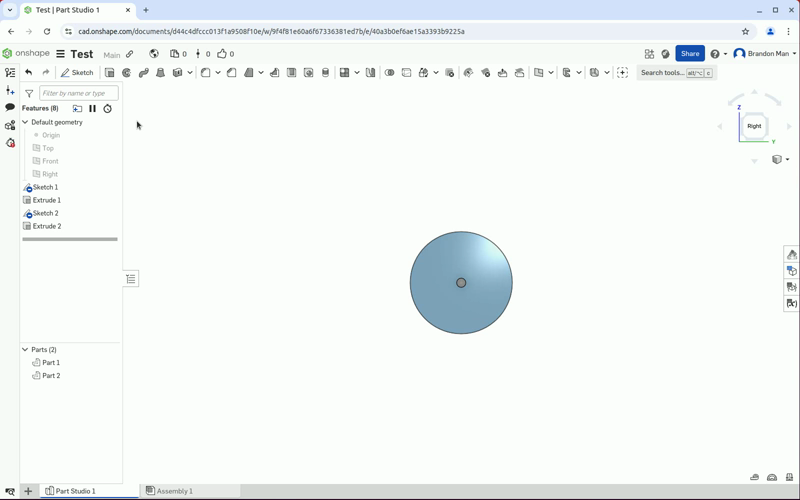
key(shift+h)
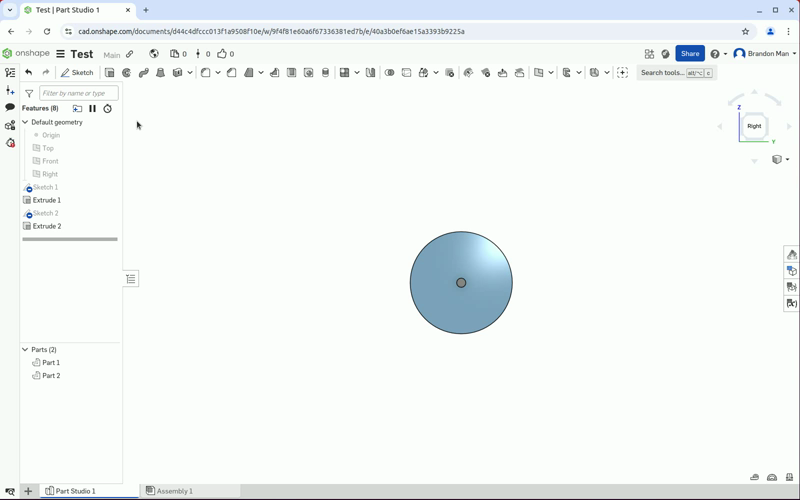
mouse_move(73, 189)
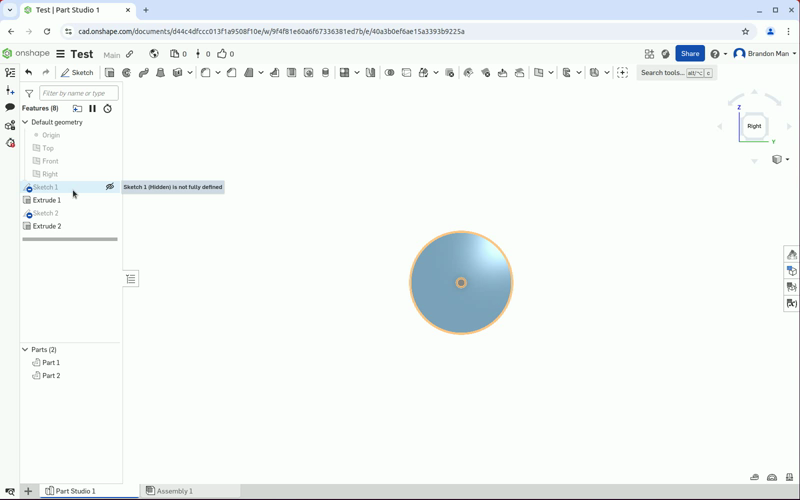
click(73, 189)
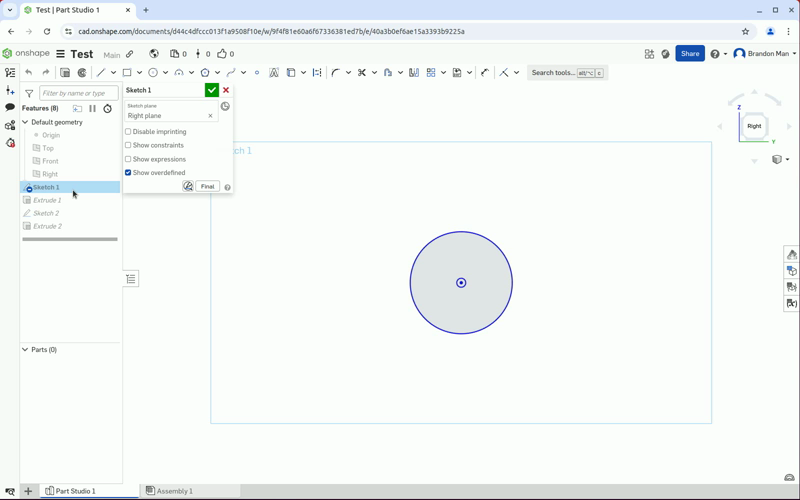
mouse_move(229, 92)
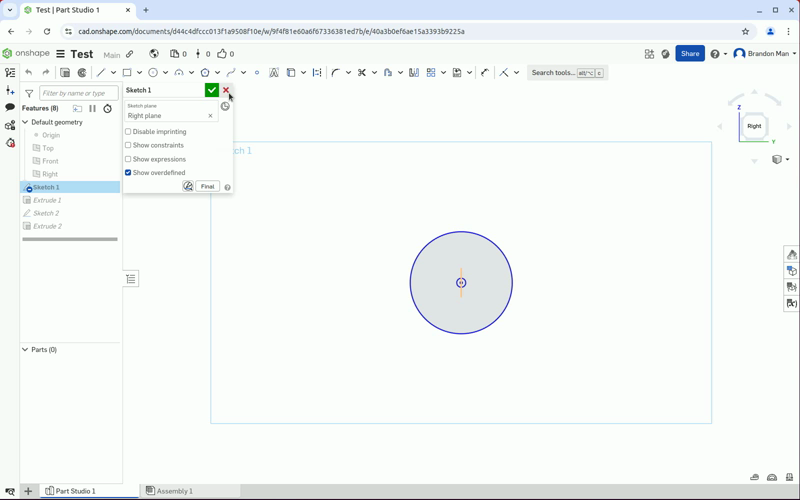
click(229, 92)
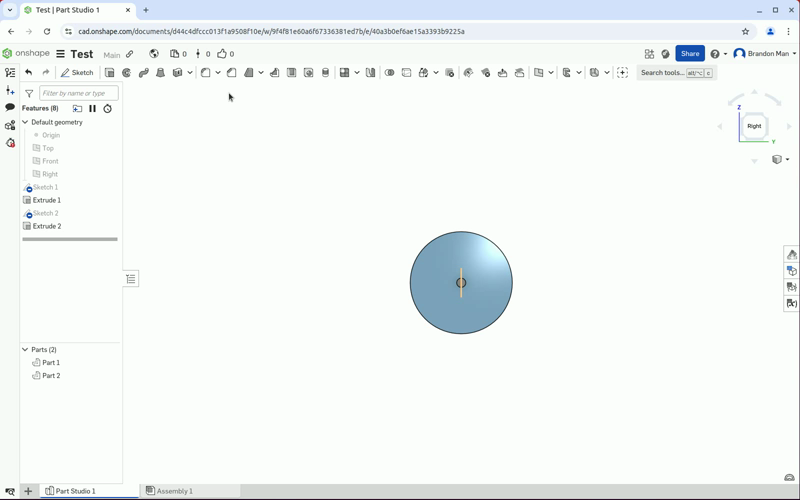
mouse_move(73, 352)
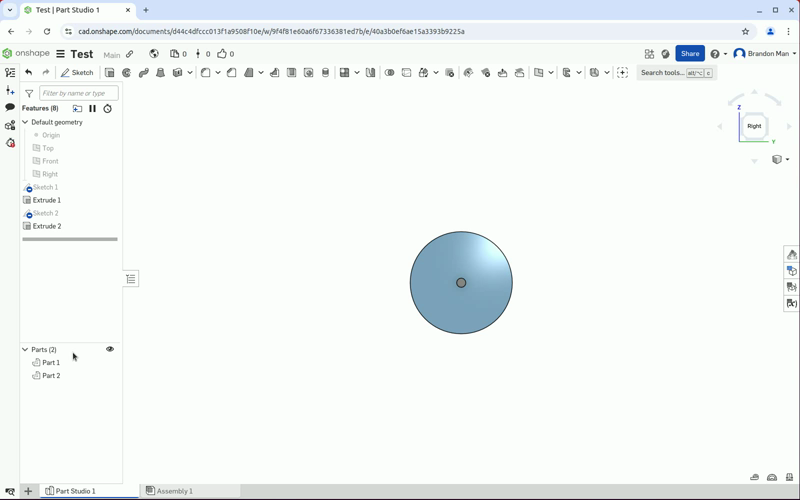
key(y)
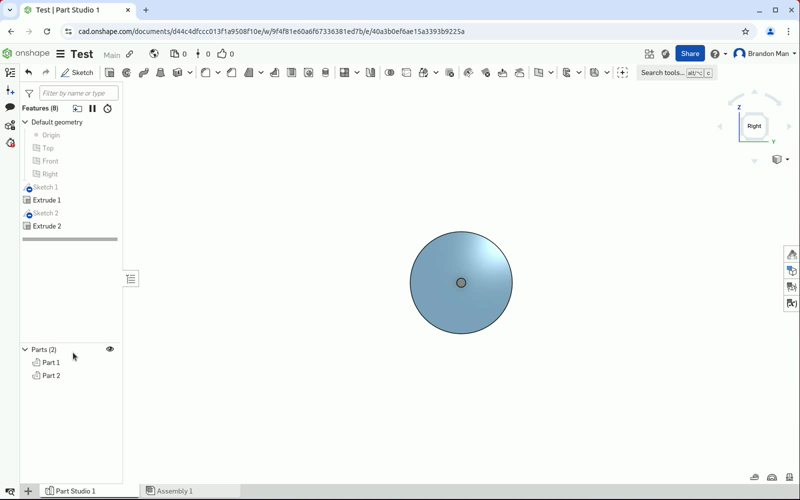
key(shift+p)
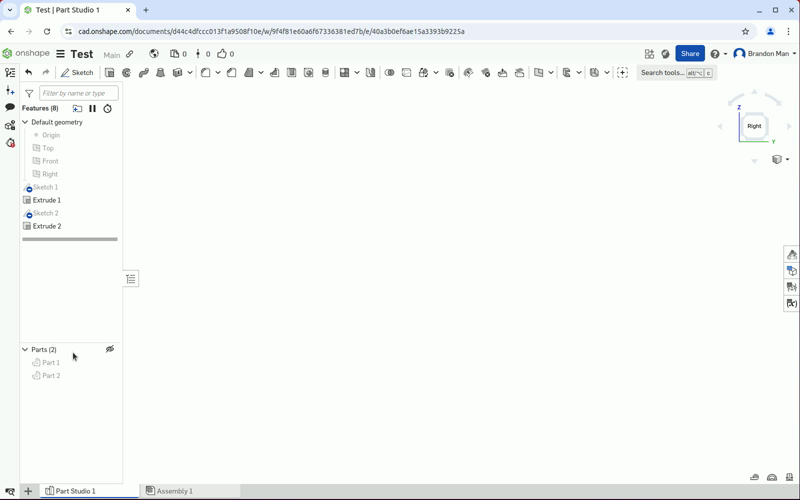
key(space)
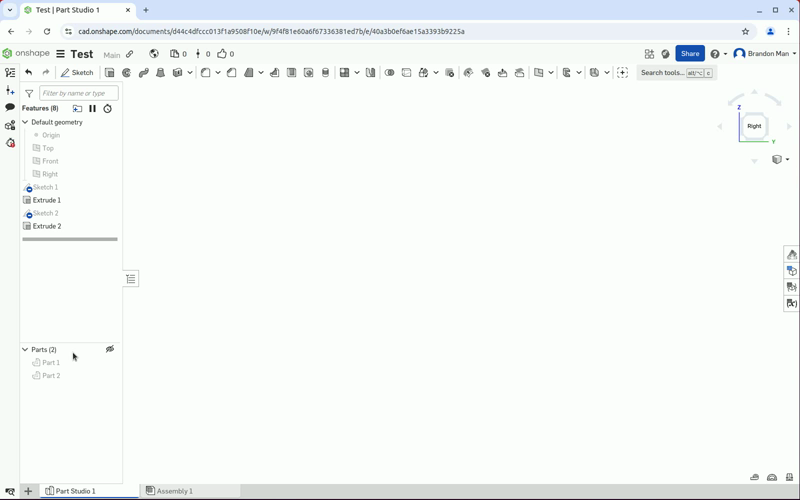
key_down(shift)
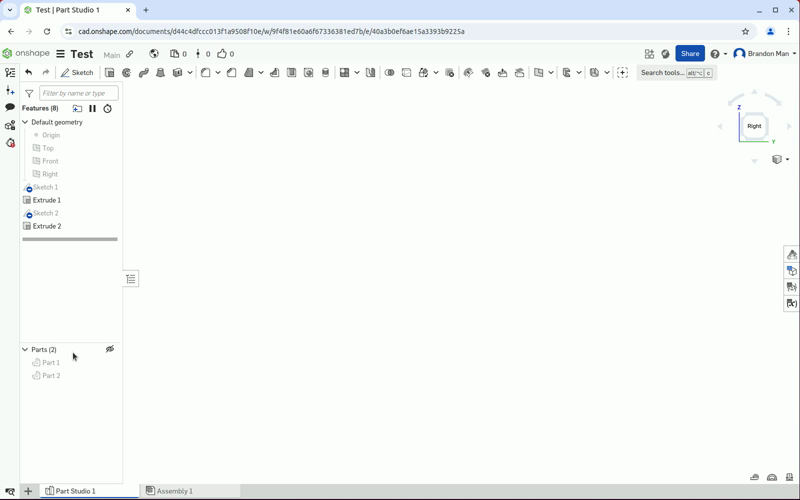
key(right)
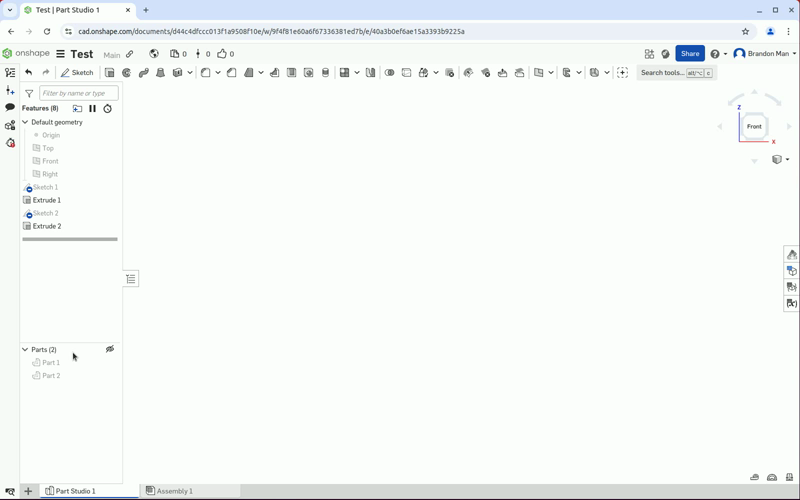
key_up(shift)
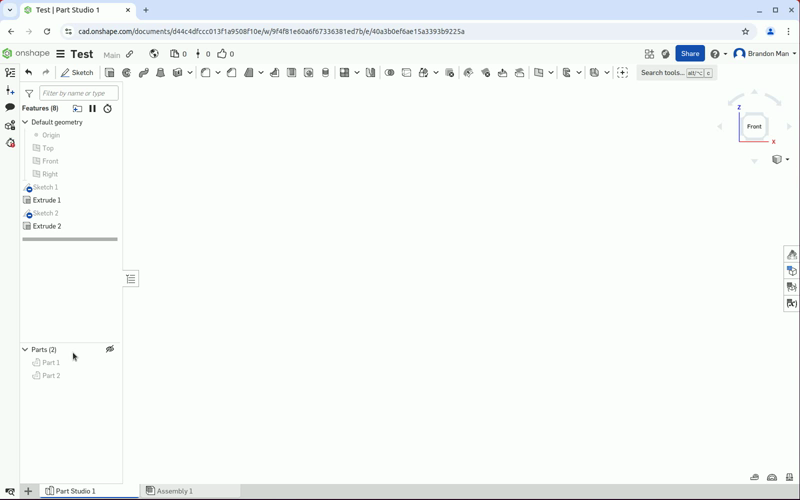
mouse_move(73, 352)
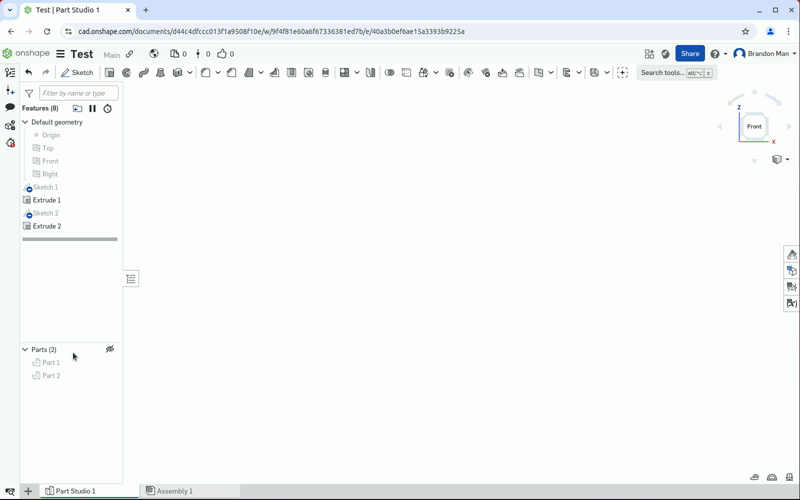
key(shift+y)
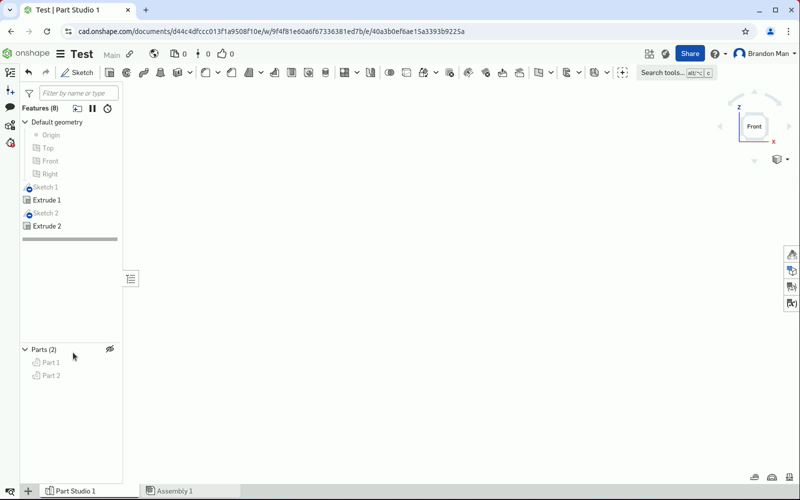
key(shift+s)
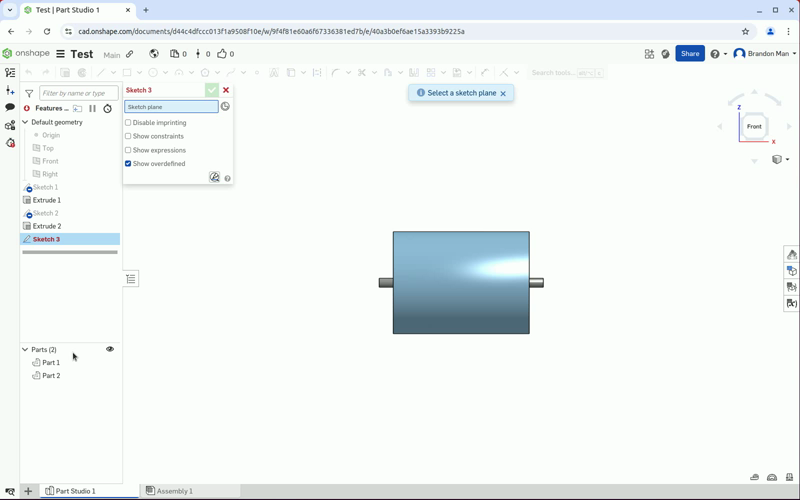
mouse_move(73, 163)
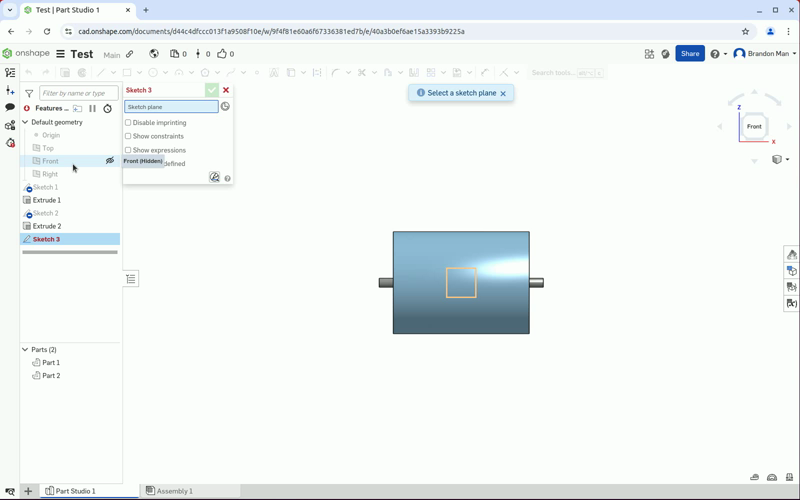
click(73, 163)
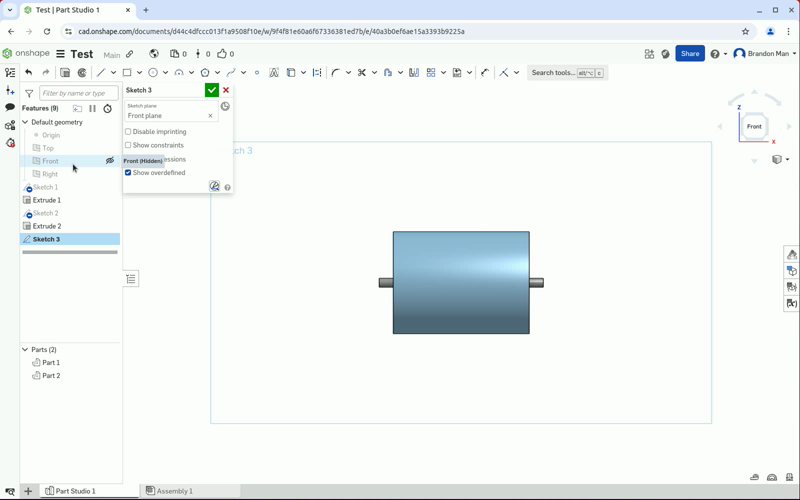
mouse_move(73, 352)
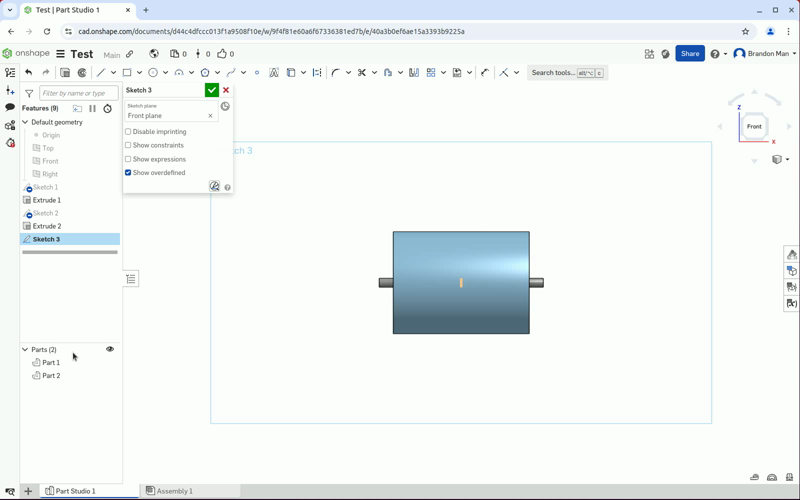
key(y)
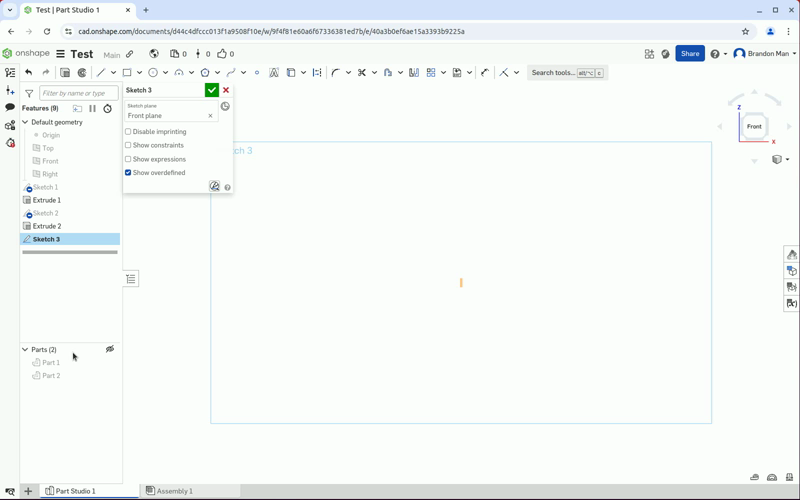
key(l)
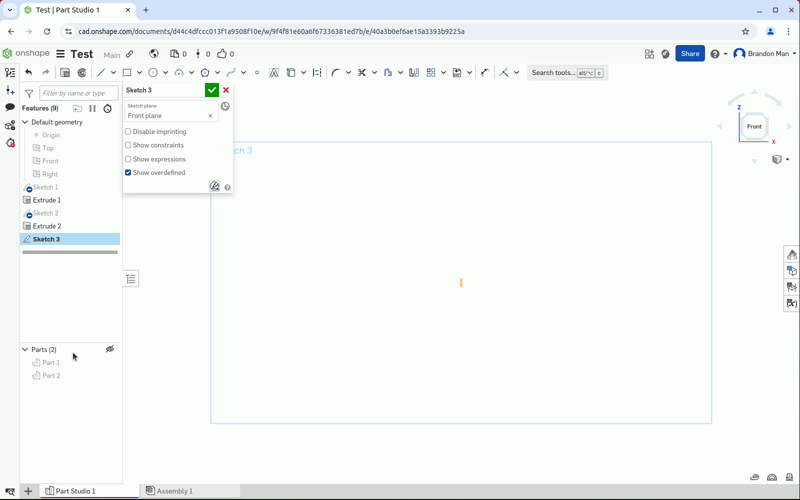
key_down(shift)
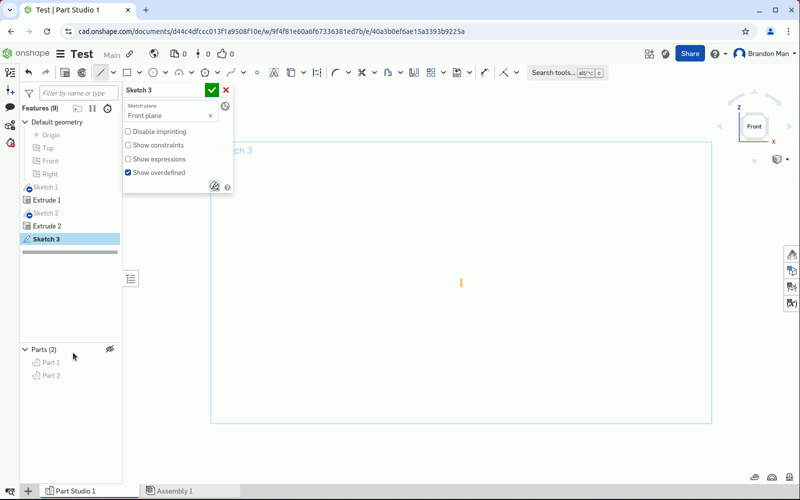
mouse_move(528, 288)
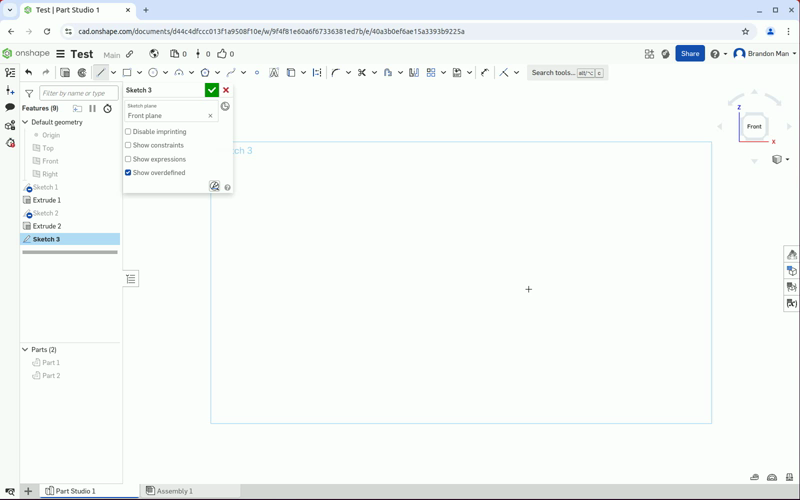
click(528, 288)
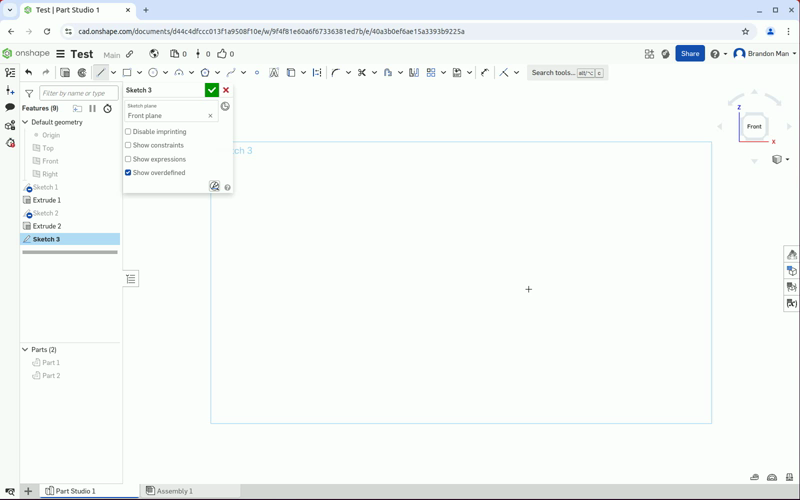
key_up(shift)
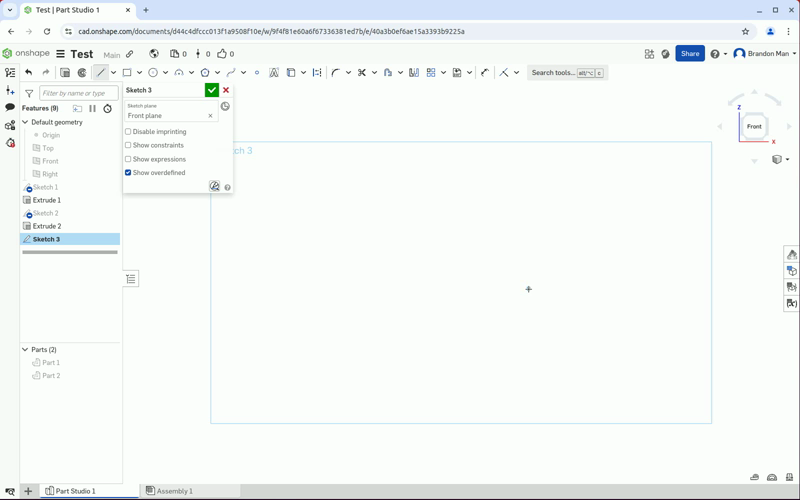
key_down(shift)
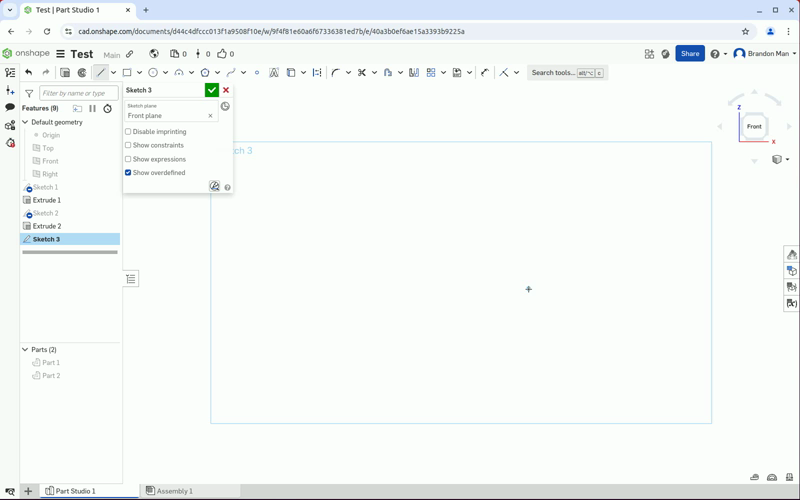
mouse_move(558, 288)
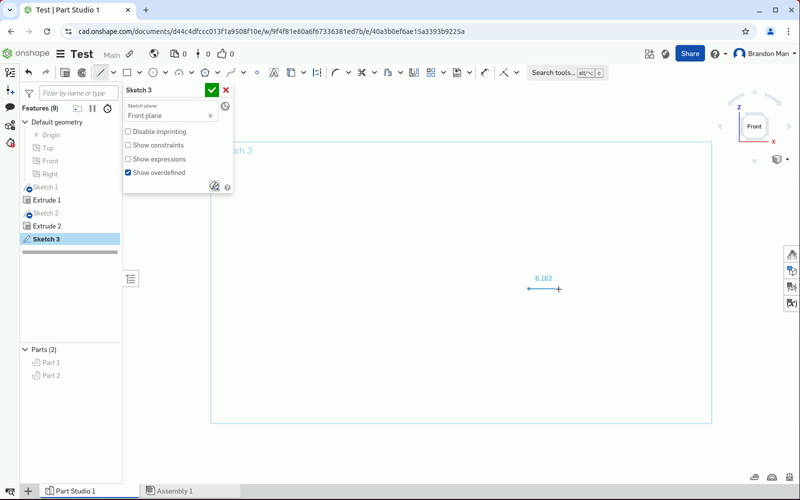
mouse_move(541, 288)
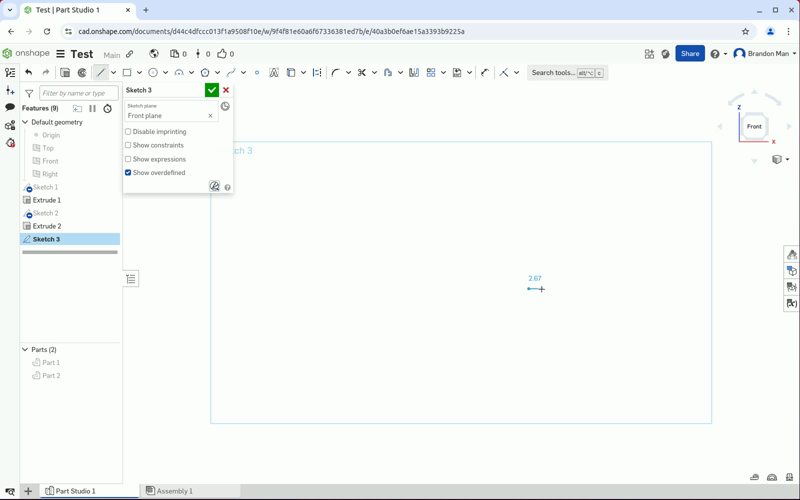
click(541, 288)
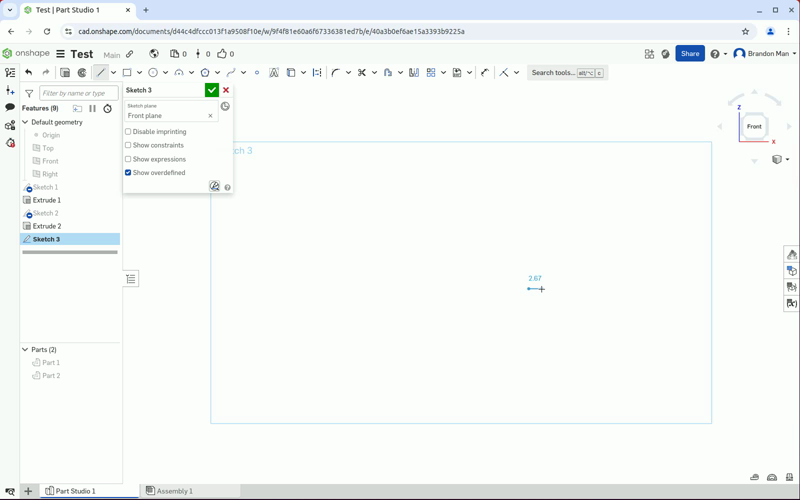
key_up(shift)
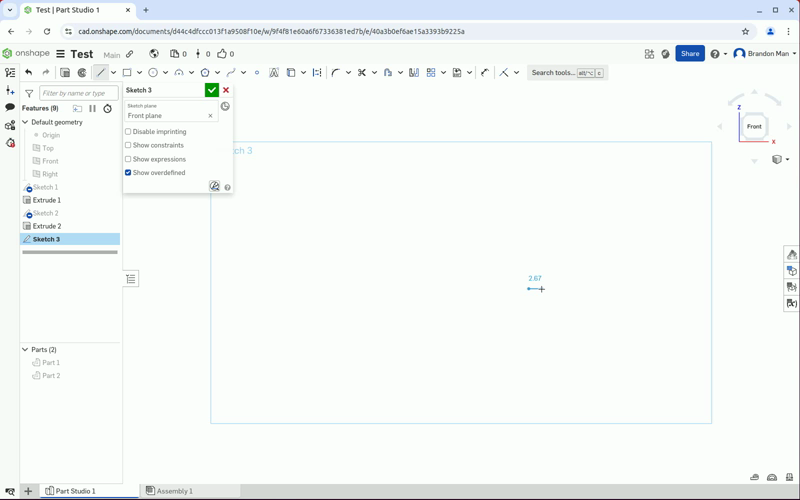
key_down(shift)
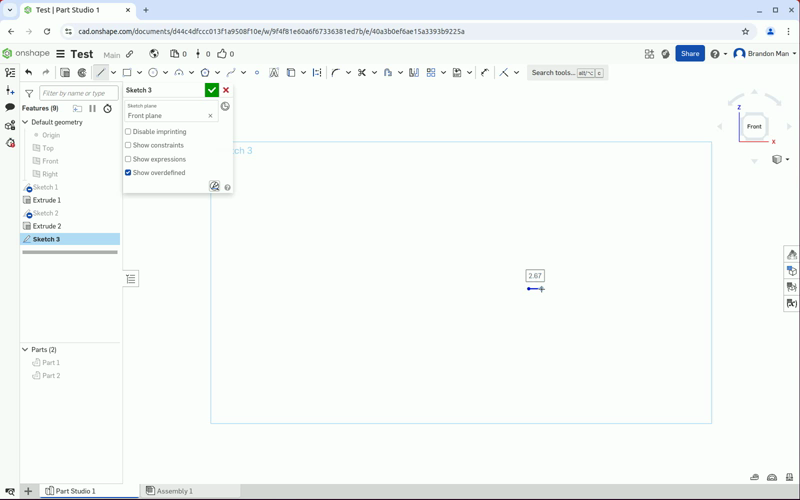
mouse_move(571, 288)
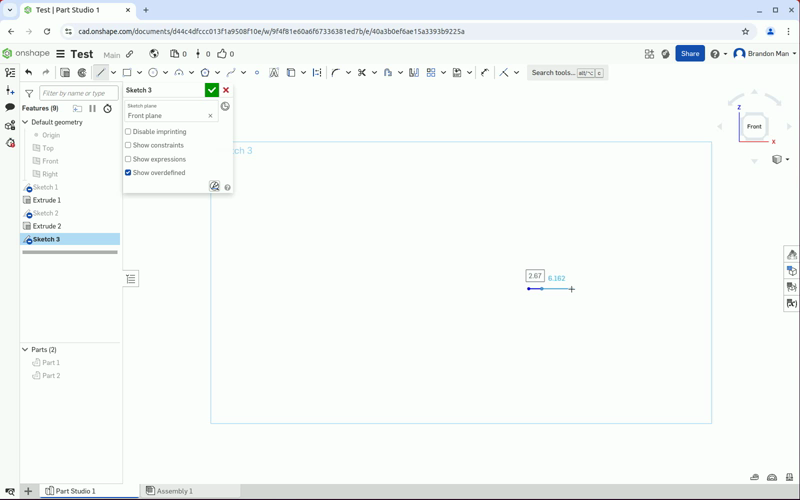
mouse_move(541, 276)
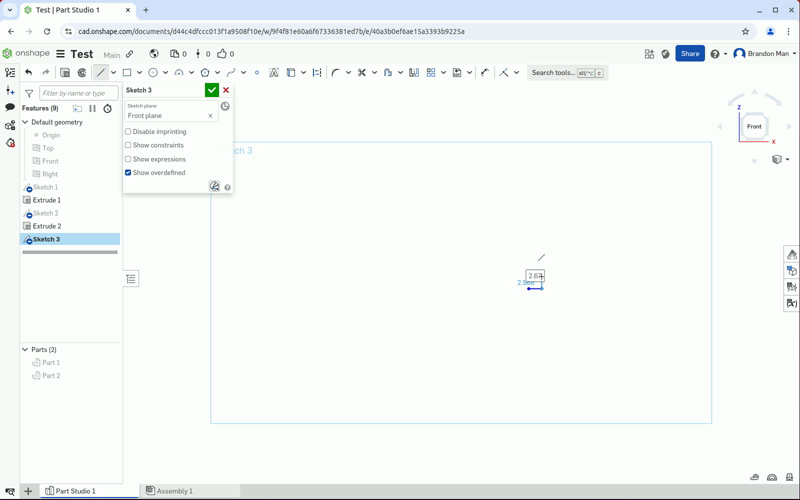
click(541, 276)
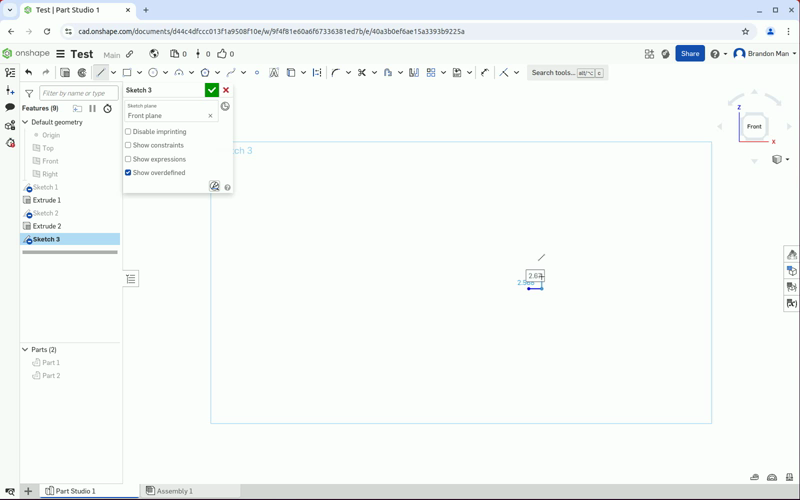
key_up(shift)
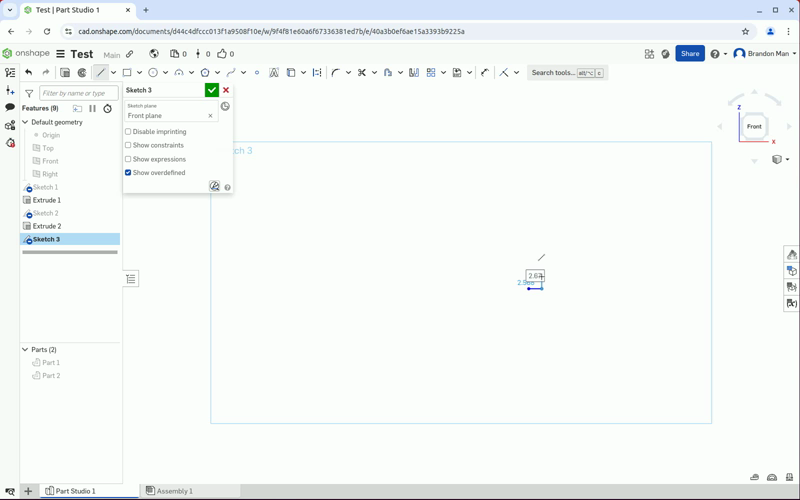
key_down(shift)
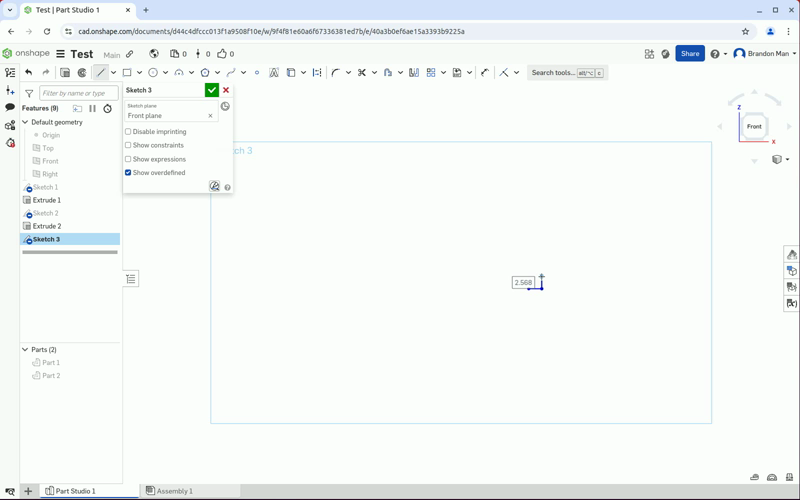
mouse_move(571, 276)
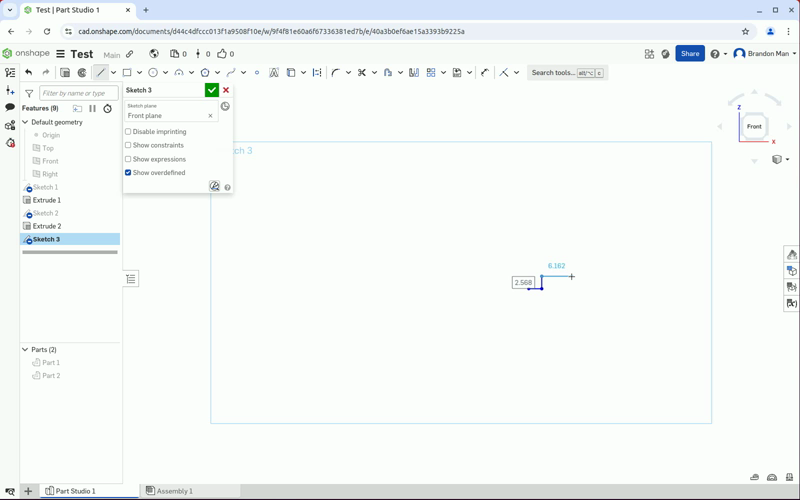
mouse_move(528, 276)
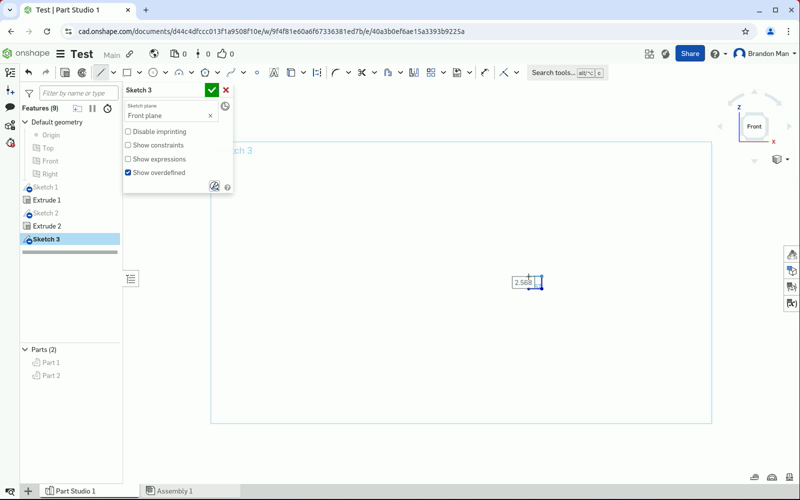
click(528, 276)
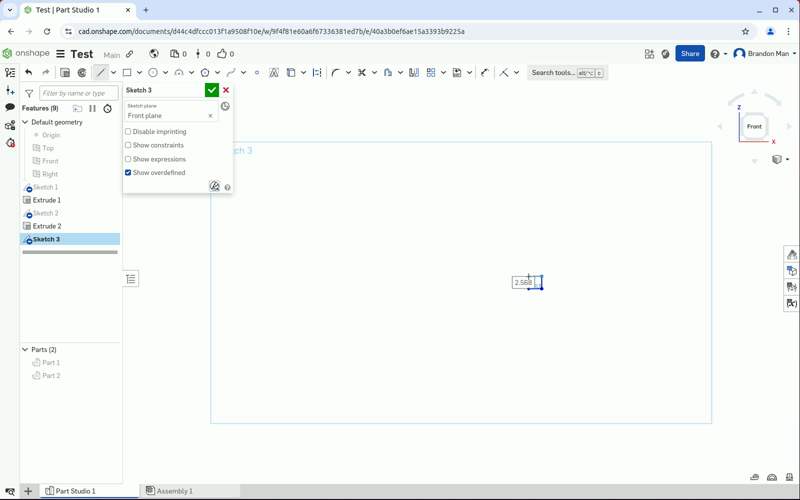
key_up(shift)
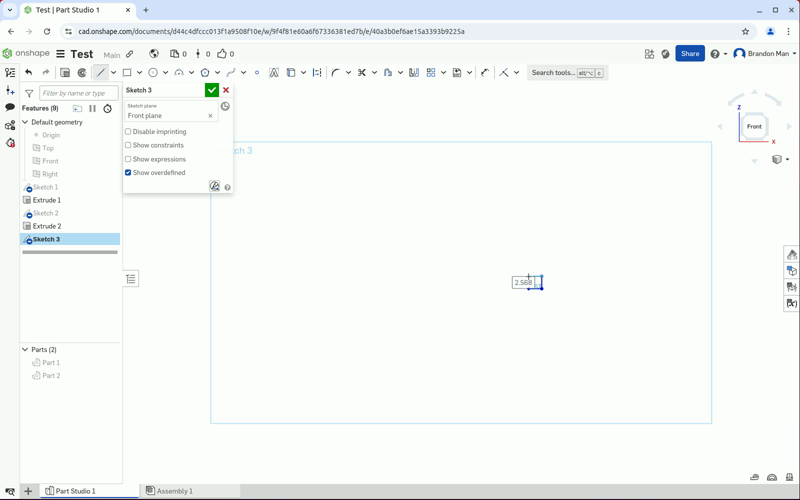
mouse_move(558, 276)
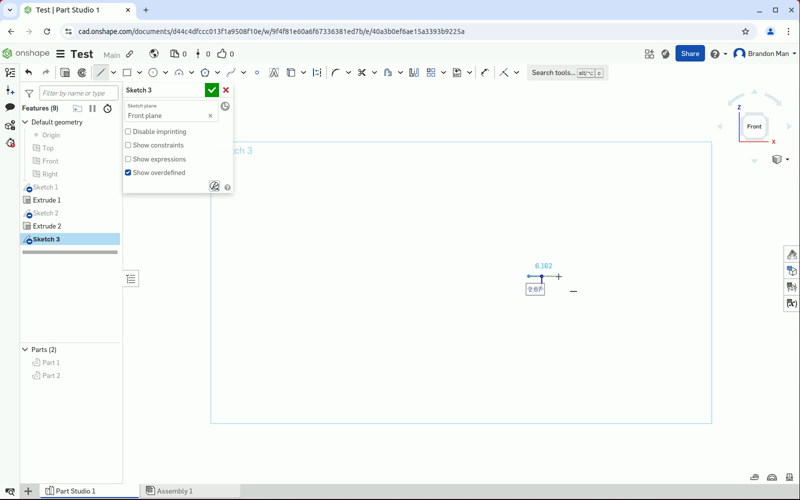
key_down(shift)
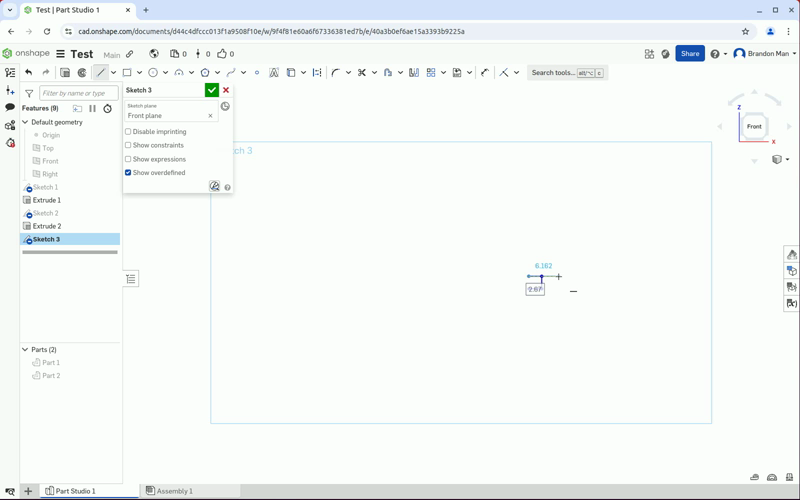
mouse_move(528, 288)
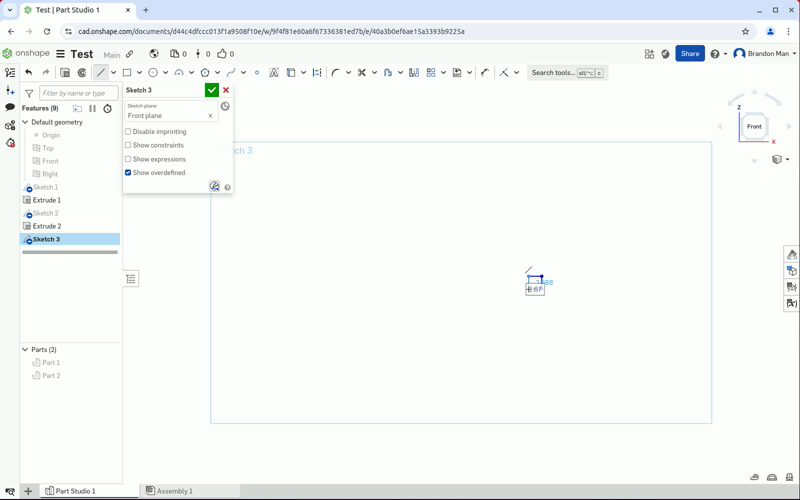
key_up(shift)
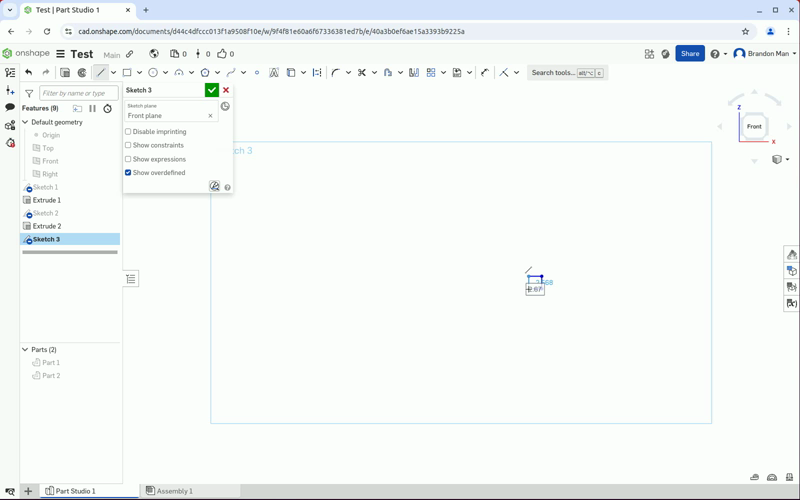
click(528, 288)
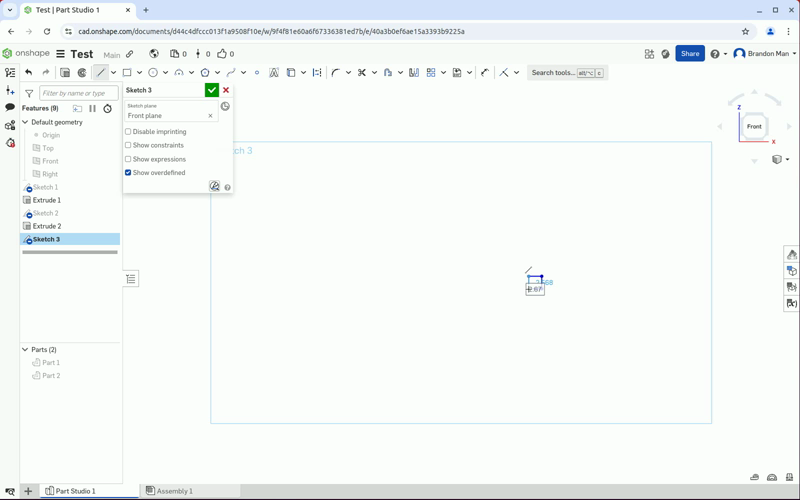
key(esc)
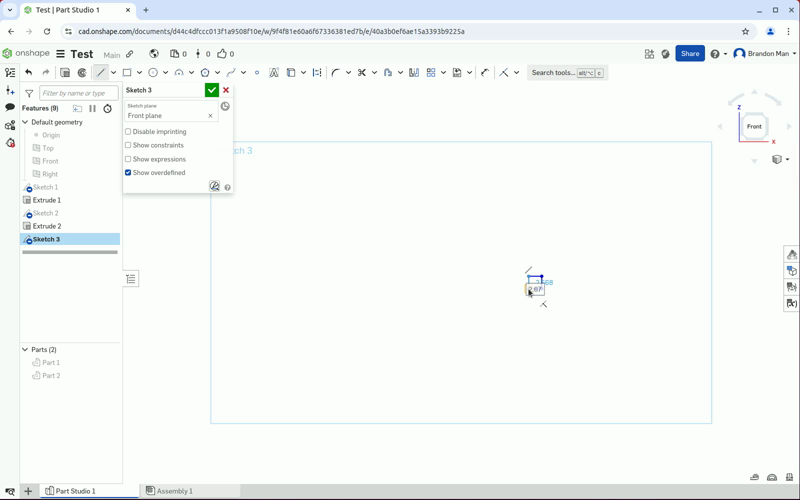
key(l)
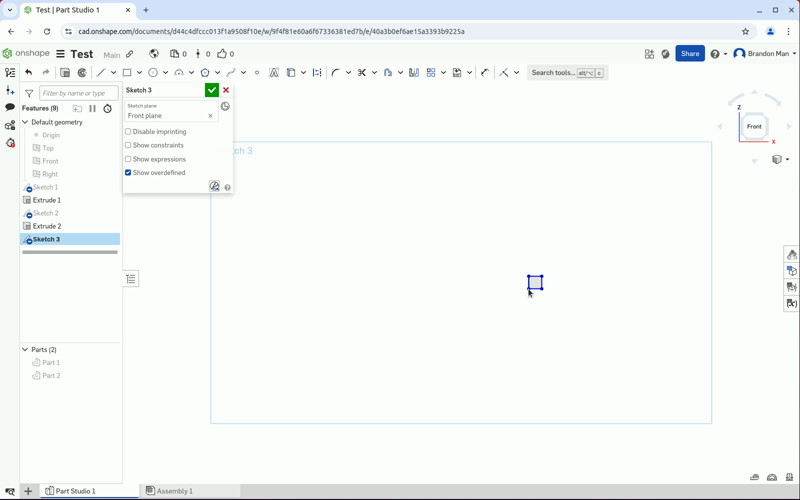
key_down(shift)
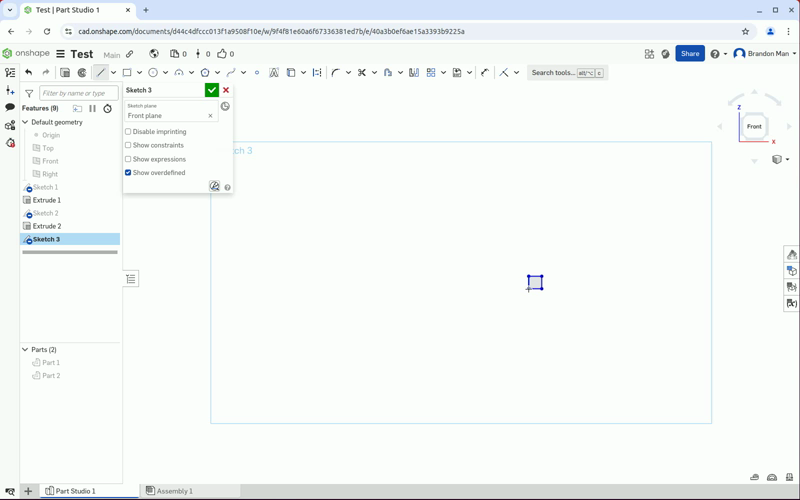
mouse_move(530, 287)
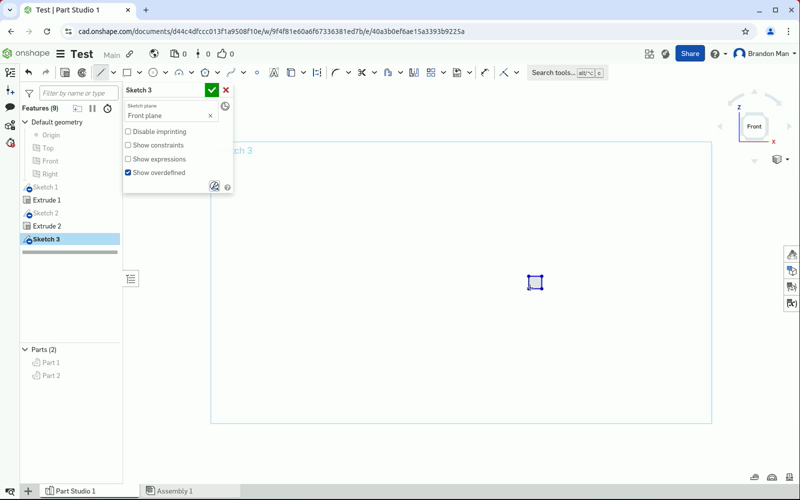
scroll(6)
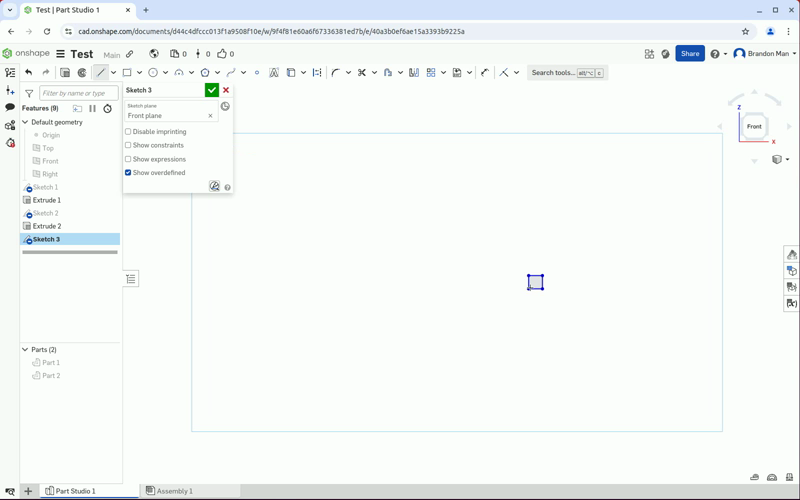
scroll(6)
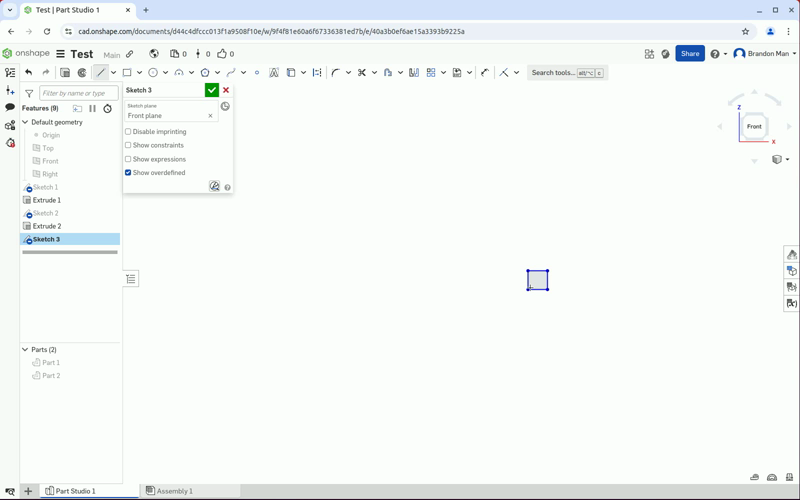
scroll(6)
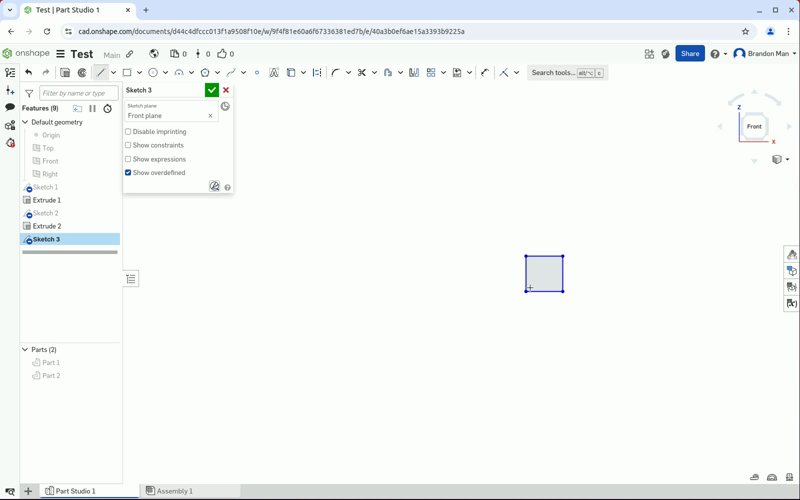
scroll(6)
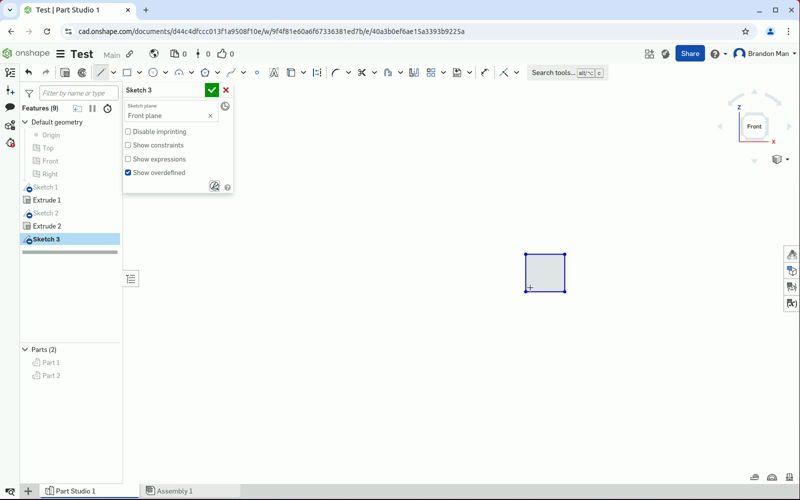
scroll(6)
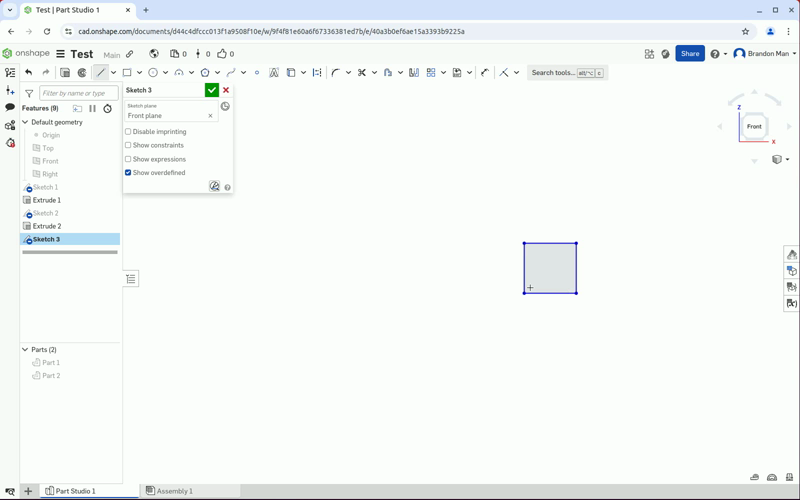
scroll(6)
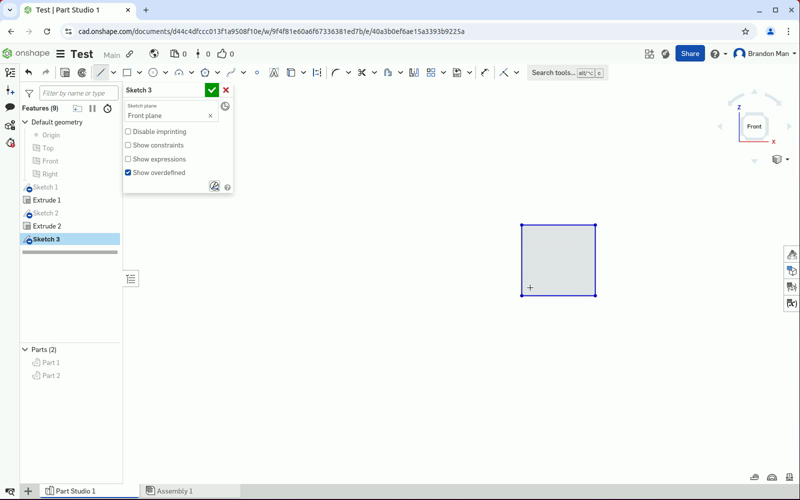
scroll(6)
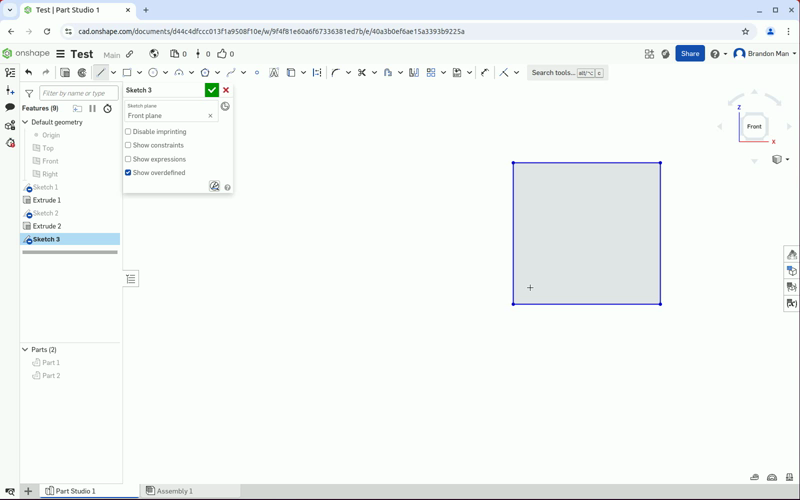
click(530, 287)
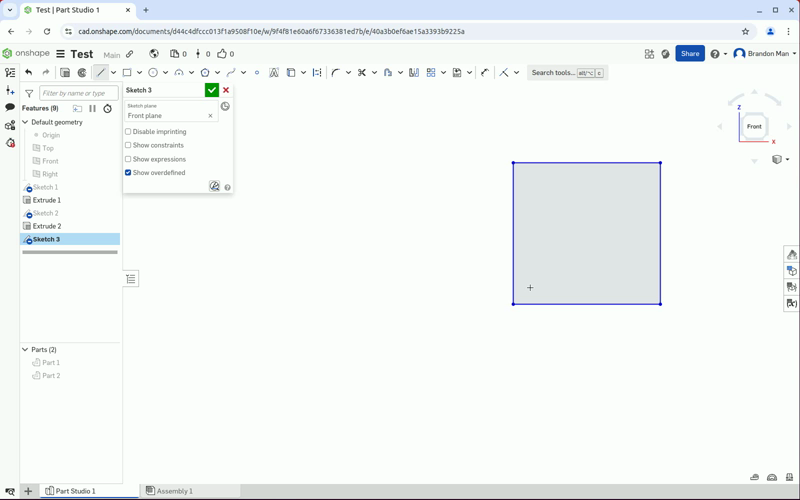
scroll(-6)
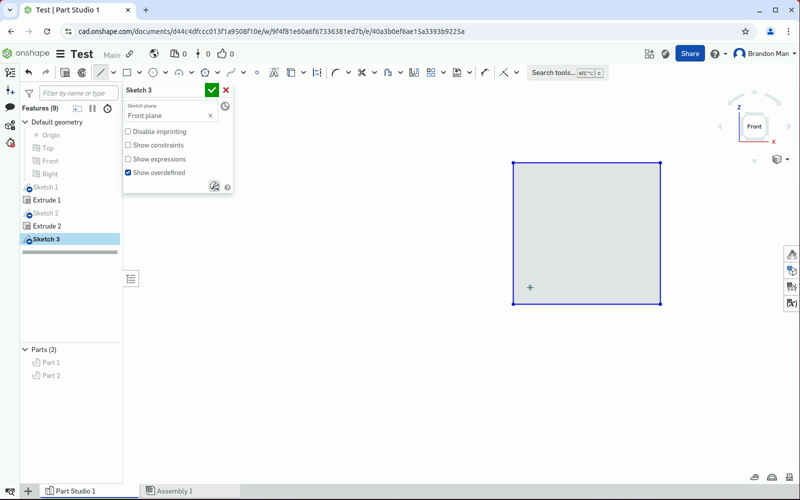
scroll(-6)
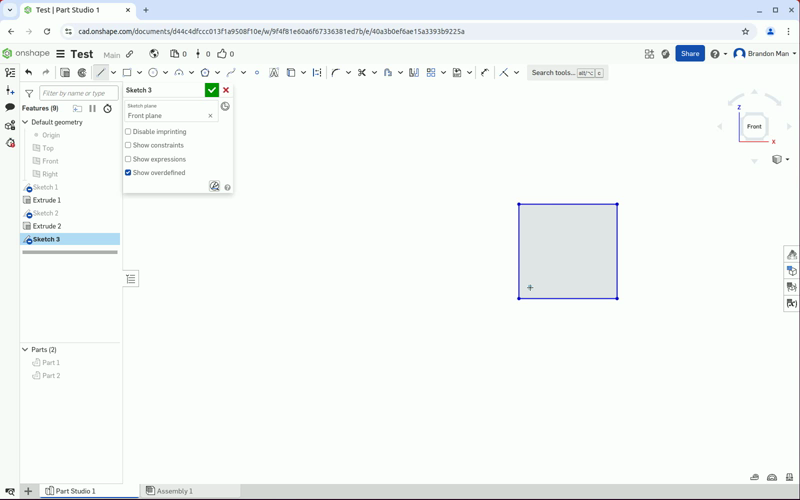
scroll(-6)
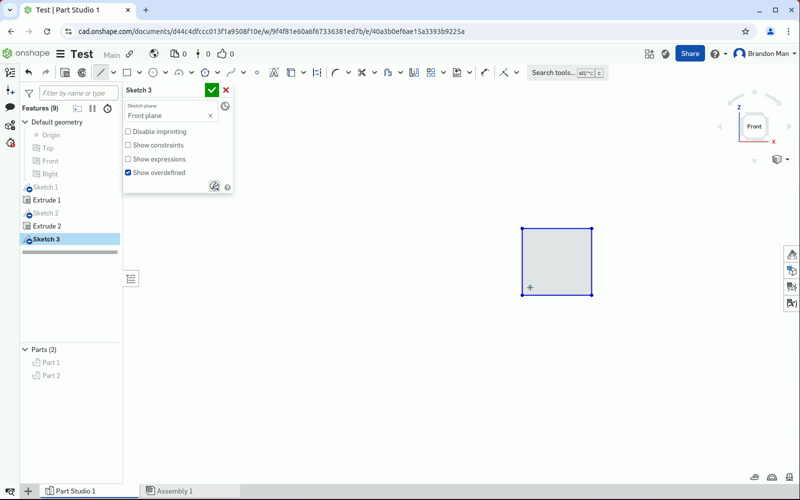
scroll(-6)
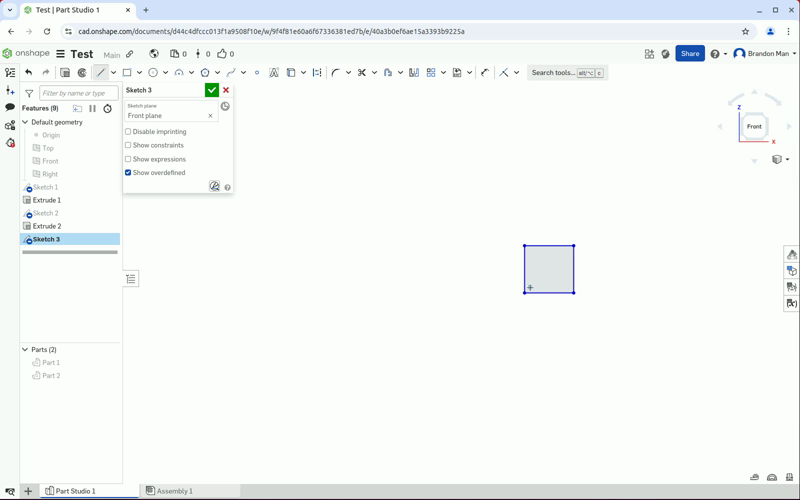
scroll(-6)
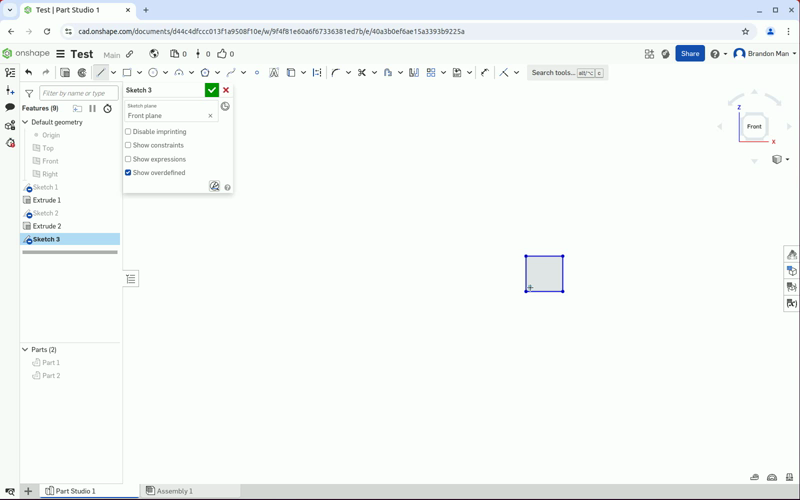
scroll(-6)
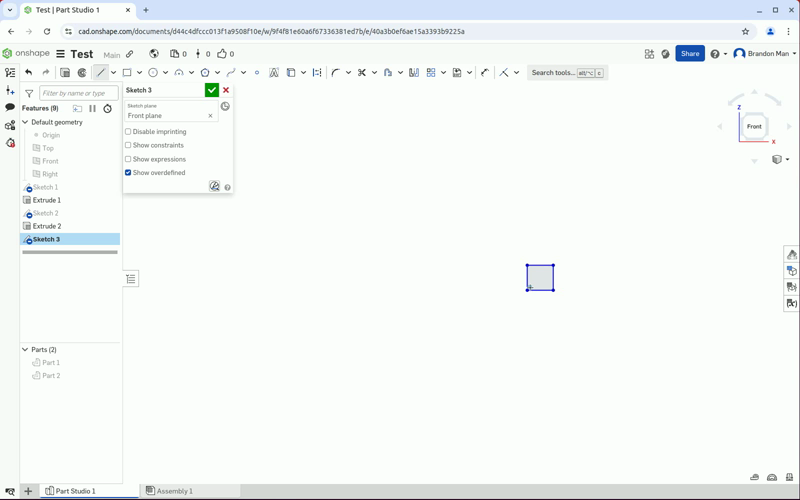
scroll(-6)
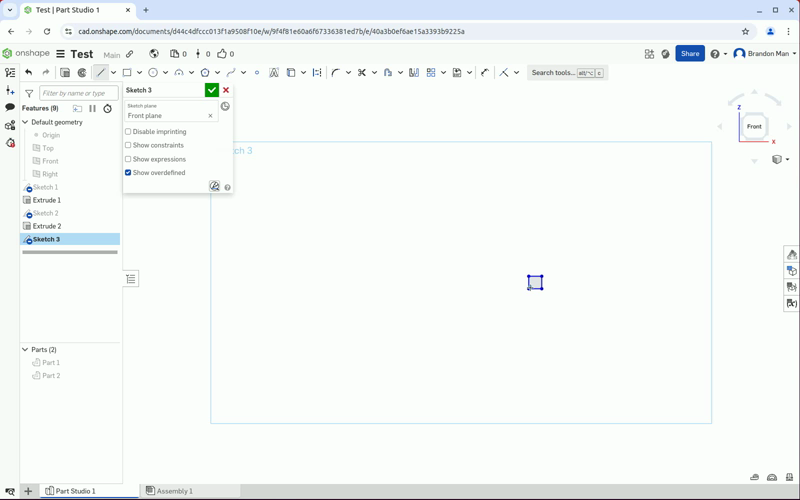
key_up(shift)
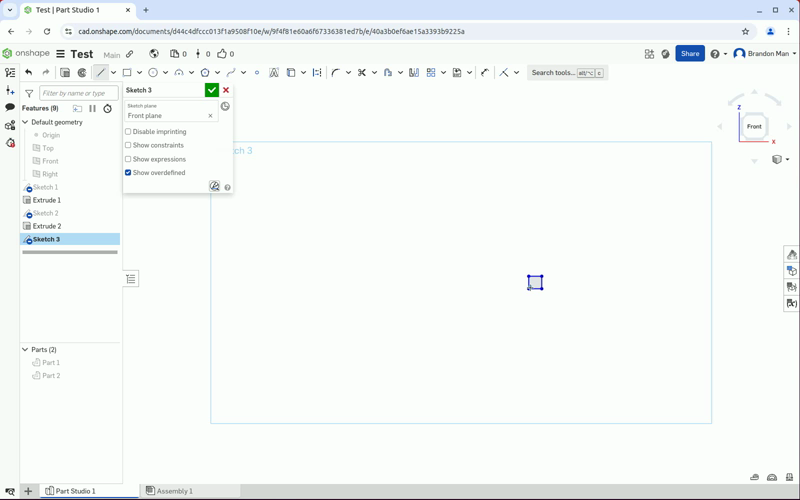
key_down(shift)
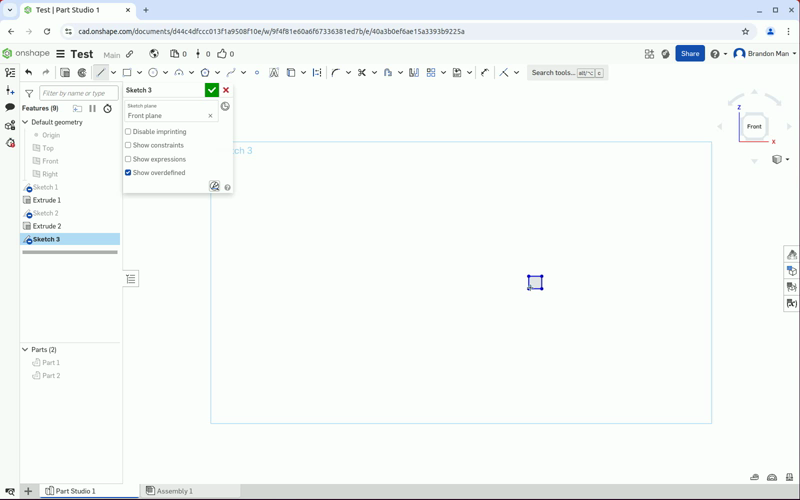
mouse_move(560, 287)
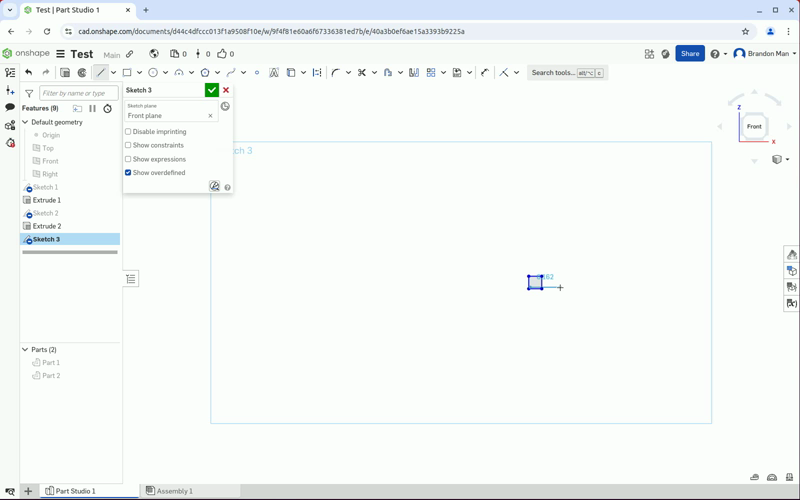
mouse_move(540, 287)
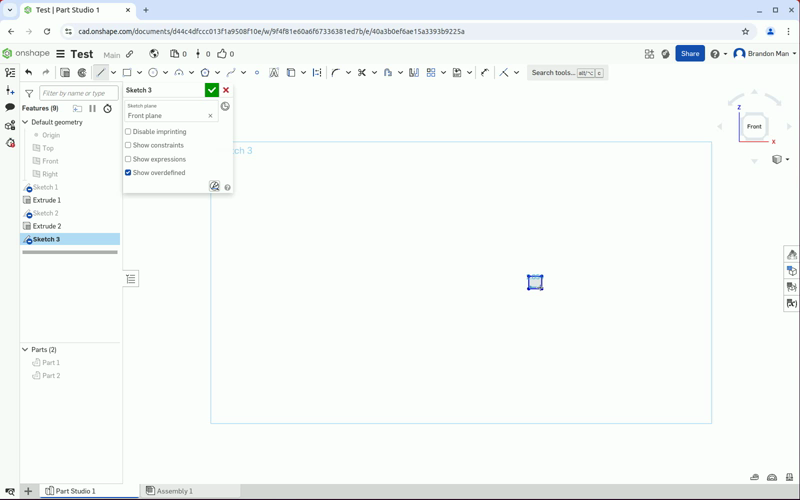
scroll(6)
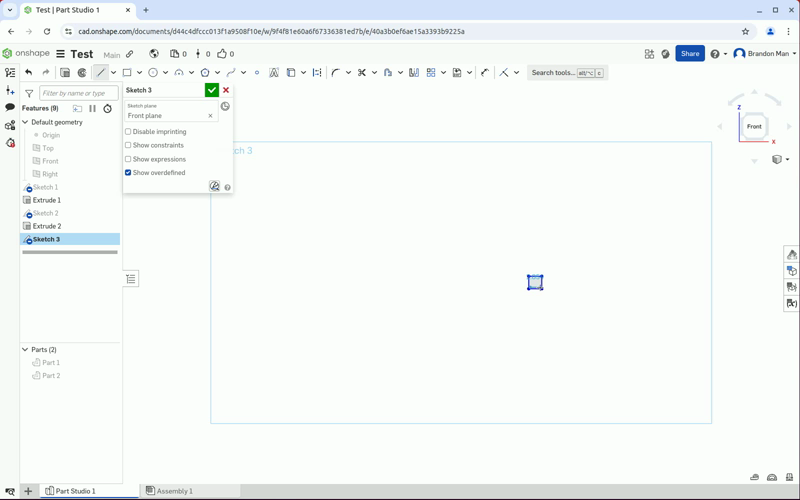
scroll(6)
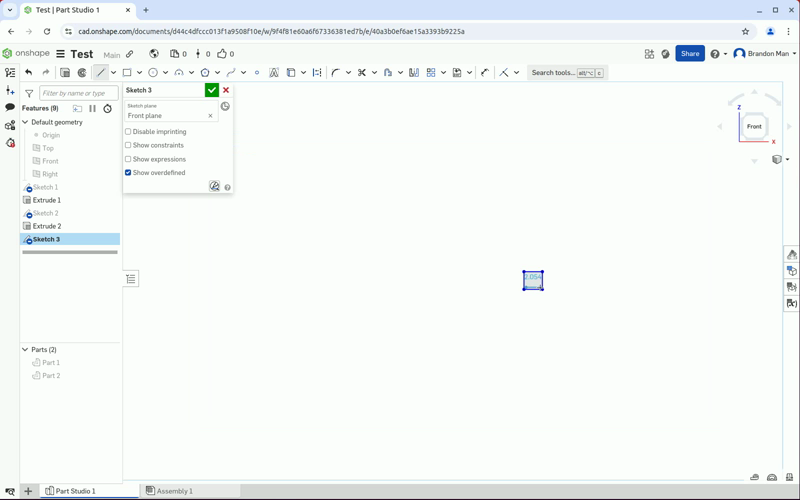
scroll(6)
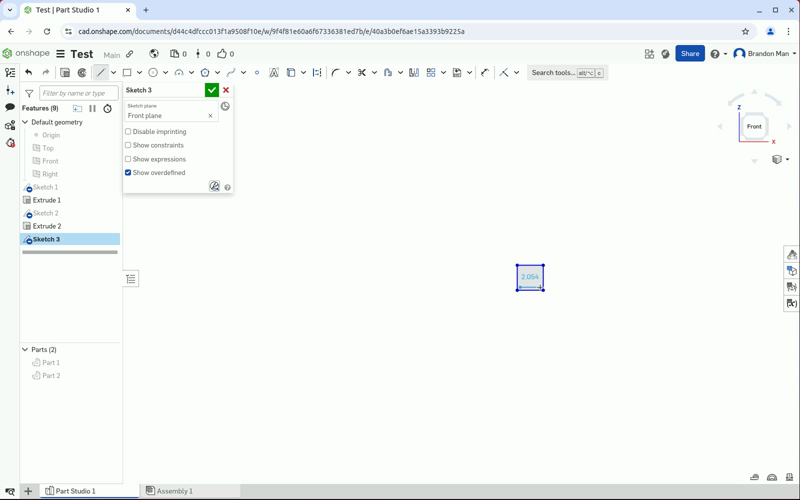
scroll(6)
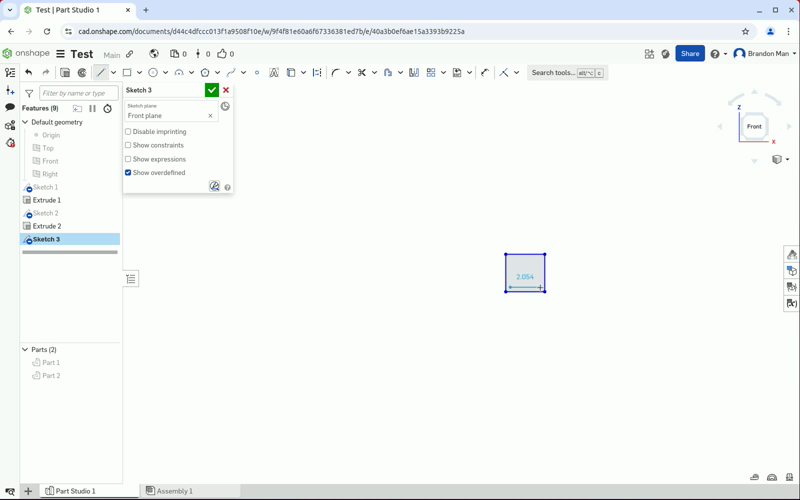
scroll(6)
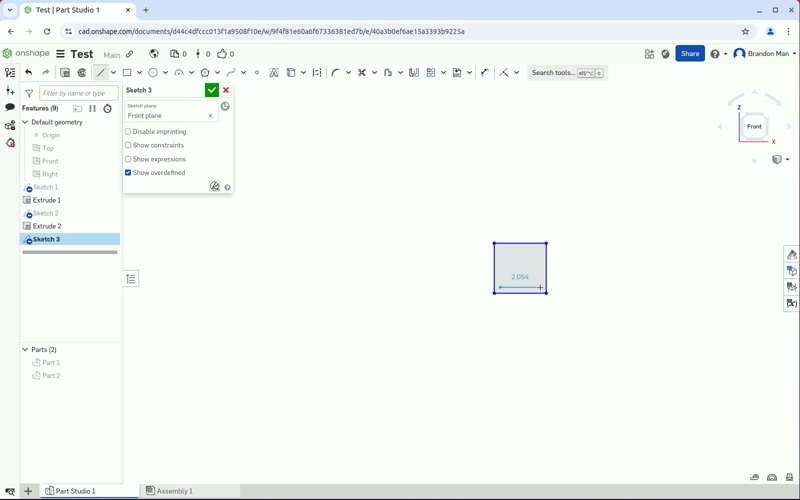
scroll(6)
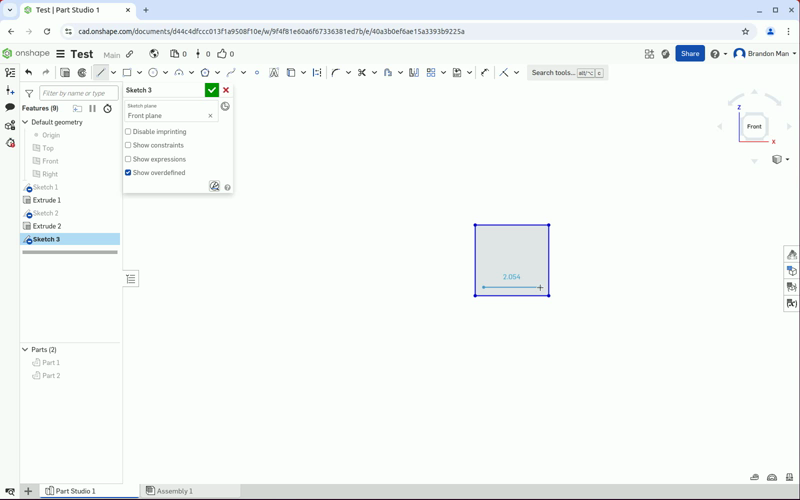
scroll(6)
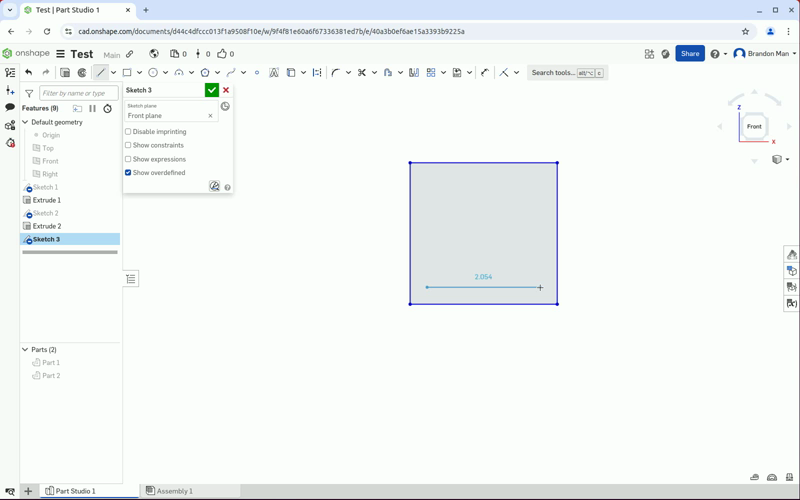
click(540, 287)
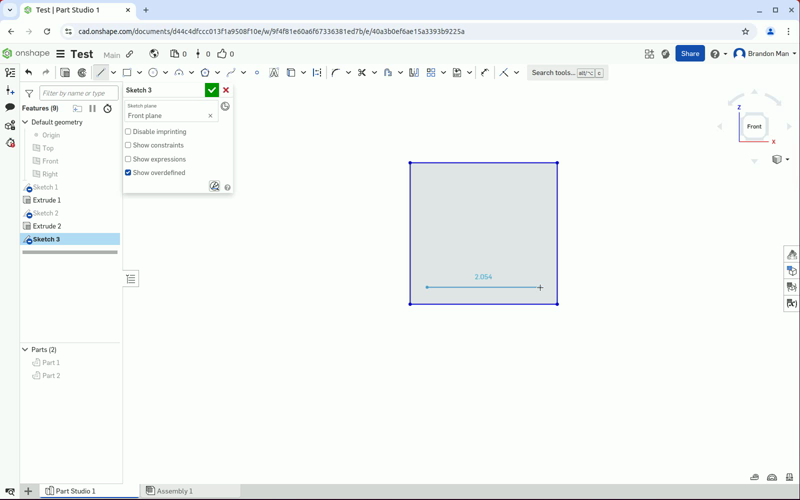
scroll(-6)
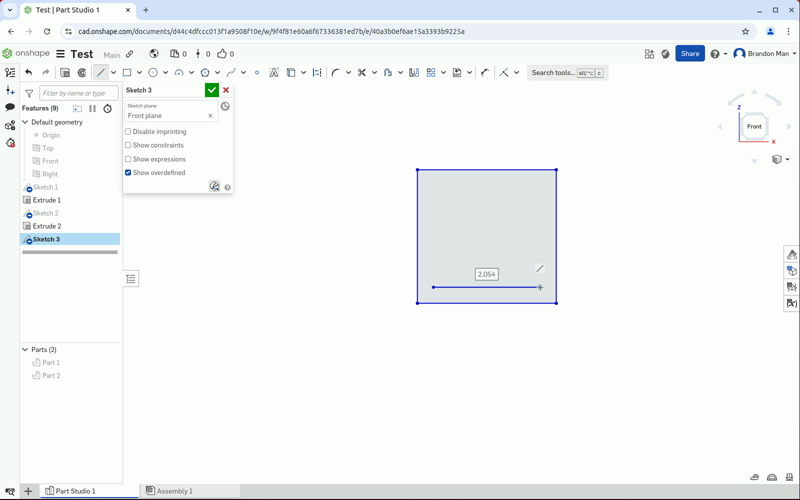
scroll(-6)
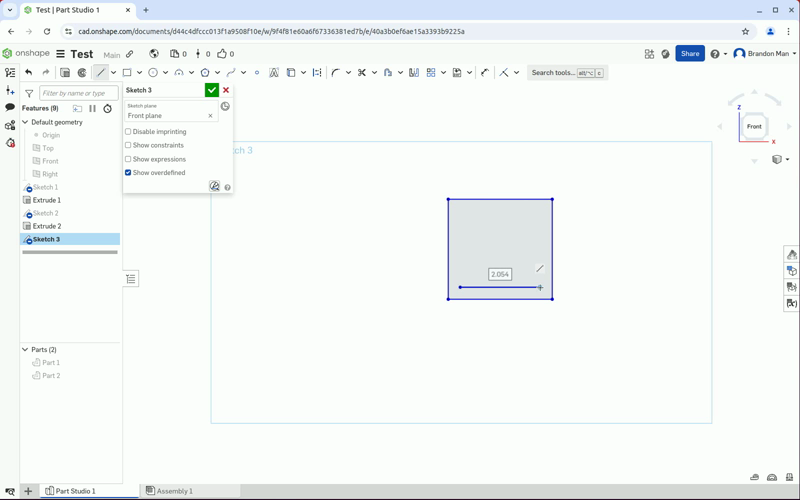
scroll(-6)
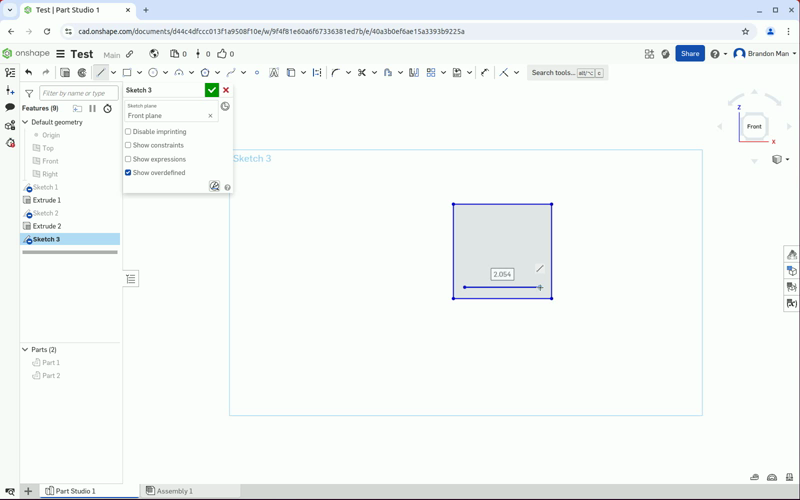
scroll(-6)
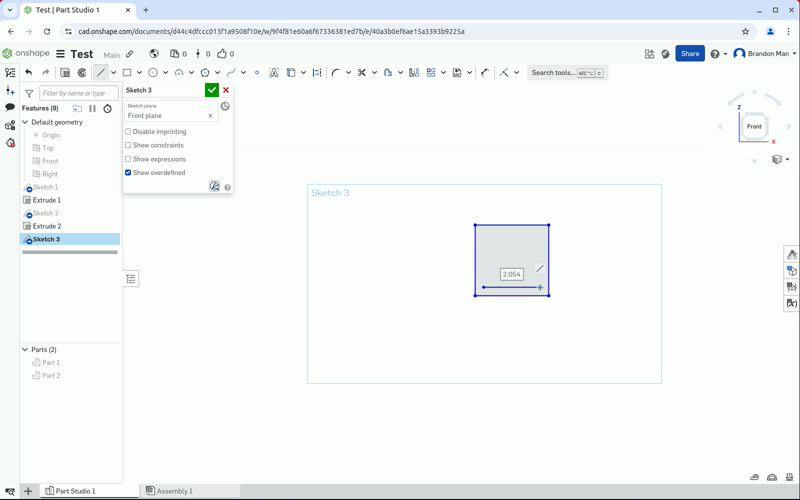
scroll(-6)
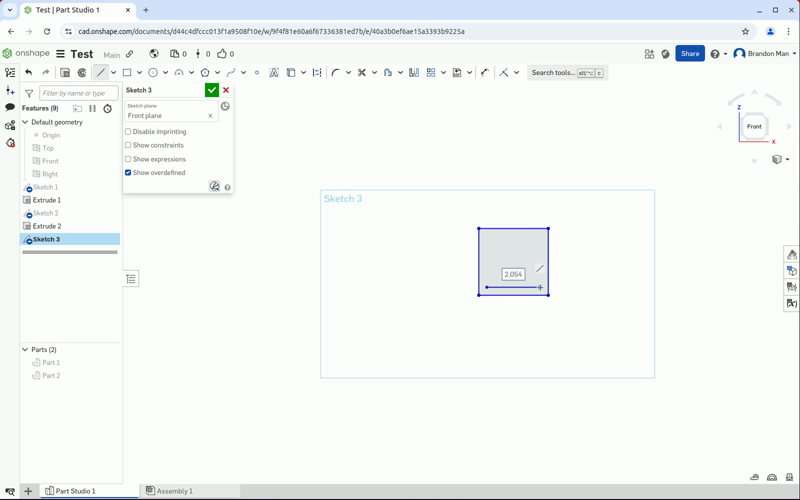
scroll(-6)
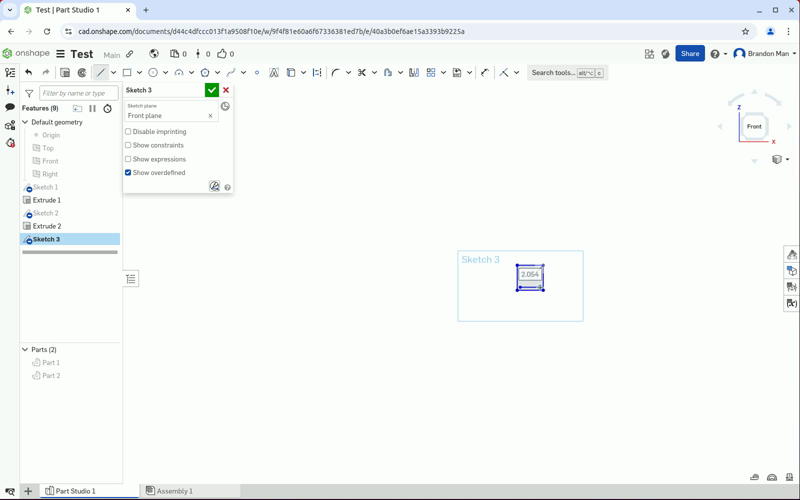
scroll(-6)
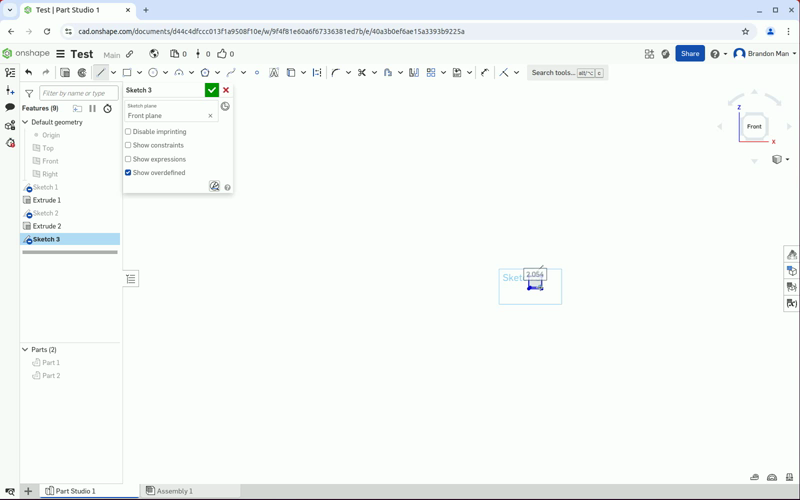
key_up(shift)
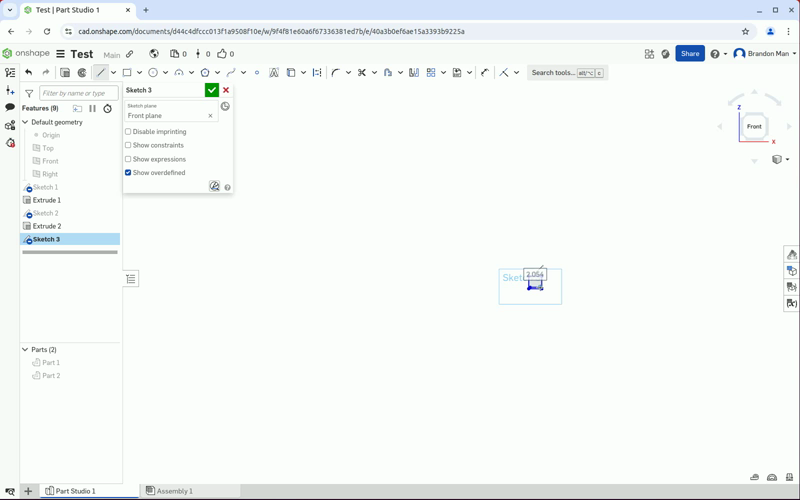
key_down(shift)
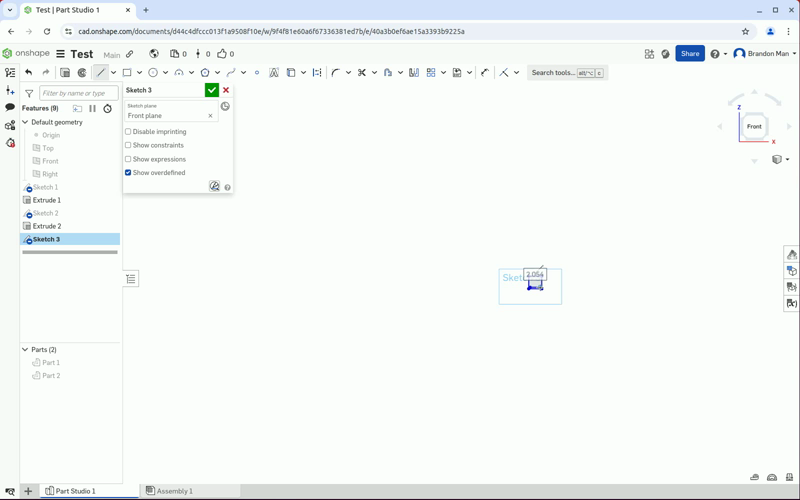
mouse_move(570, 287)
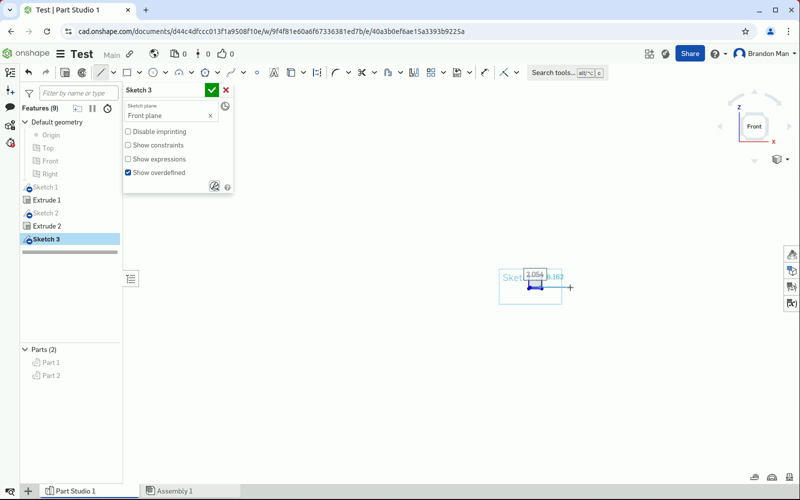
mouse_move(540, 277)
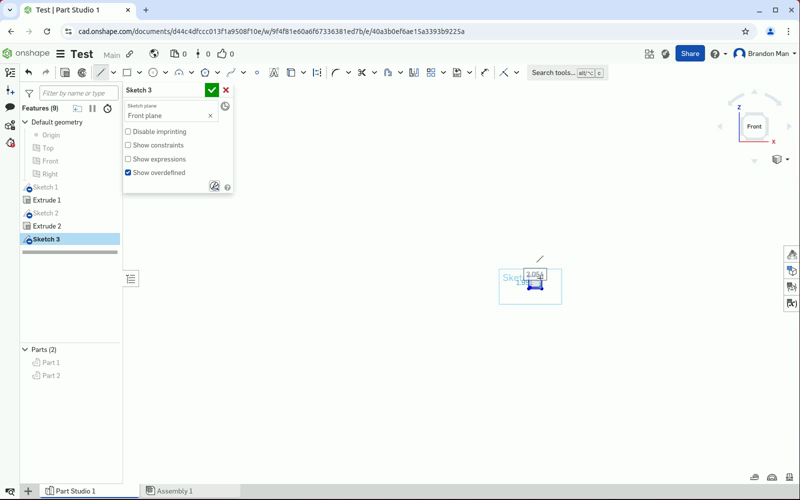
scroll(6)
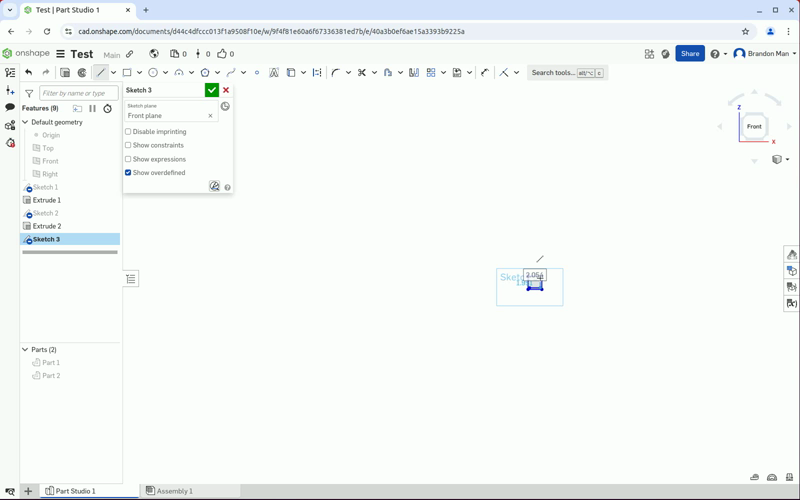
scroll(6)
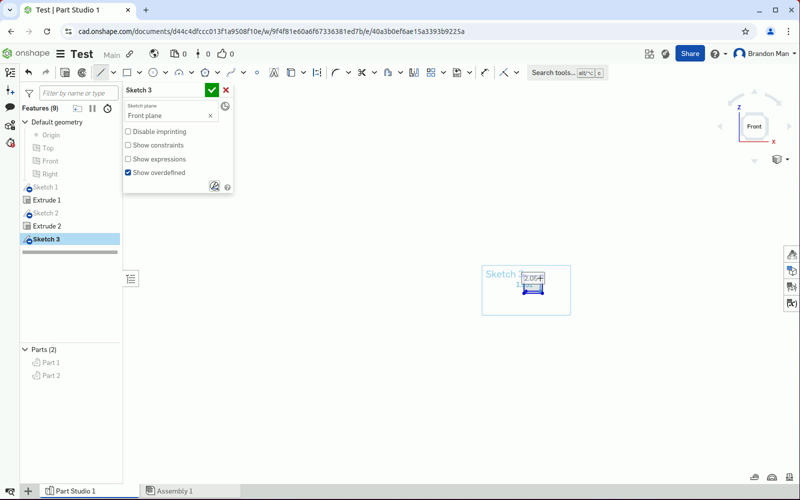
scroll(6)
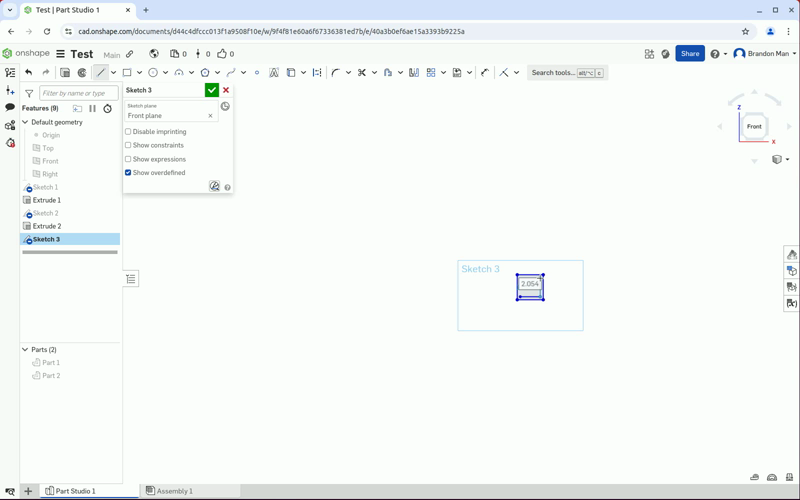
scroll(6)
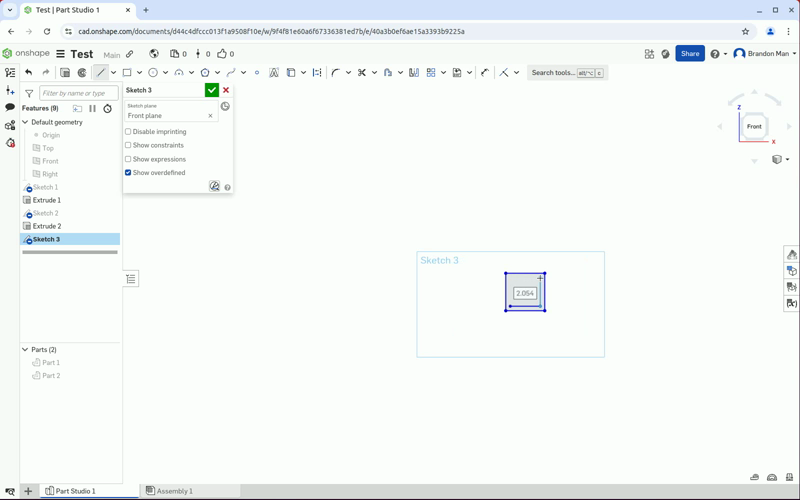
scroll(6)
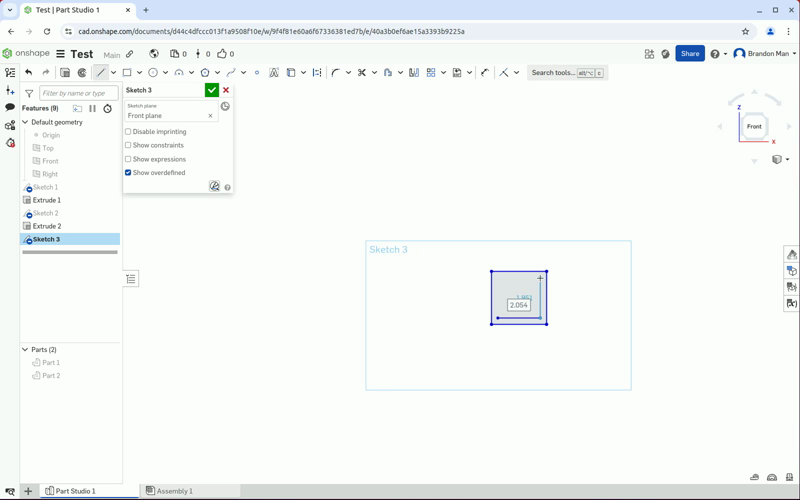
scroll(6)
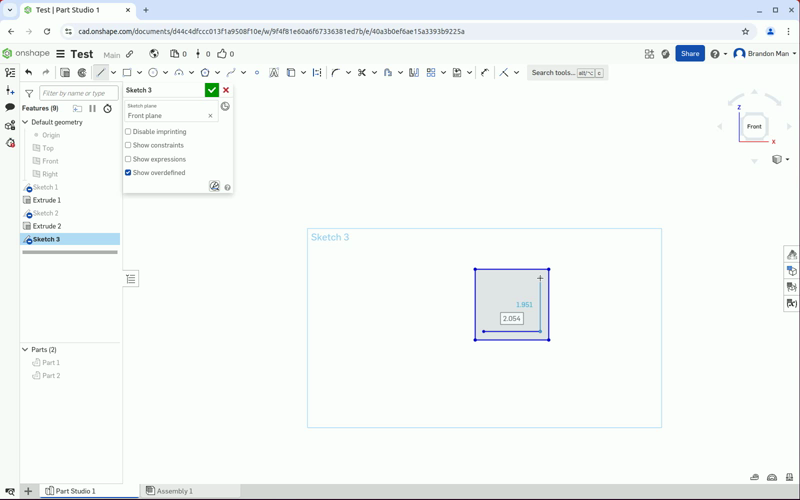
scroll(6)
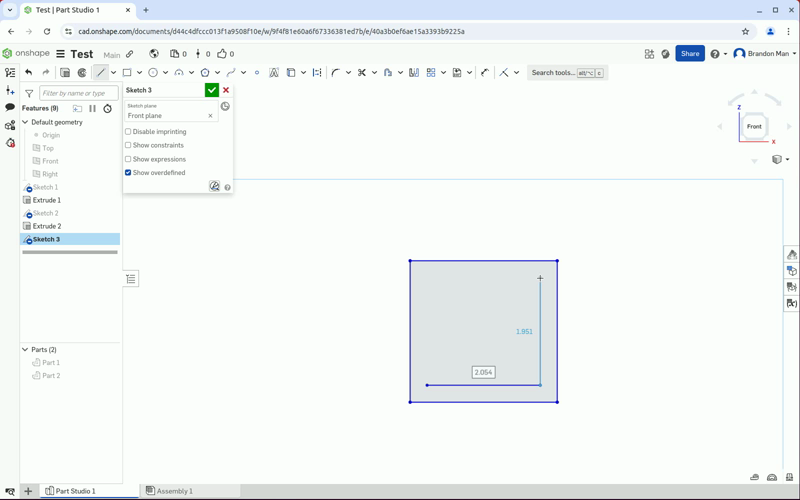
click(540, 277)
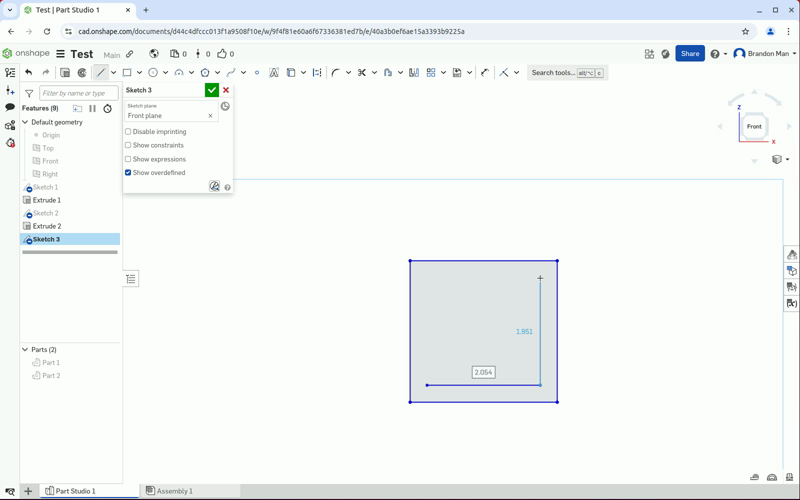
scroll(-6)
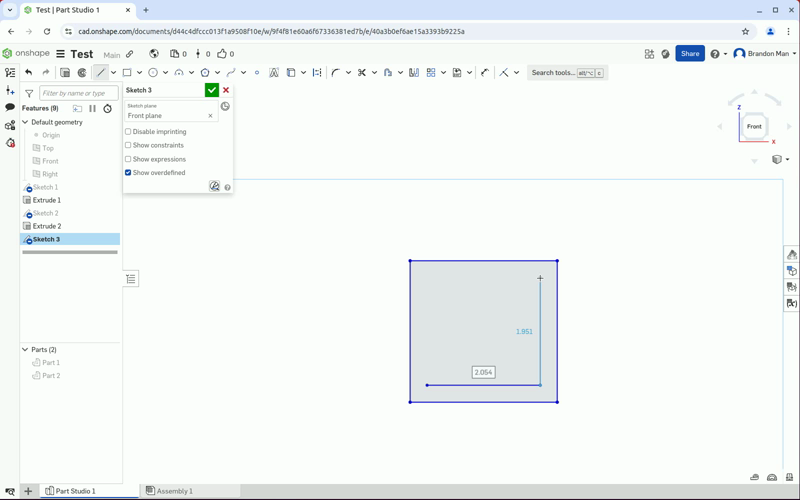
scroll(-6)
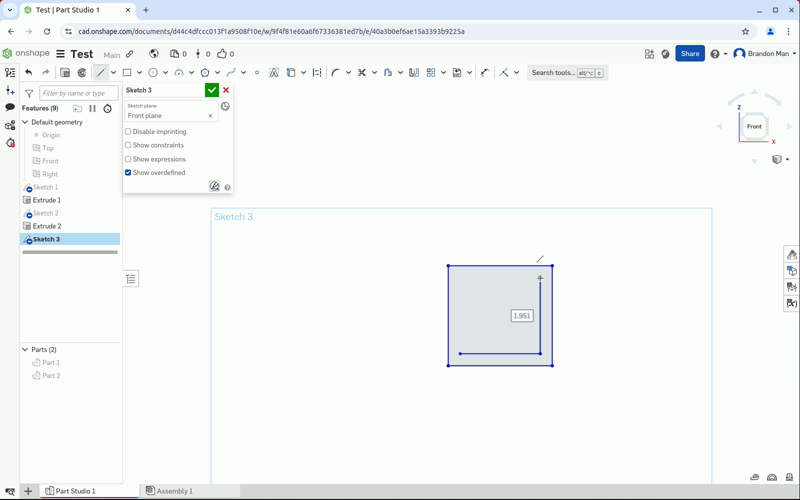
scroll(-6)
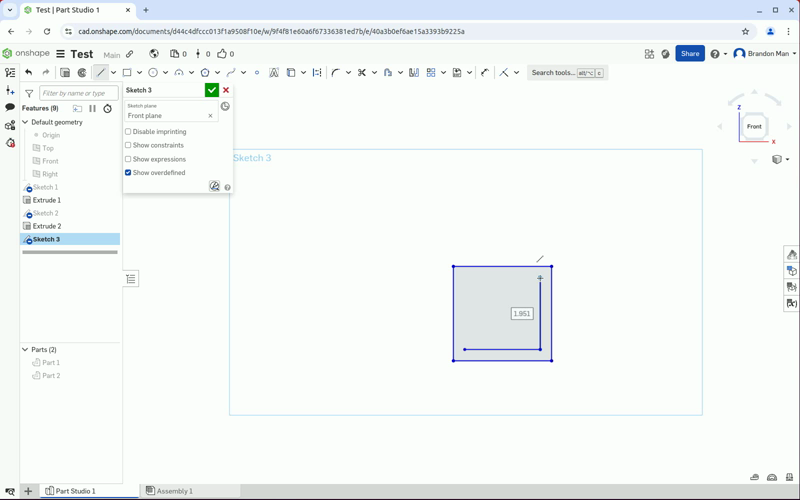
scroll(-6)
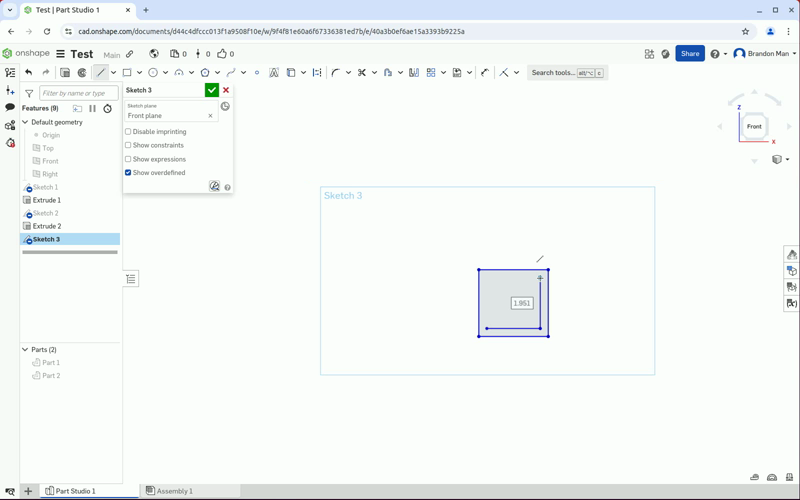
scroll(-6)
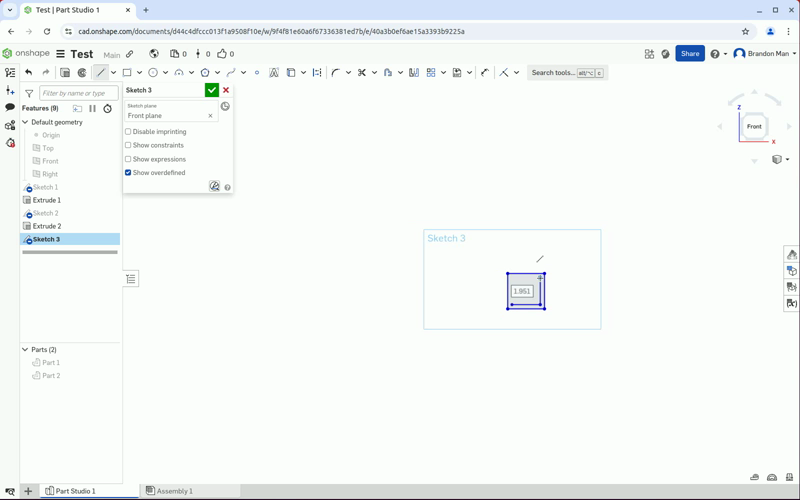
scroll(-6)
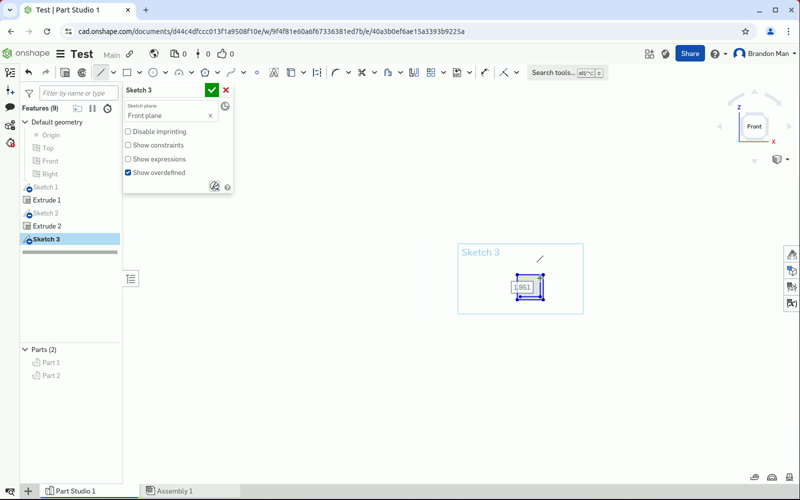
scroll(-6)
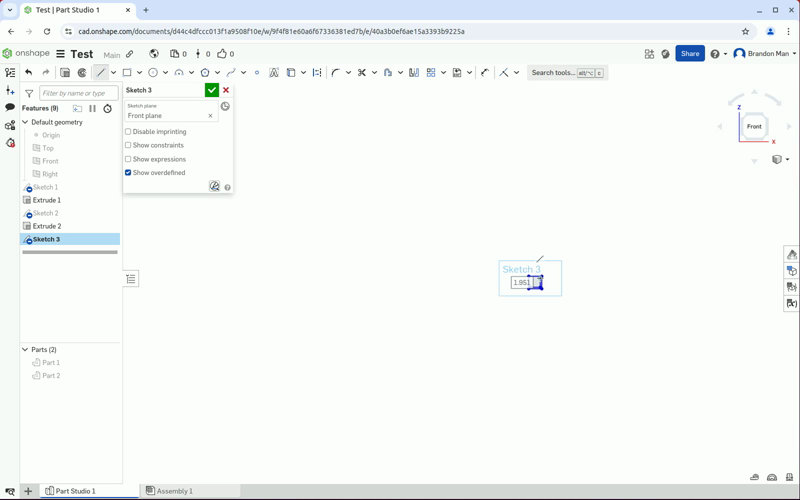
key_up(shift)
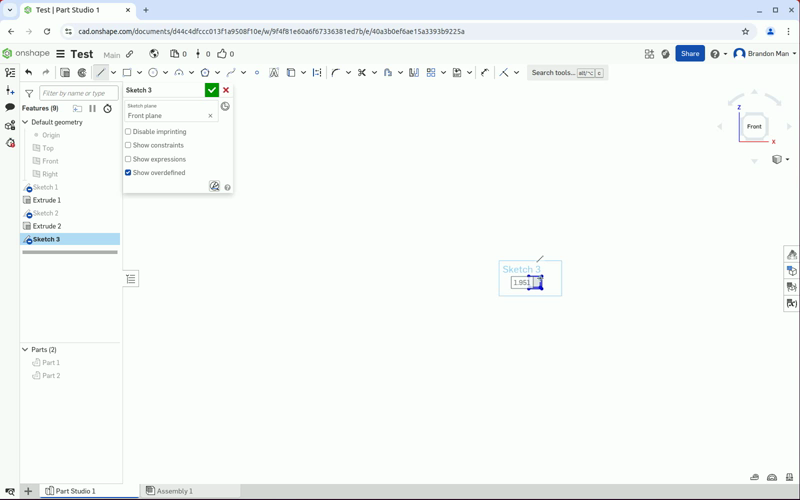
key_down(shift)
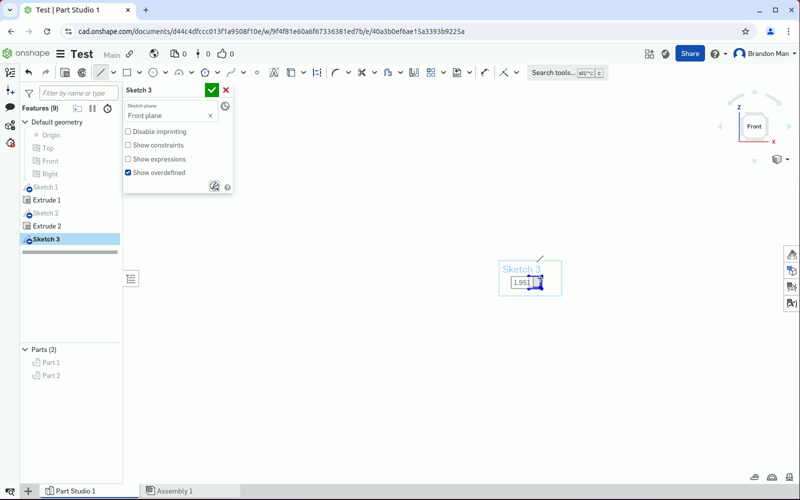
mouse_move(570, 277)
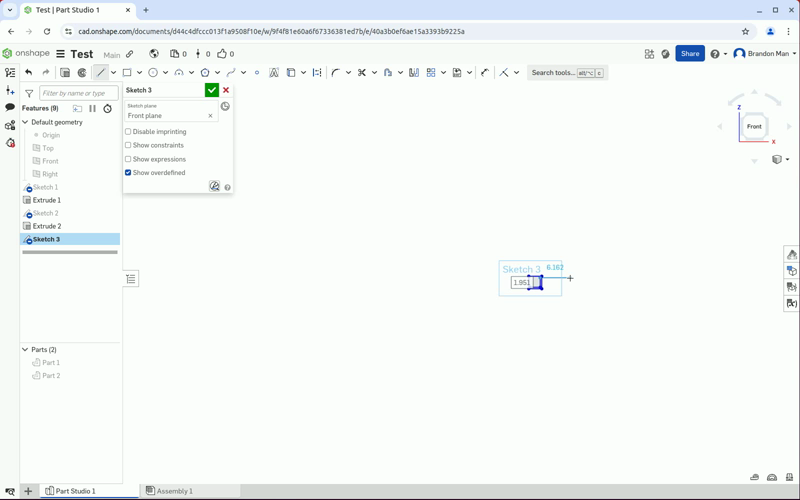
mouse_move(530, 277)
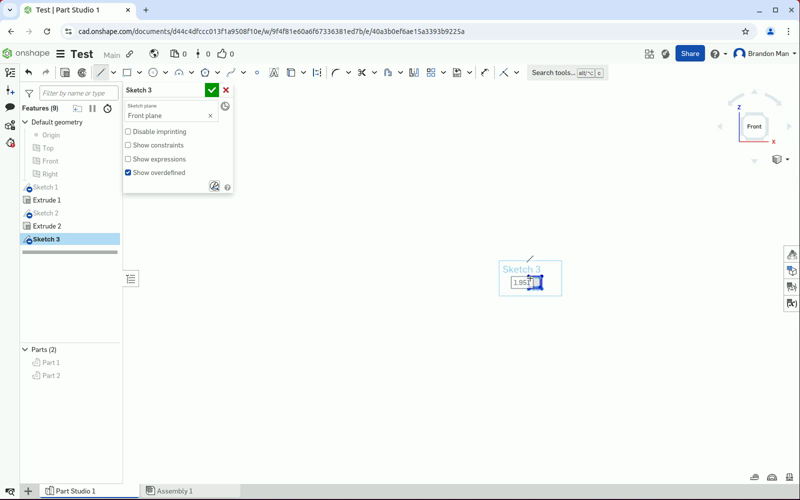
scroll(6)
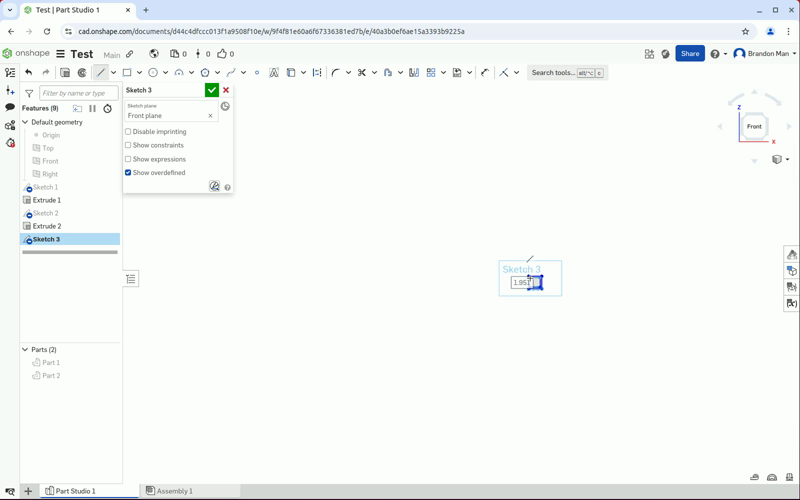
scroll(6)
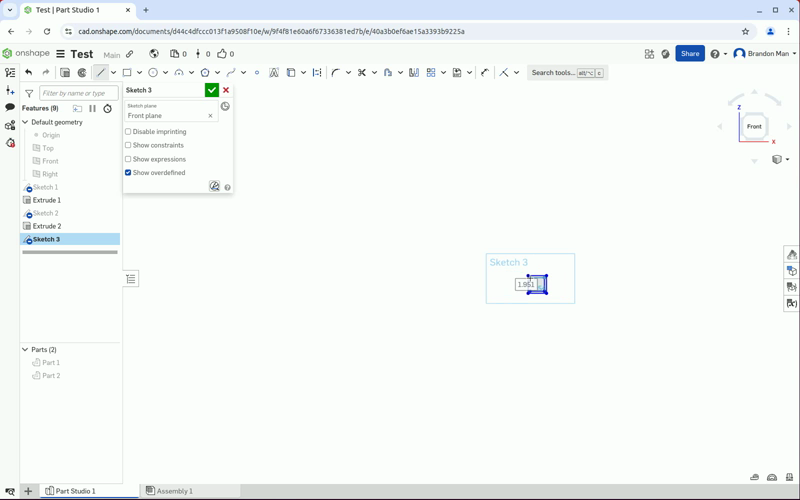
scroll(6)
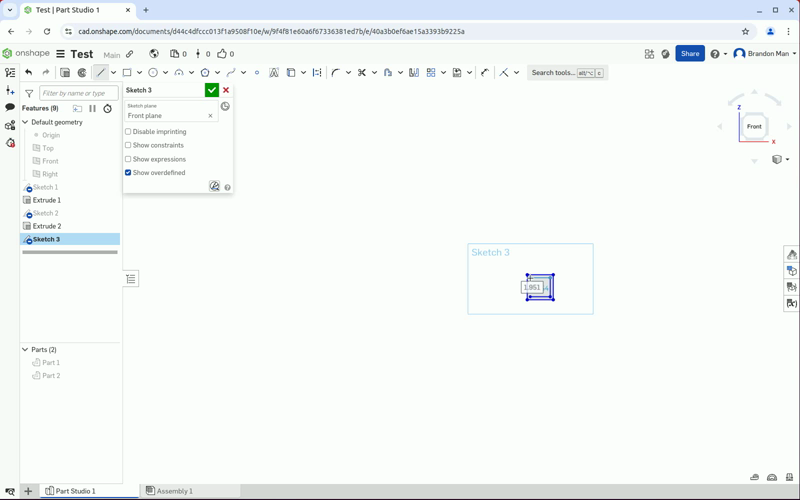
scroll(6)
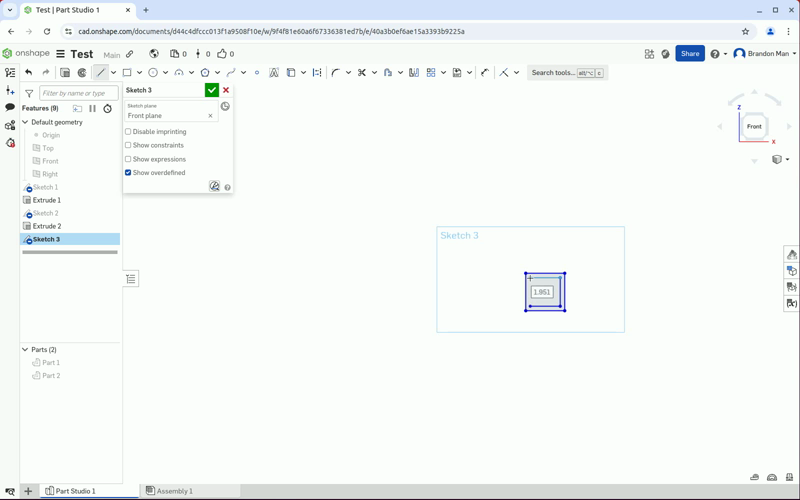
scroll(6)
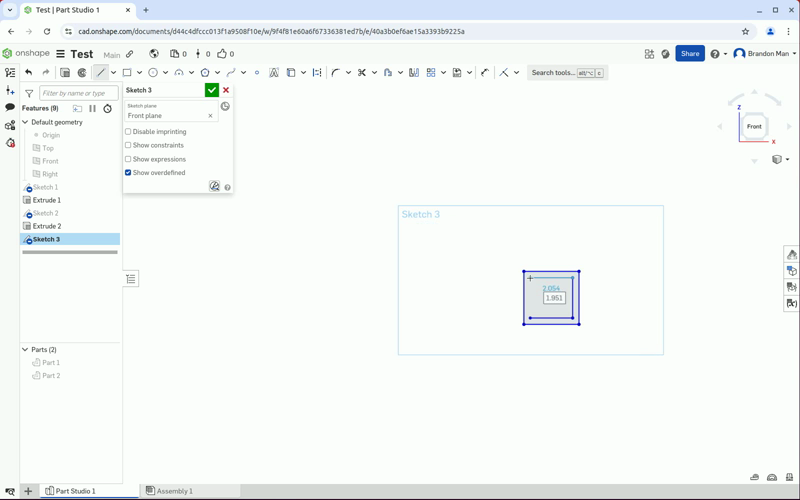
scroll(6)
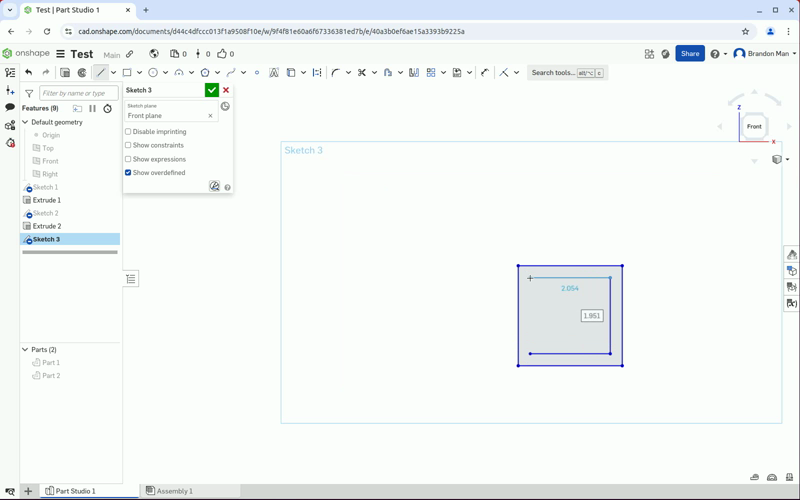
scroll(6)
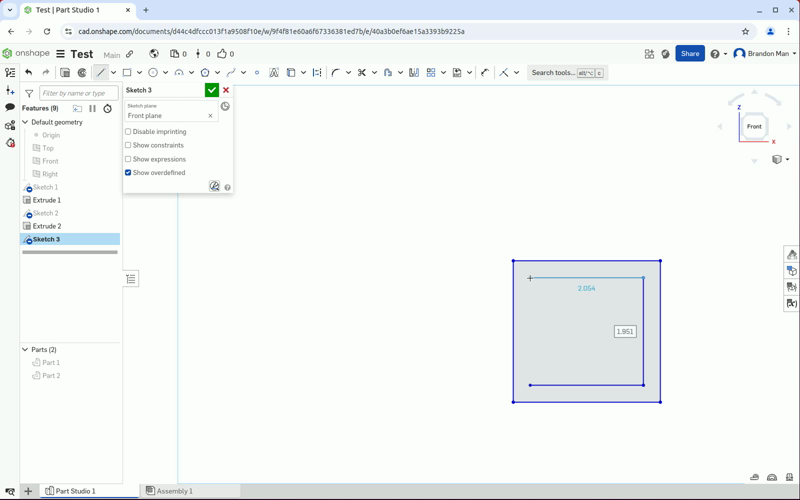
click(530, 277)
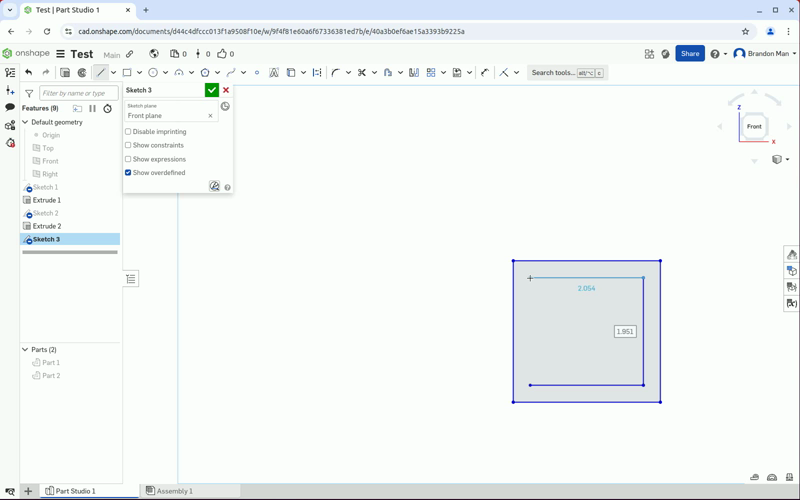
scroll(-6)
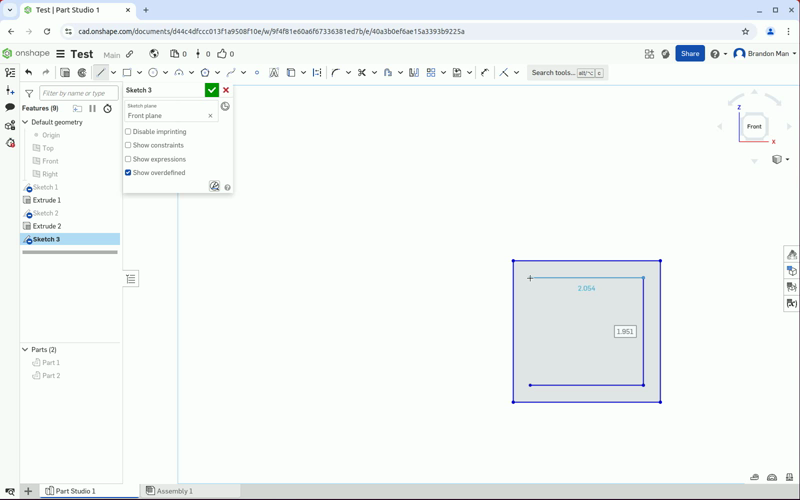
scroll(-6)
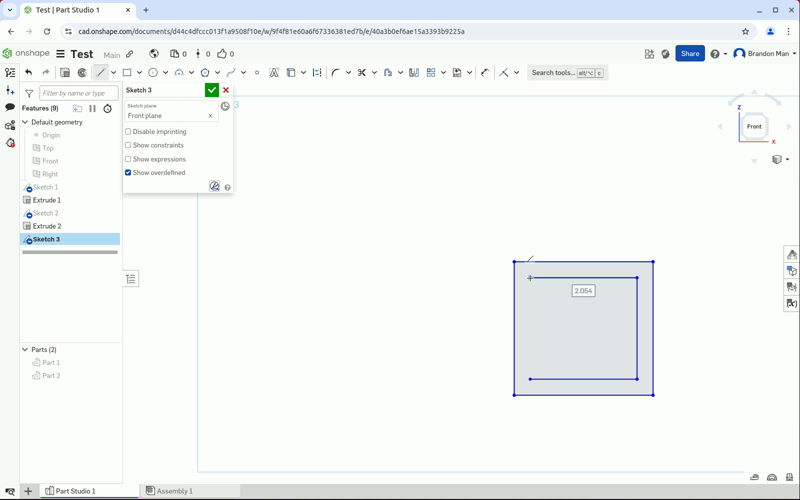
scroll(-6)
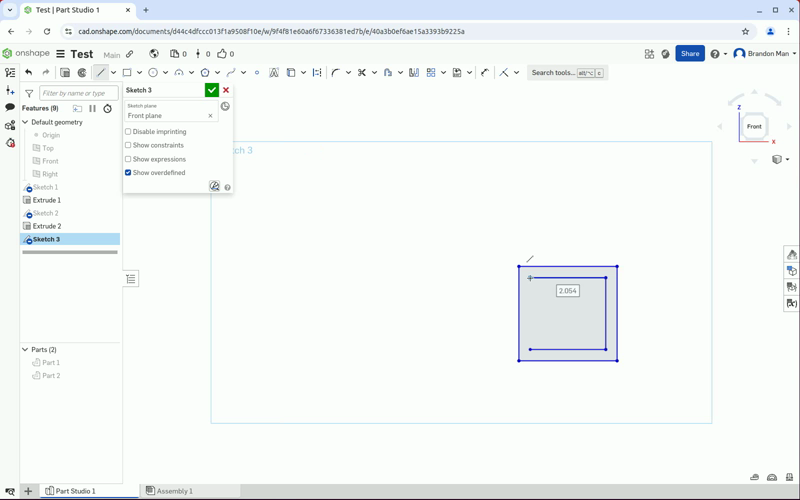
scroll(-6)
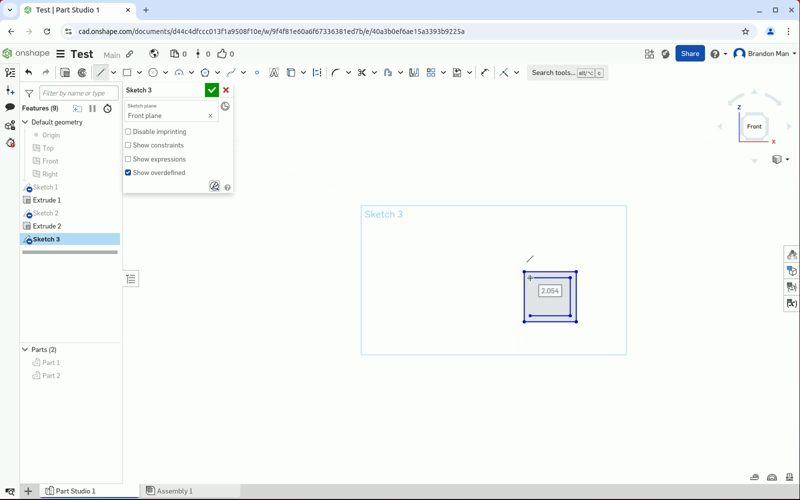
scroll(-6)
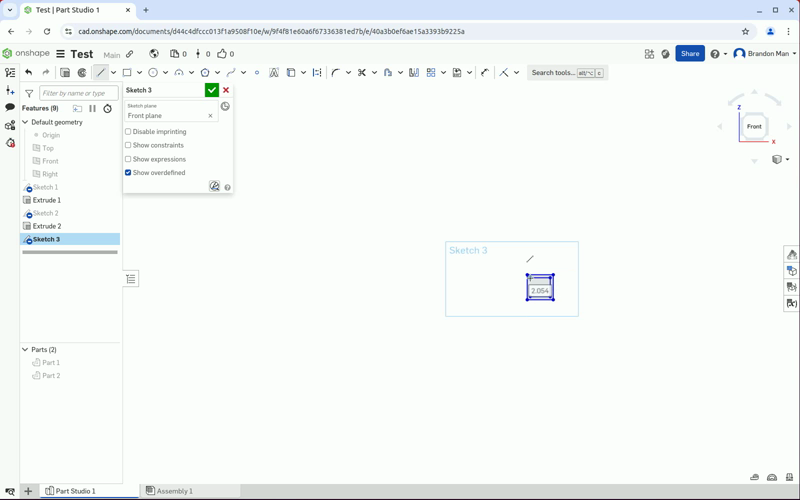
scroll(-6)
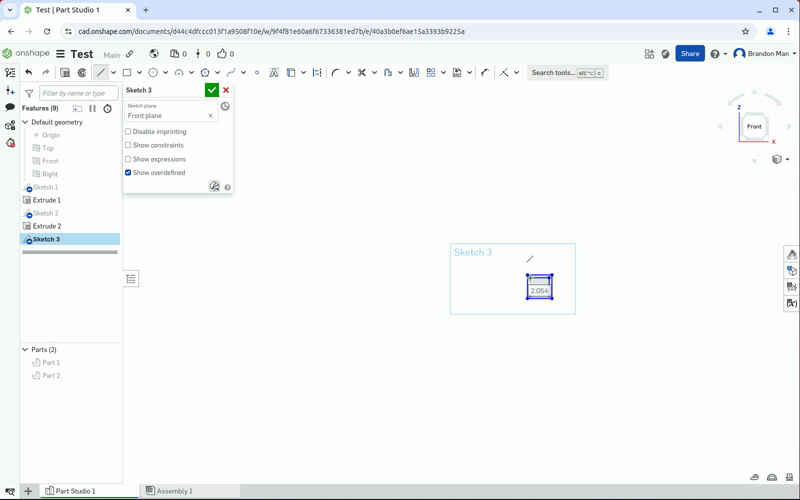
scroll(-6)
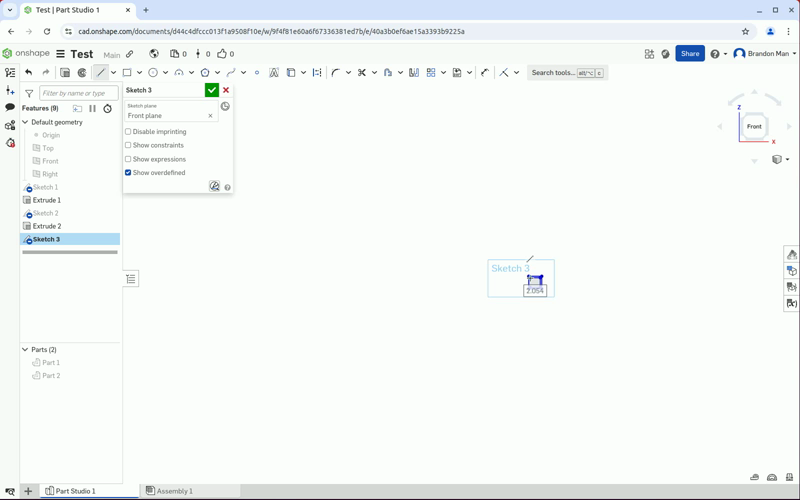
key_up(shift)
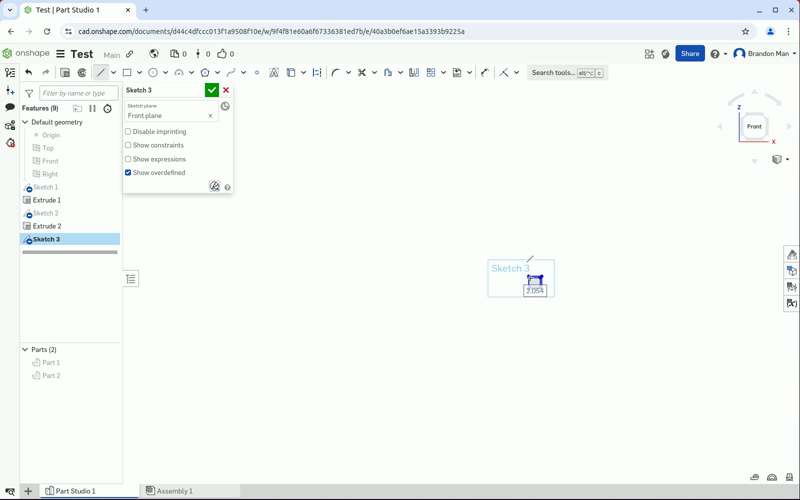
mouse_move(560, 277)
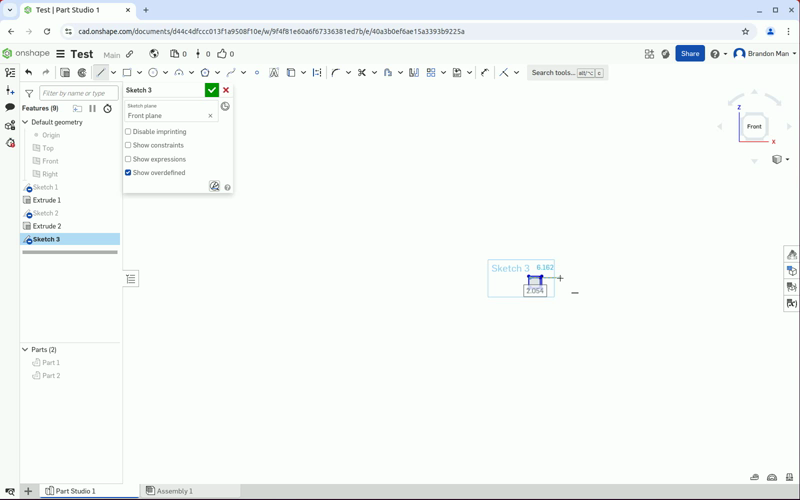
key_down(shift)
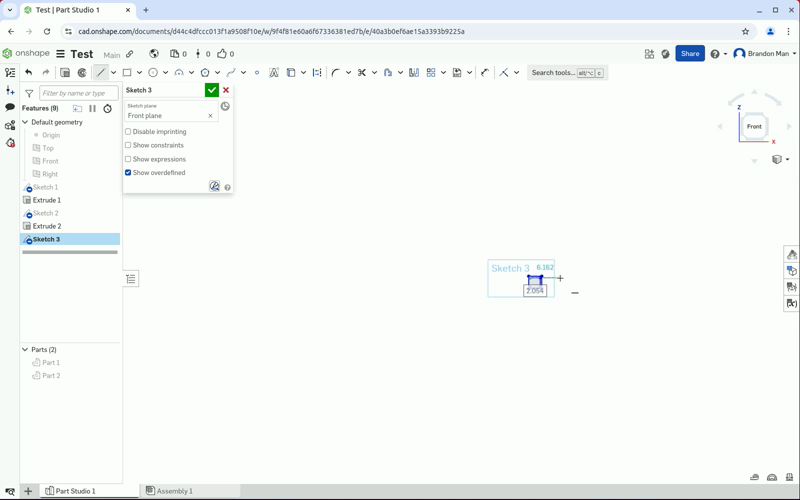
mouse_move(530, 287)
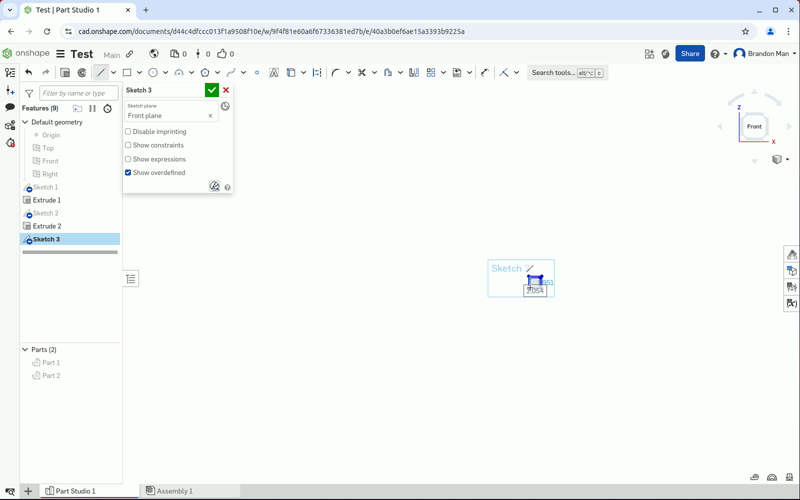
scroll(6)
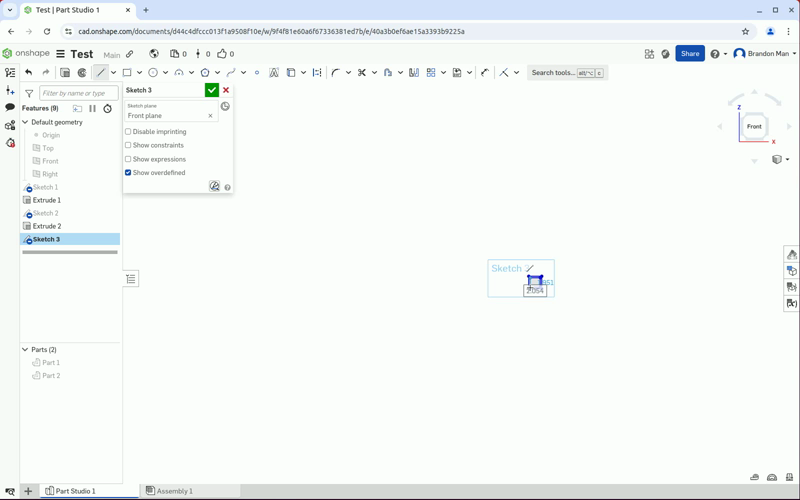
scroll(6)
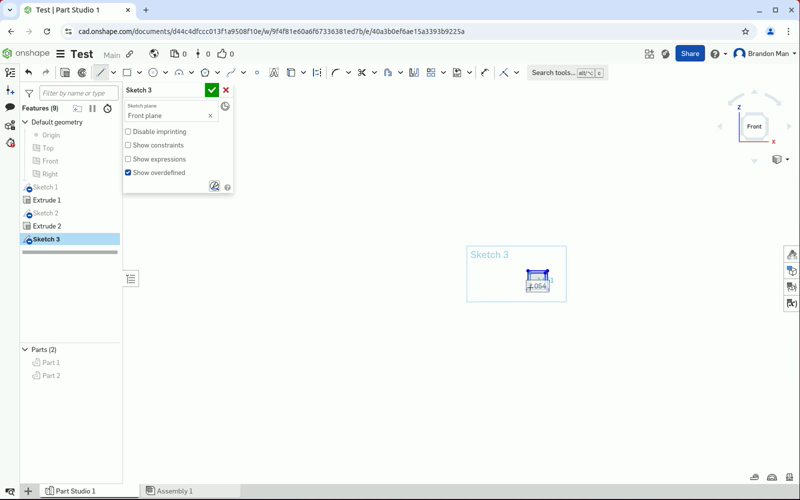
scroll(6)
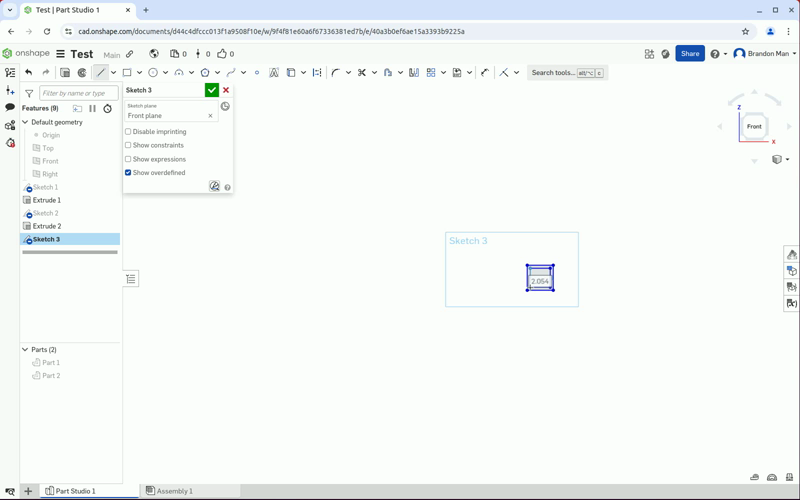
scroll(6)
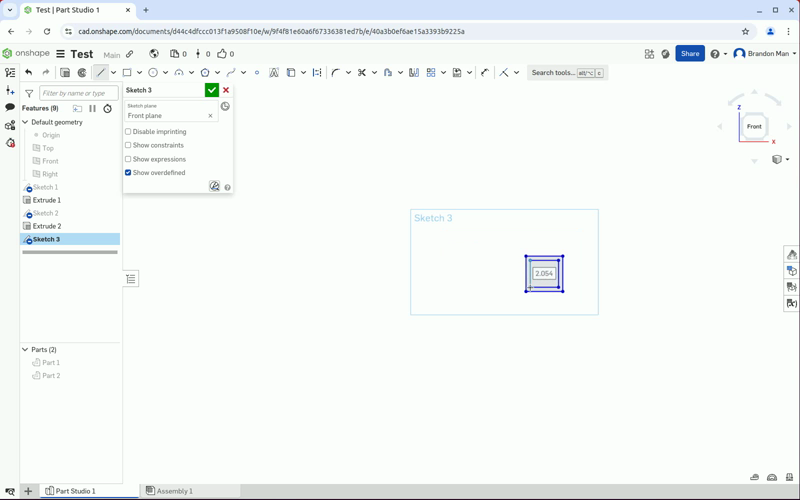
scroll(6)
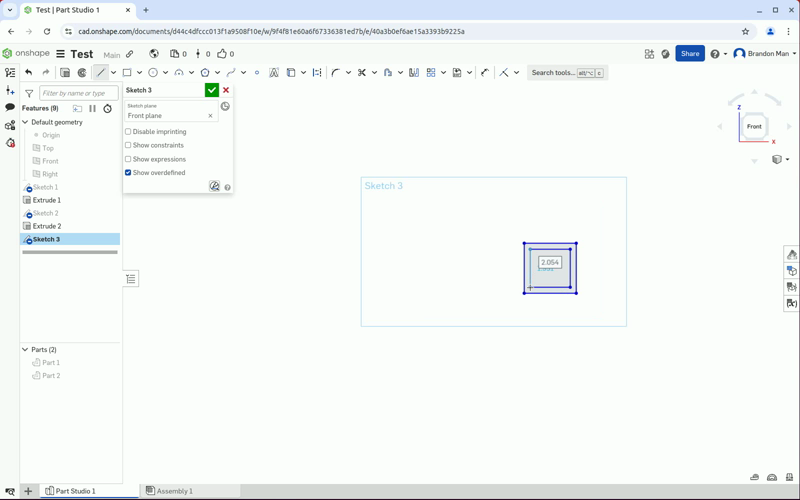
scroll(6)
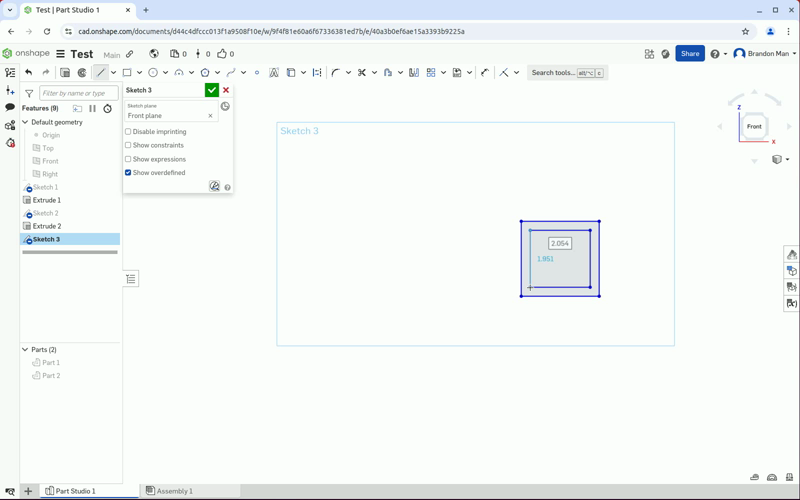
scroll(6)
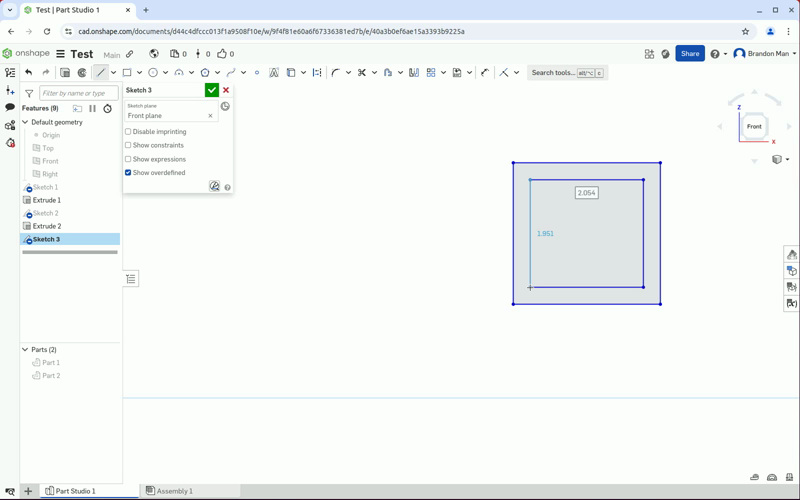
key_up(shift)
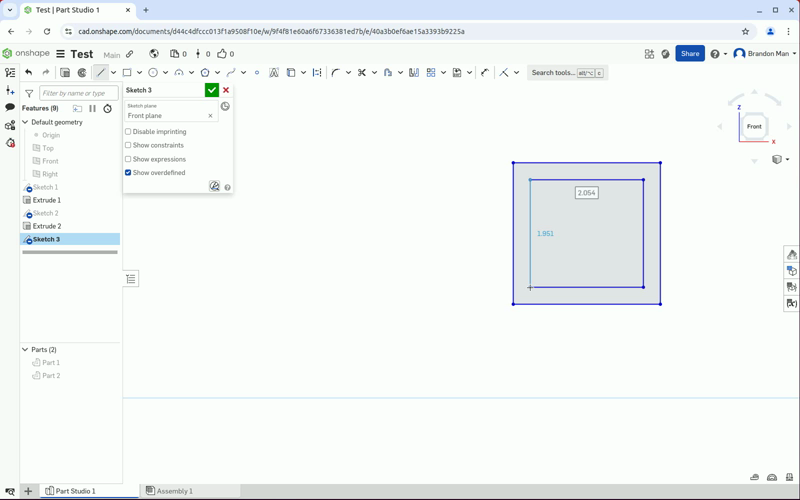
click(530, 287)
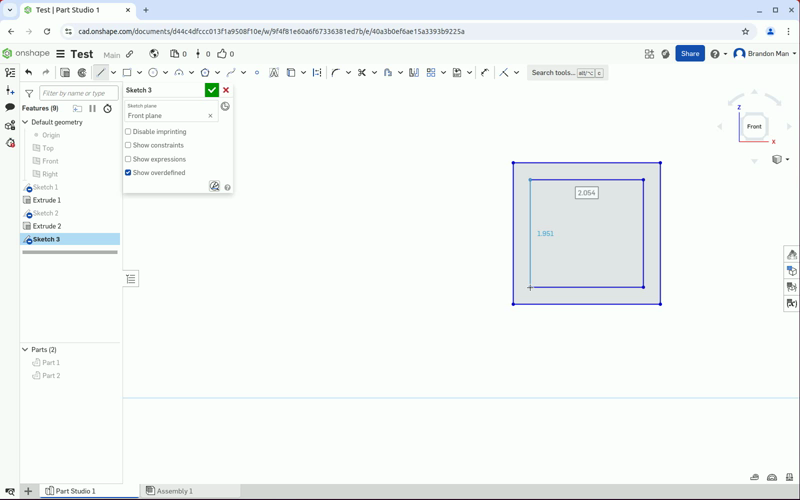
scroll(-6)
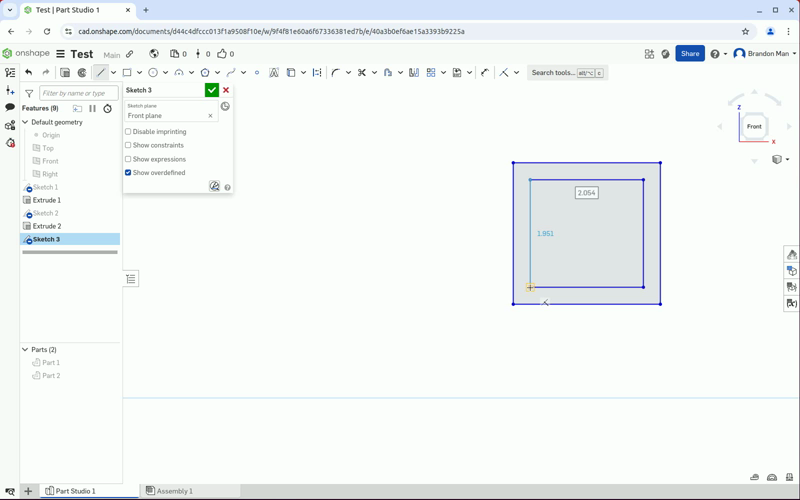
scroll(-6)
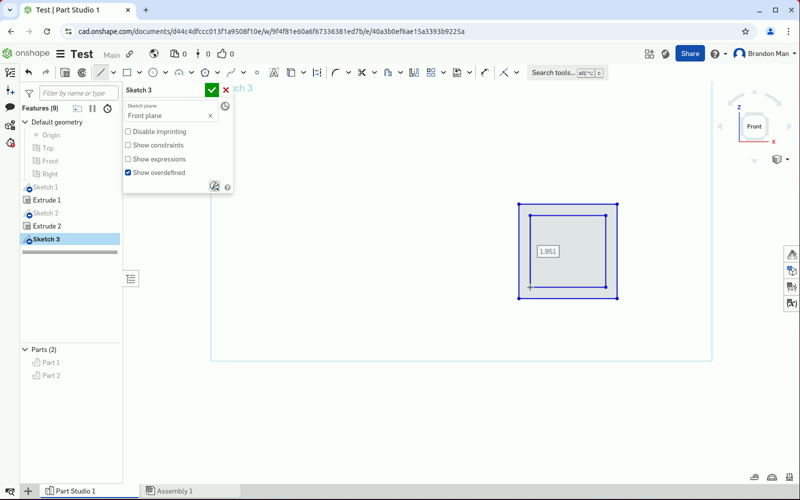
scroll(-6)
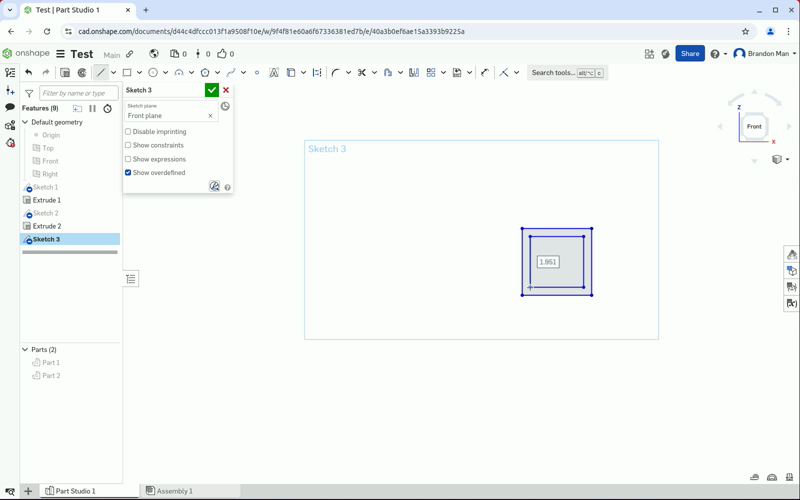
scroll(-6)
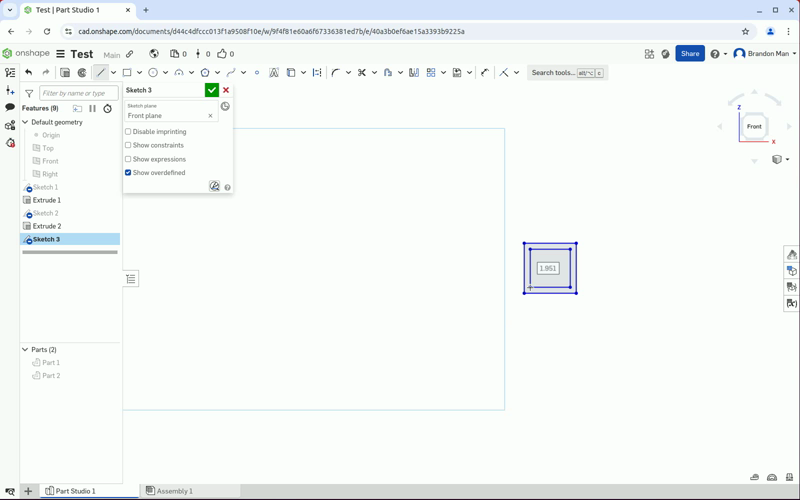
scroll(-6)
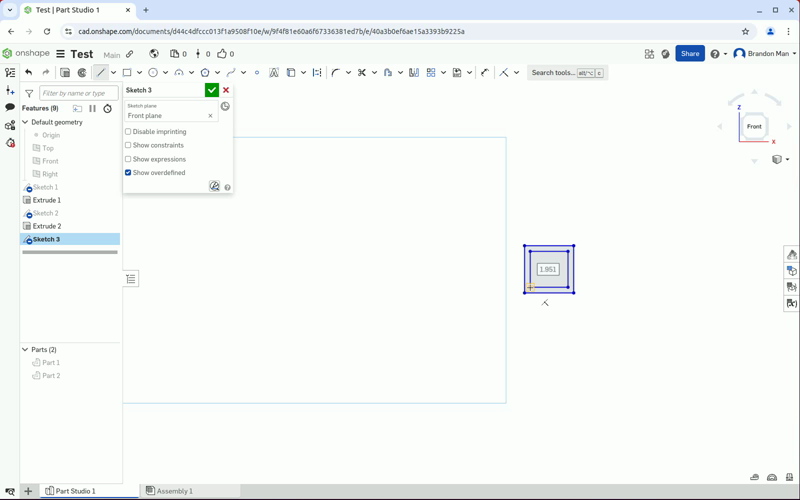
scroll(-6)
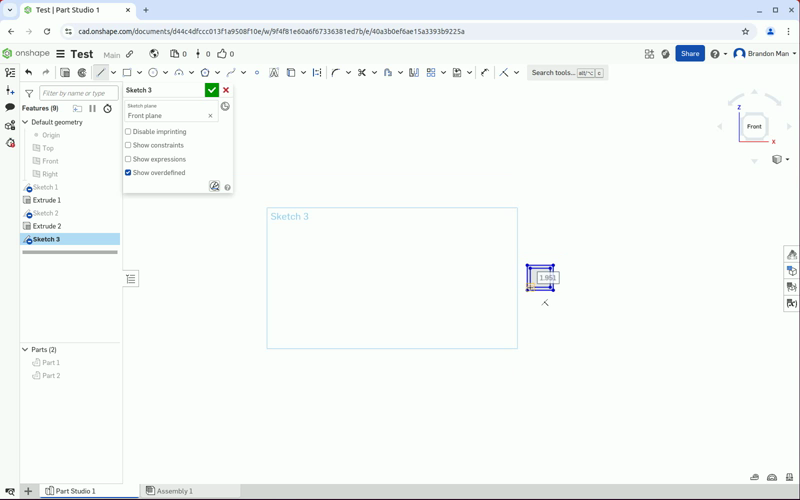
scroll(-6)
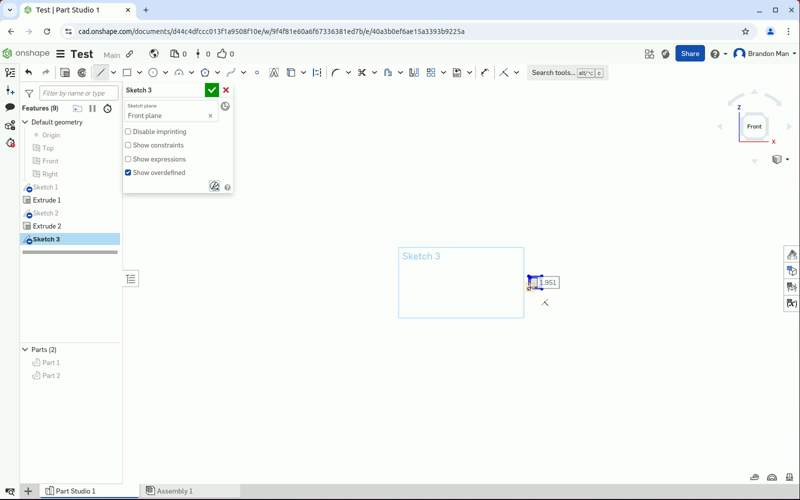
key(esc)
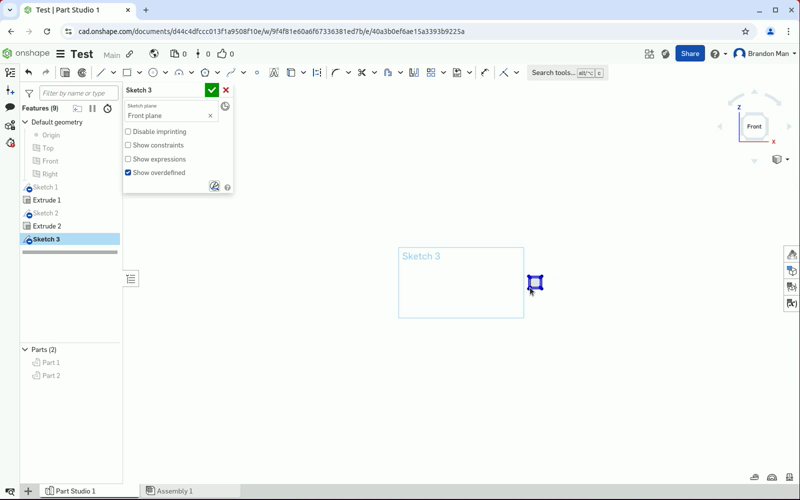
mouse_move(533, 288)
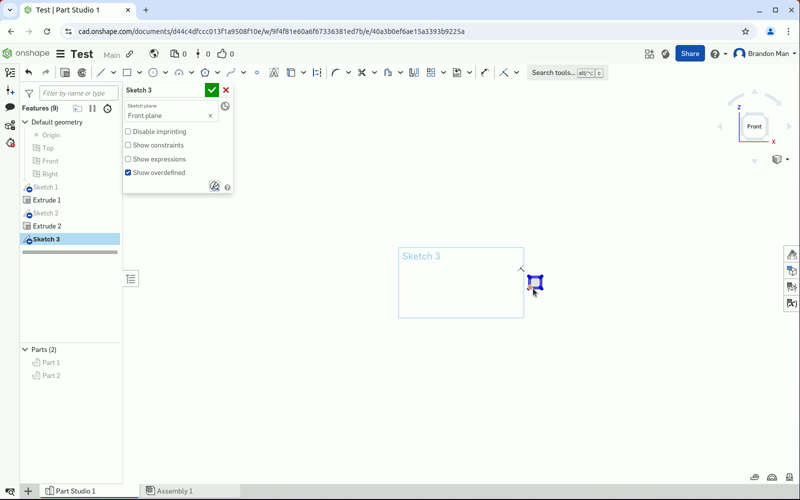
scroll(6)
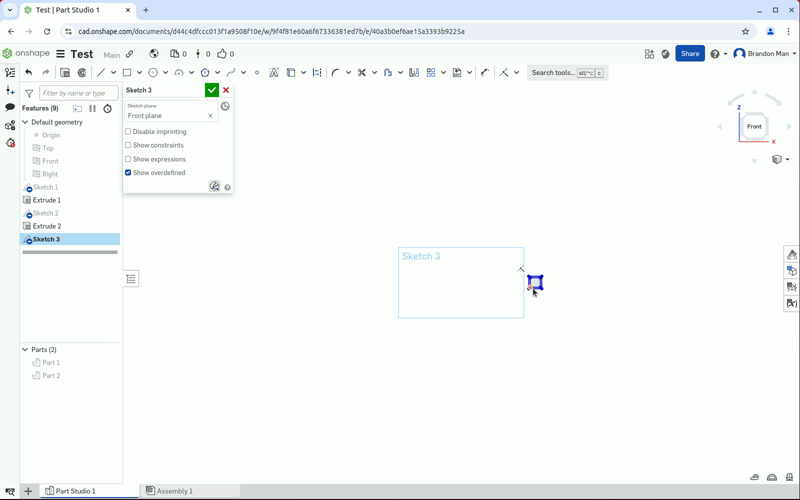
scroll(6)
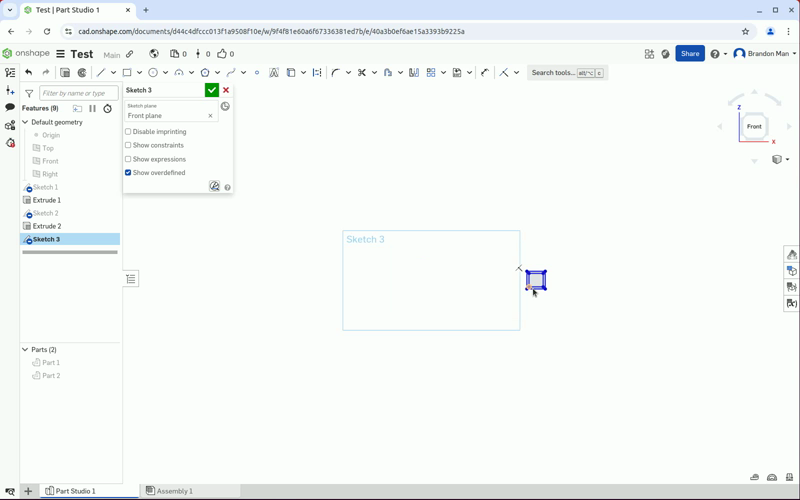
scroll(6)
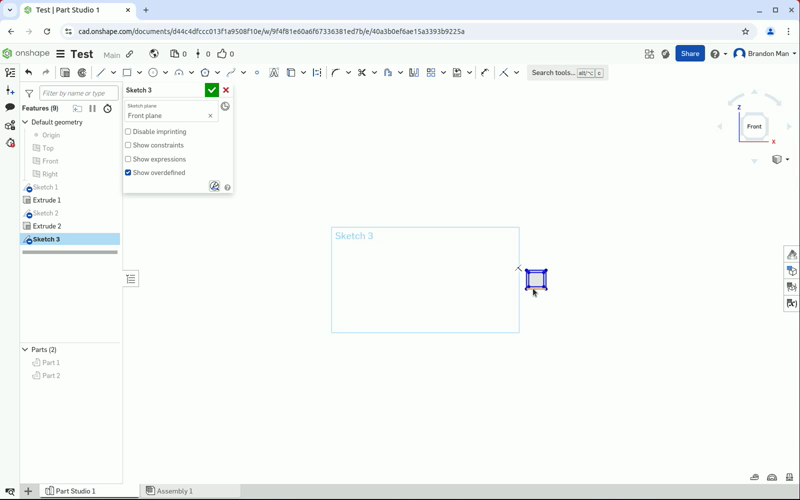
scroll(6)
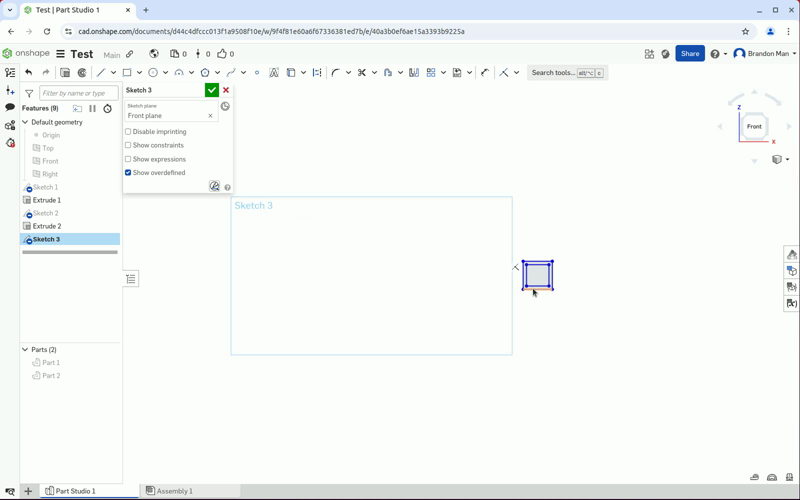
scroll(6)
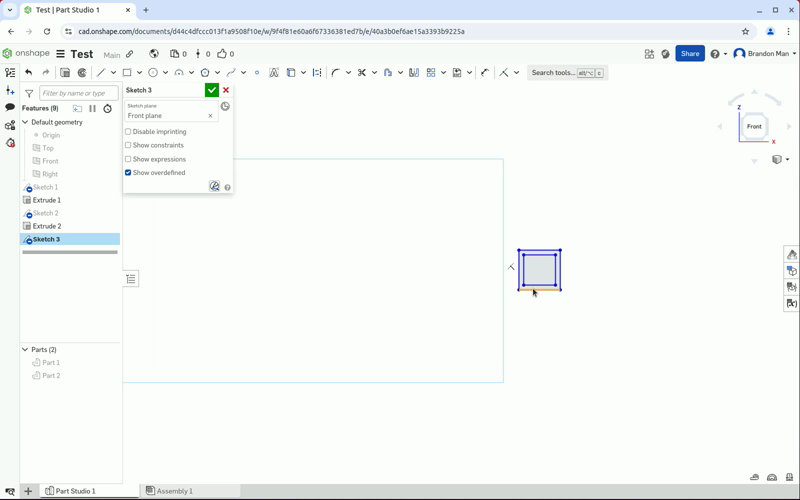
scroll(6)
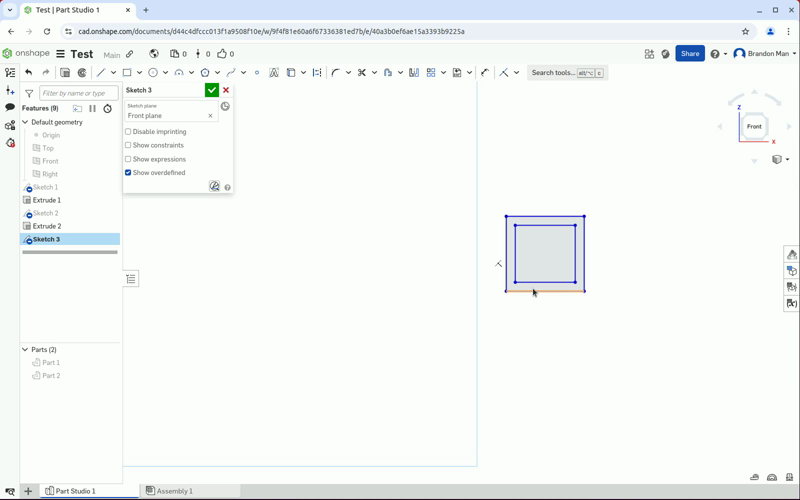
scroll(6)
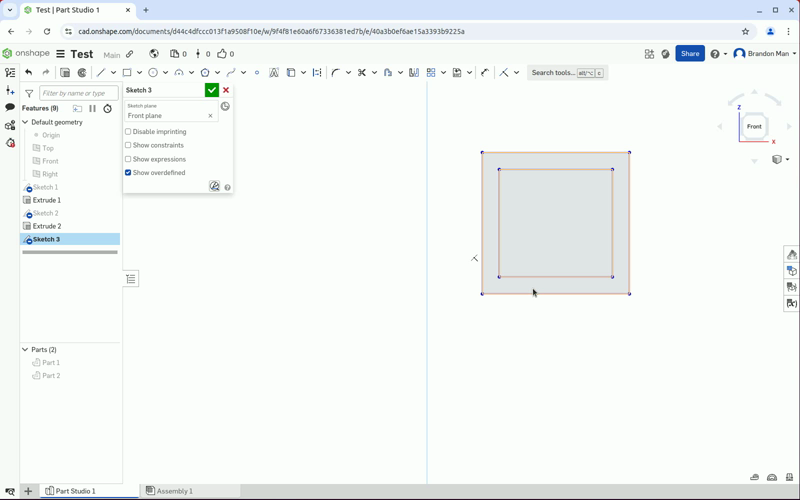
click(533, 288)
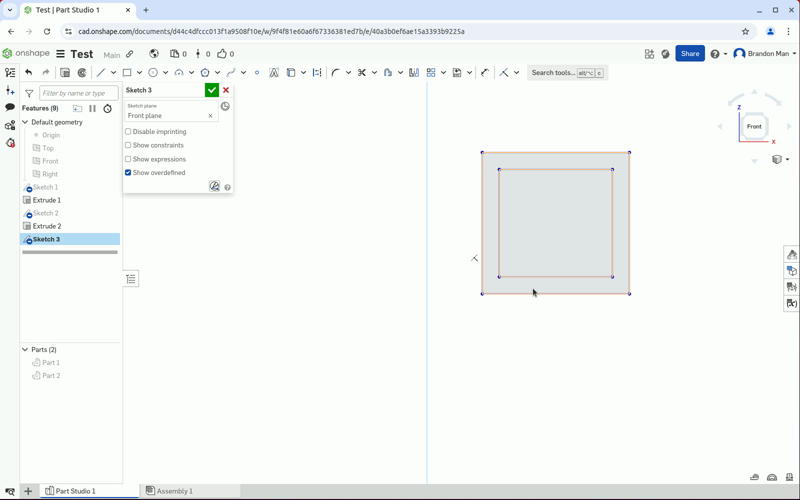
scroll(-6)
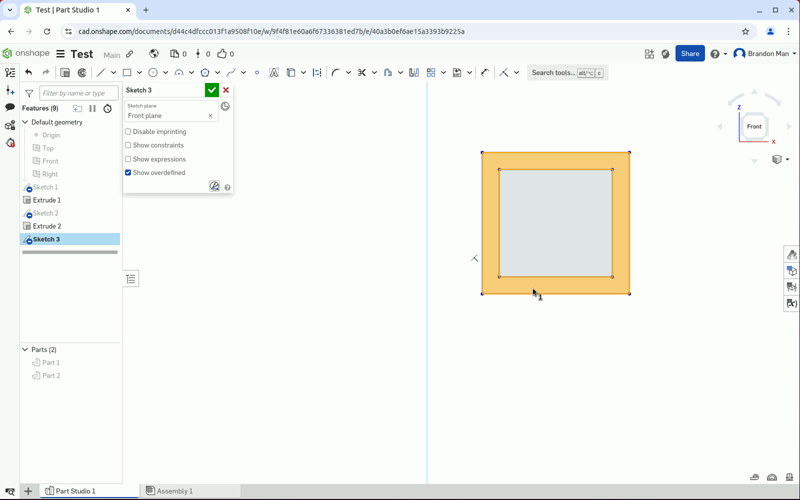
scroll(-6)
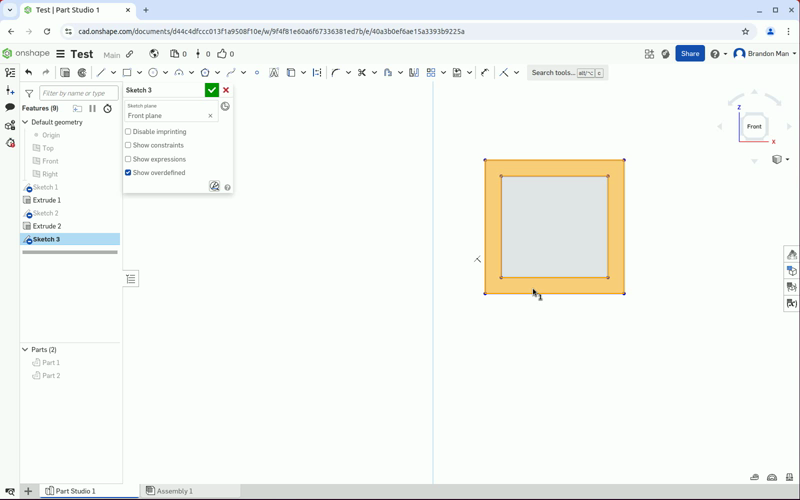
scroll(-6)
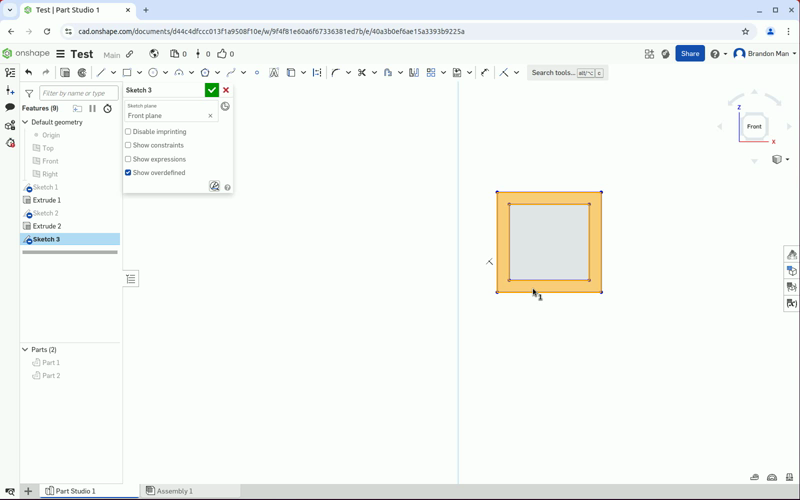
scroll(-6)
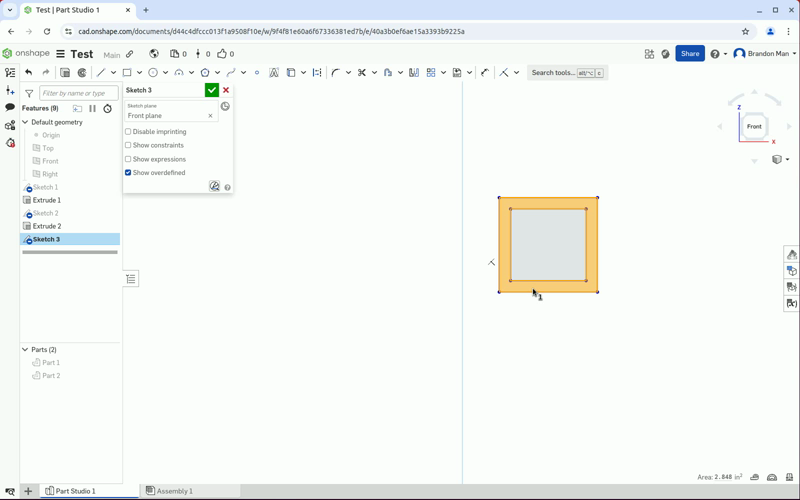
scroll(-6)
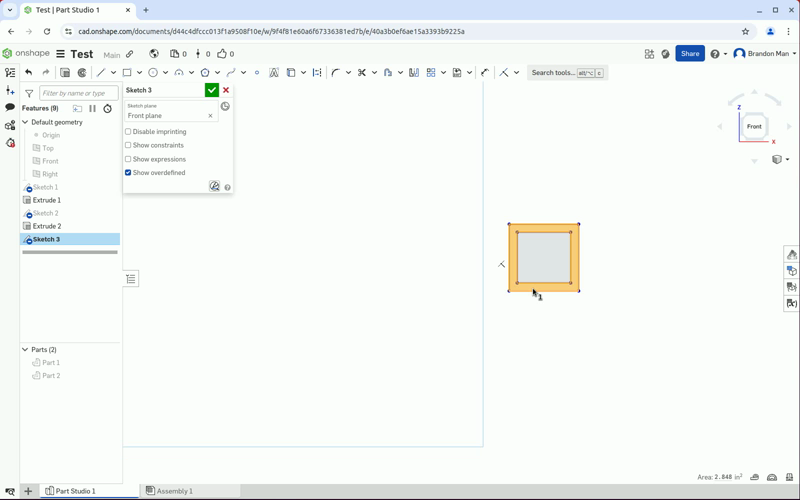
scroll(-6)
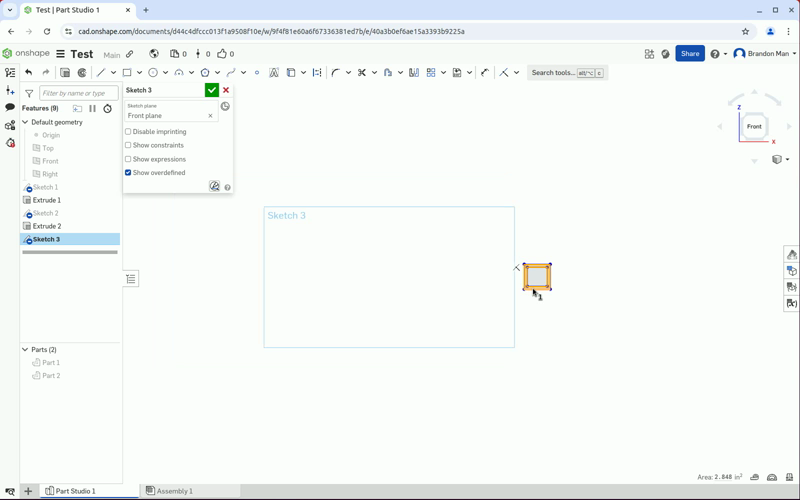
scroll(-6)
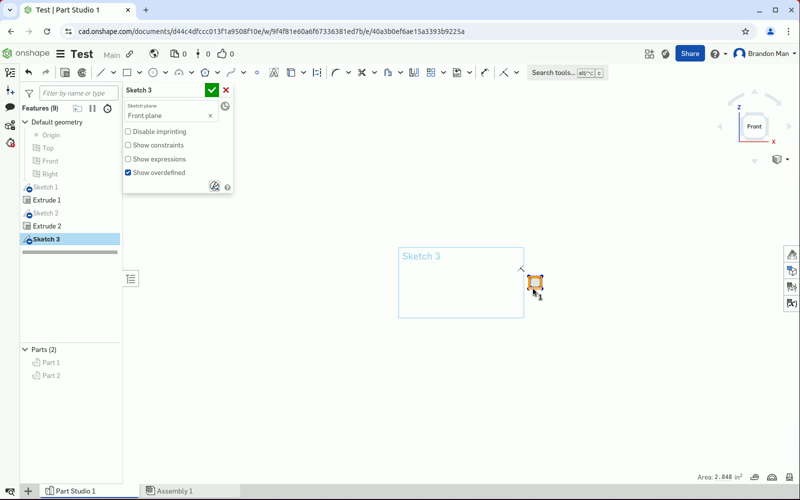
mouse_move(73, 352)
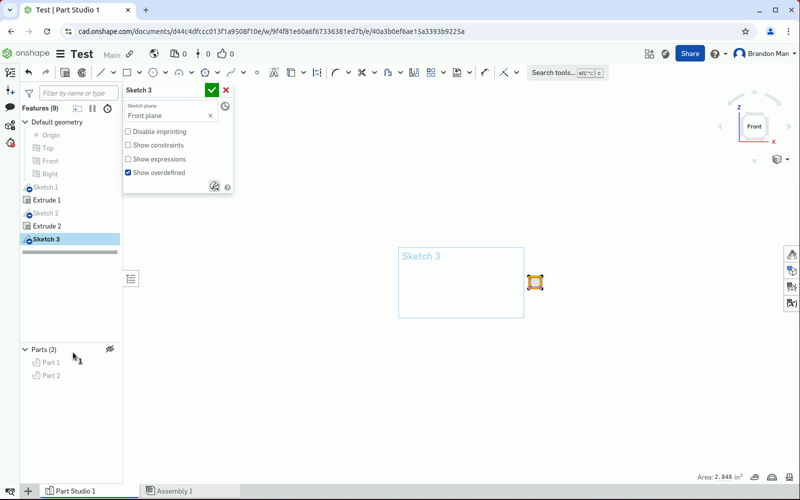
key(shift+y)
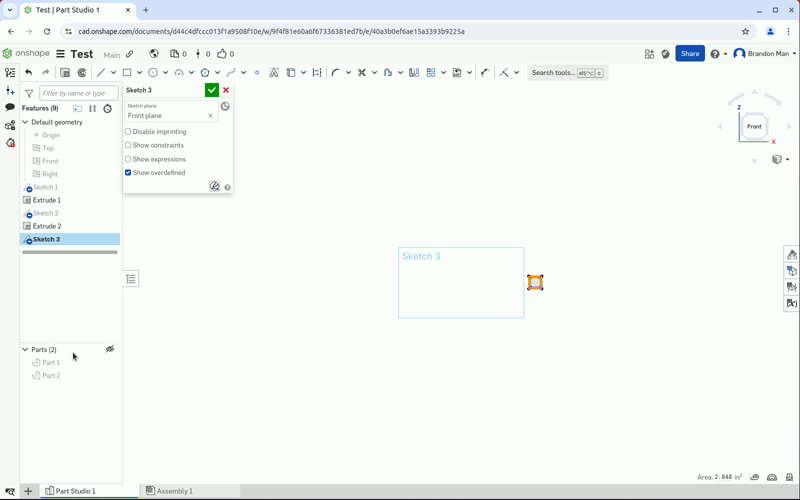
key(shift+e)
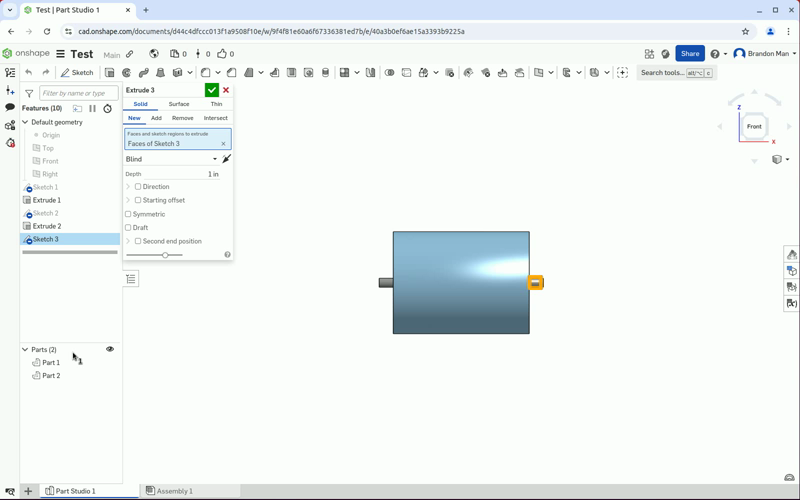
mouse_move(143, 106)
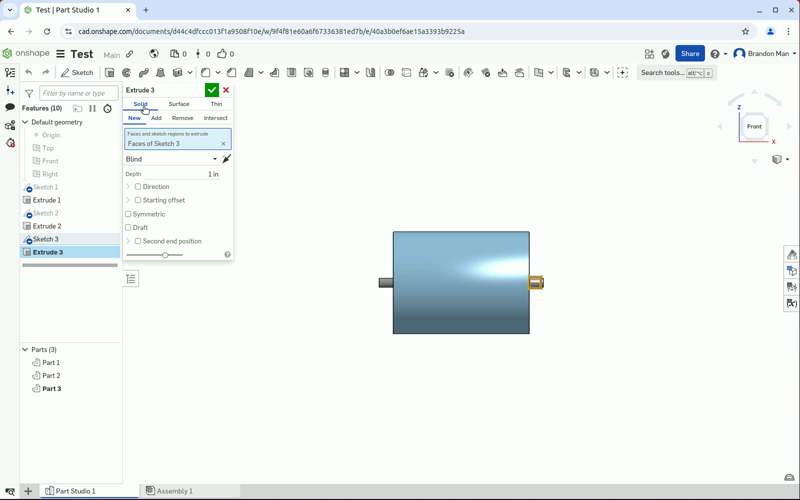
click(143, 106)
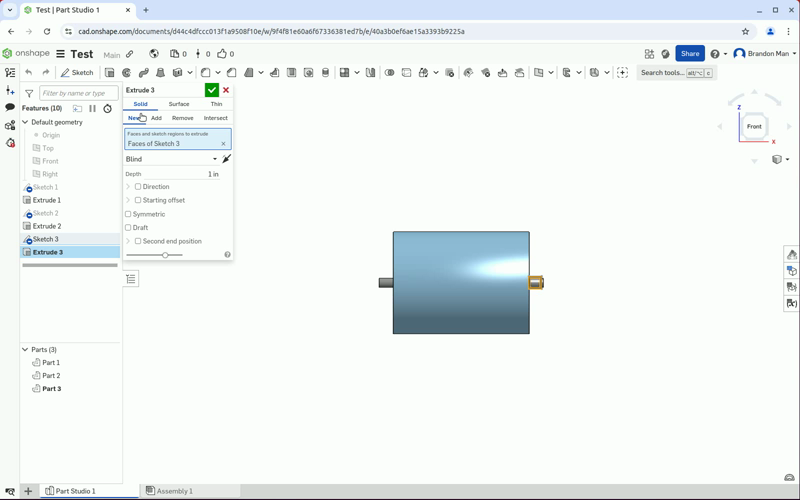
mouse_move(137, 120)
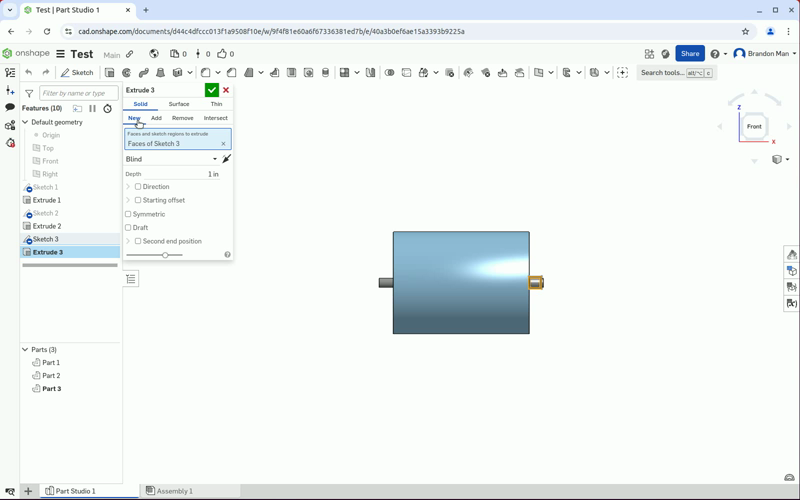
click(137, 120)
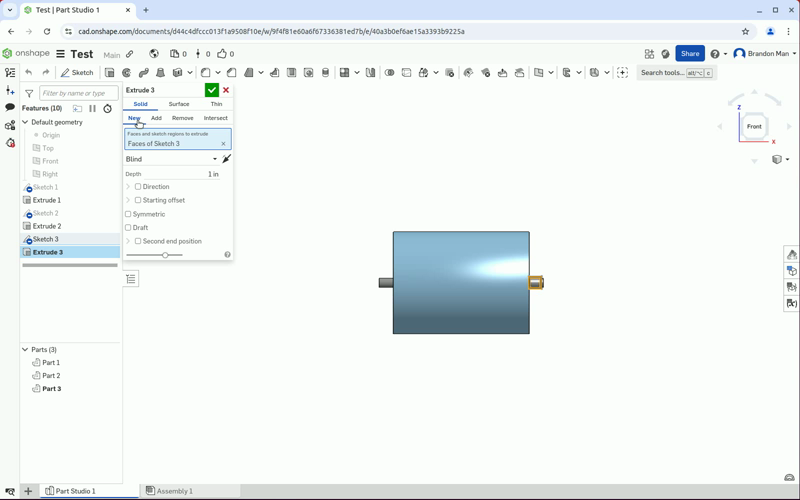
key(tab, 4)
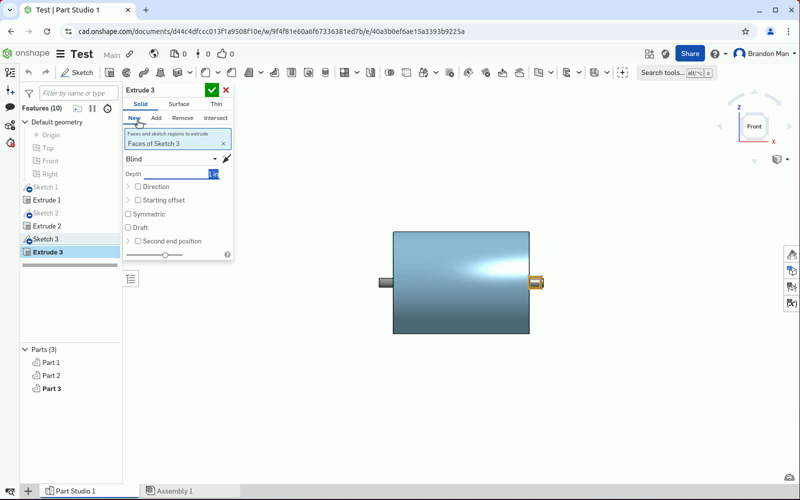
text(23.108)
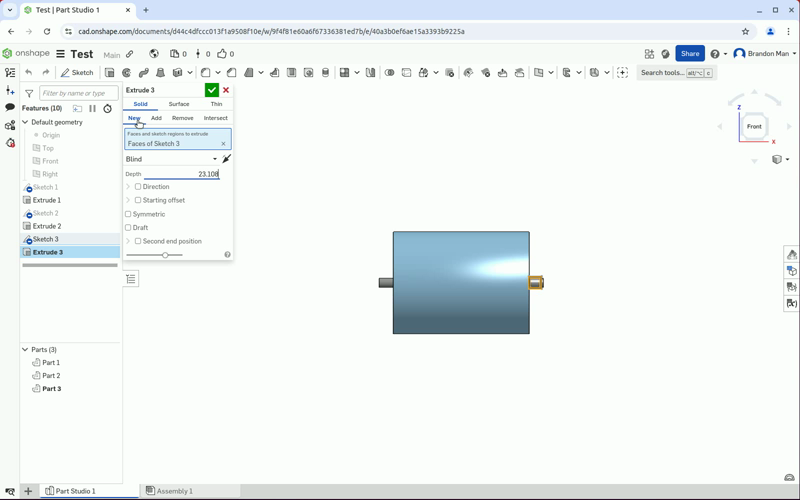
key(tab, 3)
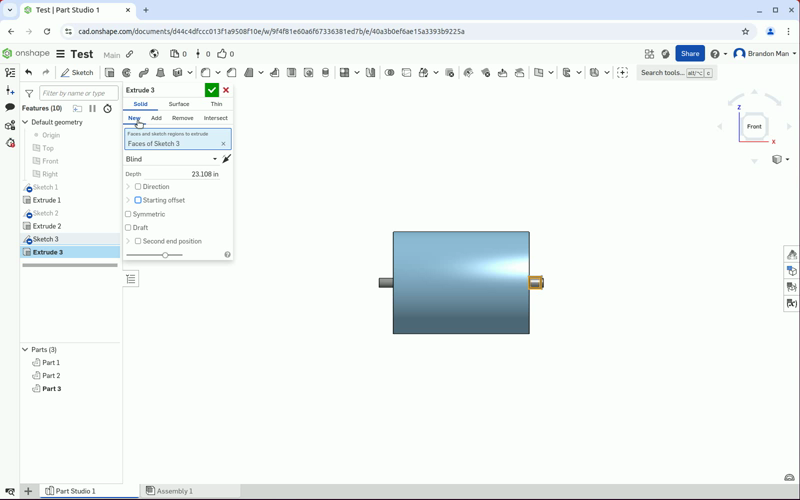
key(tab, 2)
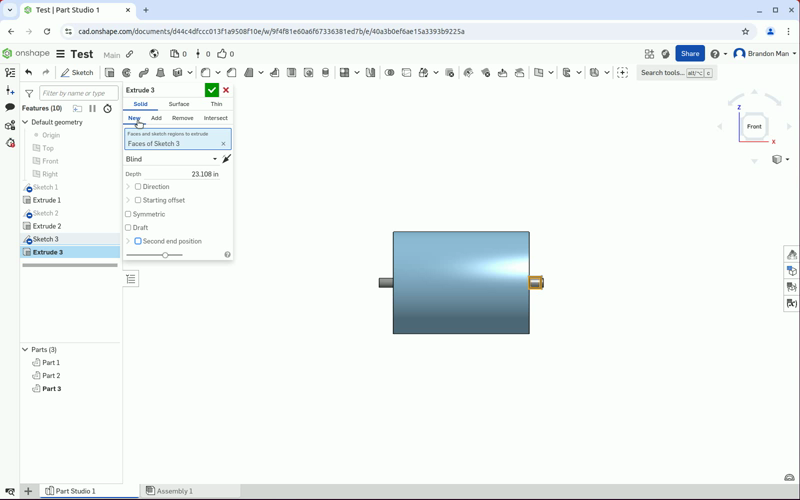
key(space)
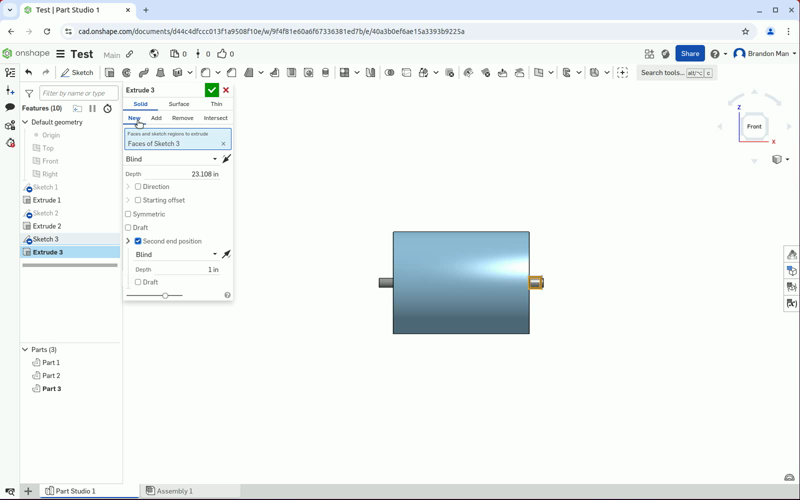
key(tab, 3)
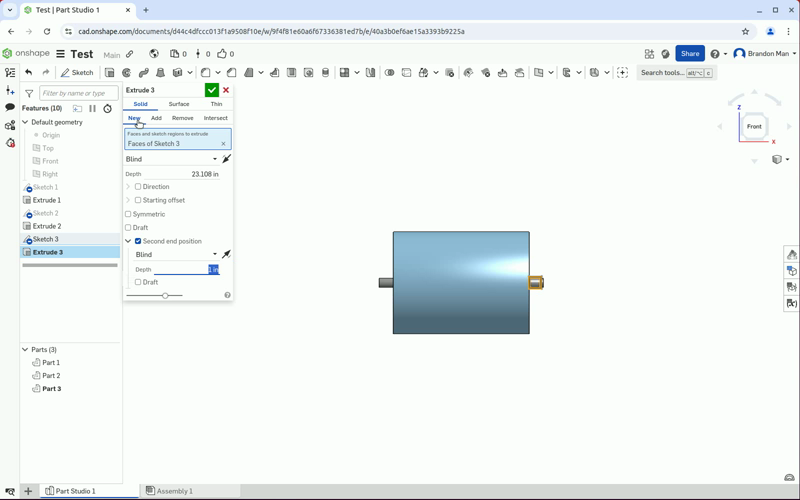
text(4.574)
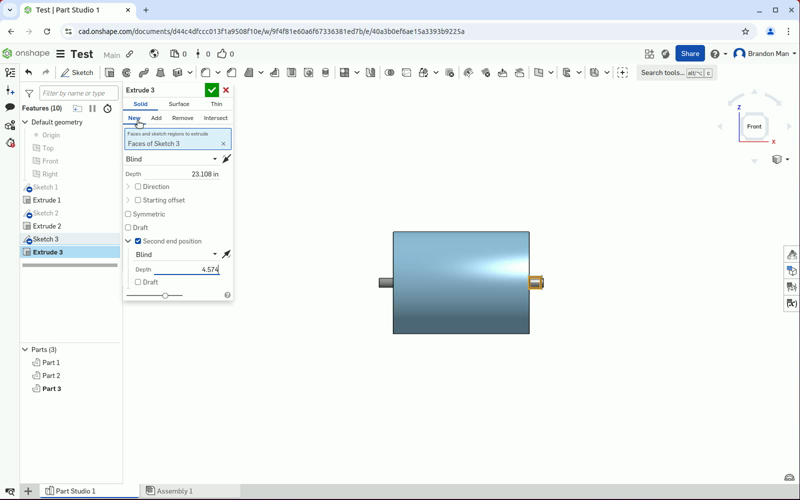
key(enter)
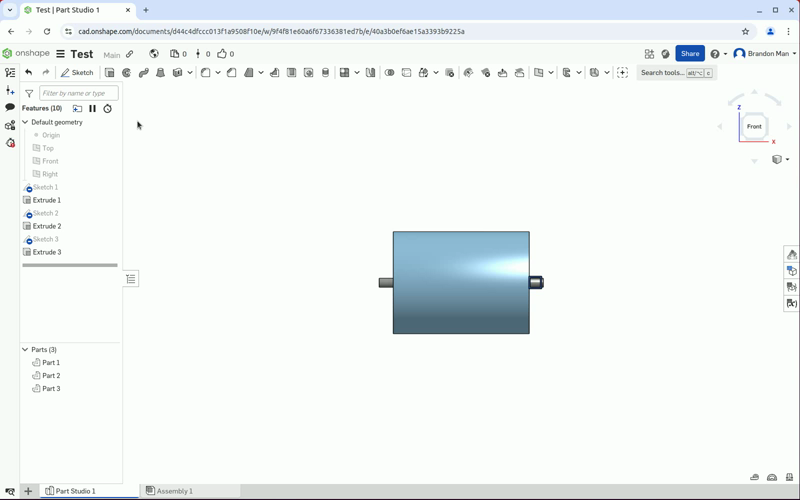
key(shift+h)
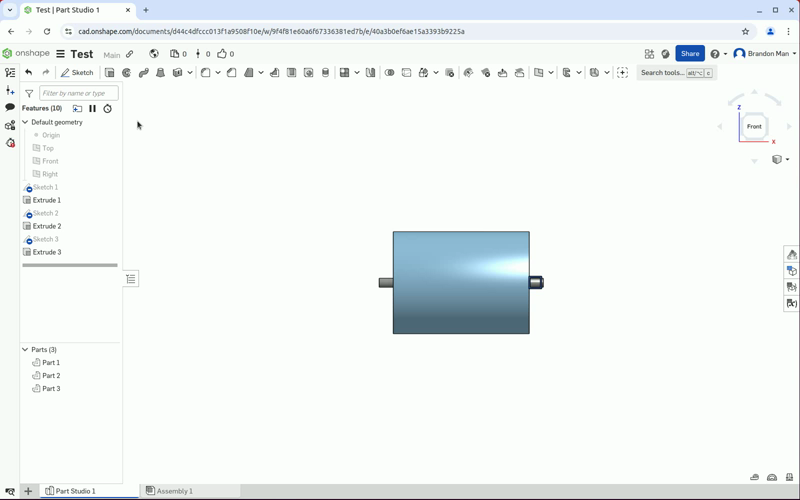
key(shift+h)
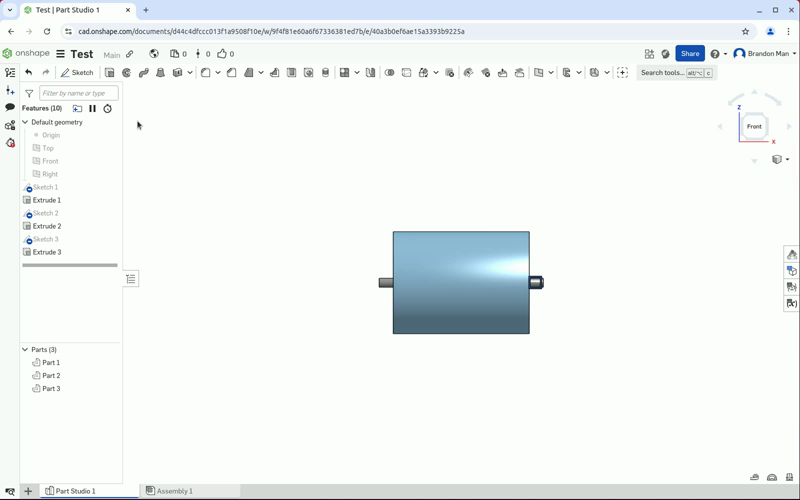
mouse_move(73, 189)
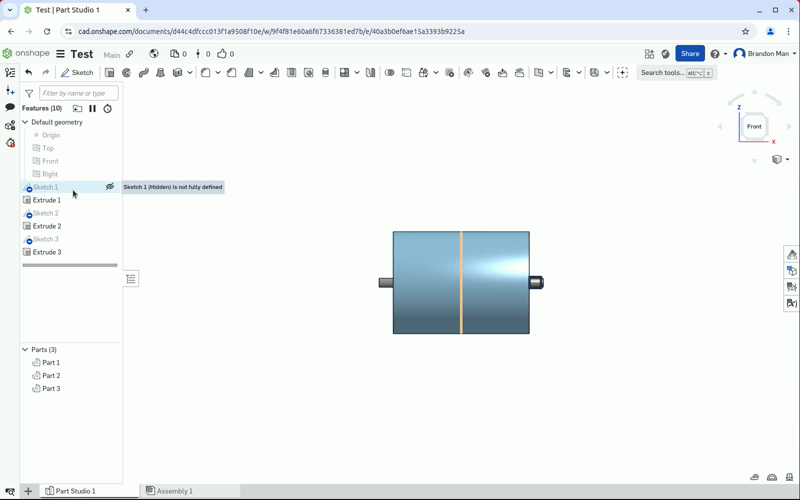
click(73, 189)
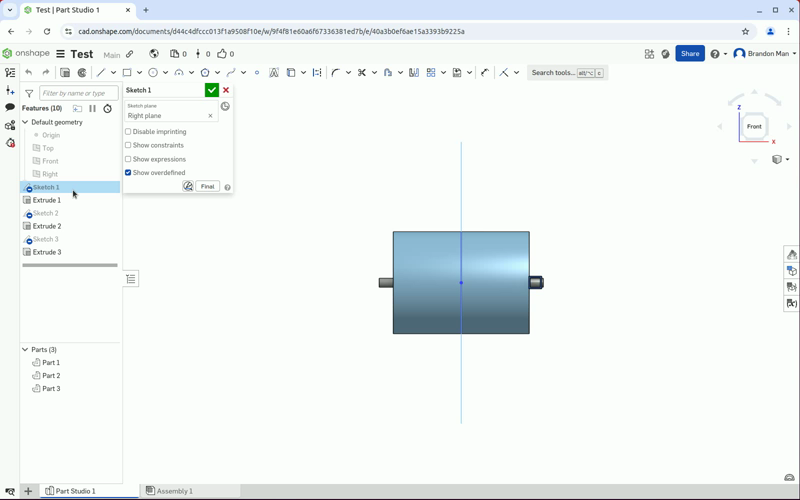
mouse_move(229, 92)
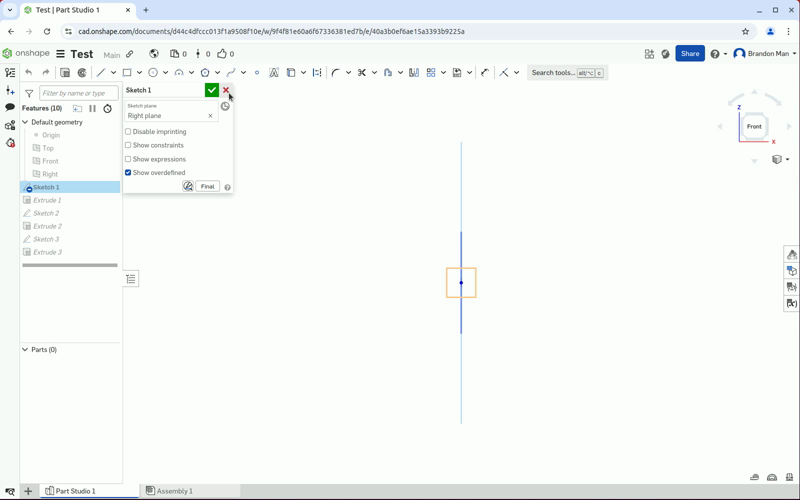
click(229, 92)
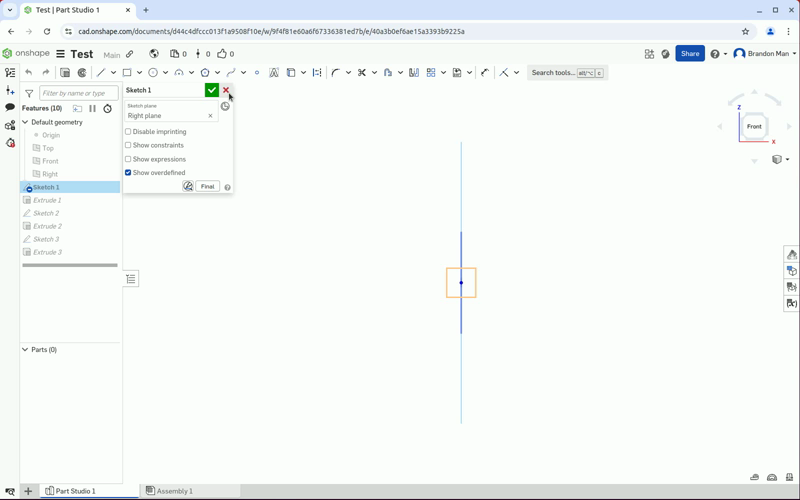
key(shift+s)
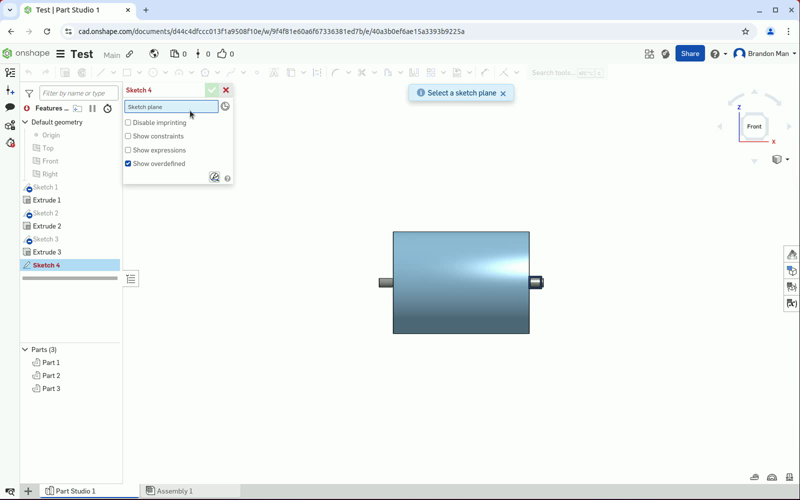
mouse_move(73, 163)
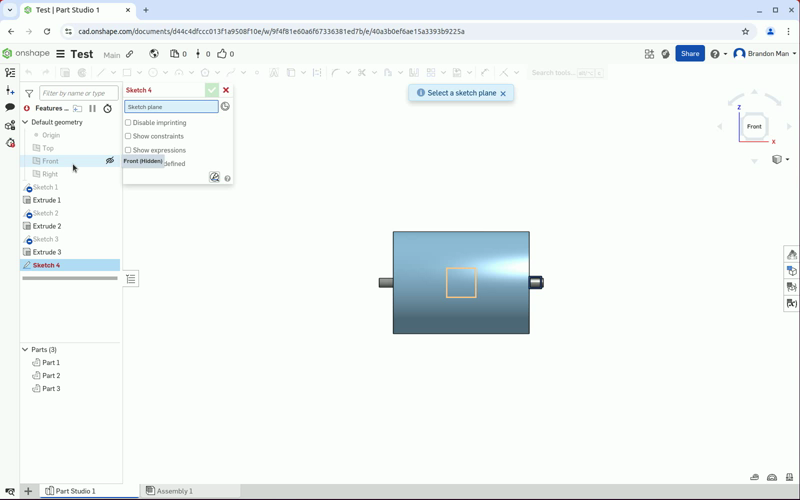
click(73, 163)
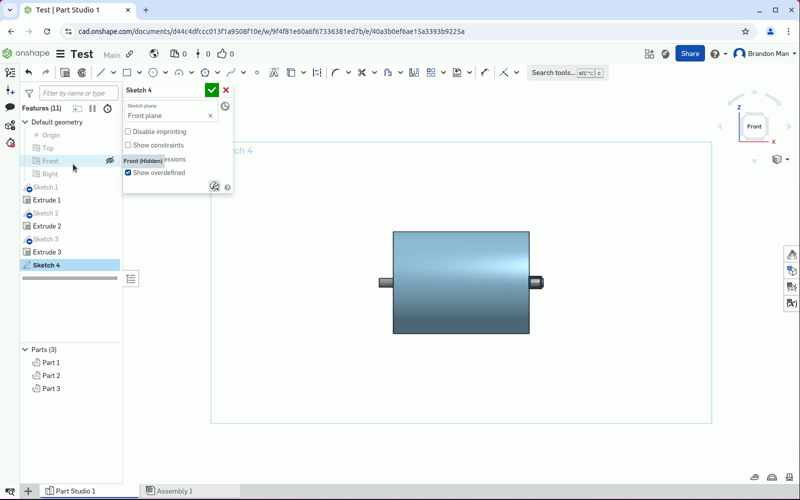
mouse_move(73, 352)
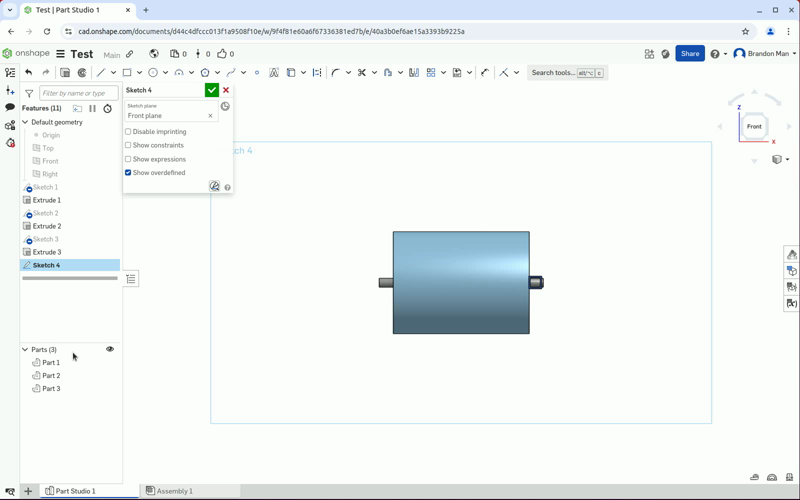
key(y)
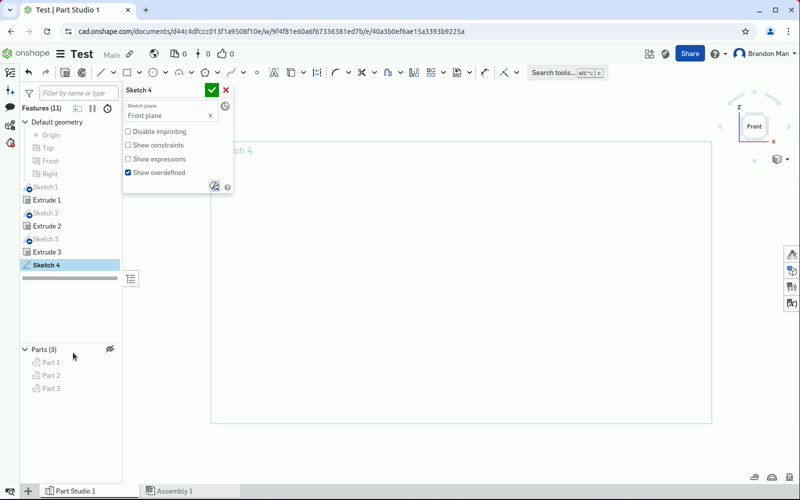
key(l)
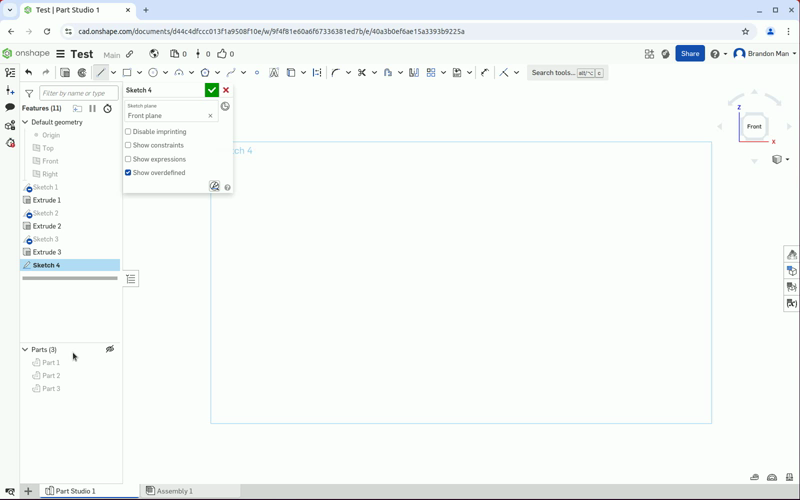
key_down(shift)
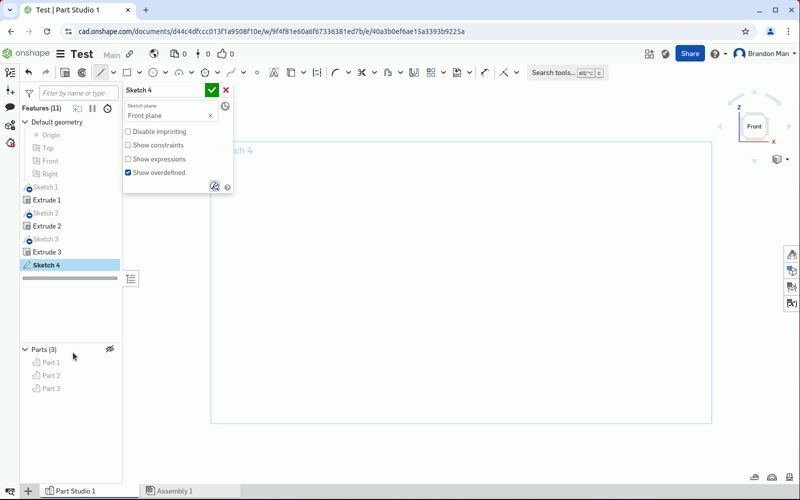
mouse_move(382, 288)
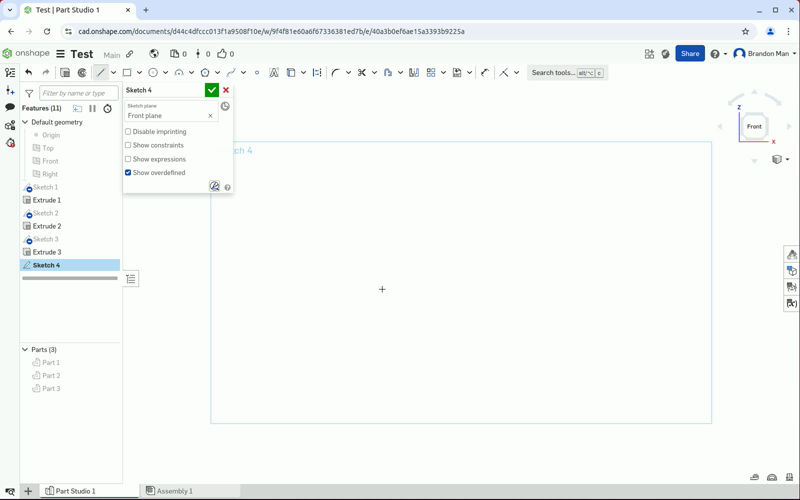
click(382, 288)
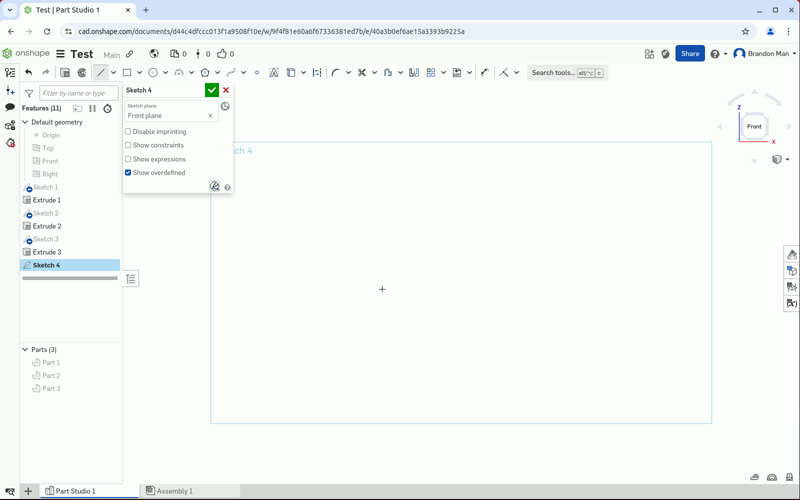
key_up(shift)
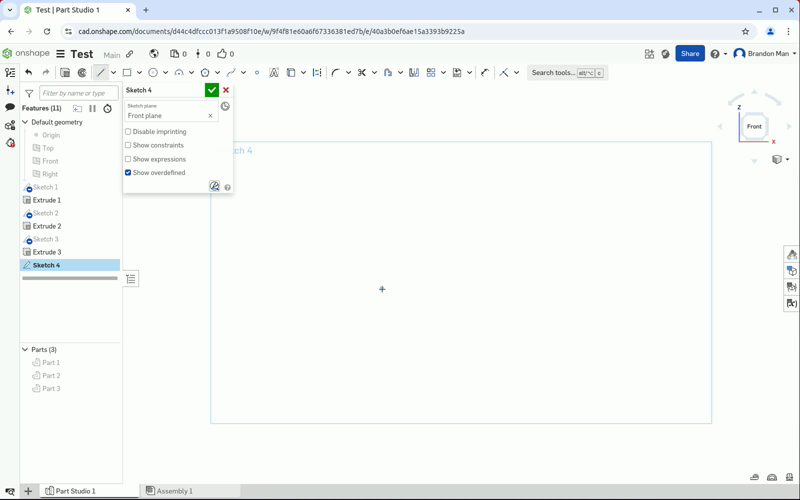
key_down(shift)
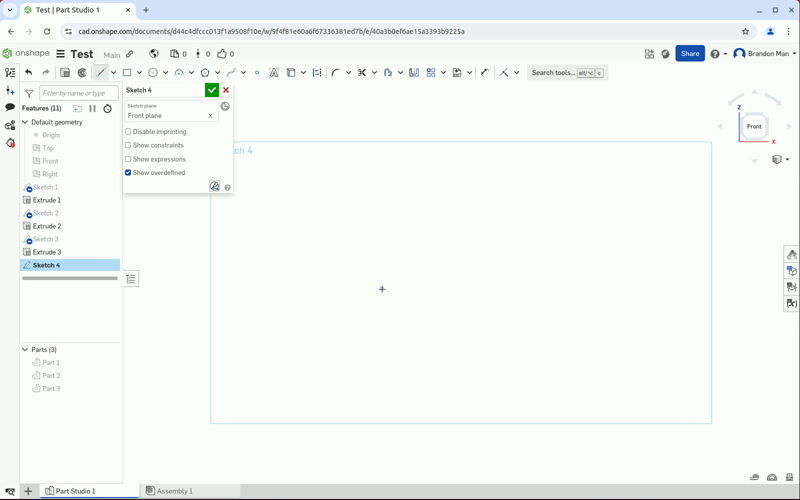
mouse_move(412, 288)
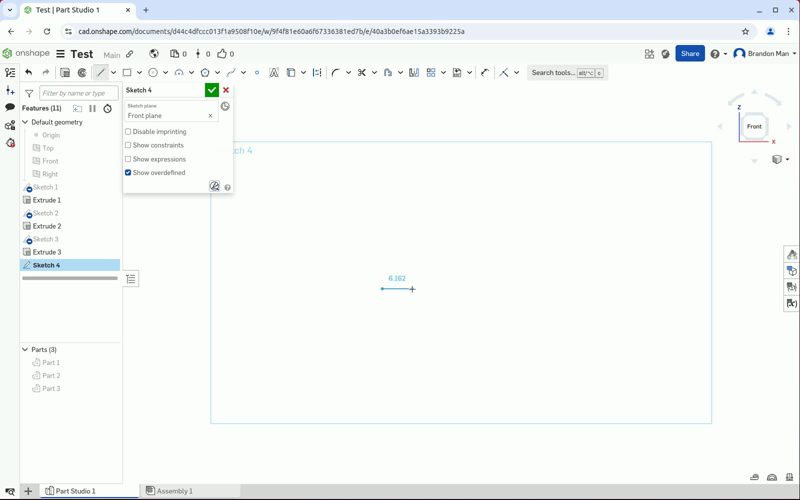
mouse_move(395, 288)
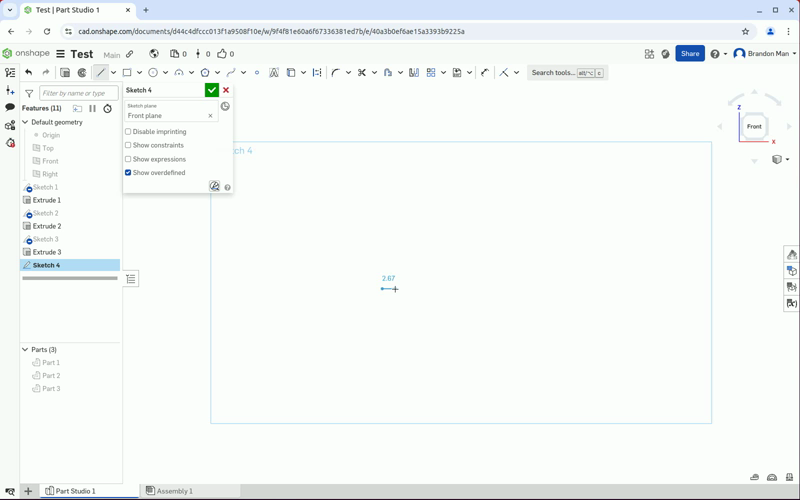
click(395, 288)
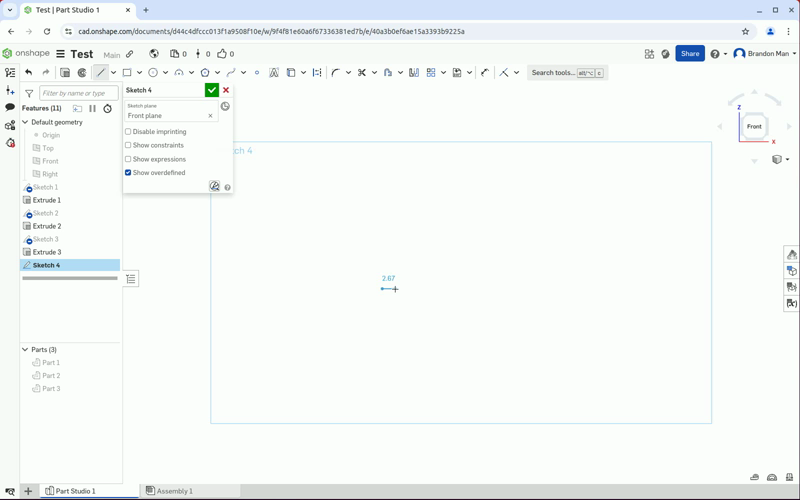
key_up(shift)
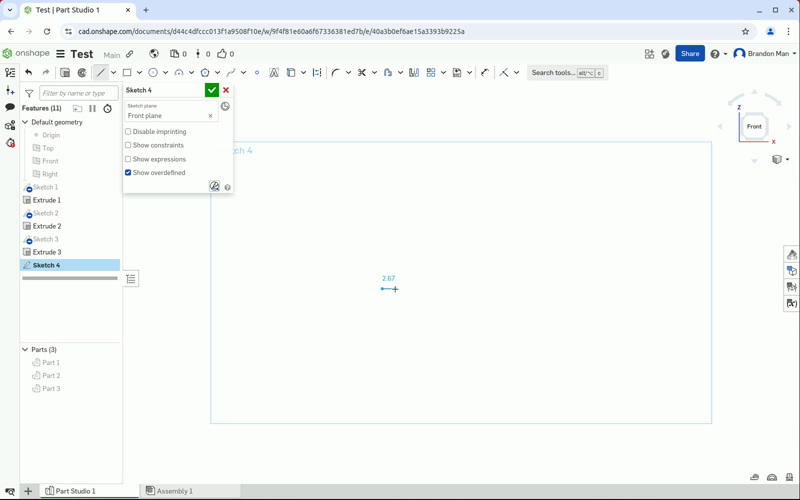
key_down(shift)
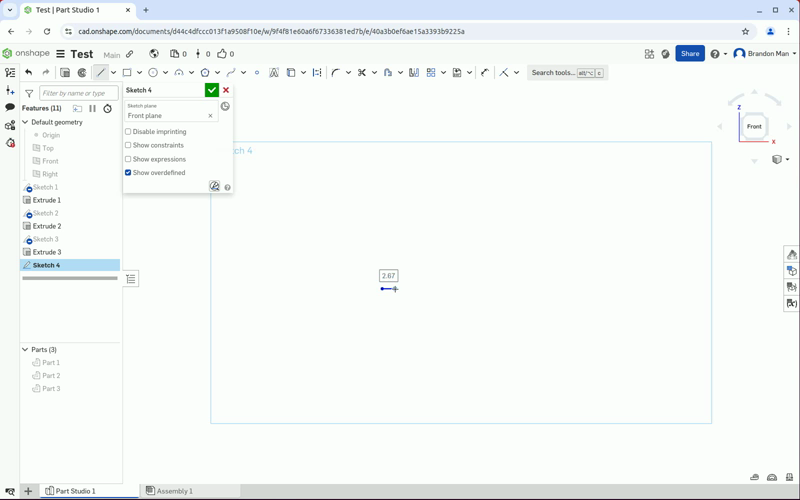
mouse_move(425, 288)
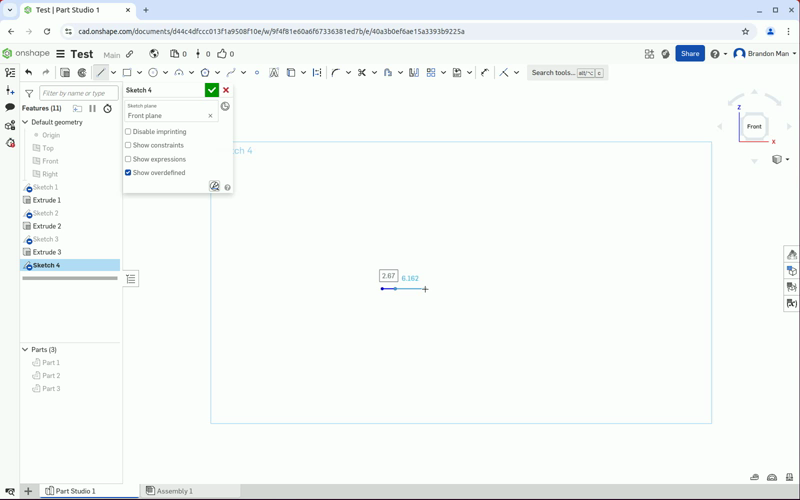
mouse_move(395, 276)
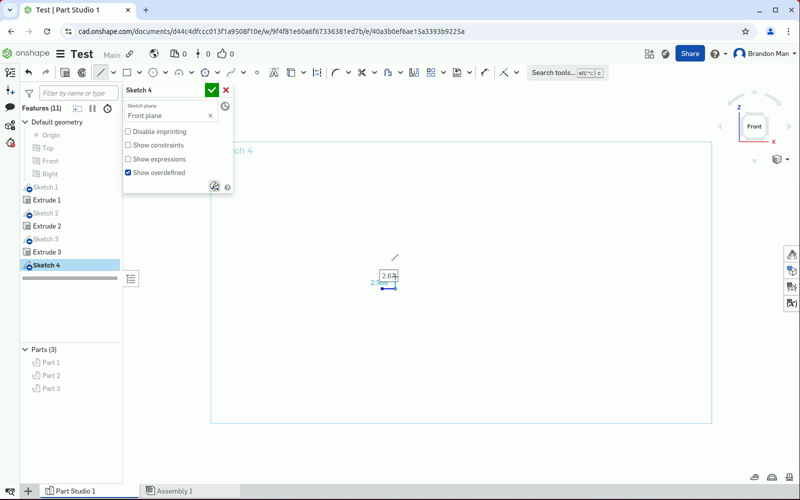
click(395, 276)
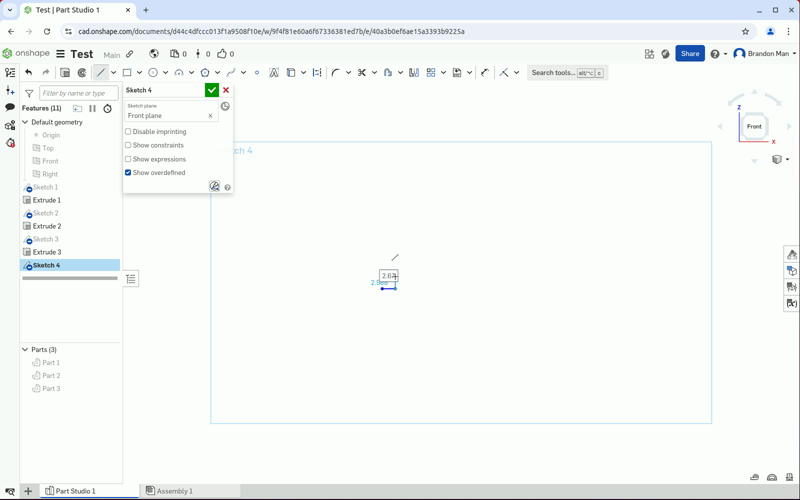
key_up(shift)
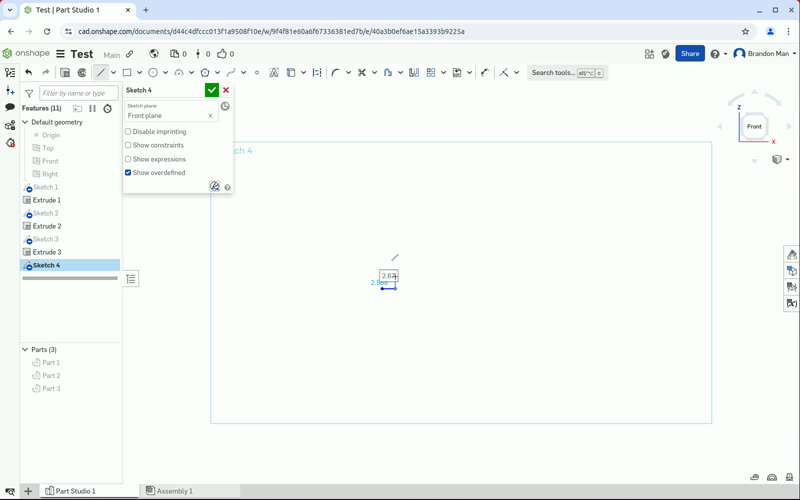
key_down(shift)
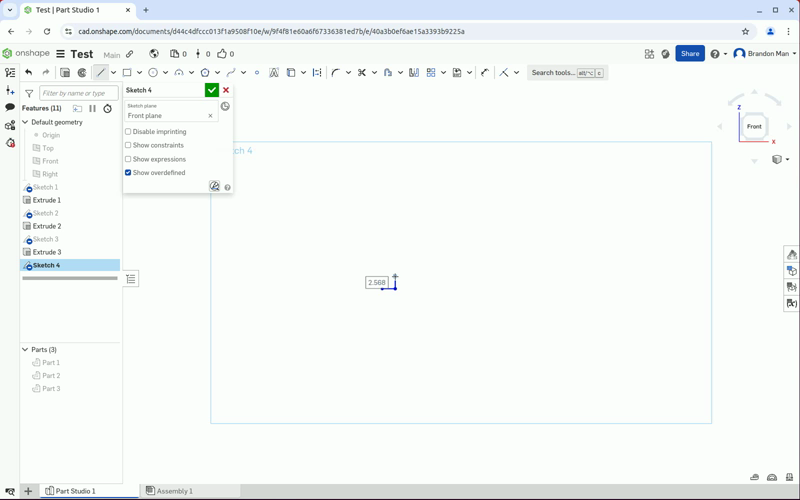
mouse_move(425, 276)
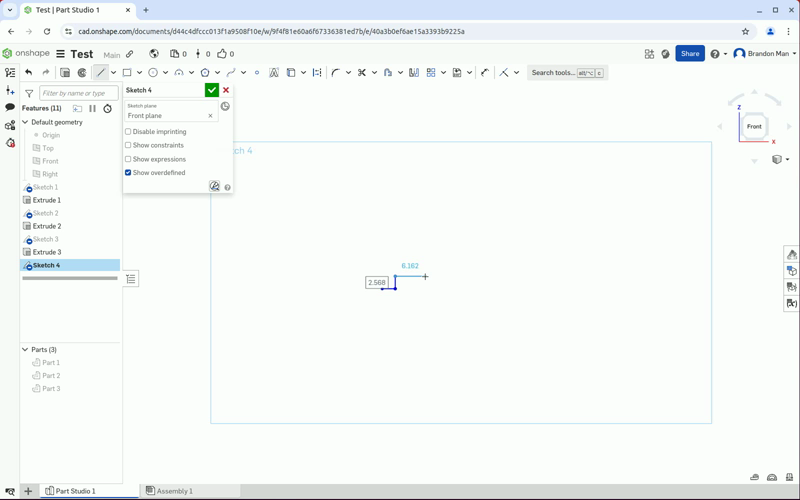
mouse_move(382, 276)
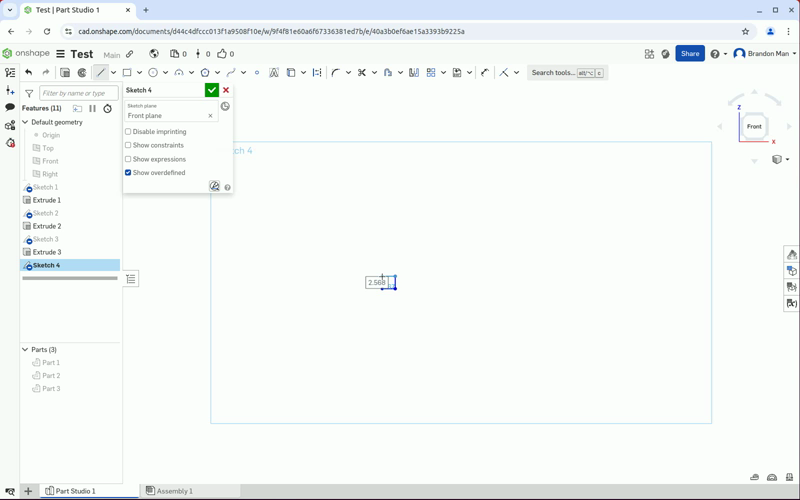
click(382, 276)
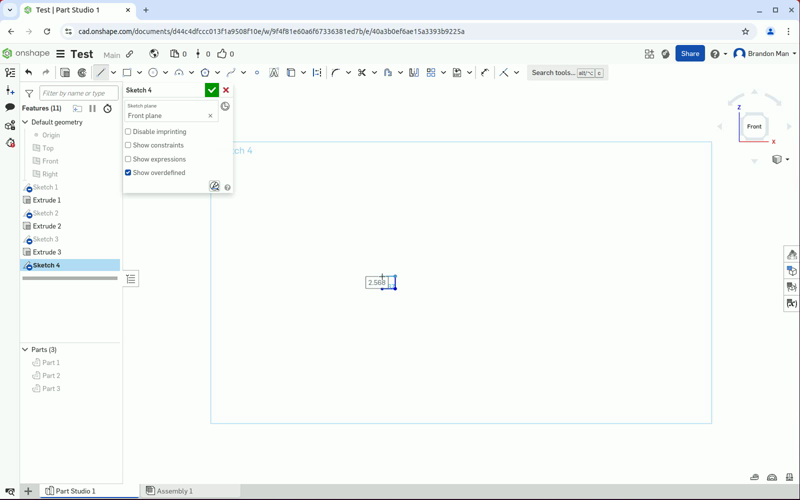
key_up(shift)
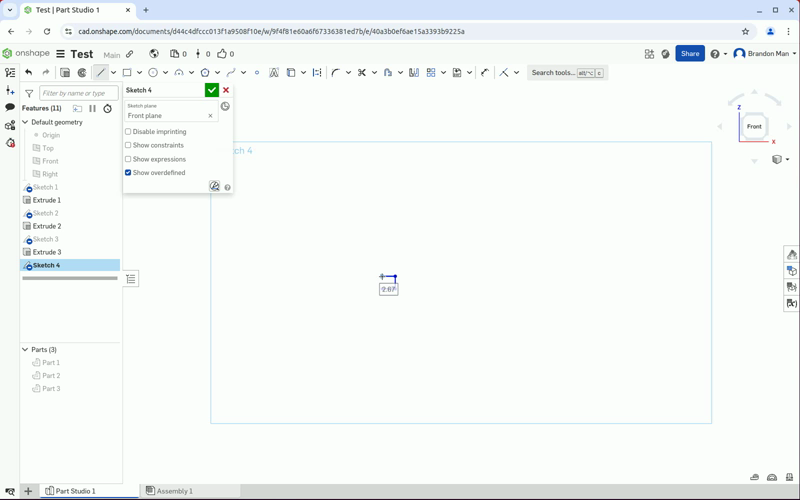
mouse_move(412, 276)
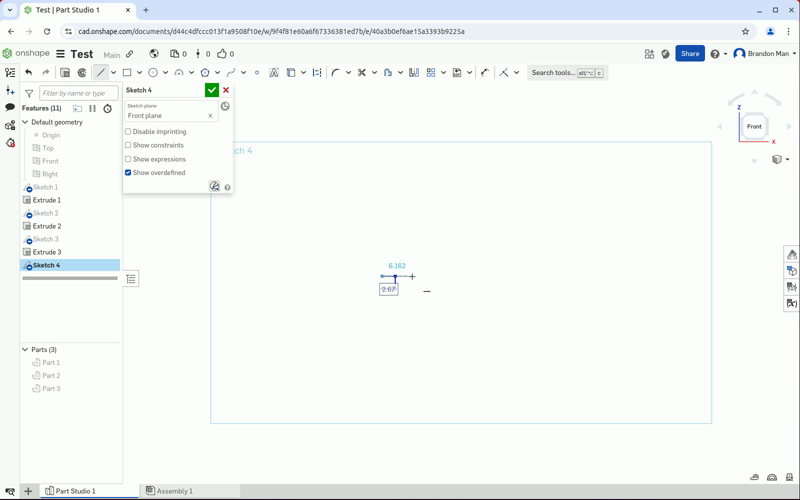
key_down(shift)
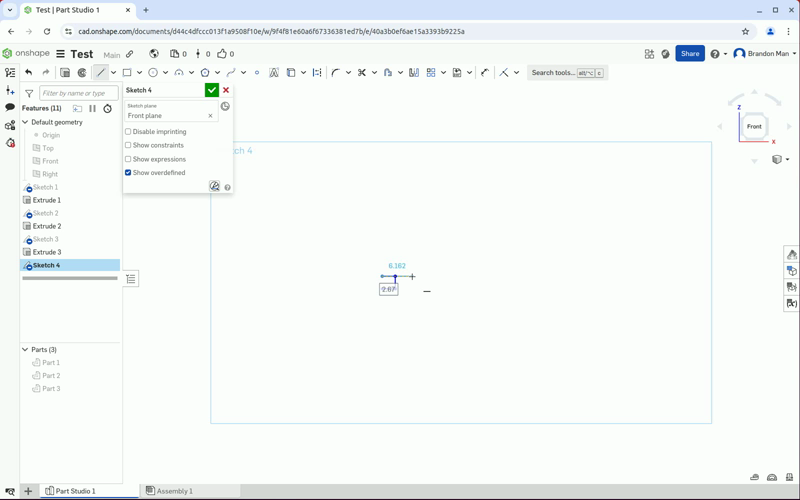
mouse_move(382, 288)
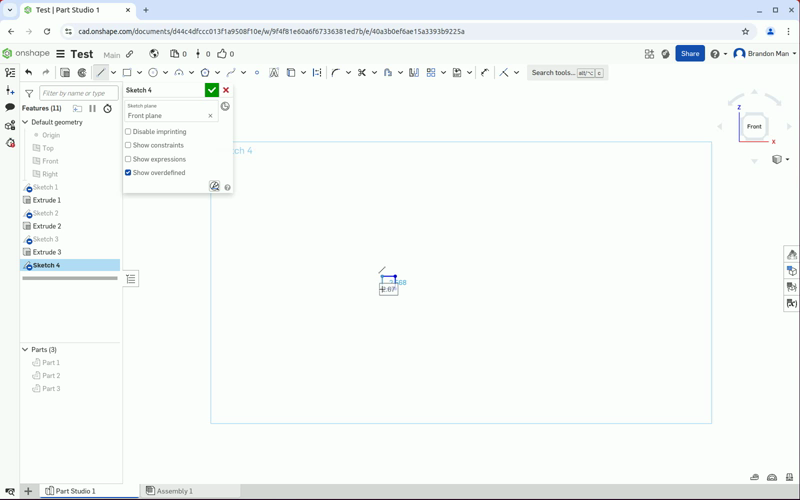
key_up(shift)
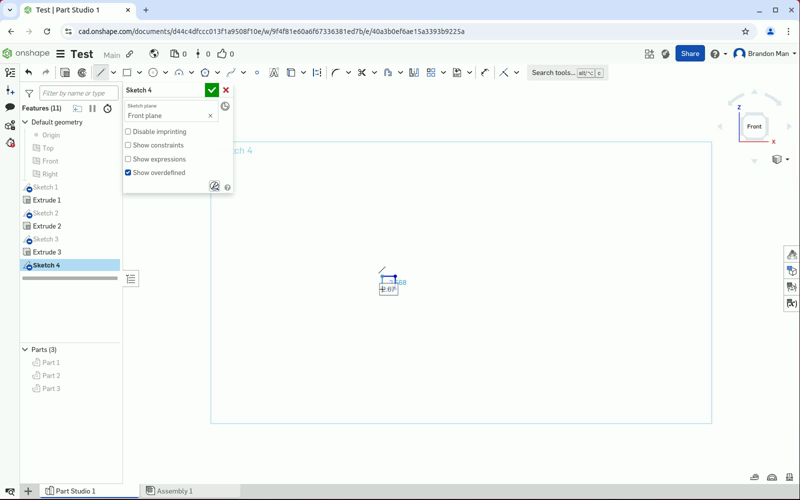
click(382, 288)
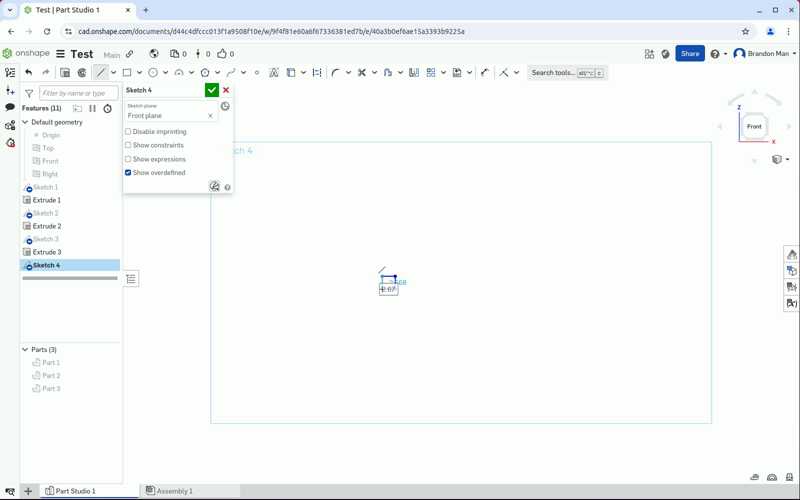
key(esc)
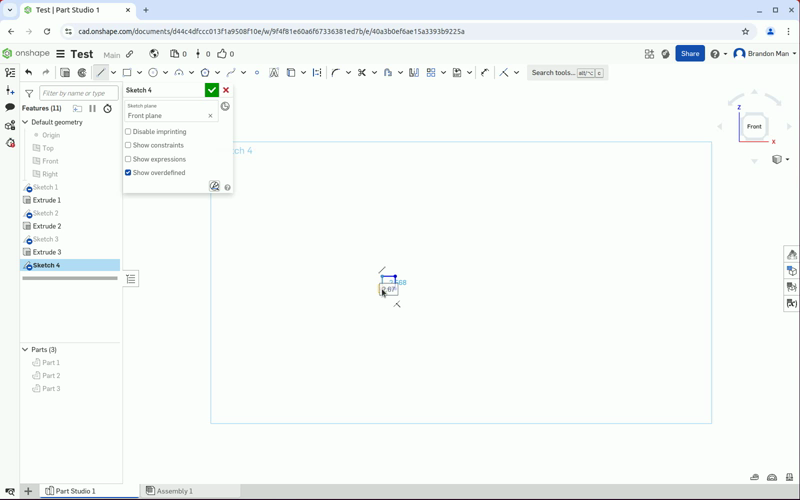
key(l)
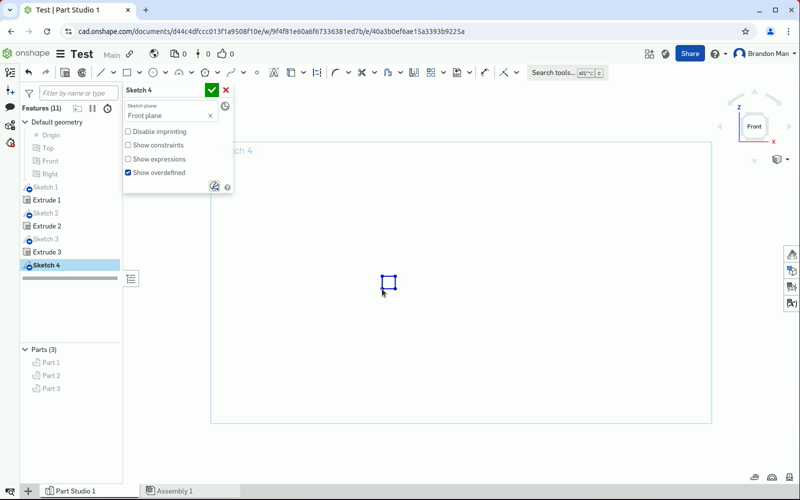
key_down(shift)
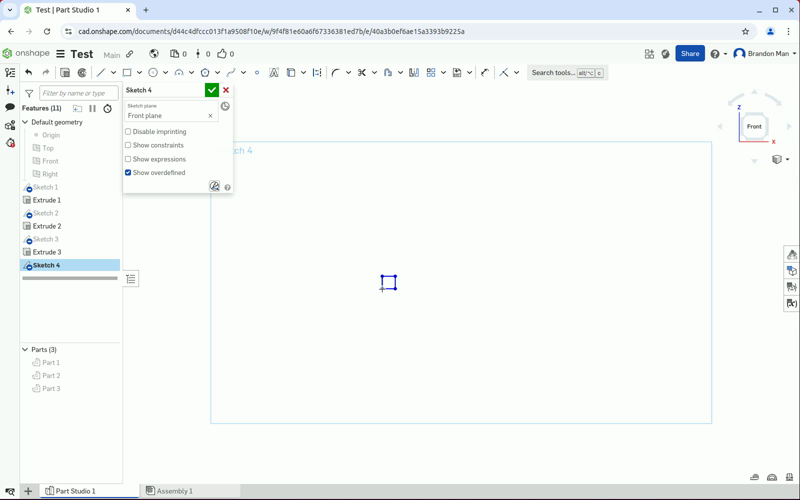
mouse_move(383, 287)
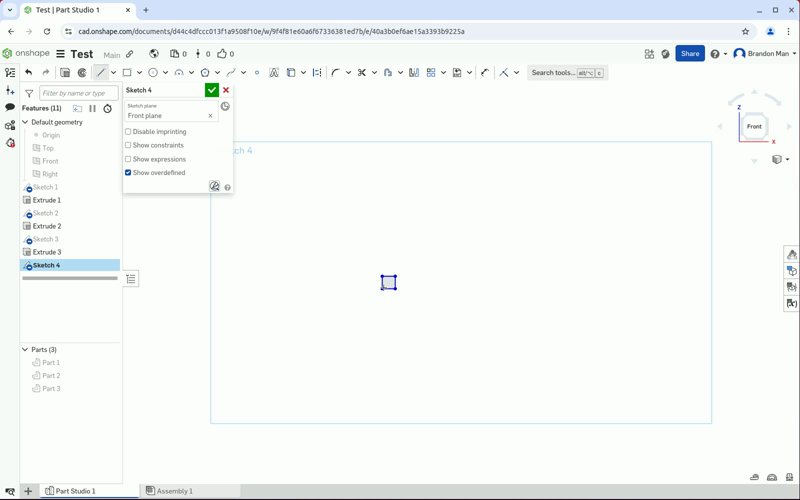
scroll(6)
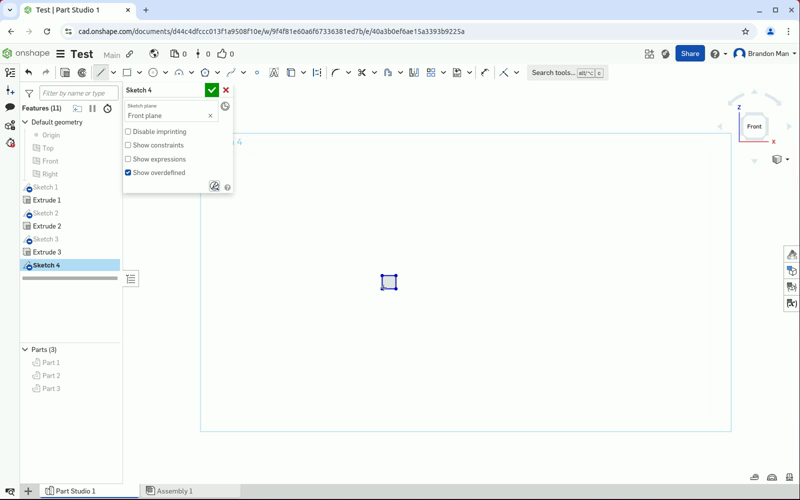
scroll(6)
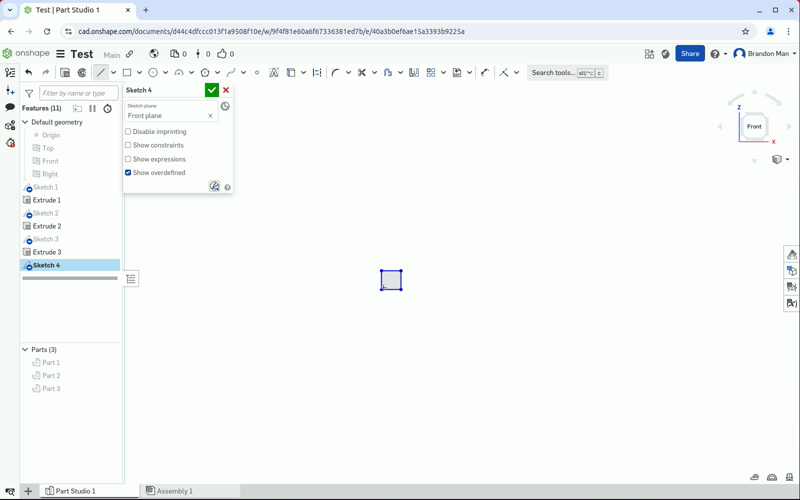
scroll(6)
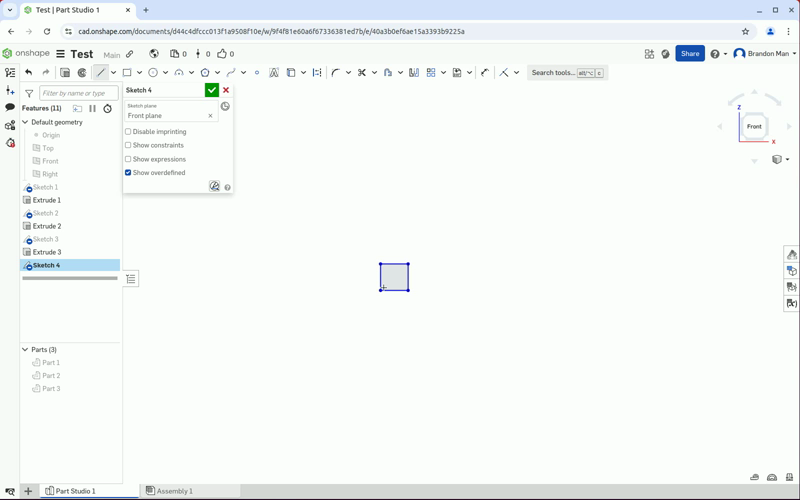
scroll(6)
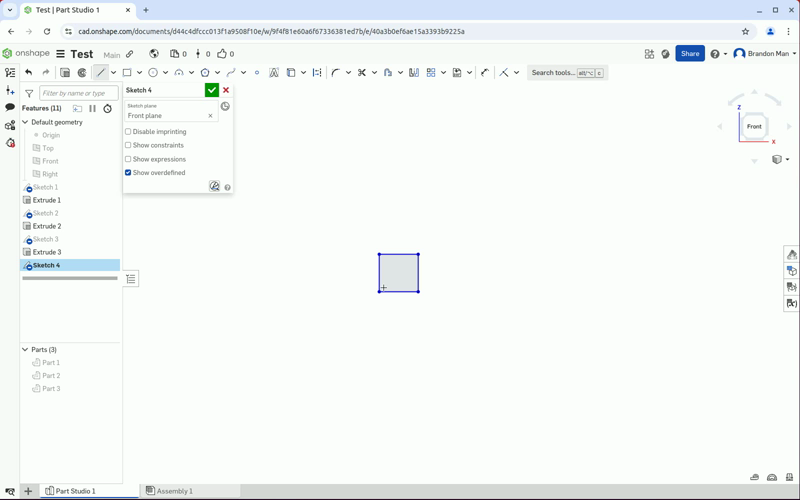
scroll(6)
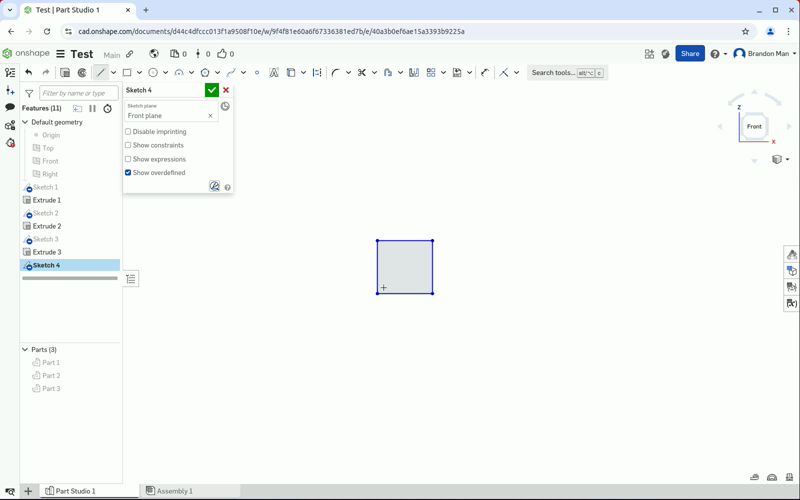
scroll(6)
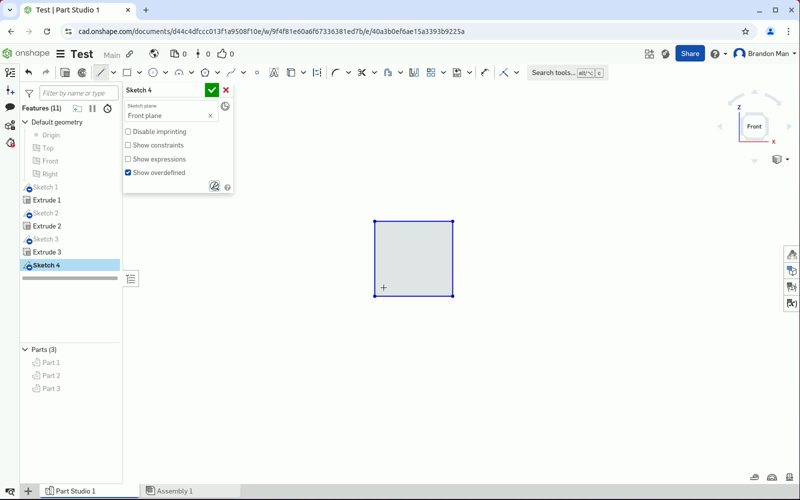
scroll(6)
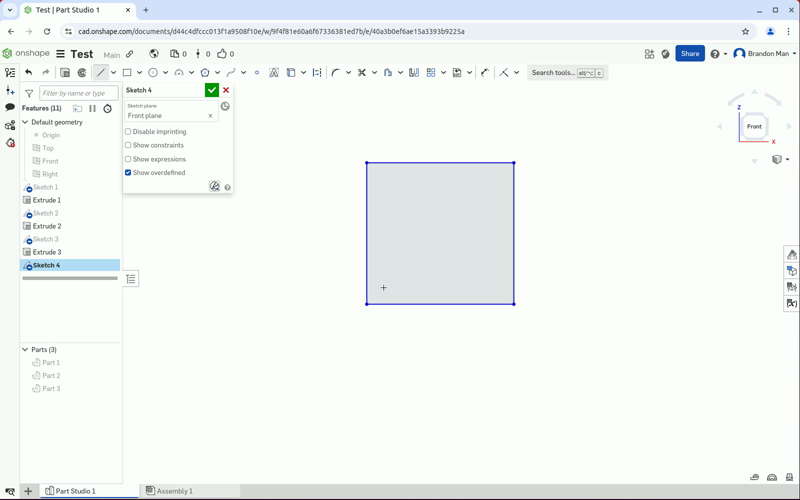
click(383, 287)
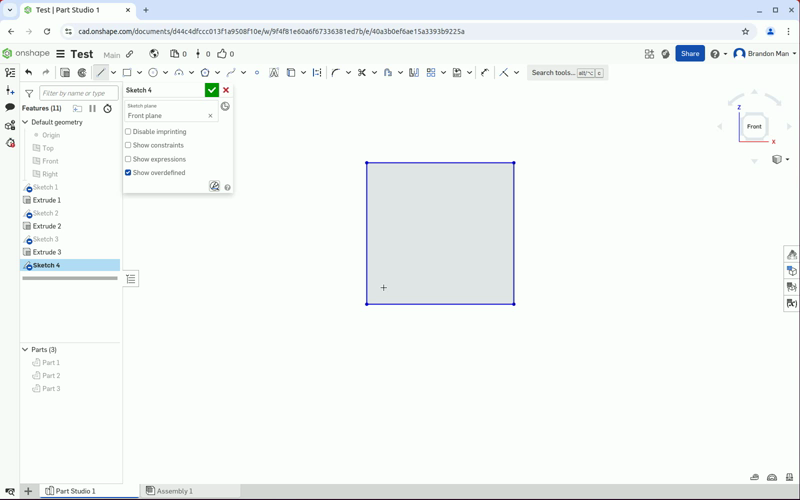
scroll(-6)
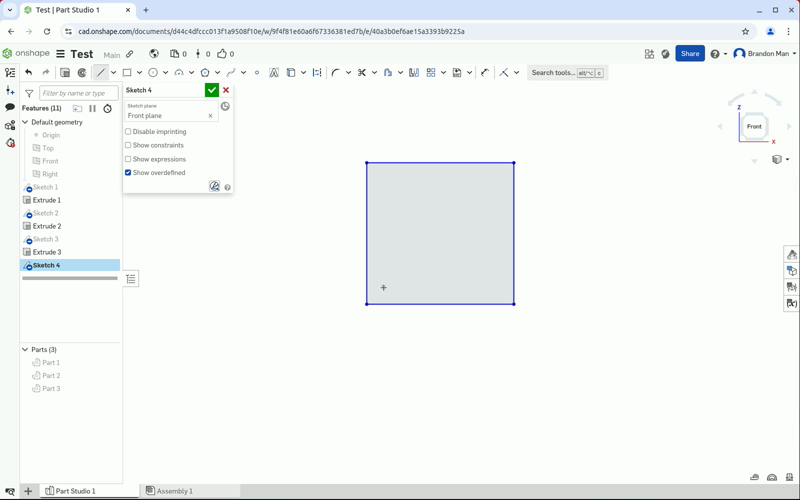
scroll(-6)
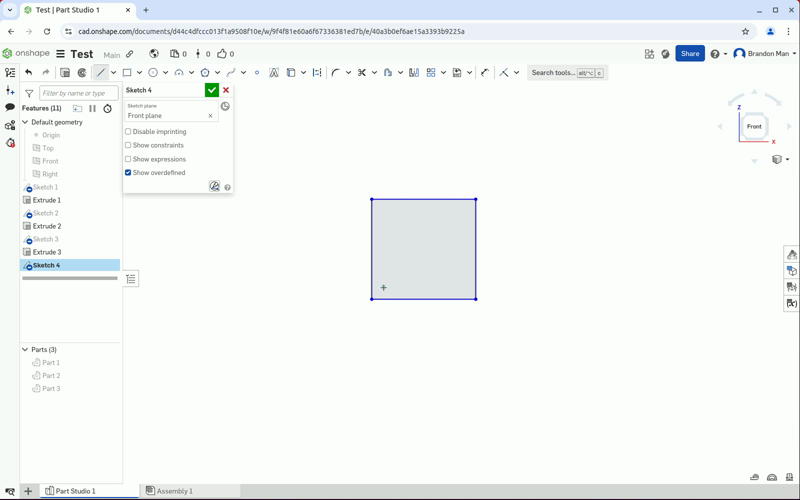
scroll(-6)
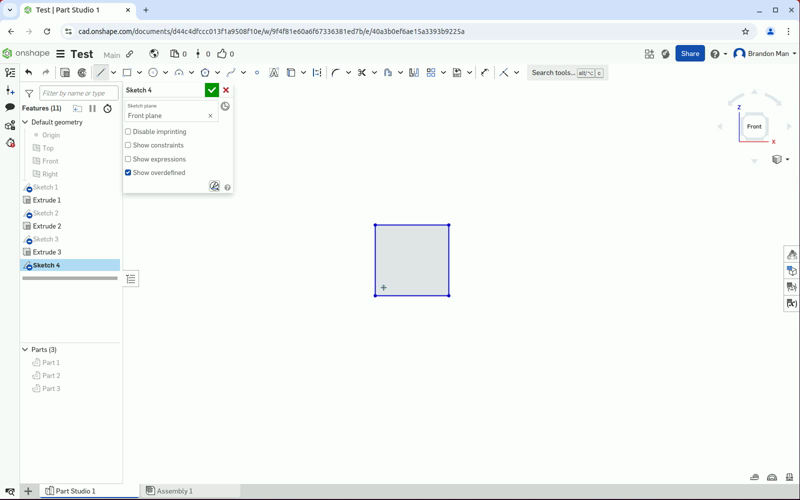
scroll(-6)
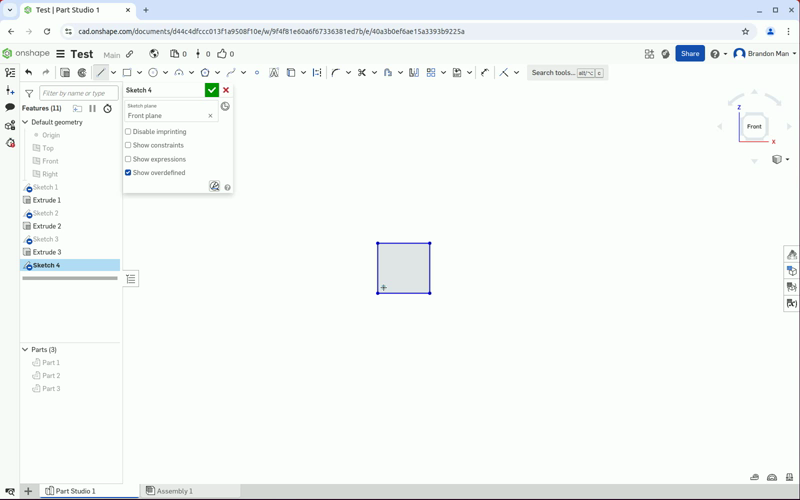
scroll(-6)
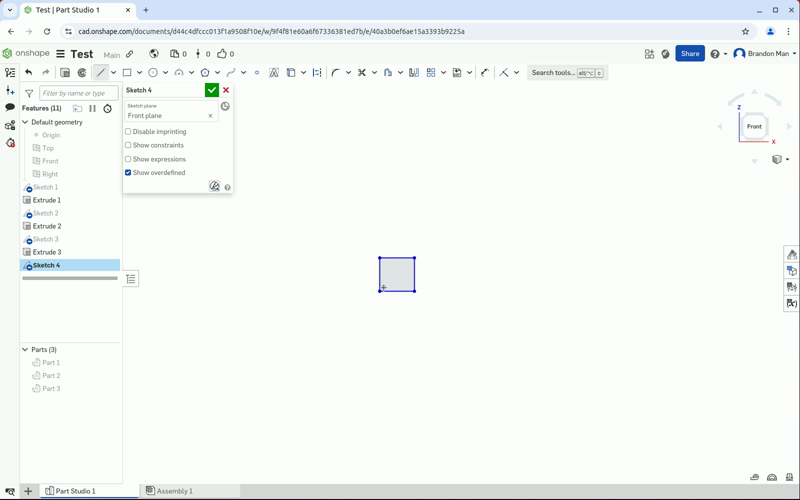
scroll(-6)
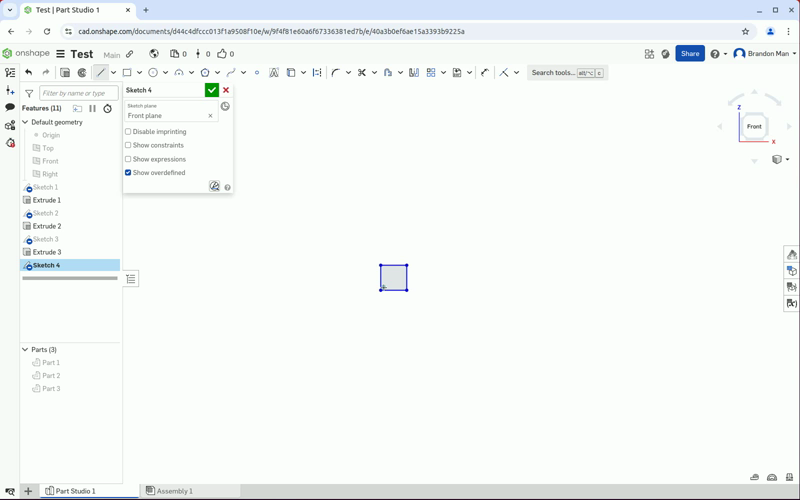
scroll(-6)
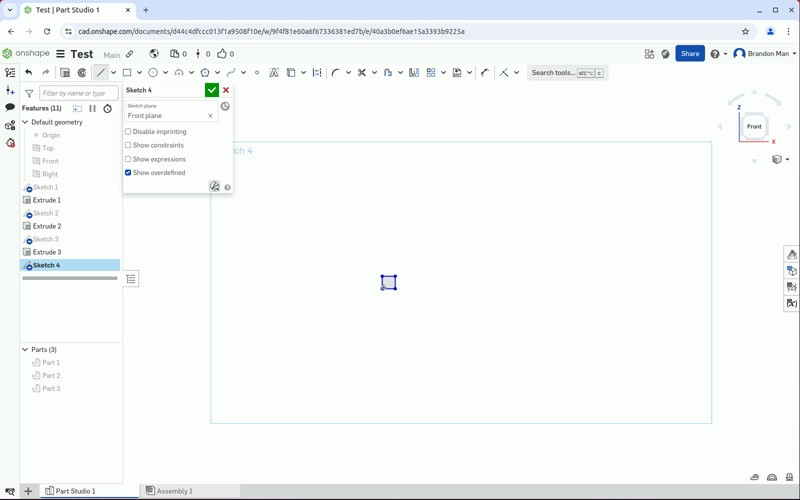
key_up(shift)
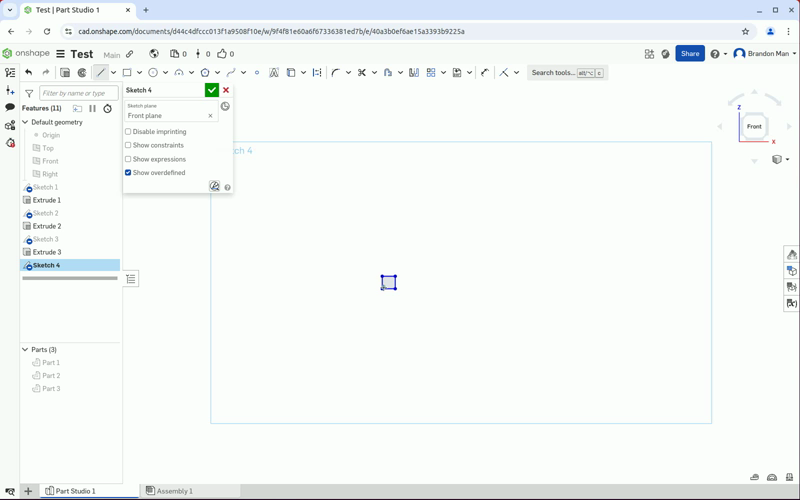
key_down(shift)
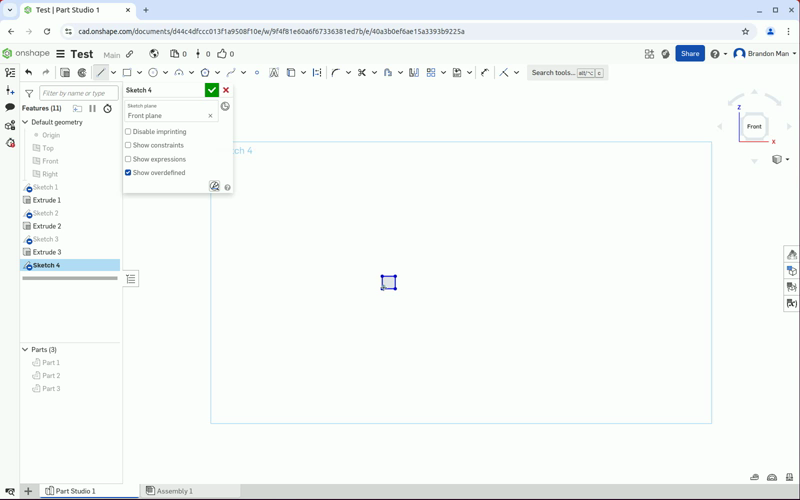
mouse_move(414, 287)
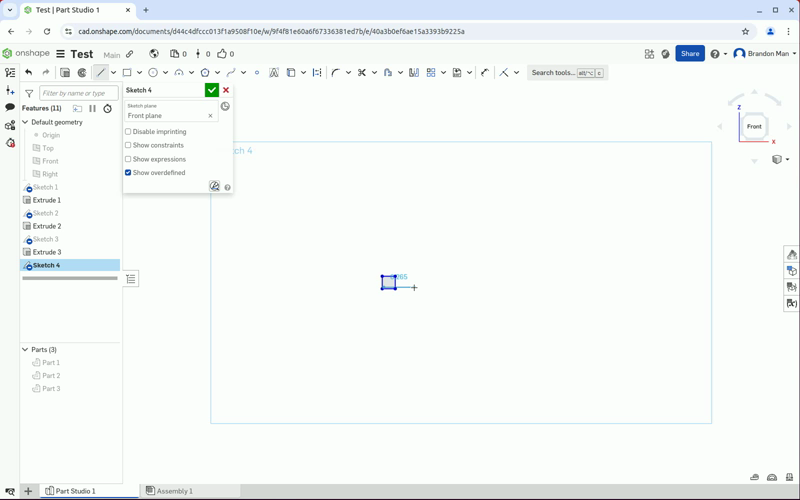
mouse_move(393, 287)
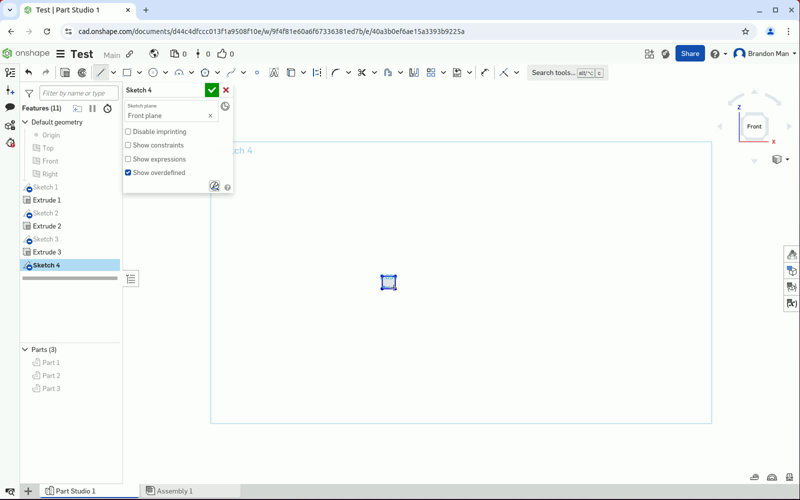
scroll(6)
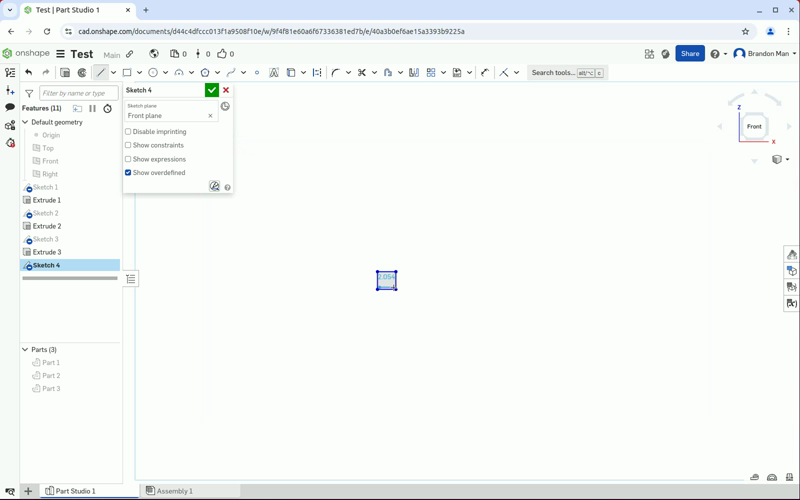
scroll(6)
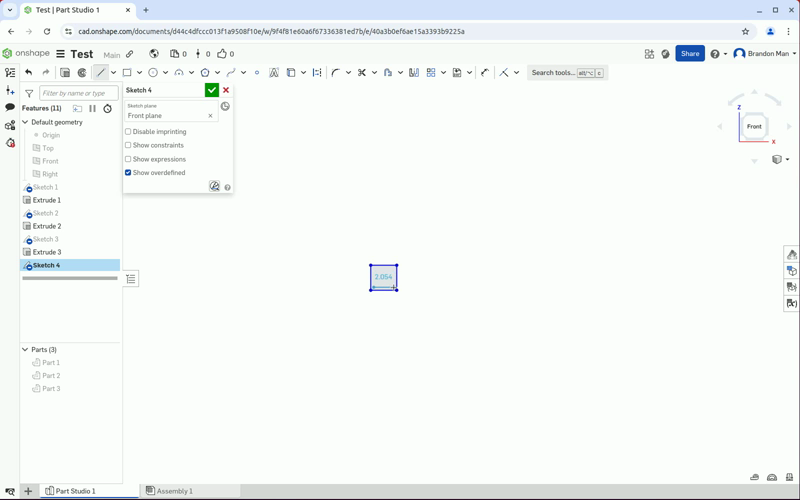
scroll(6)
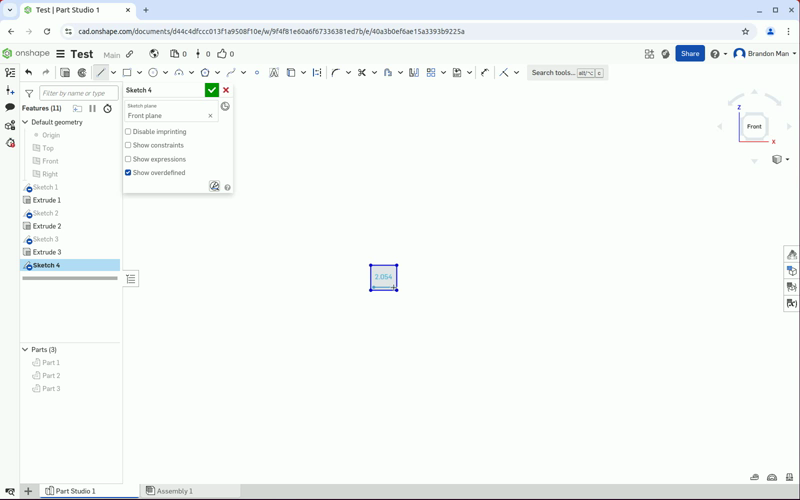
scroll(6)
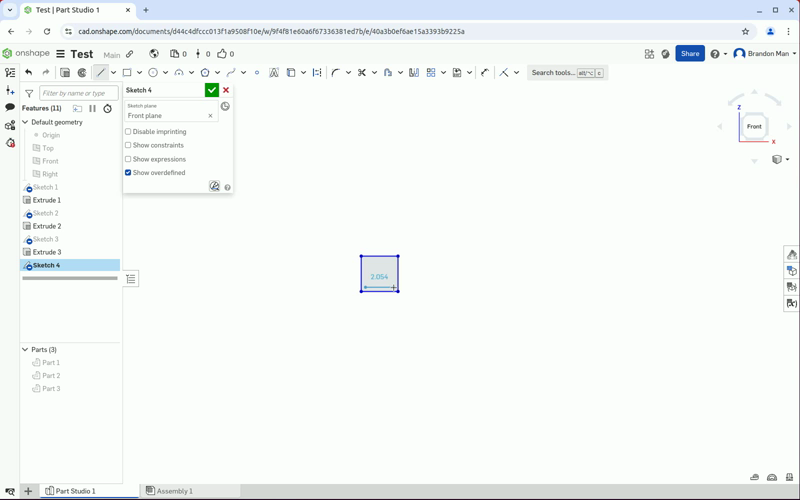
scroll(6)
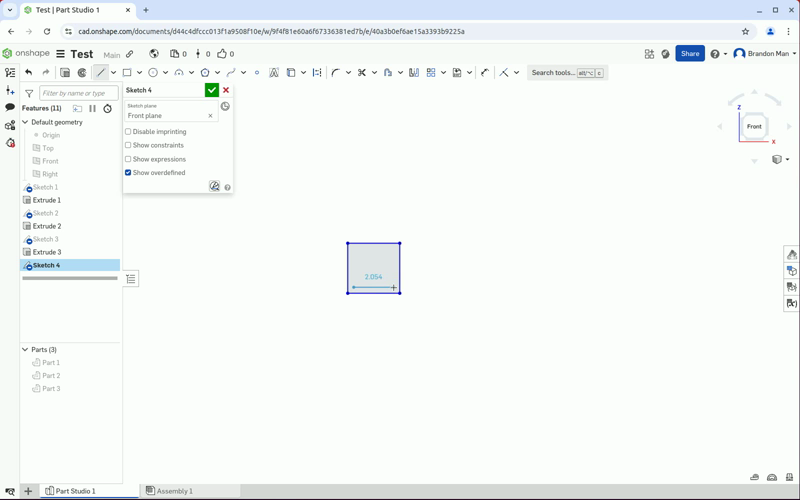
scroll(6)
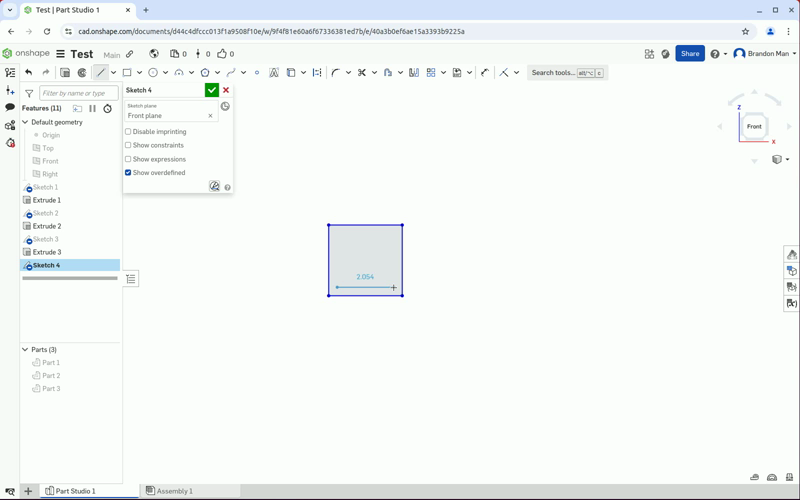
scroll(6)
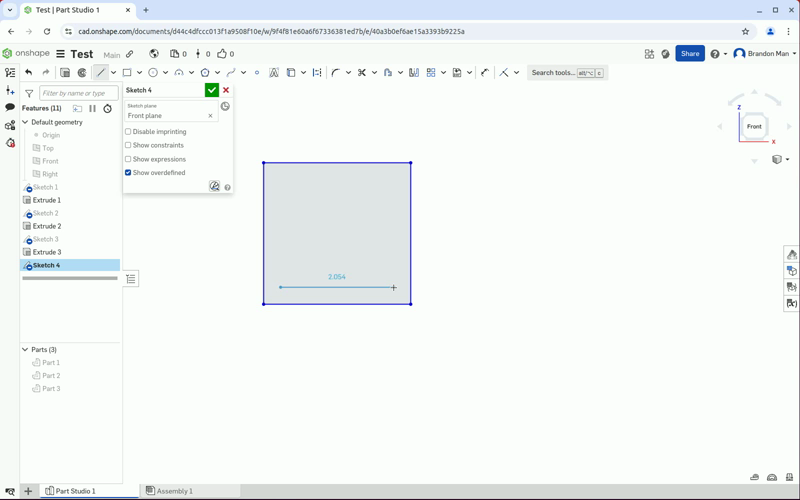
click(393, 287)
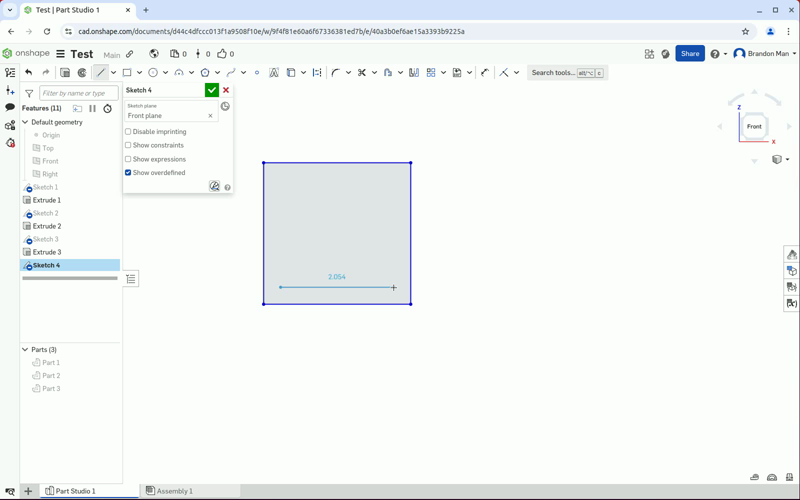
scroll(-6)
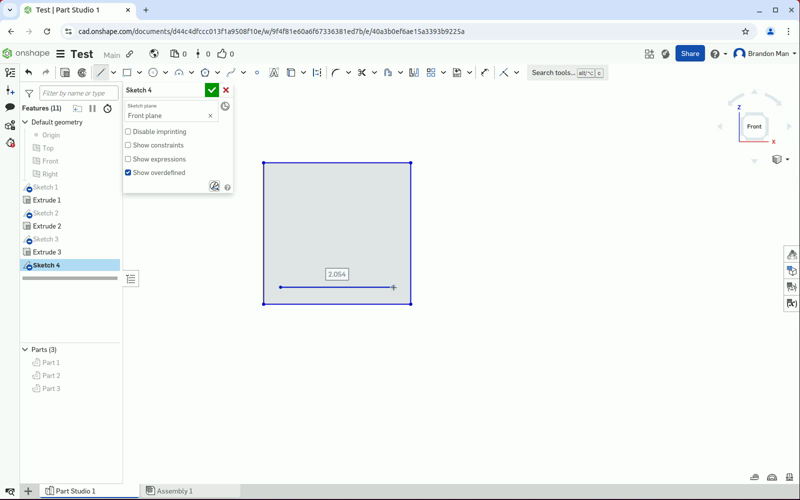
scroll(-6)
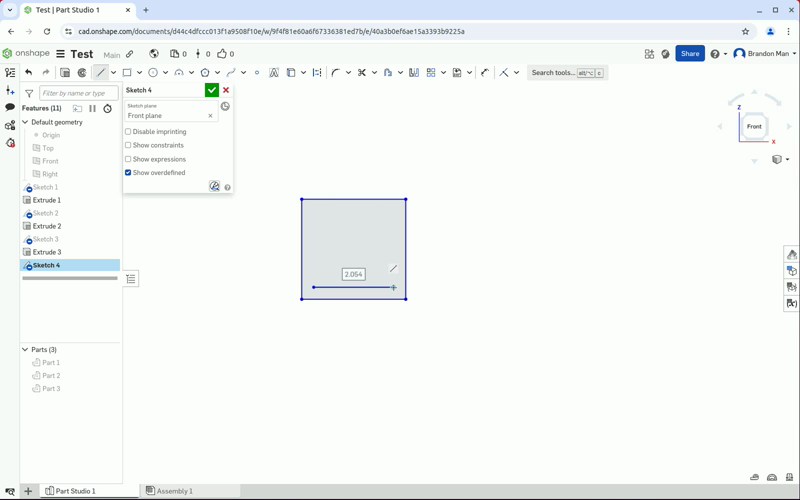
scroll(-6)
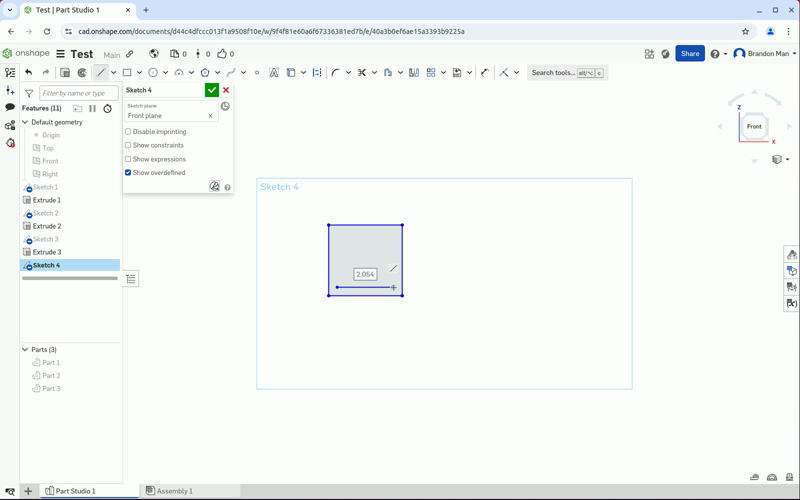
scroll(-6)
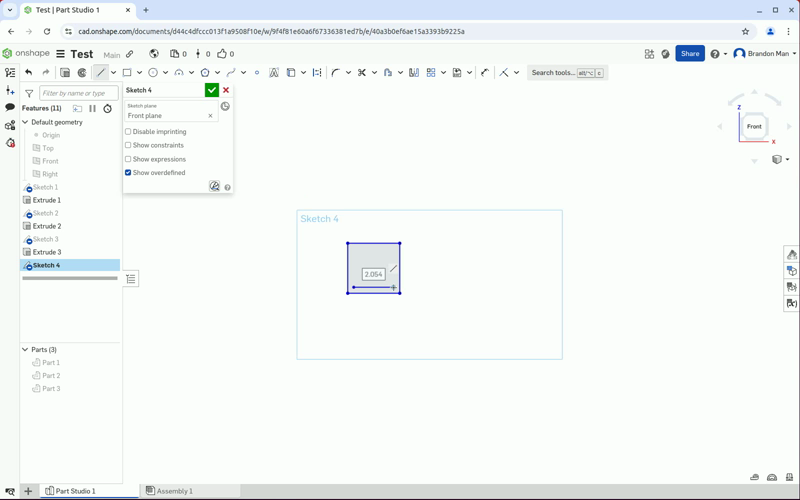
scroll(-6)
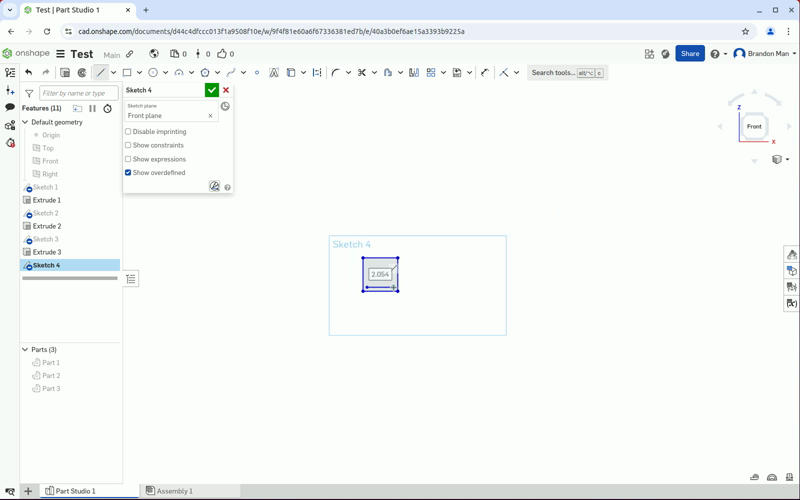
scroll(-6)
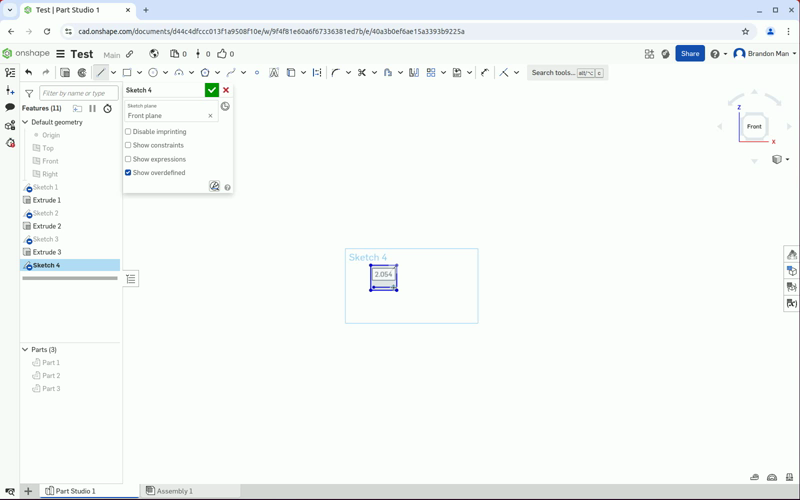
scroll(-6)
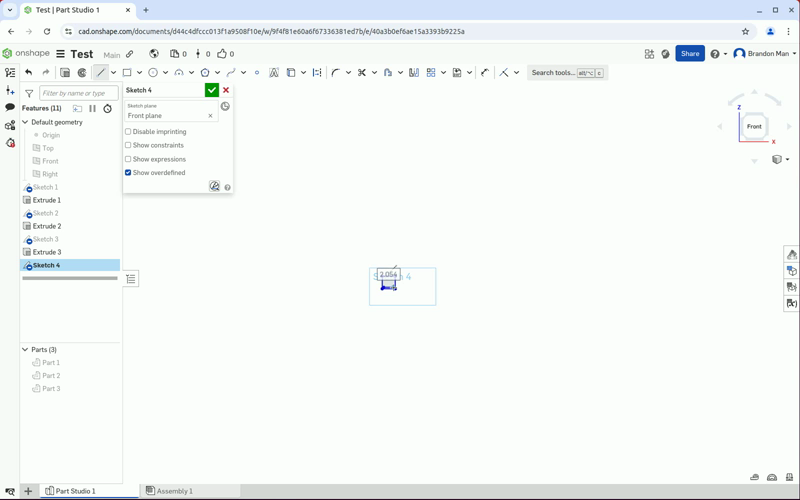
key_up(shift)
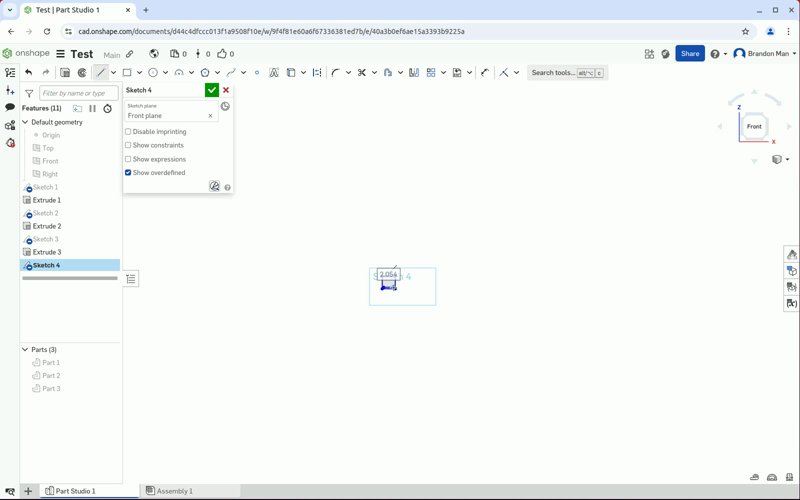
key_down(shift)
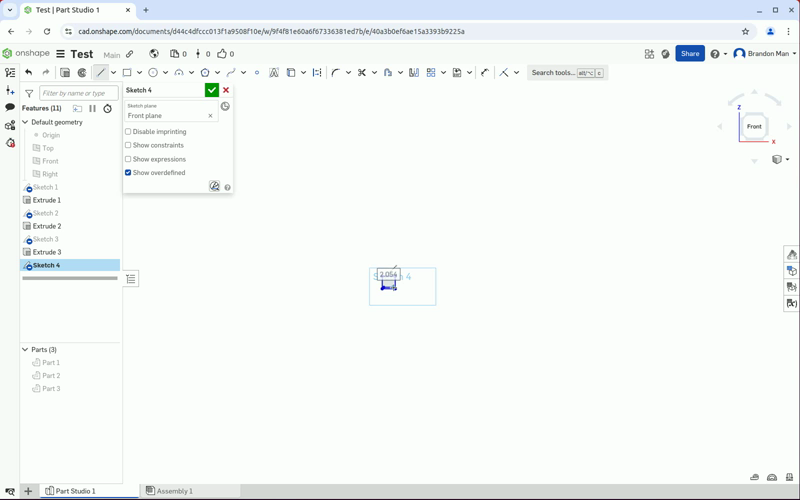
mouse_move(423, 287)
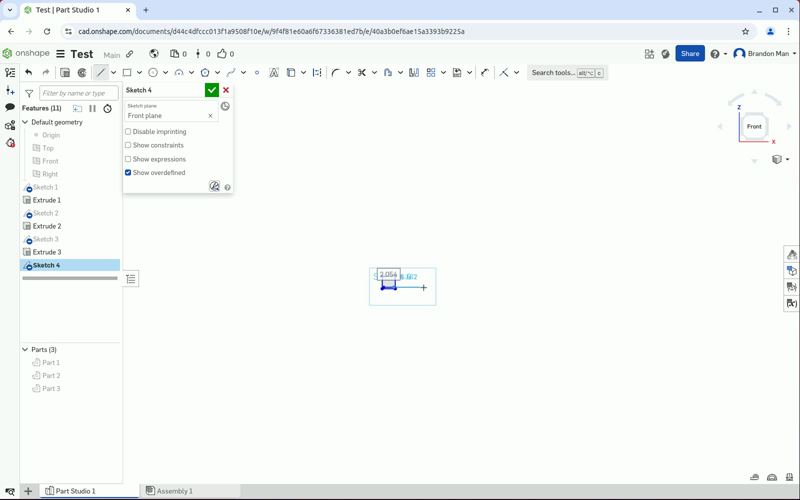
mouse_move(393, 277)
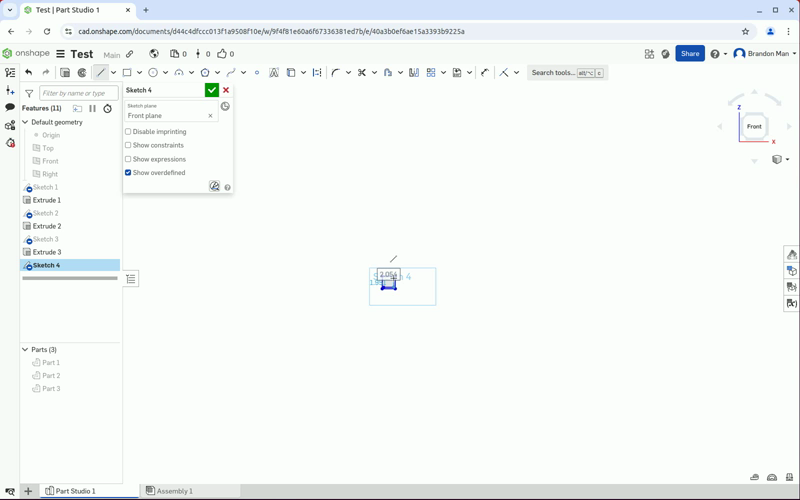
scroll(6)
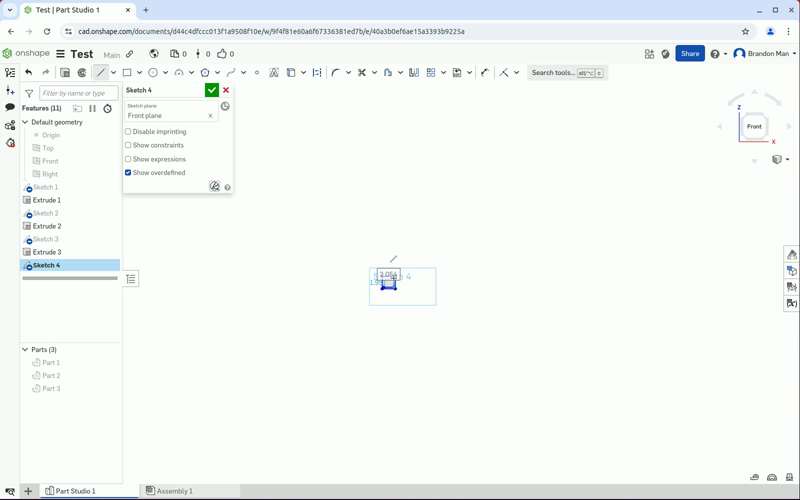
scroll(6)
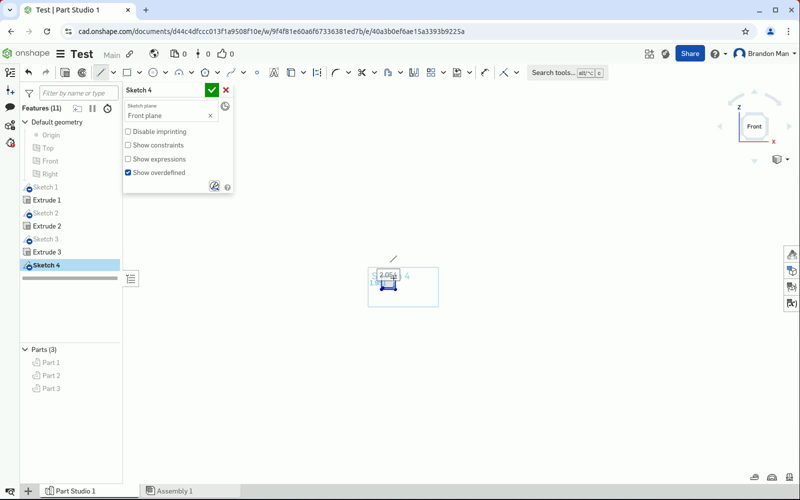
scroll(6)
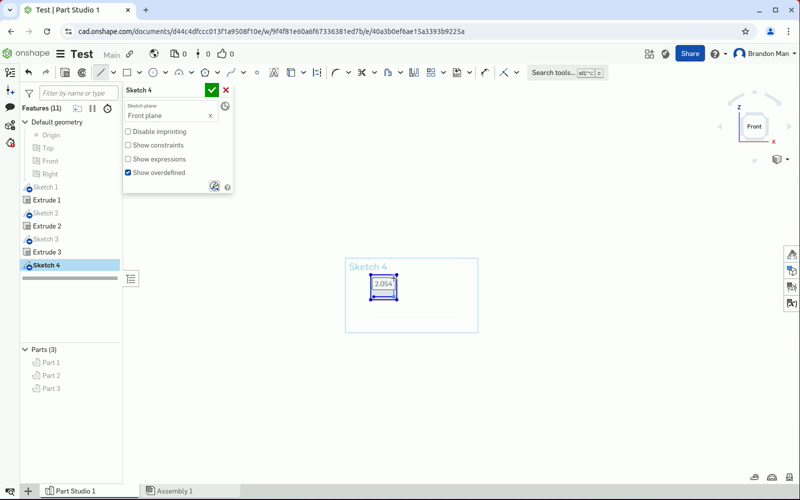
scroll(6)
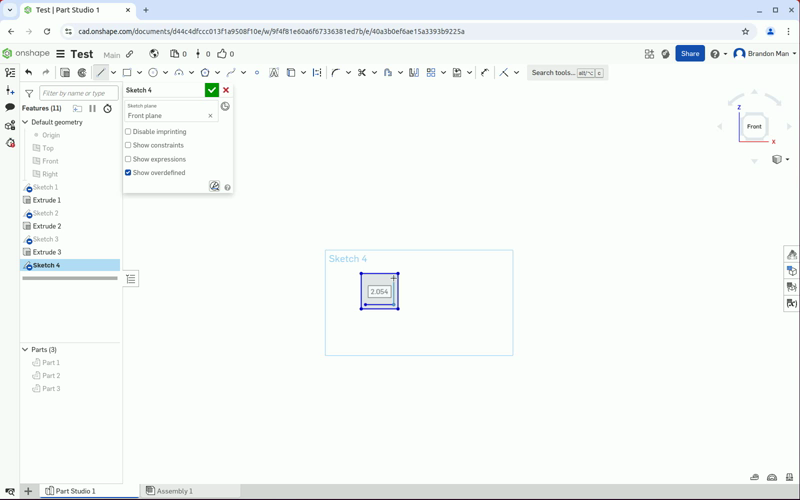
scroll(6)
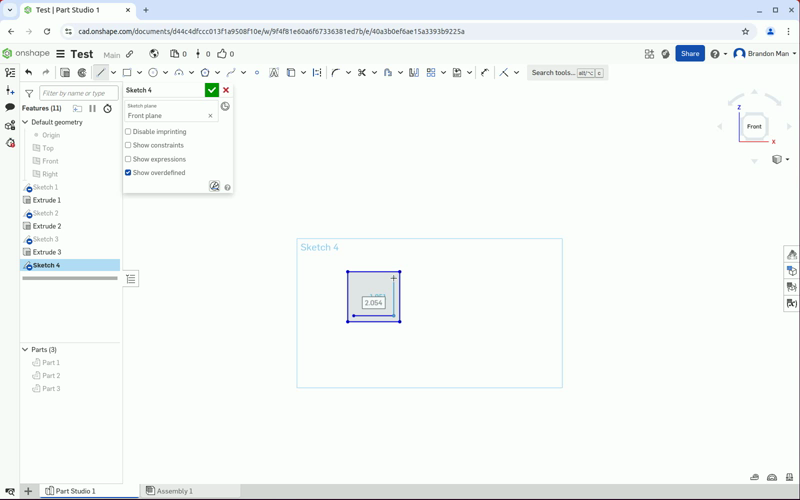
scroll(6)
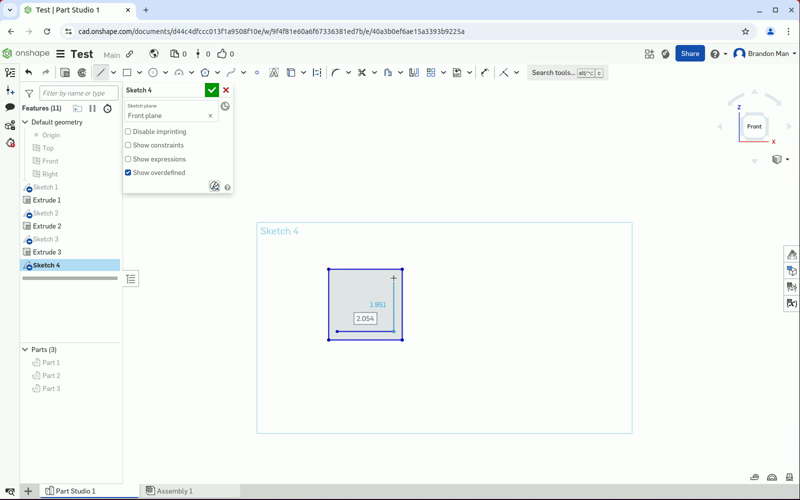
scroll(6)
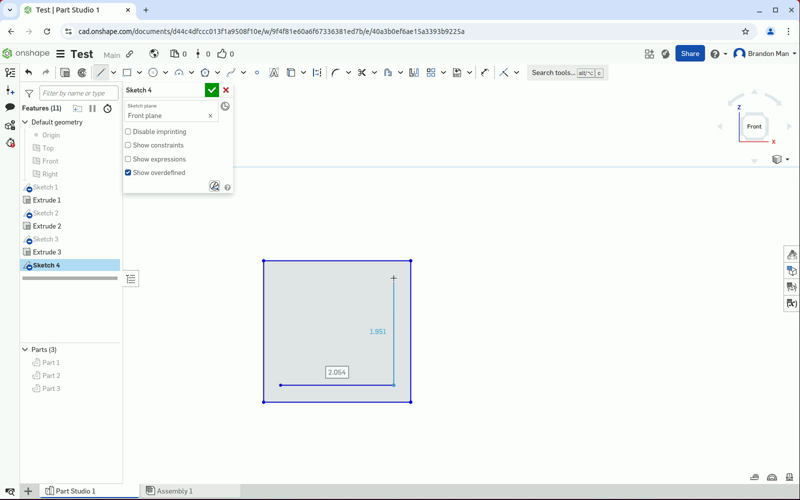
click(393, 277)
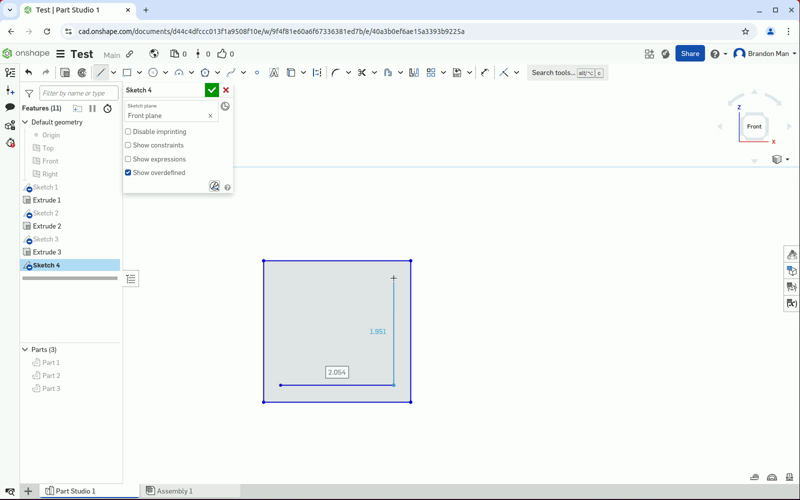
scroll(-6)
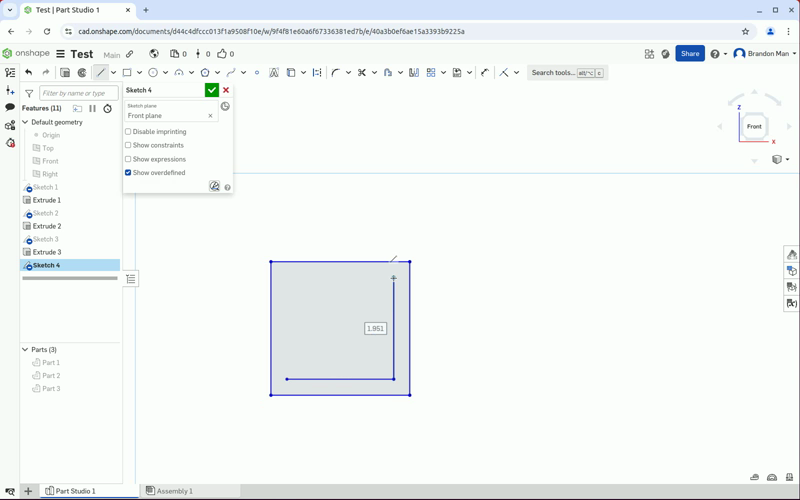
scroll(-6)
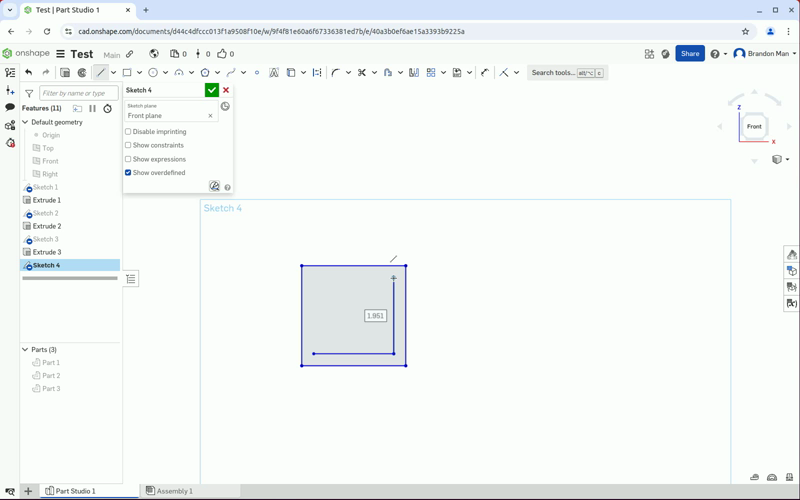
scroll(-6)
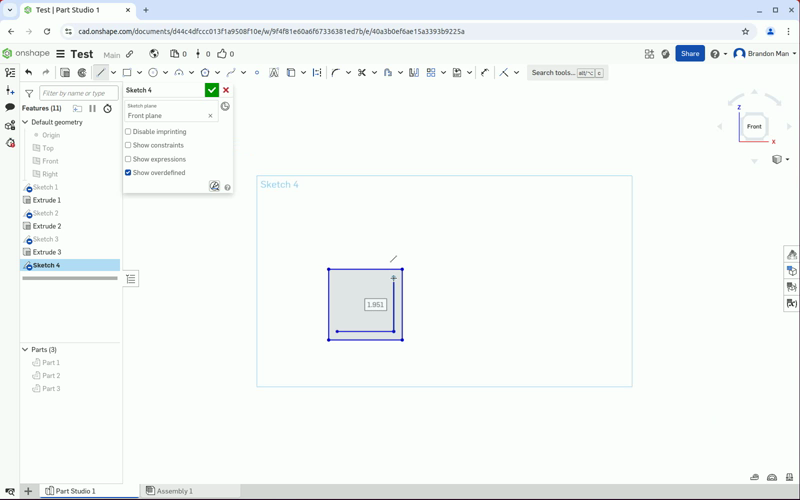
scroll(-6)
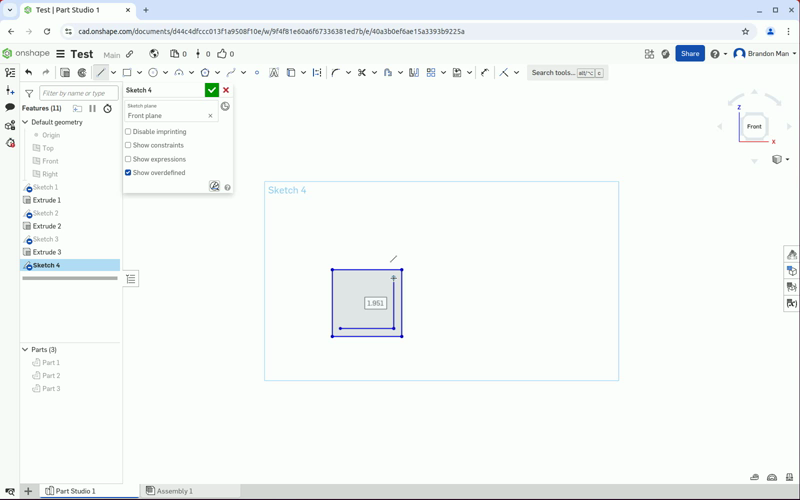
scroll(-6)
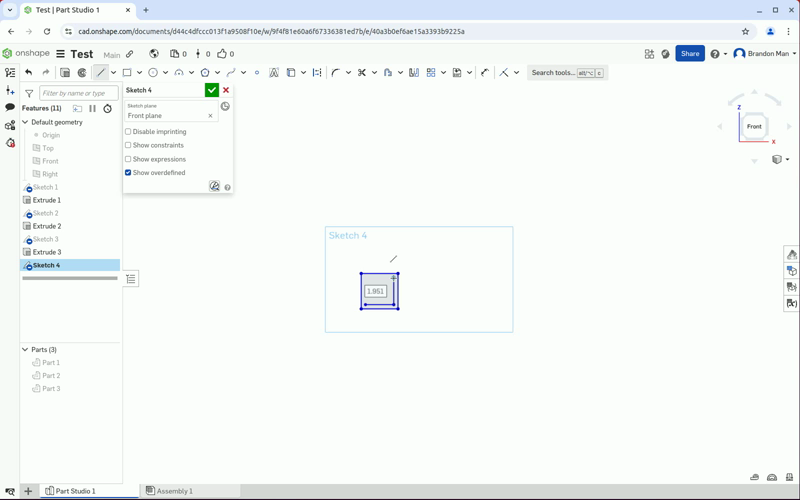
scroll(-6)
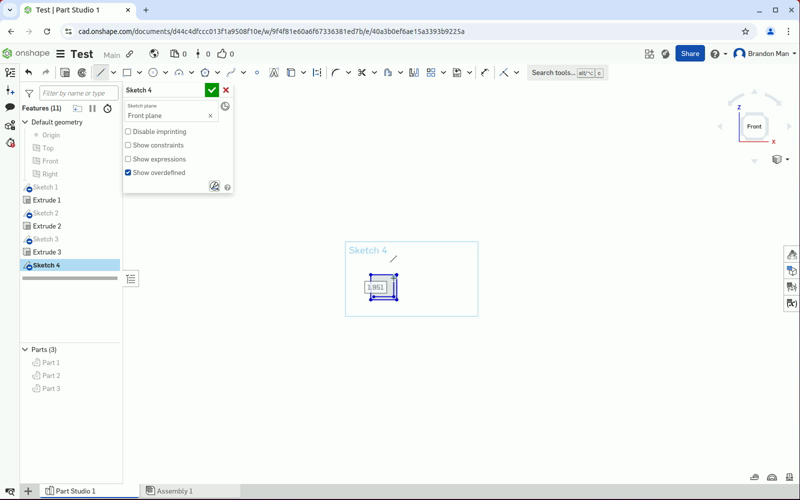
scroll(-6)
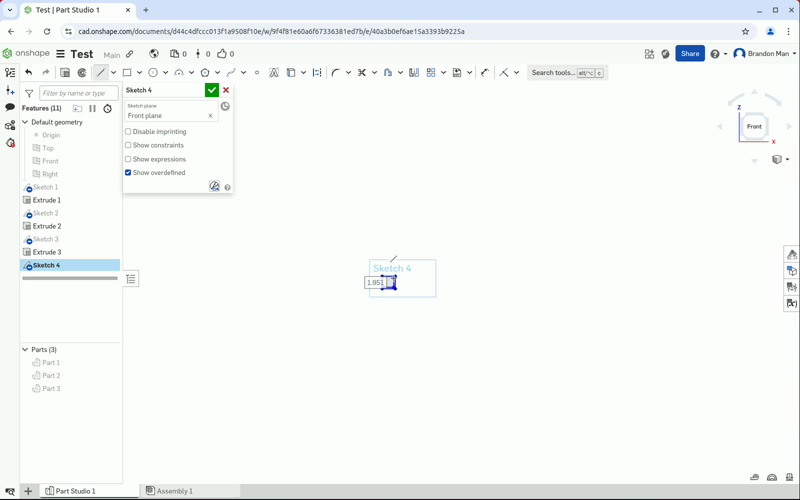
key_up(shift)
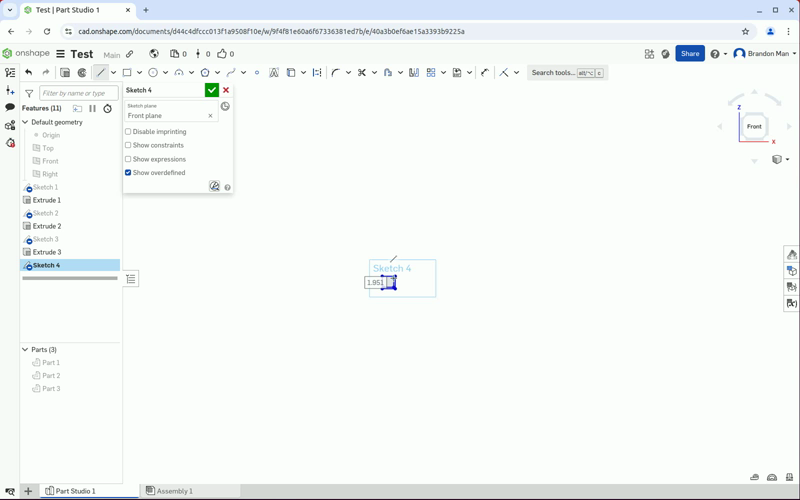
key_down(shift)
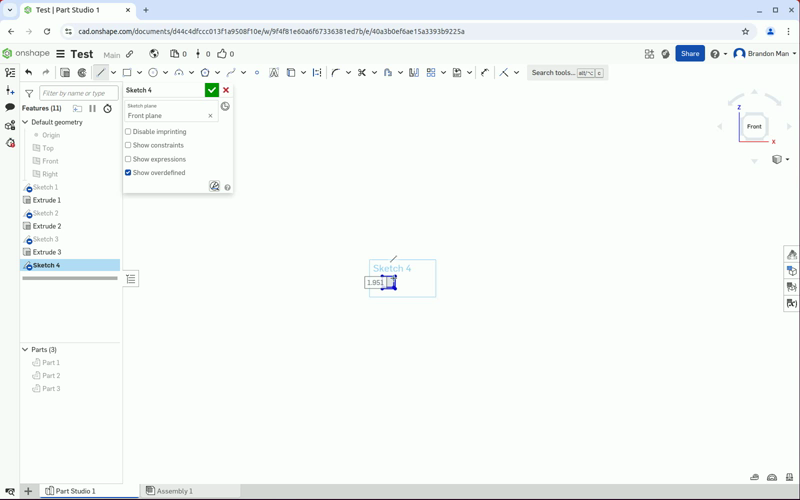
mouse_move(423, 277)
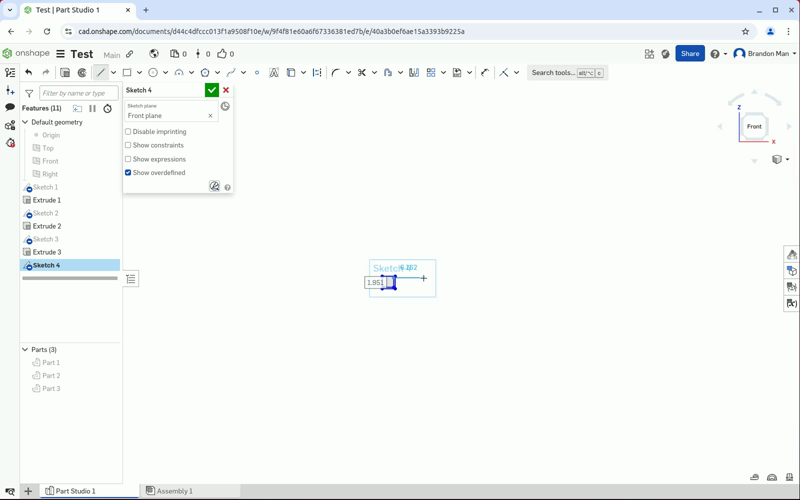
mouse_move(383, 277)
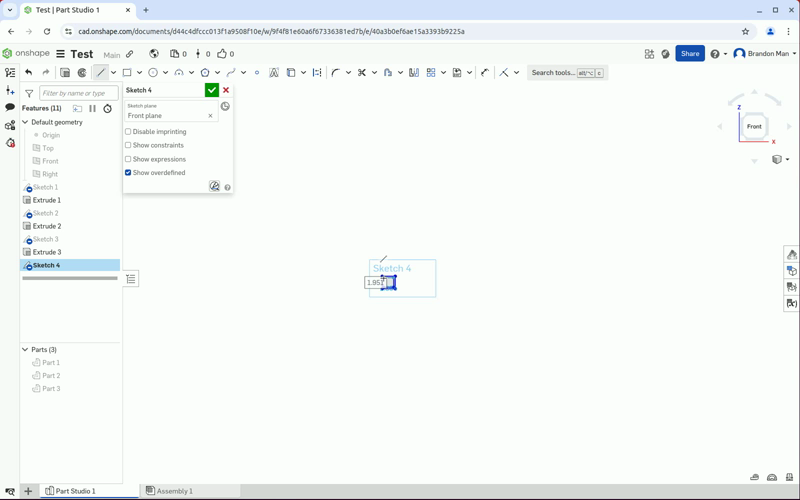
scroll(6)
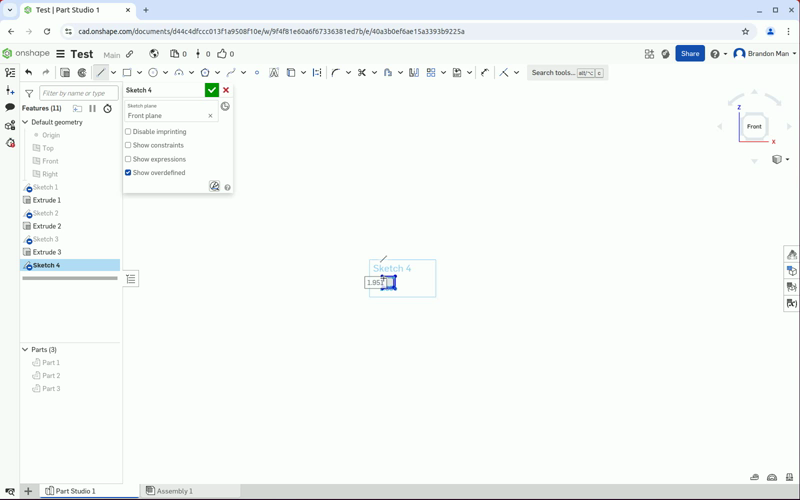
scroll(6)
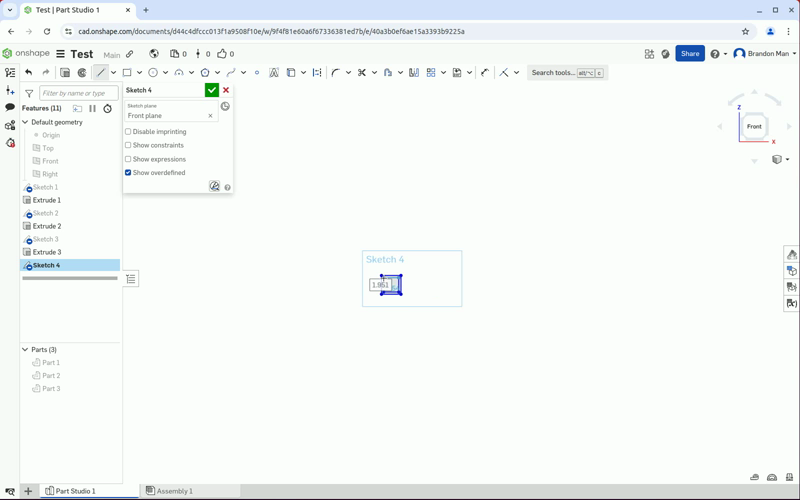
scroll(6)
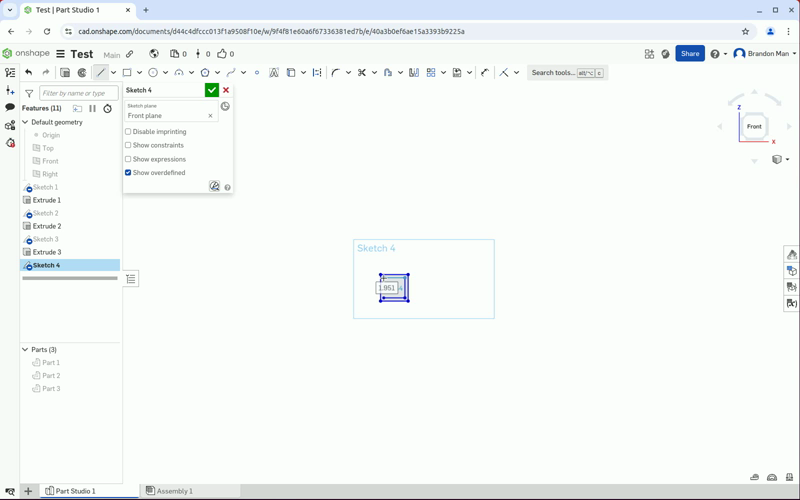
scroll(6)
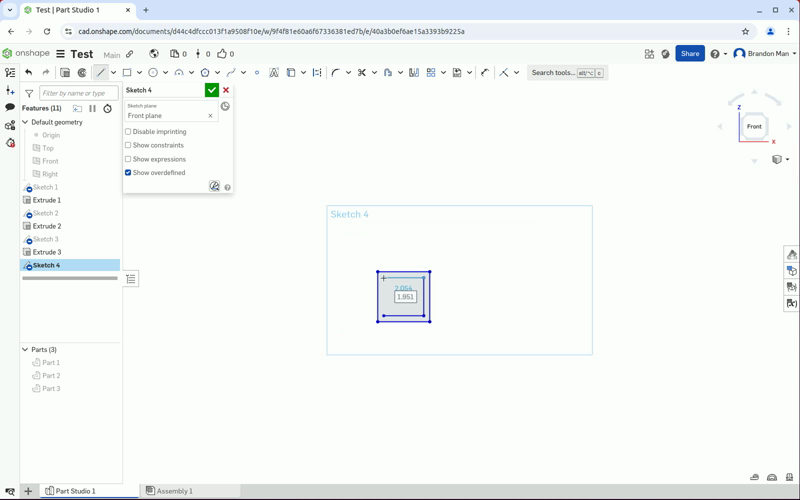
scroll(6)
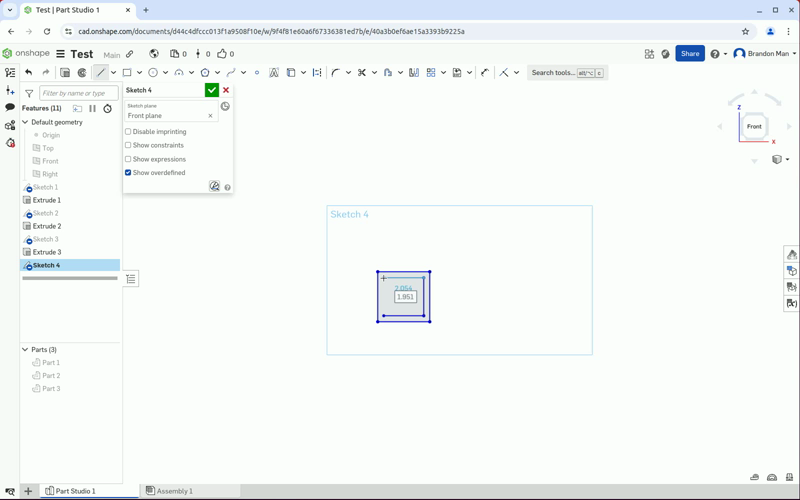
scroll(6)
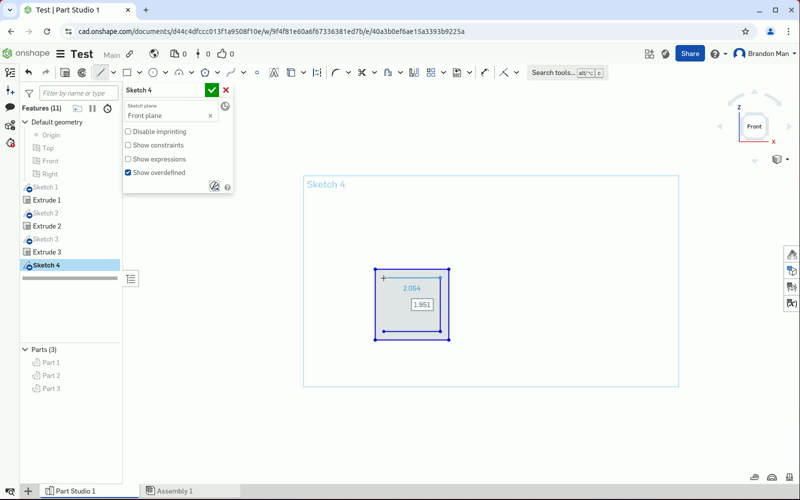
scroll(6)
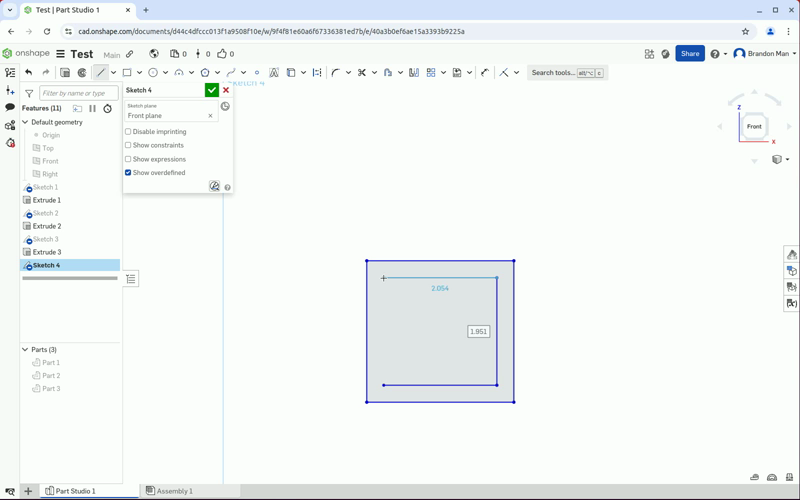
click(383, 277)
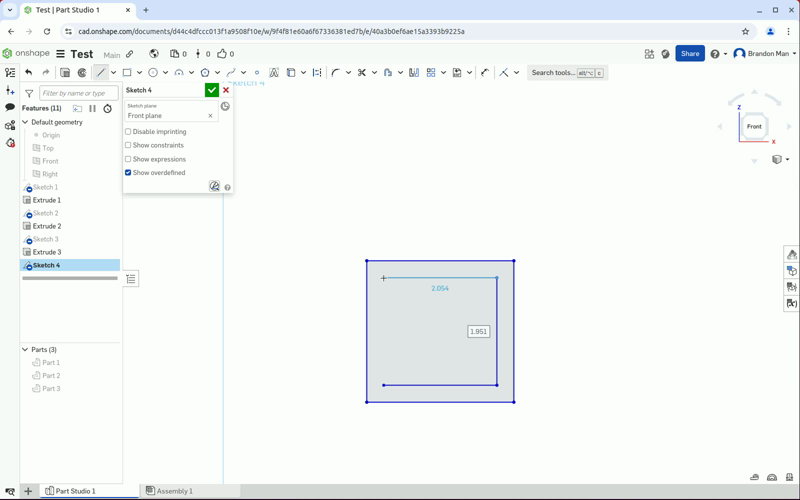
scroll(-6)
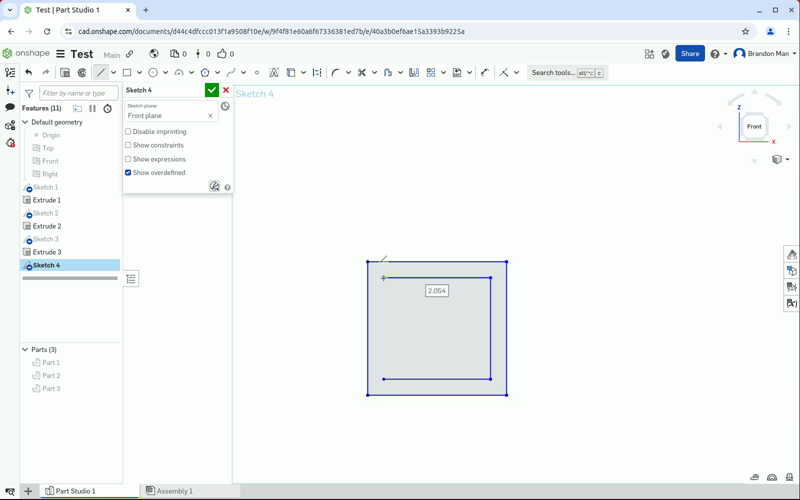
scroll(-6)
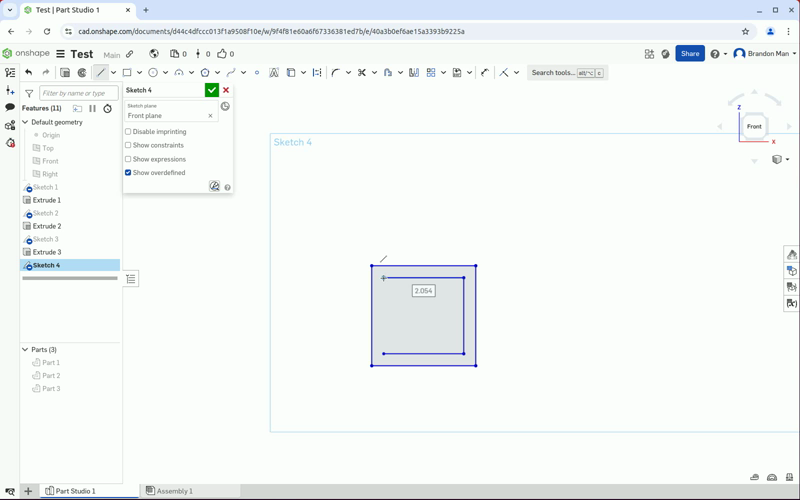
scroll(-6)
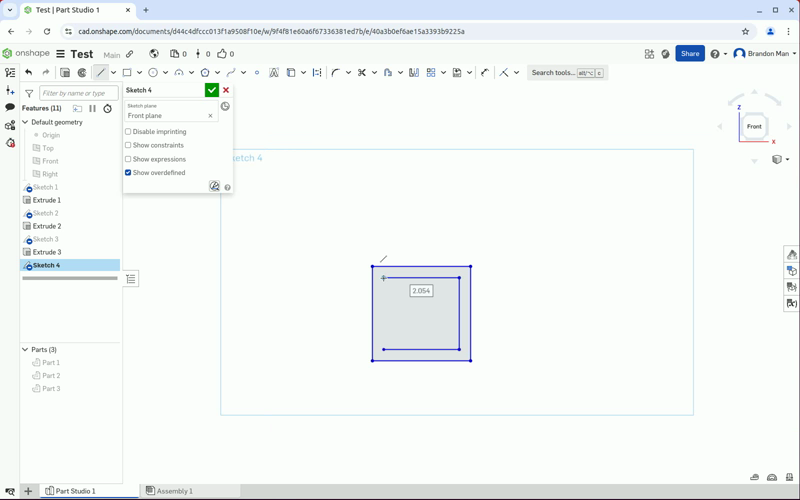
scroll(-6)
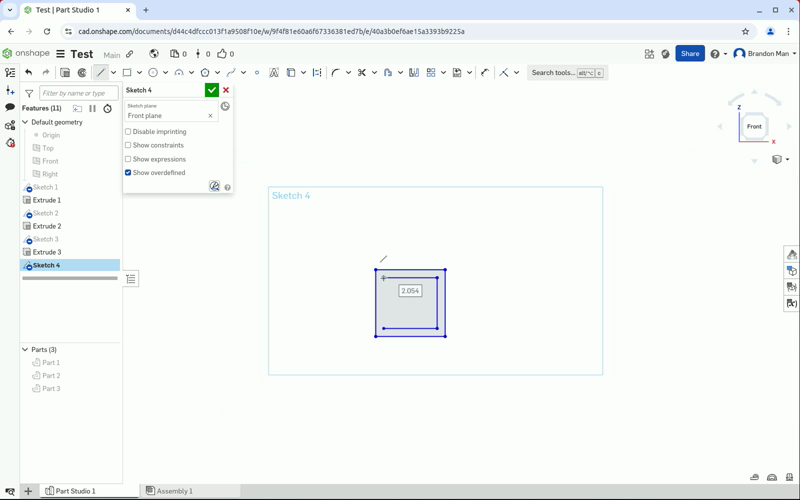
scroll(-6)
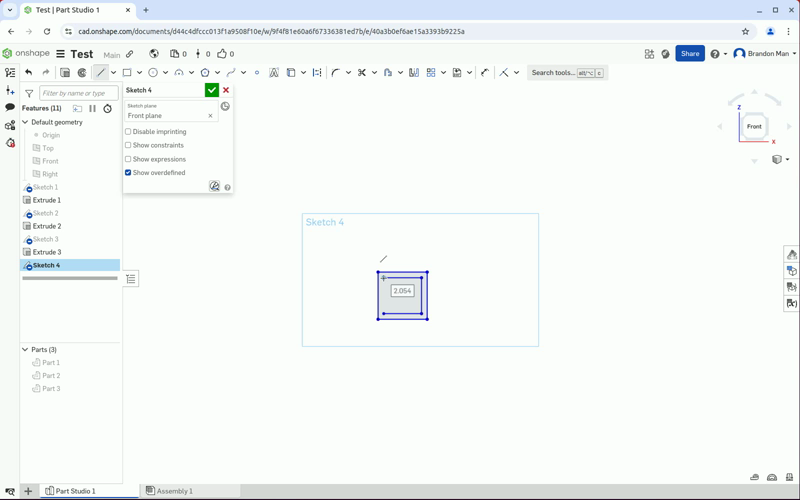
scroll(-6)
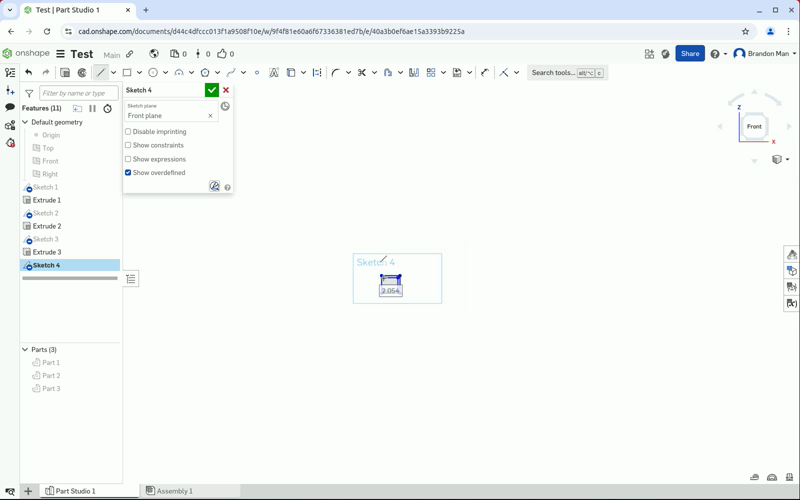
scroll(-6)
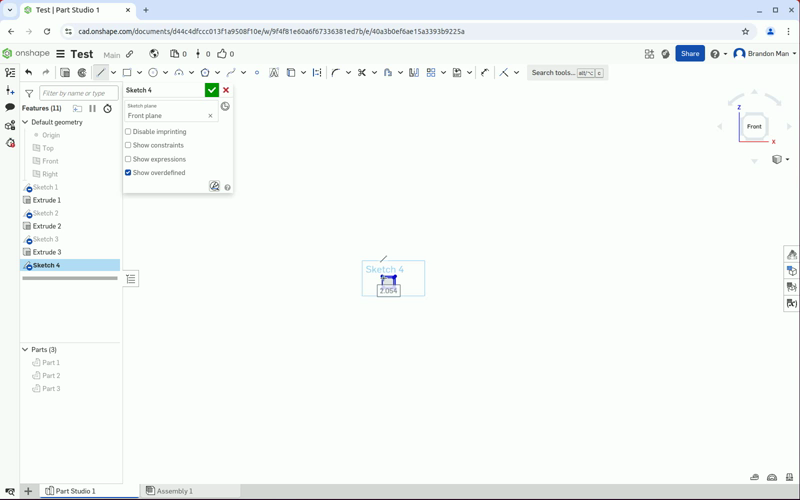
key_up(shift)
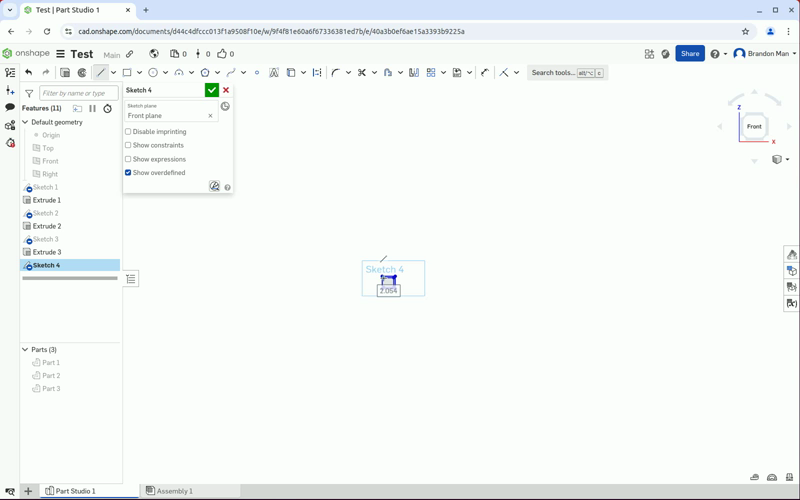
mouse_move(414, 277)
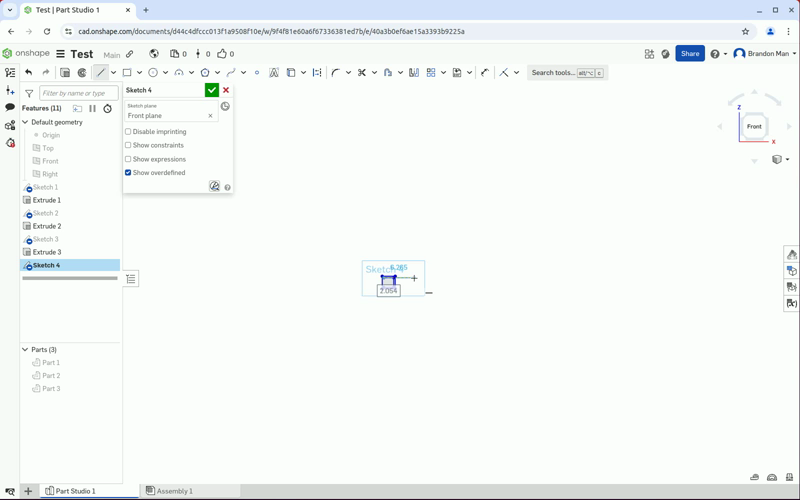
key_down(shift)
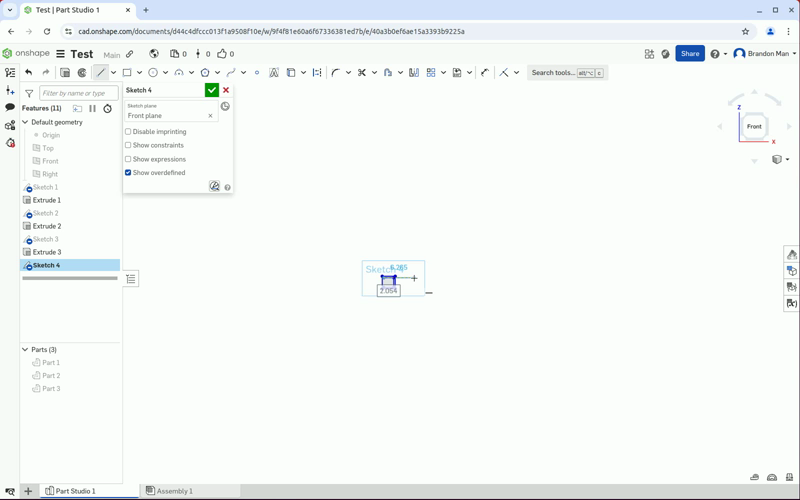
mouse_move(383, 287)
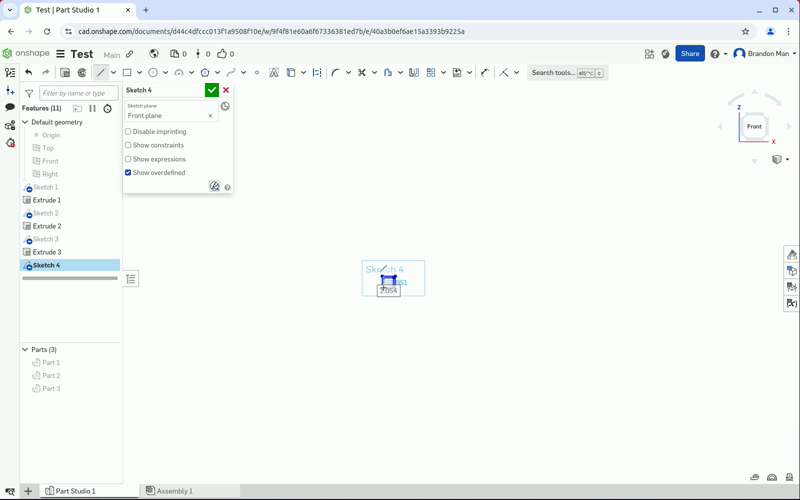
scroll(6)
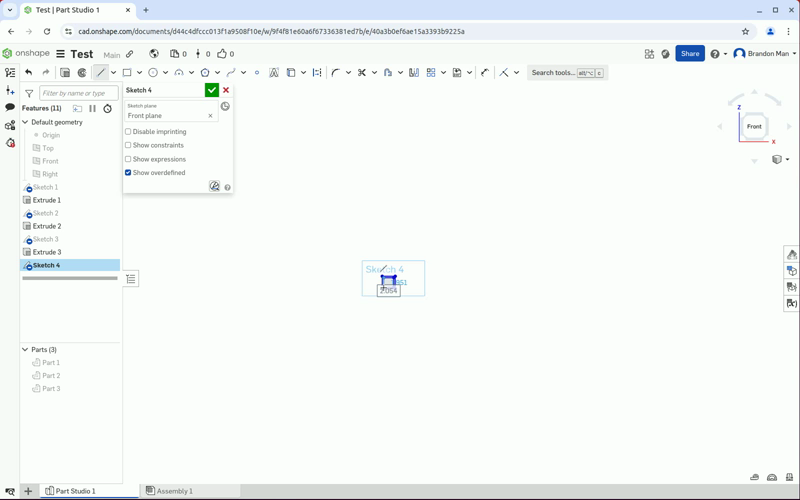
scroll(6)
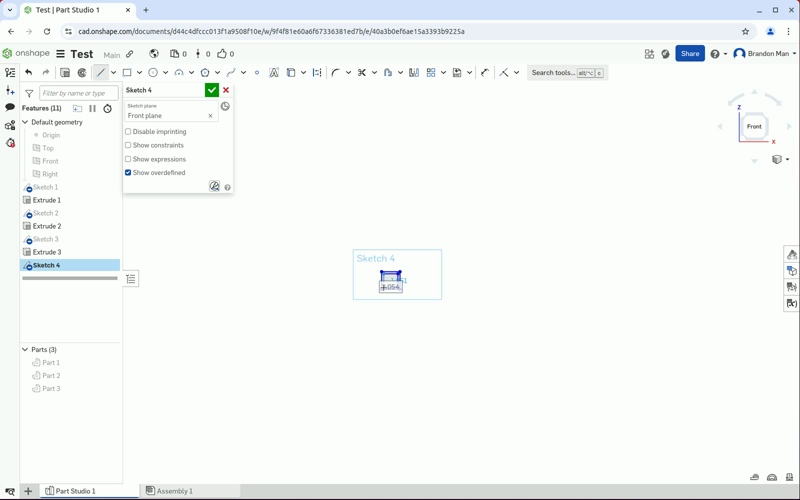
scroll(6)
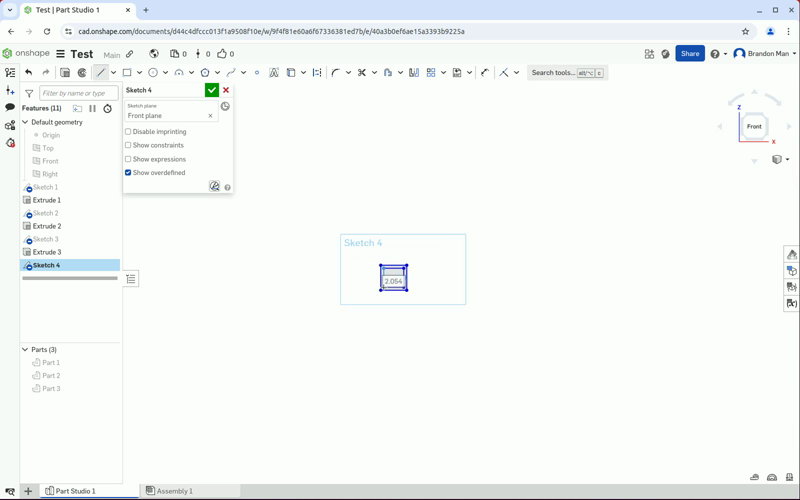
scroll(6)
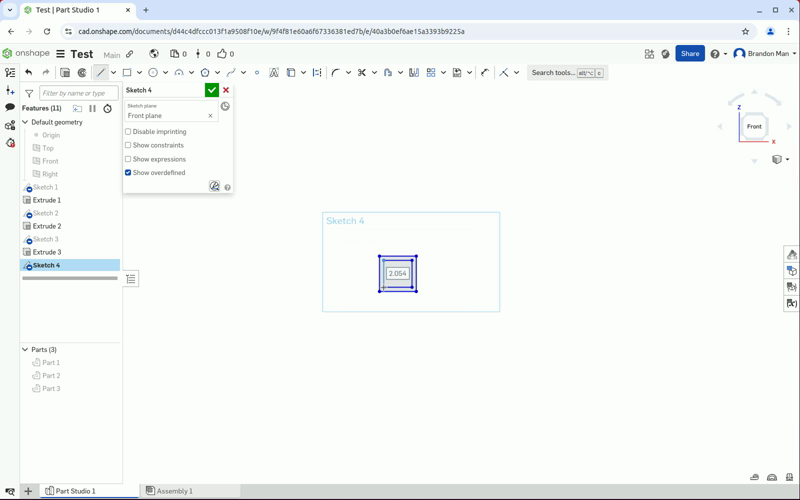
scroll(6)
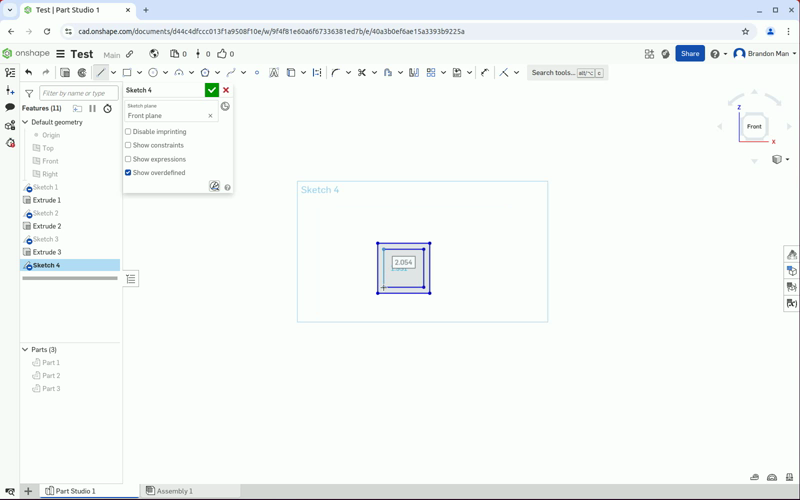
scroll(6)
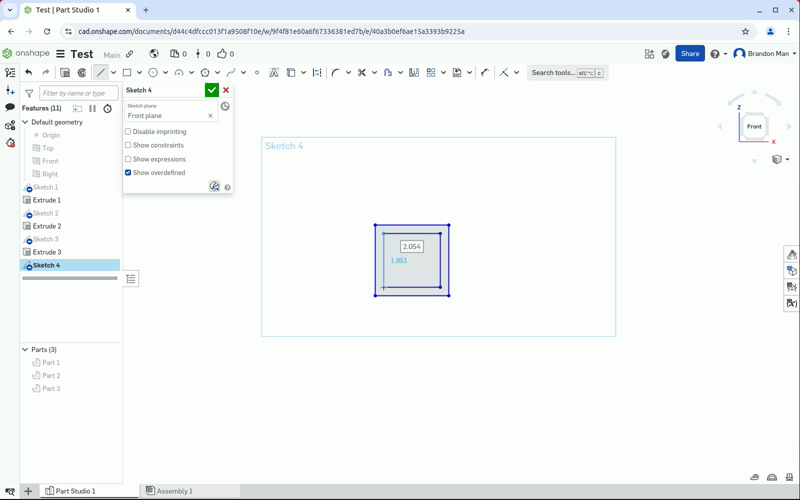
scroll(6)
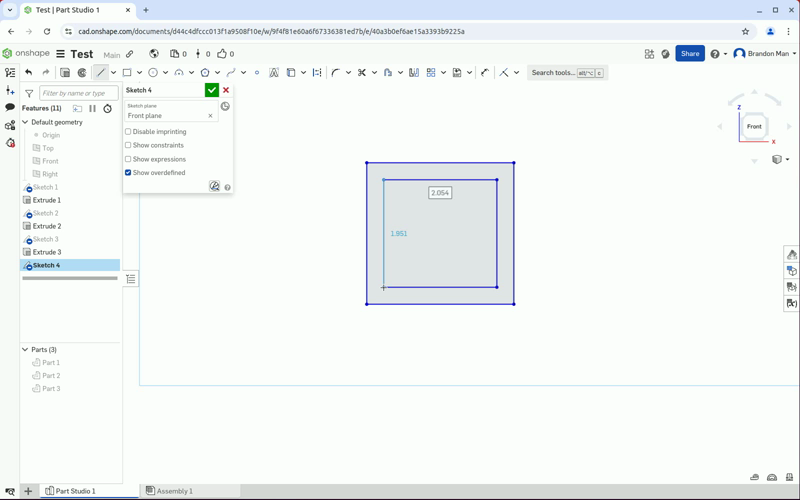
key_up(shift)
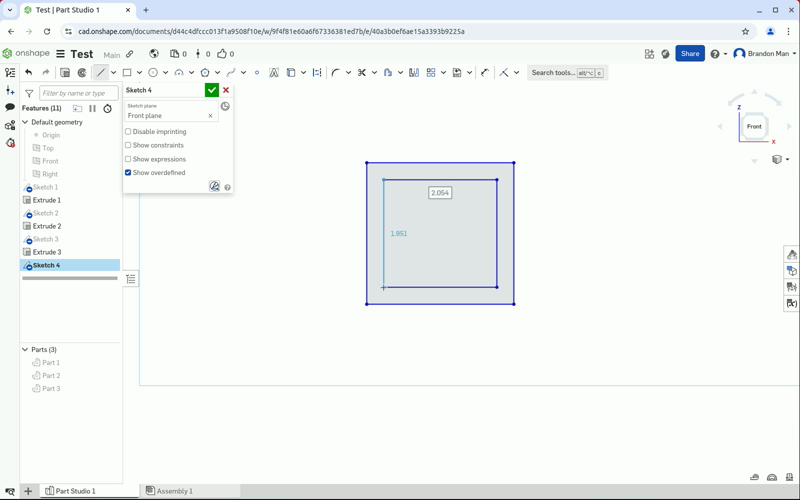
click(383, 287)
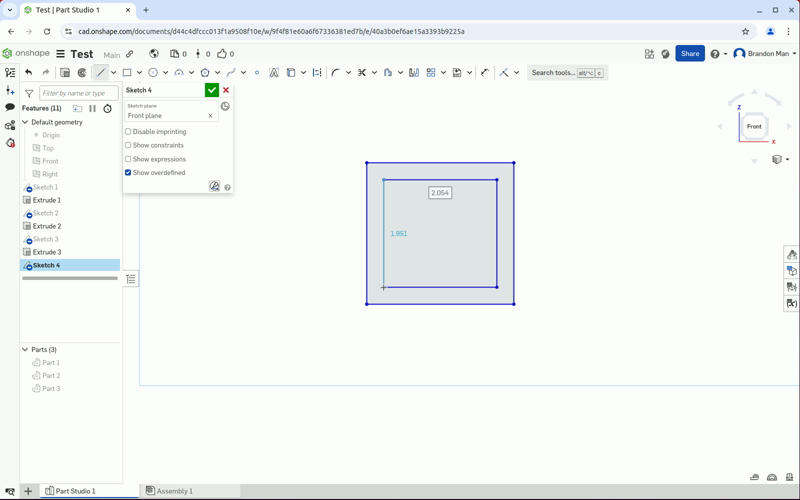
scroll(-6)
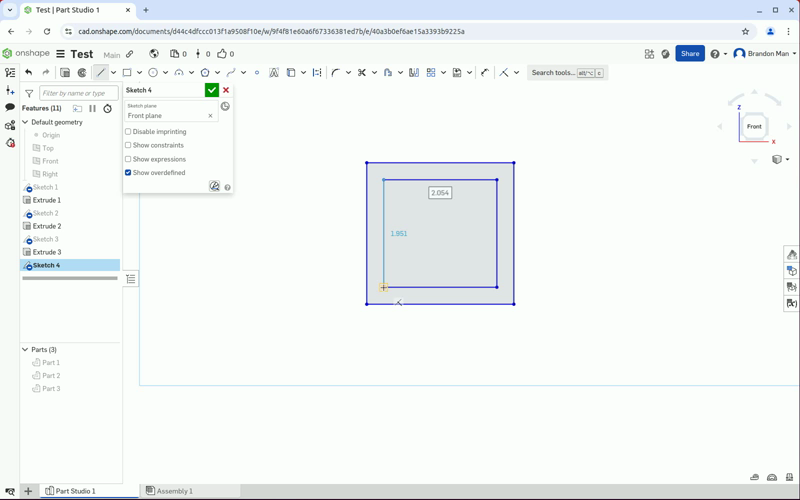
scroll(-6)
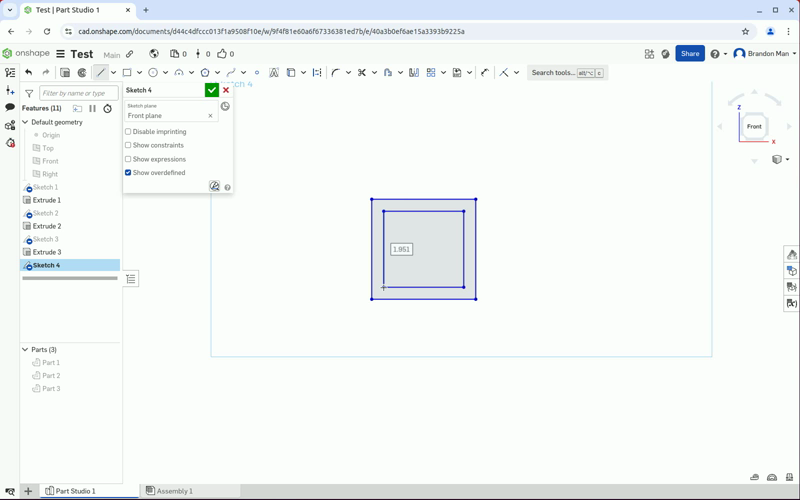
scroll(-6)
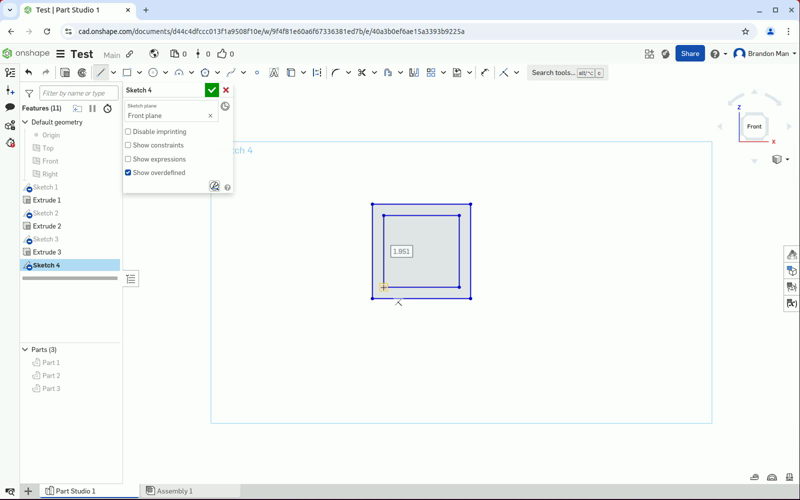
scroll(-6)
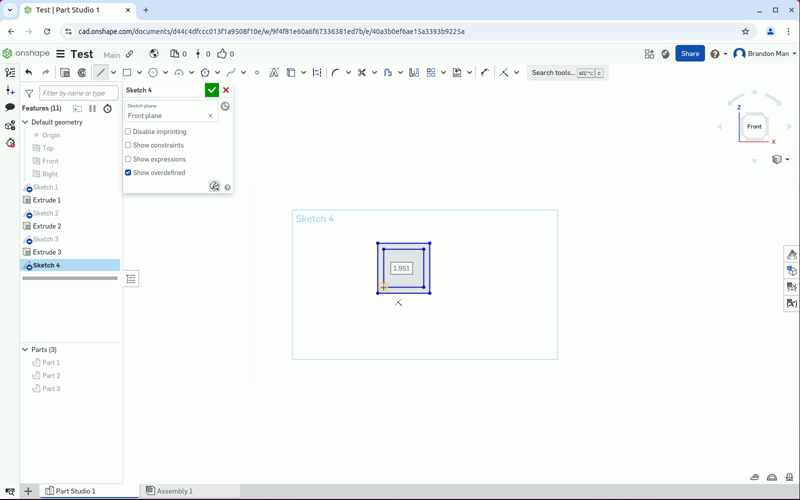
scroll(-6)
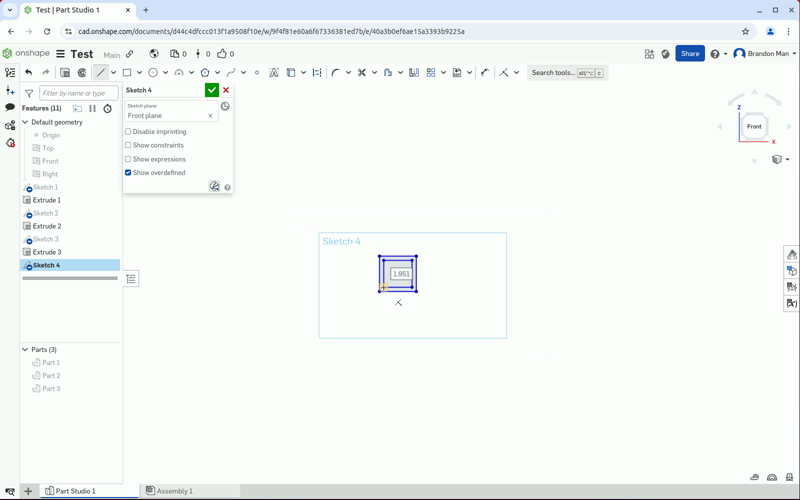
scroll(-6)
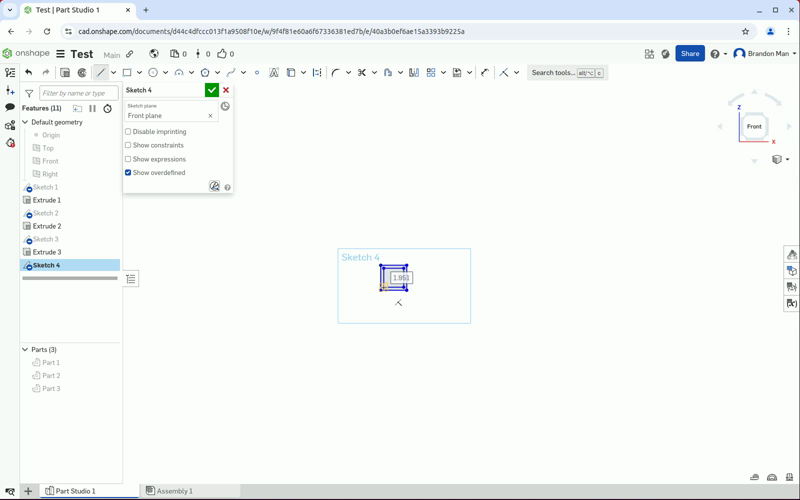
scroll(-6)
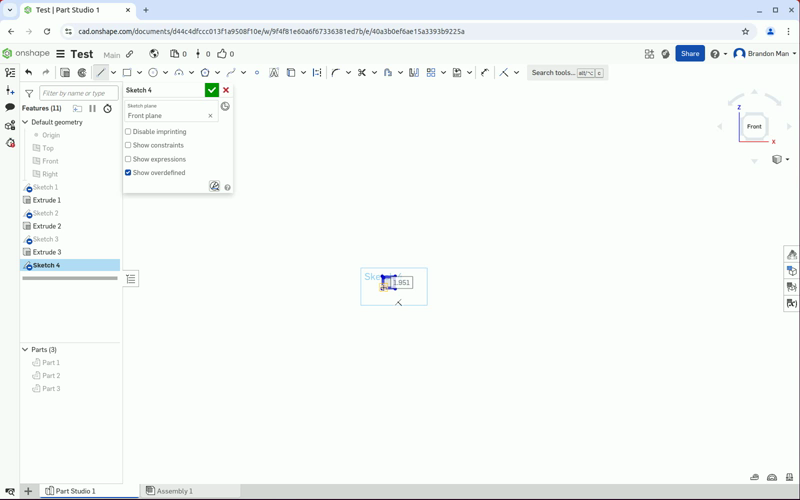
key(esc)
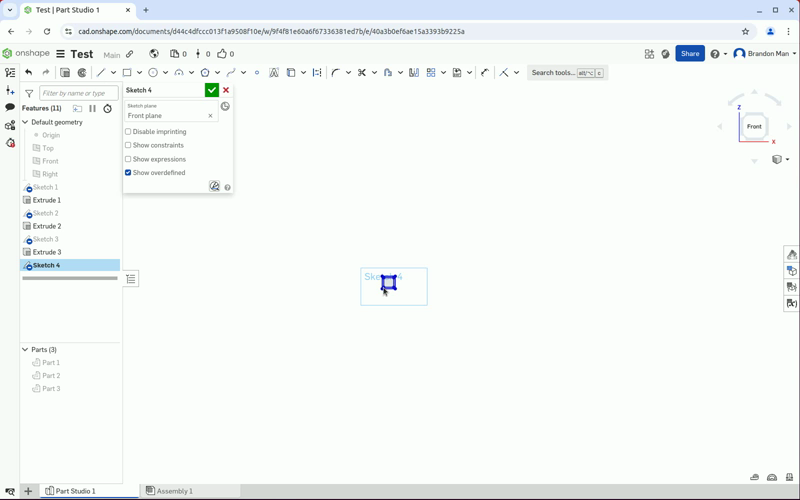
mouse_move(382, 279)
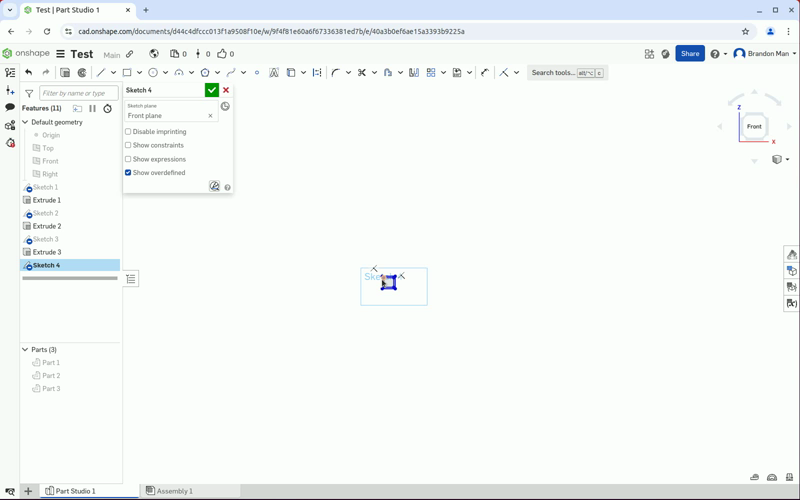
scroll(6)
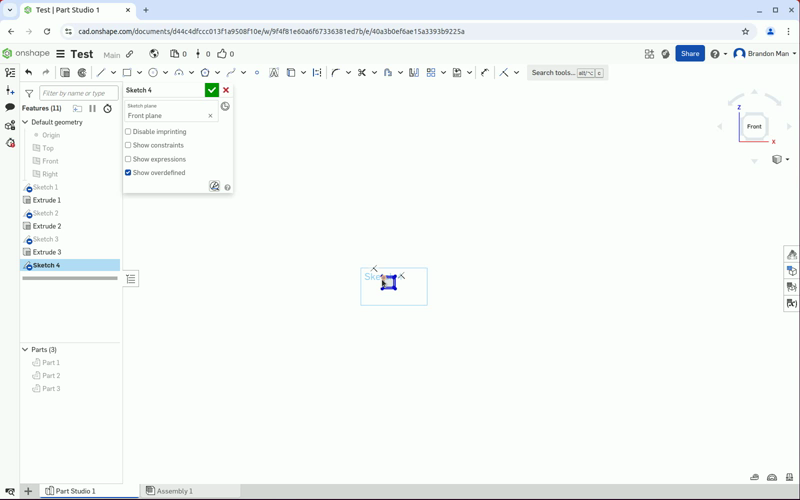
scroll(6)
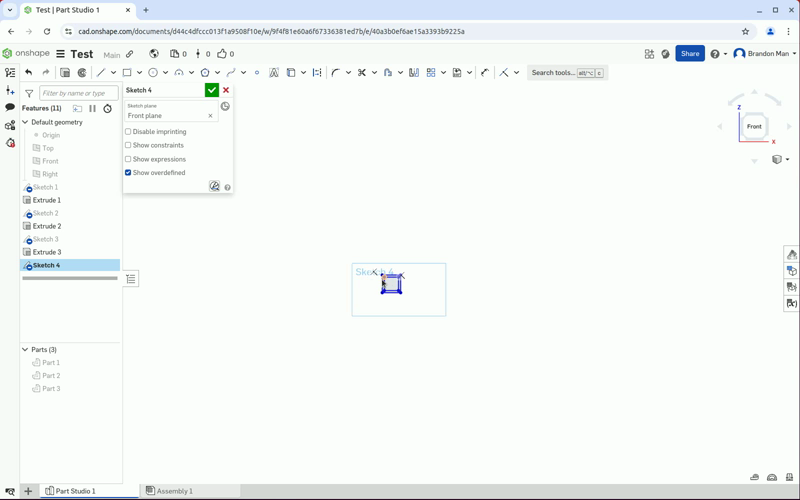
scroll(6)
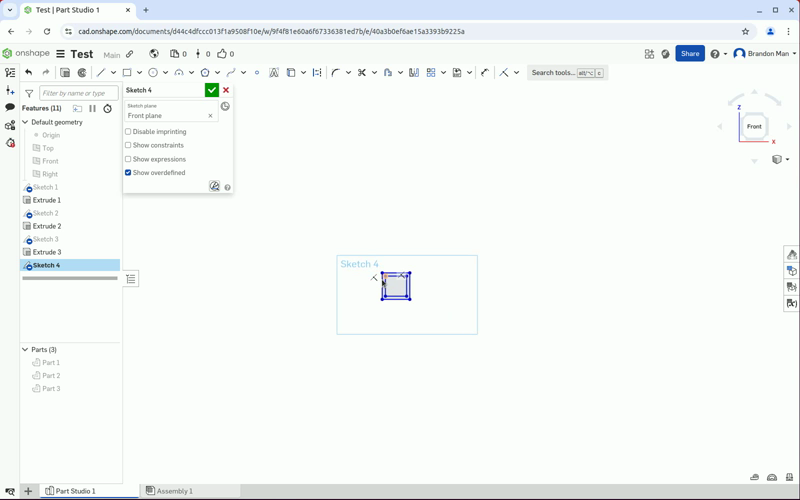
scroll(6)
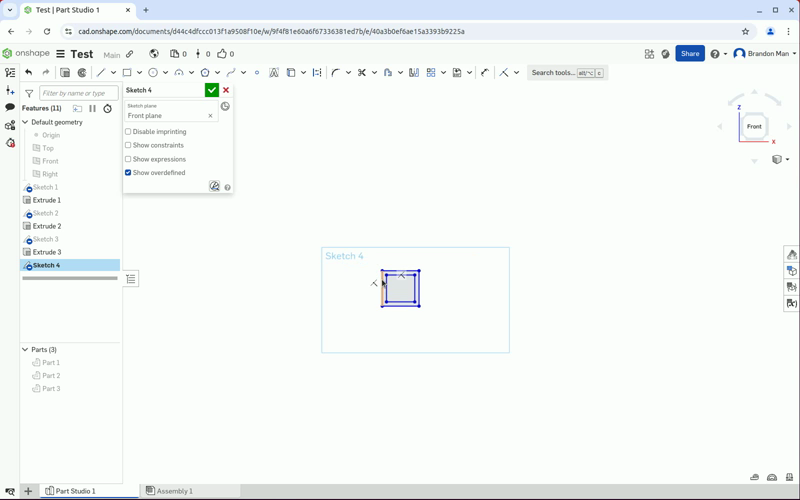
scroll(6)
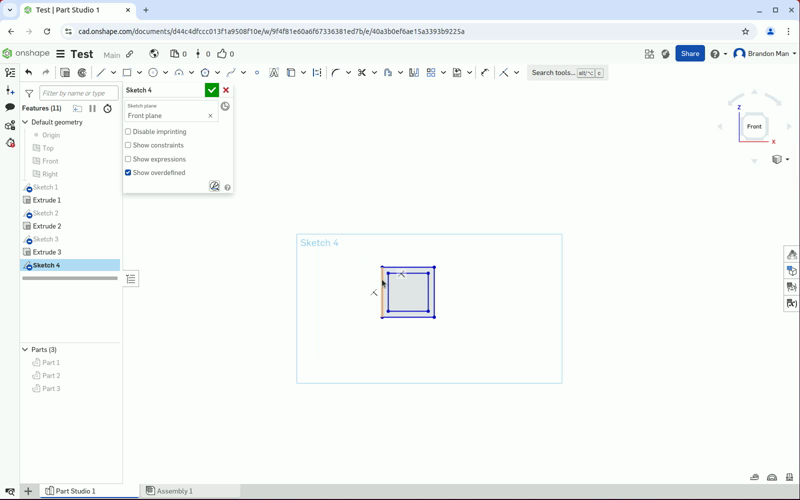
scroll(6)
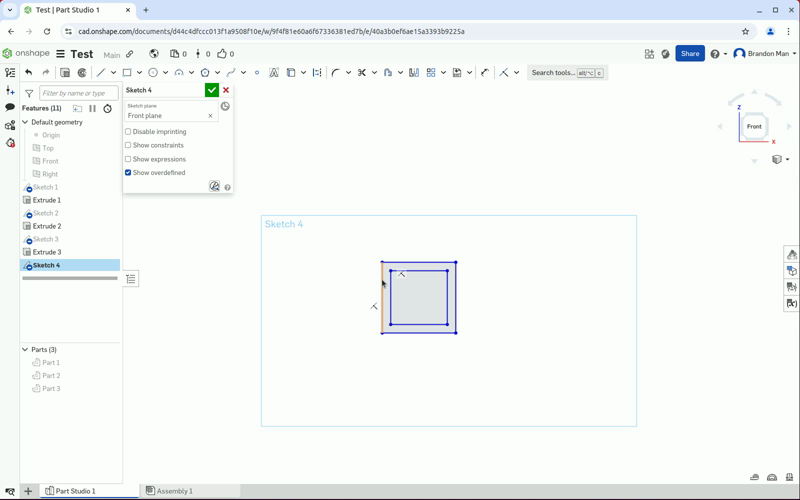
scroll(6)
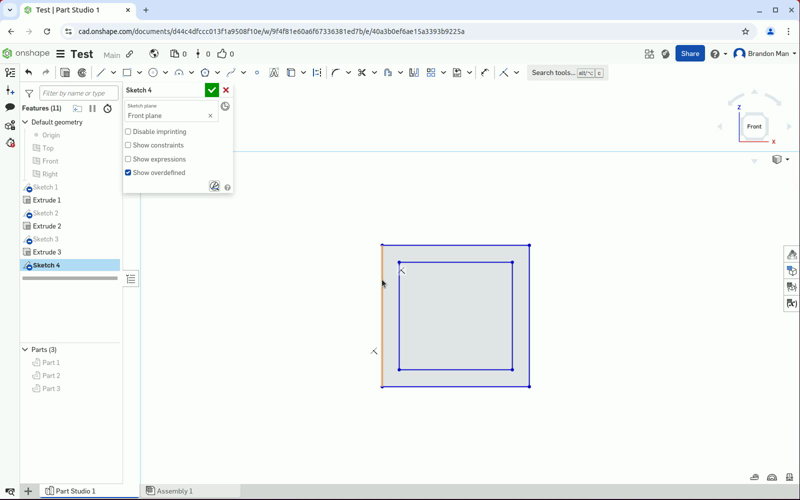
click(382, 279)
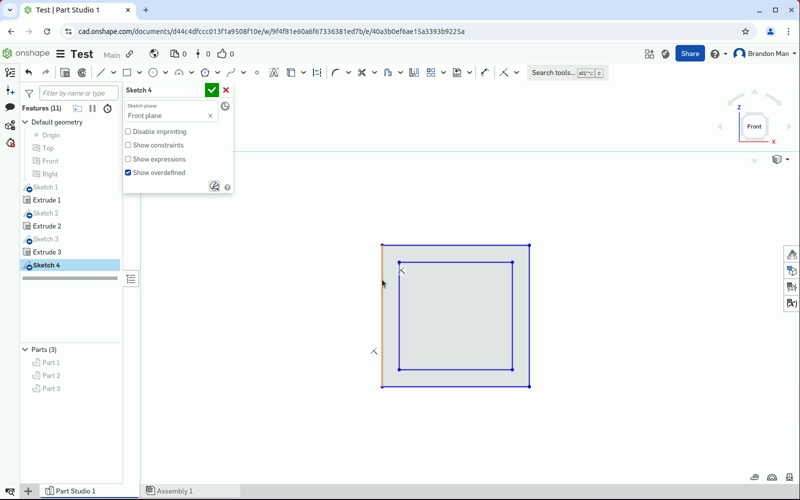
scroll(-6)
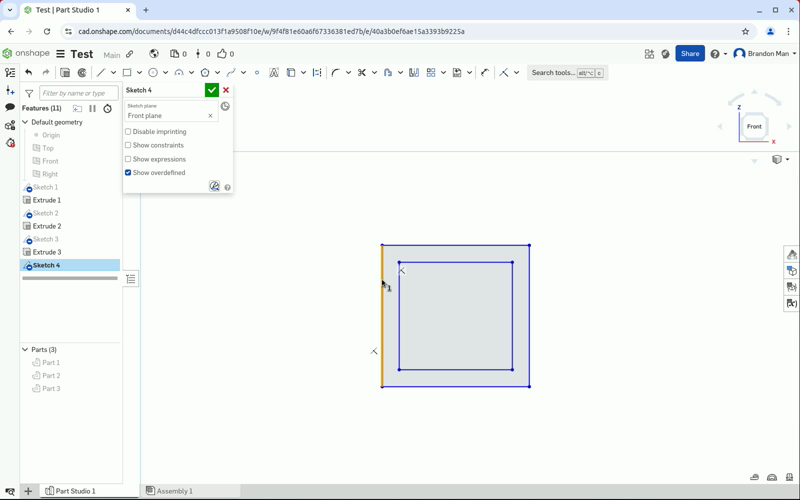
scroll(-6)
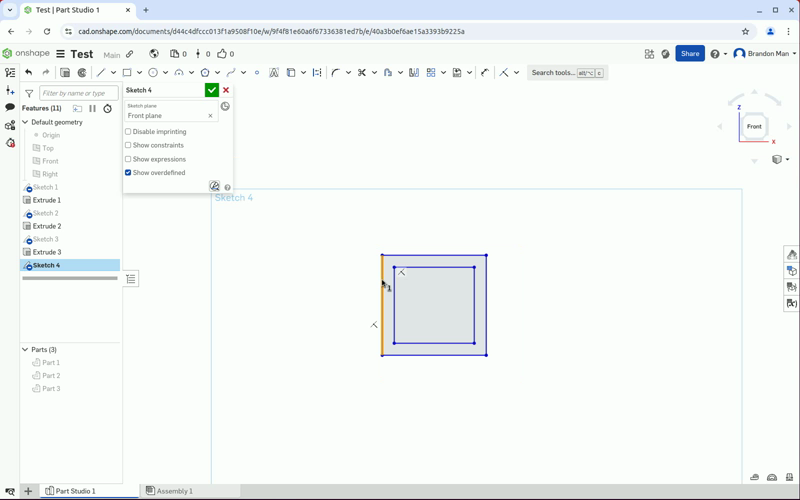
scroll(-6)
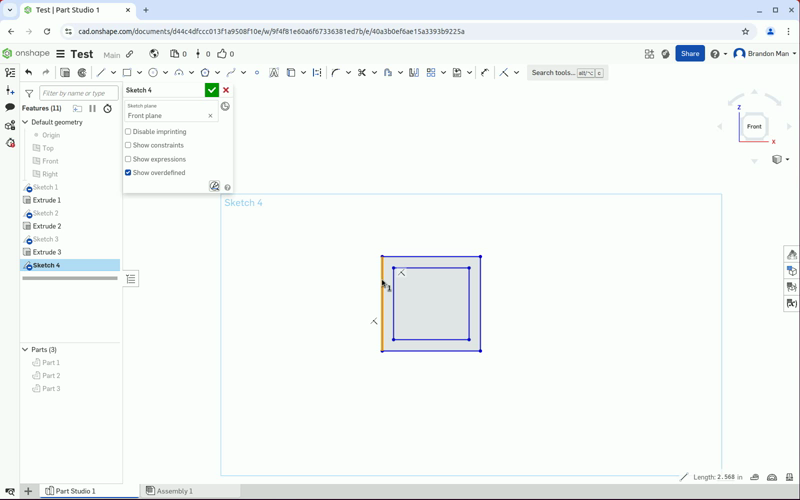
scroll(-6)
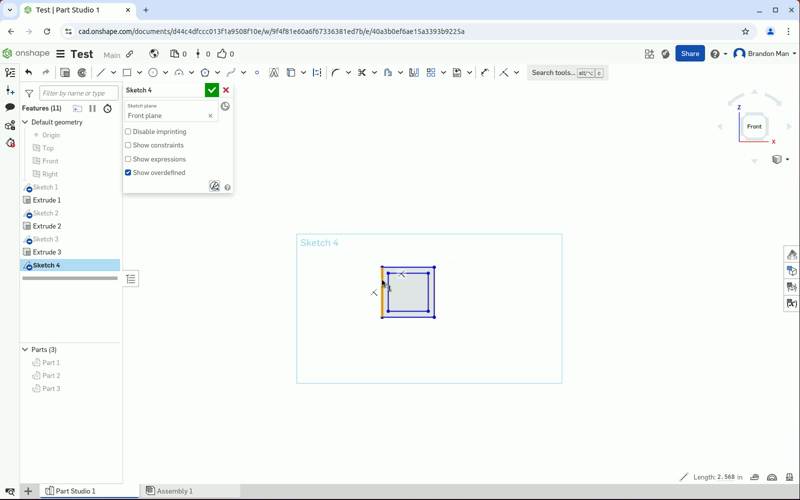
scroll(-6)
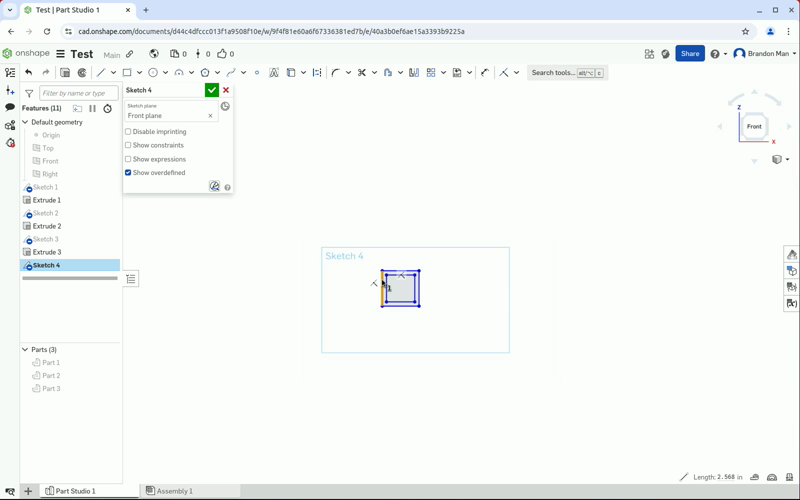
scroll(-6)
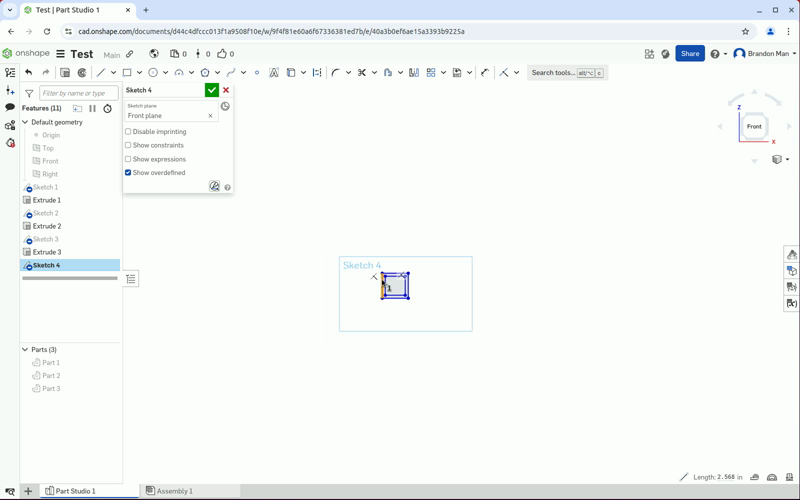
scroll(-6)
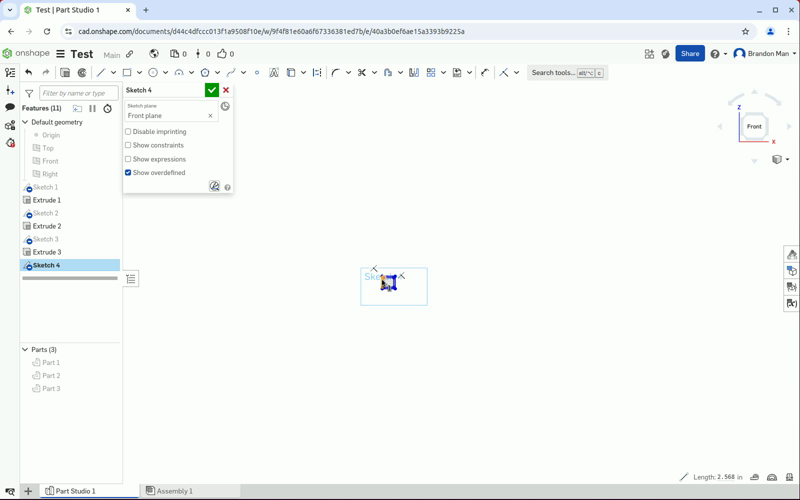
mouse_move(73, 352)
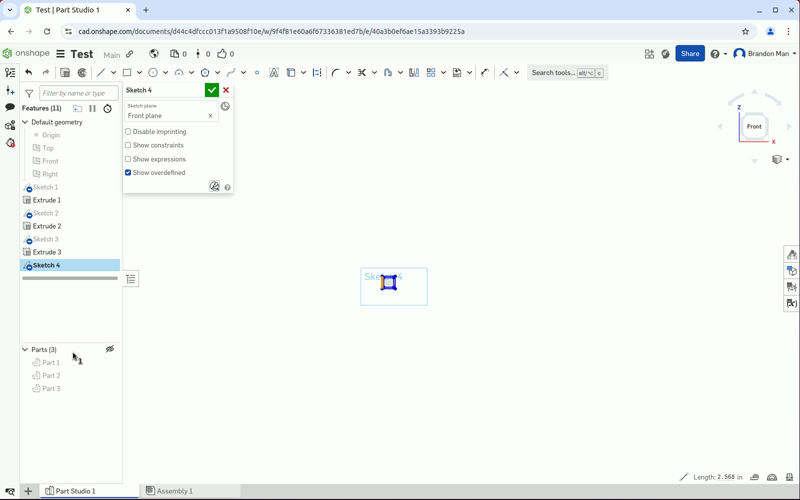
key(shift+y)
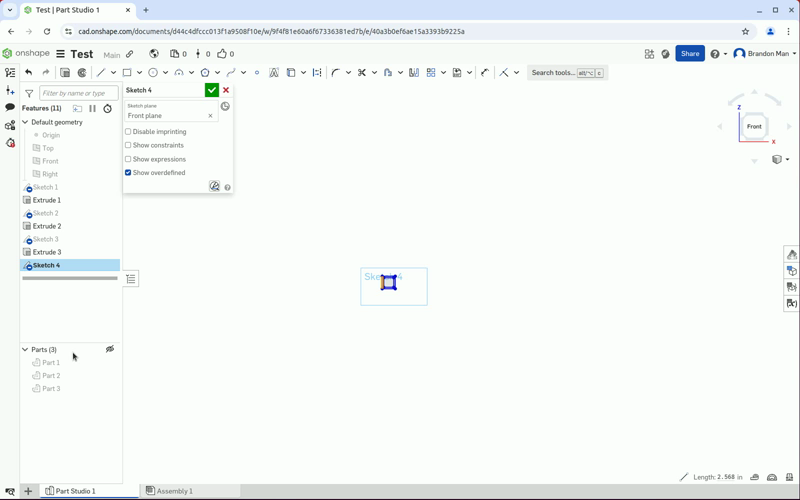
key(shift+e)
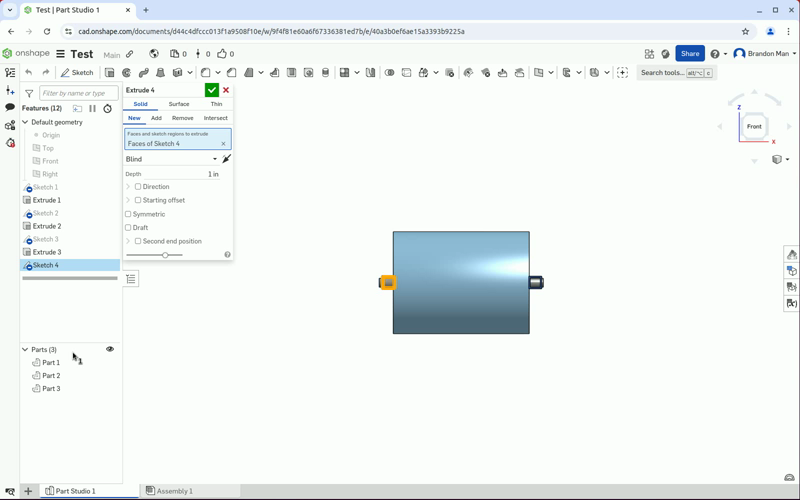
mouse_move(143, 106)
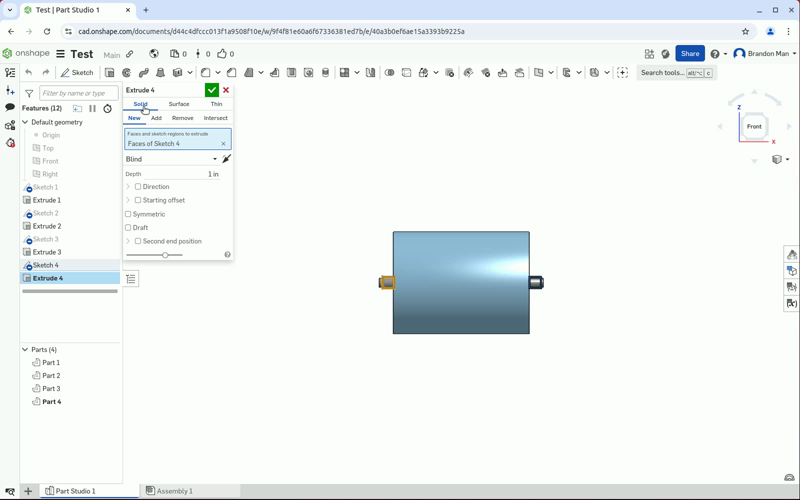
click(143, 106)
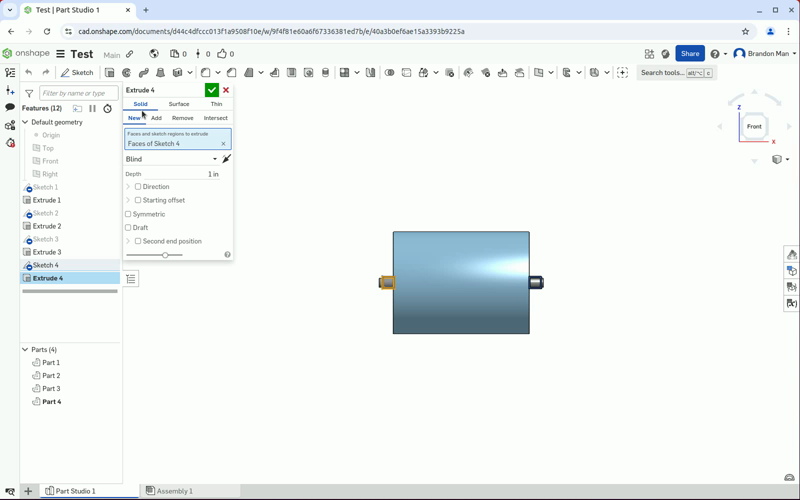
mouse_move(137, 120)
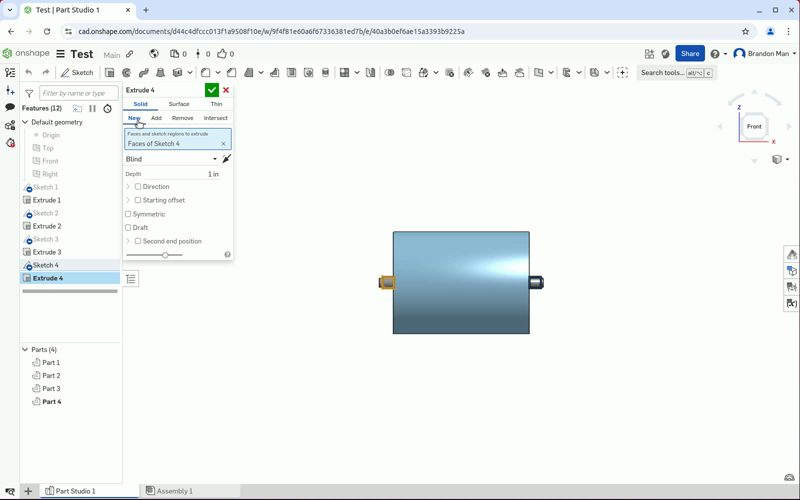
click(137, 120)
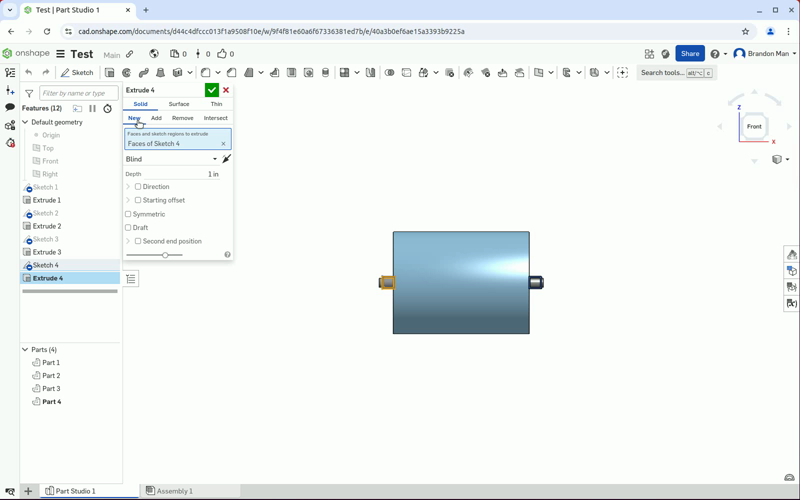
key(tab, 4)
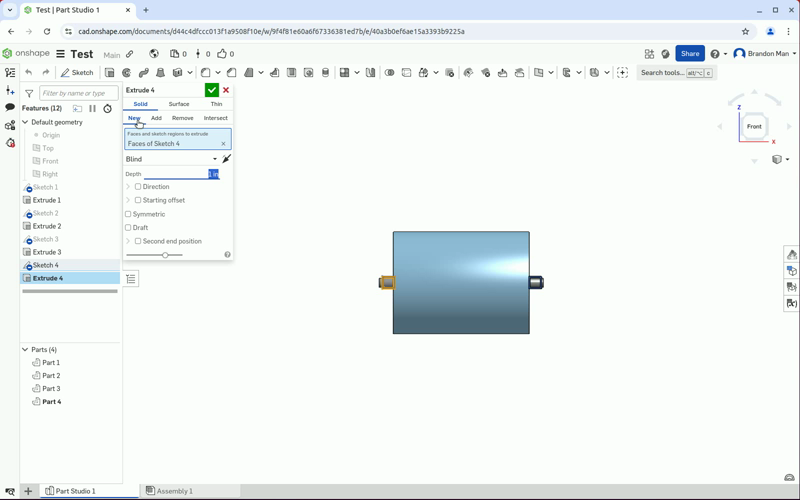
text(23.108)
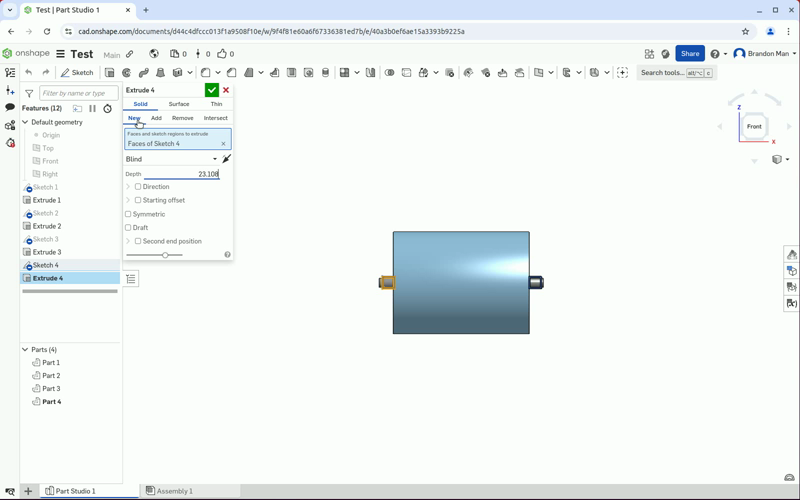
key(tab, 3)
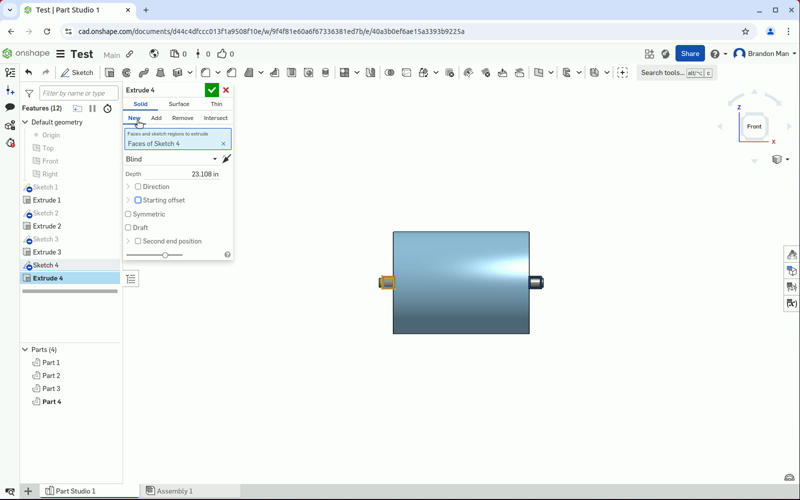
key(tab, 2)
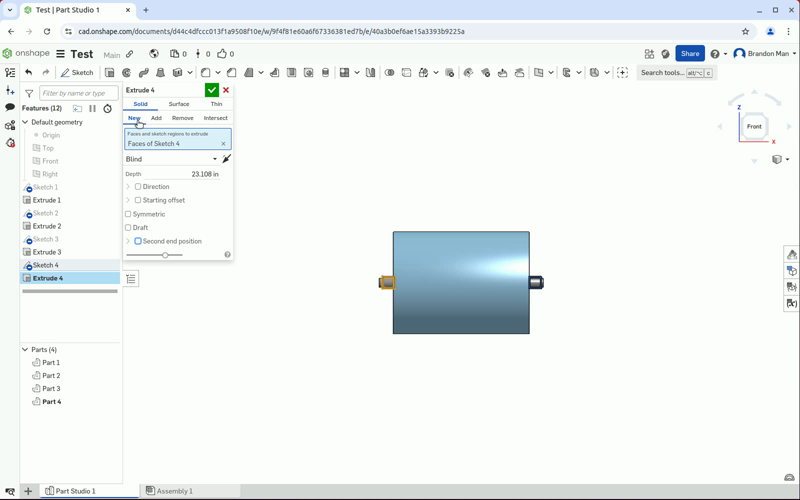
key(space)
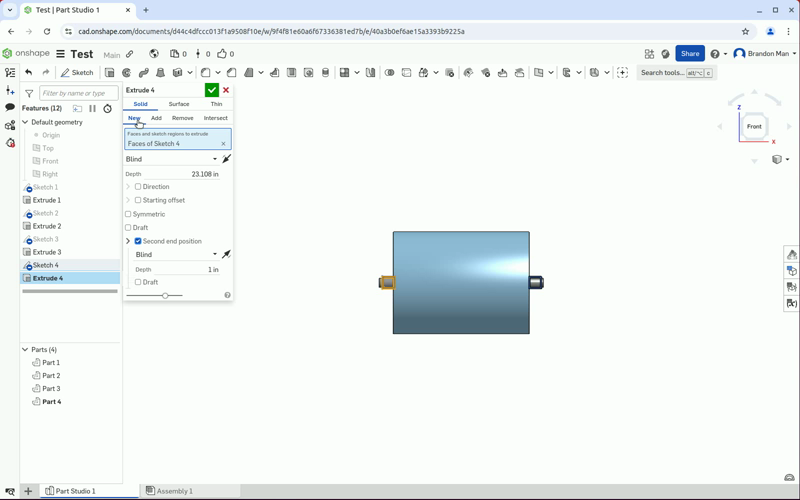
key(tab, 3)
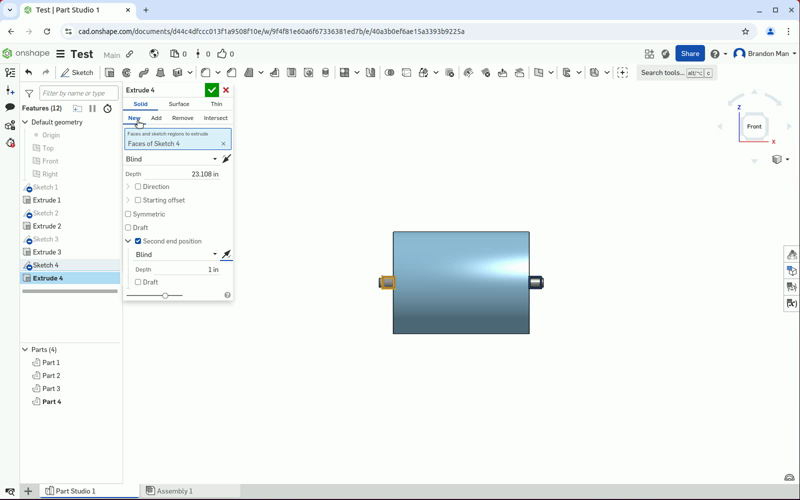
text(4.574)
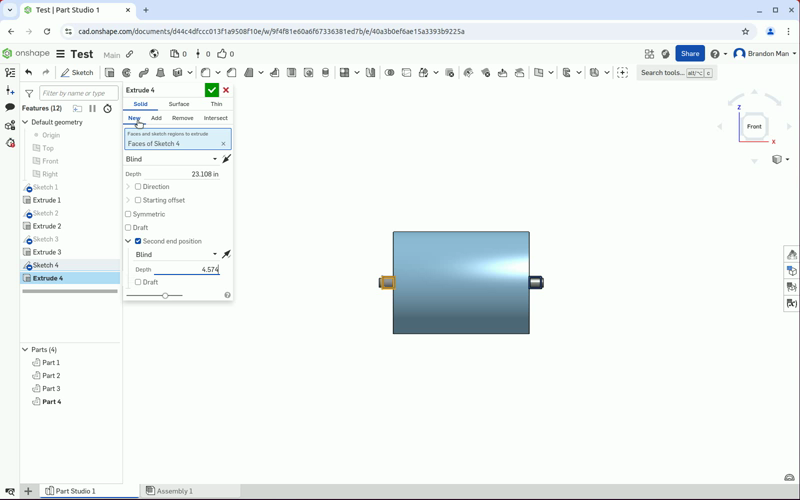
key(enter)
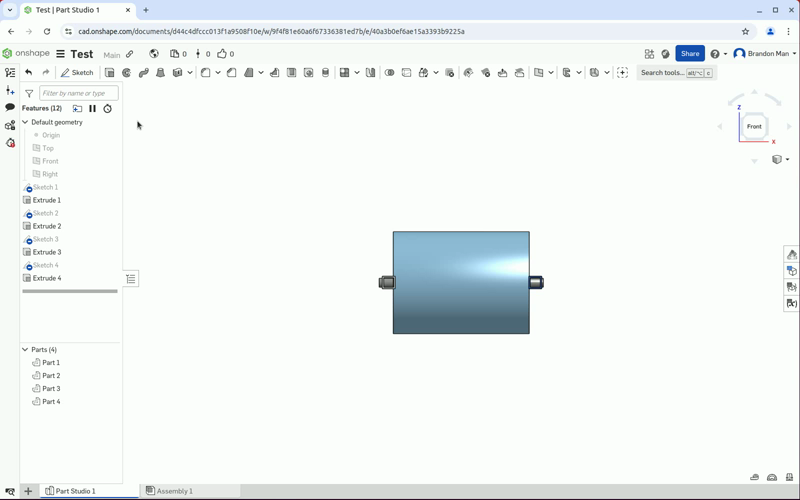
key(shift+h)
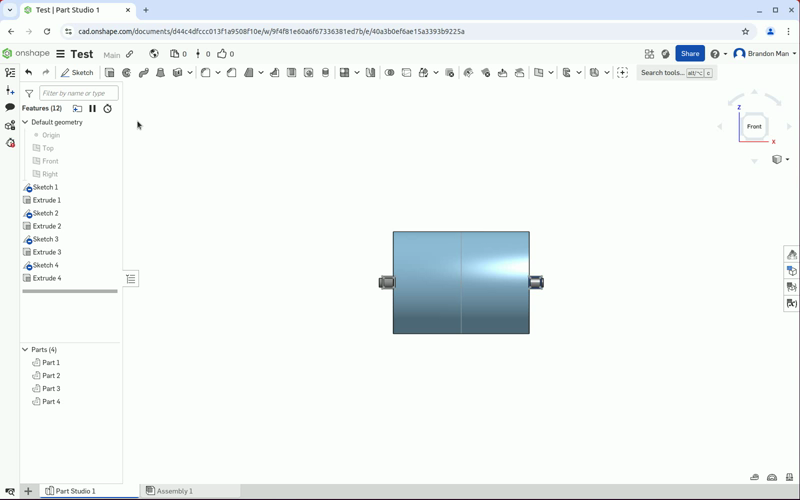
key(shift+h)
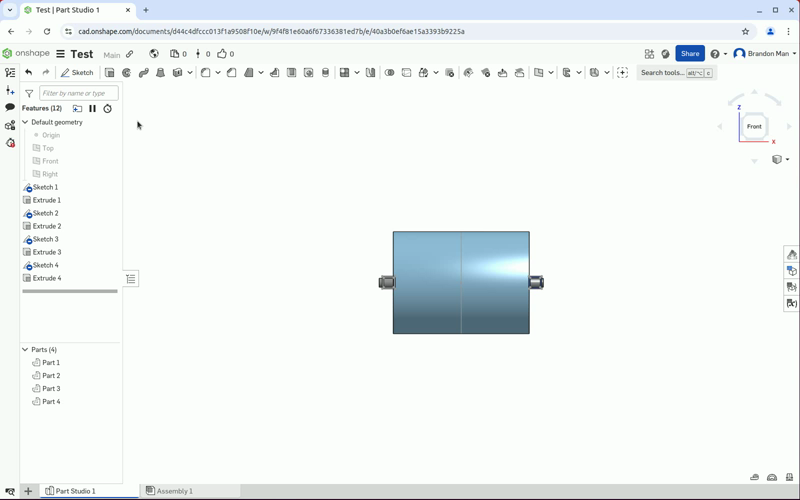
key(shift+7)
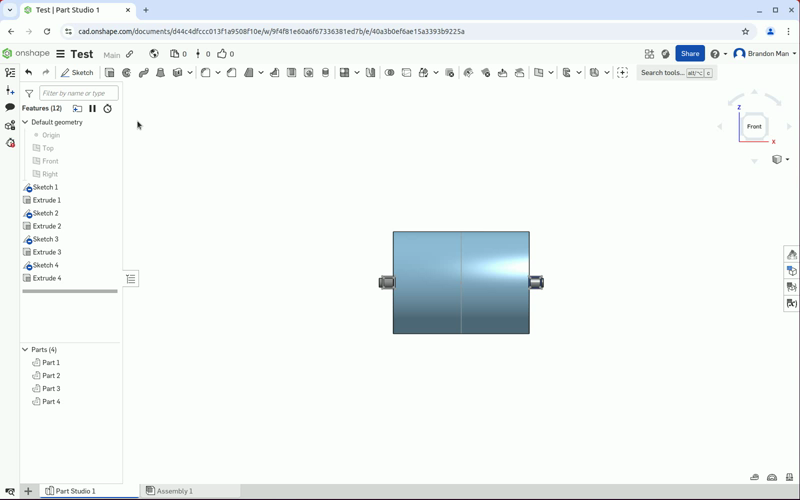
key(left, 2)
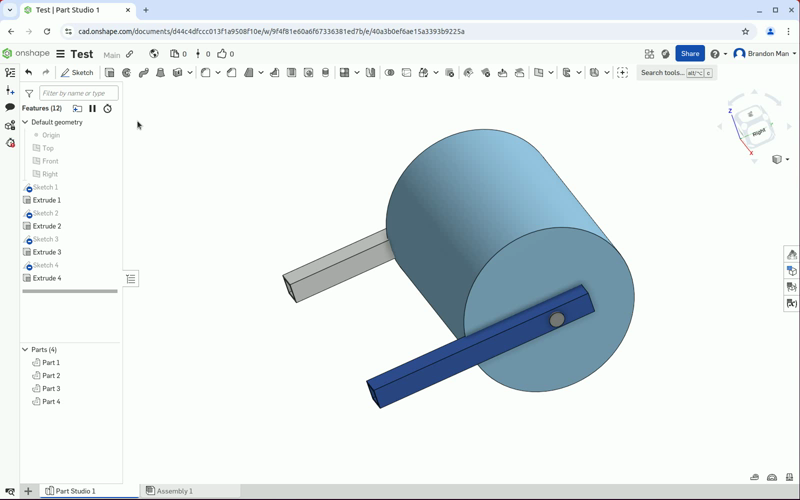
key(down, 2)
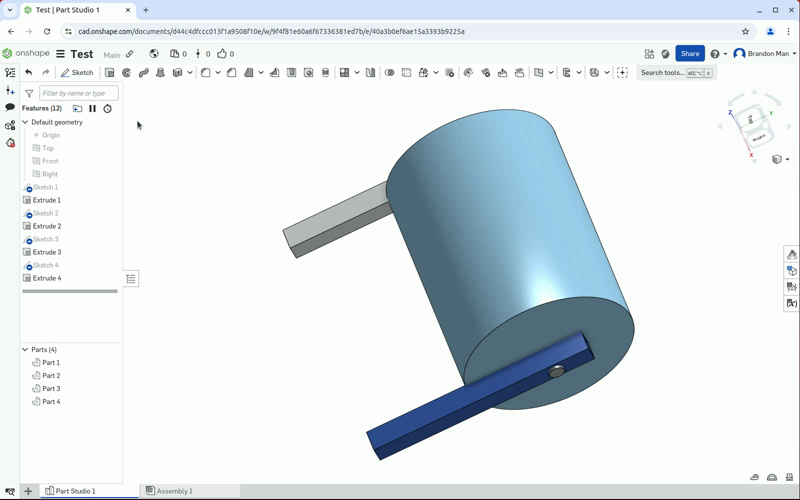
key(up, 2)
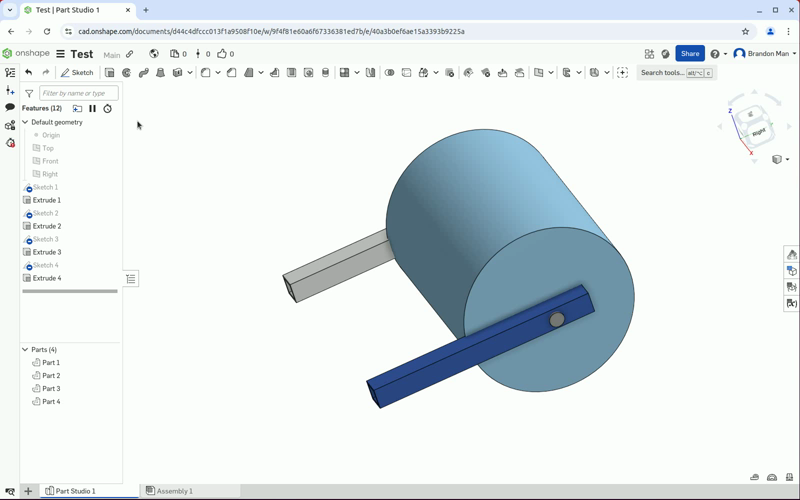
key(right, 2)
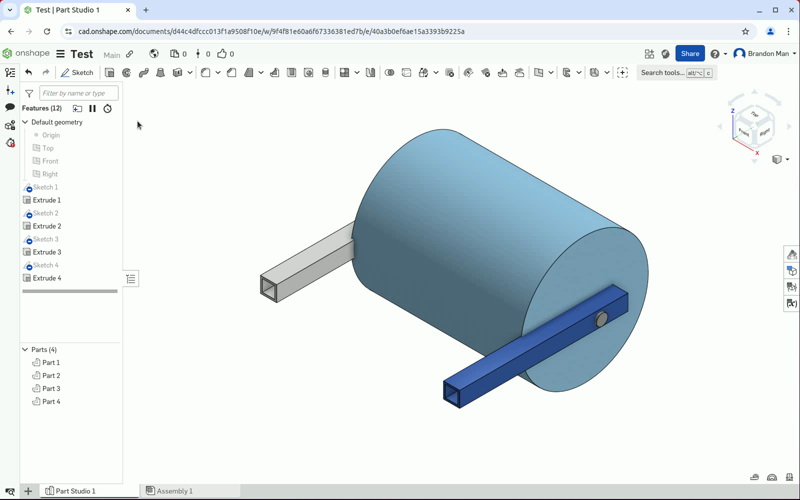
mouse_move(73, 189)
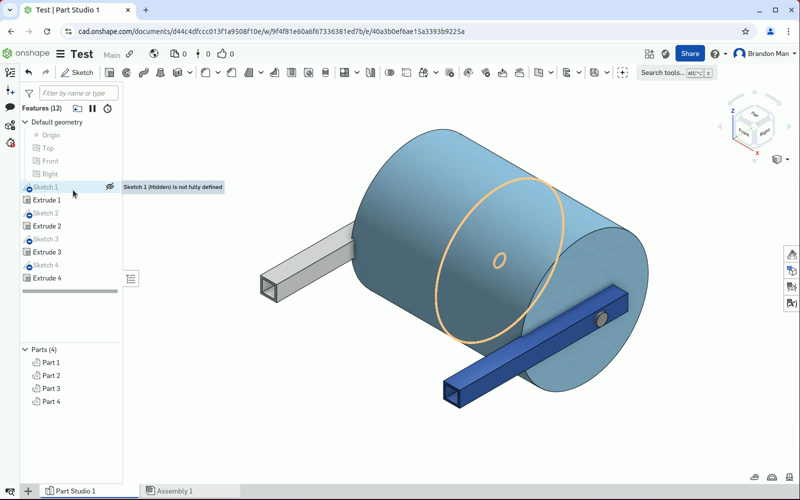
click(73, 189)